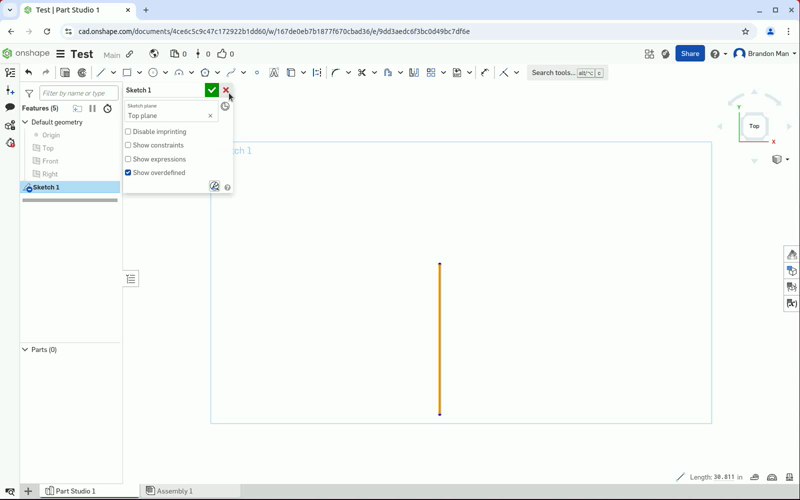
key(shift+h)
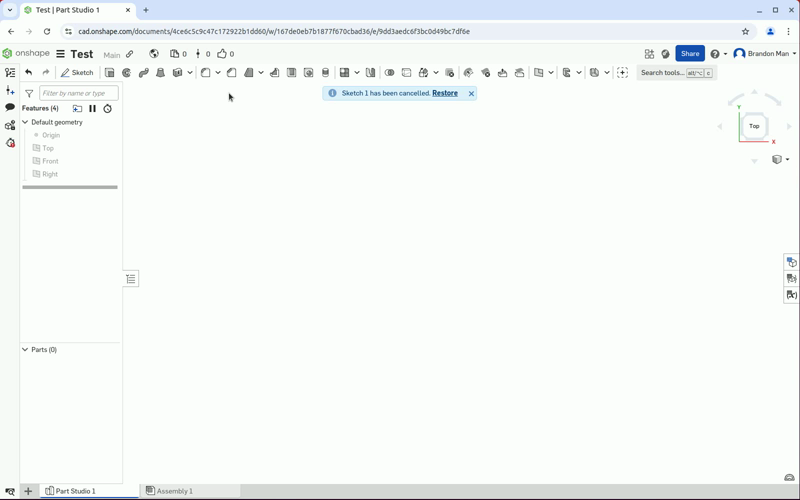
mouse_move(73, 352)
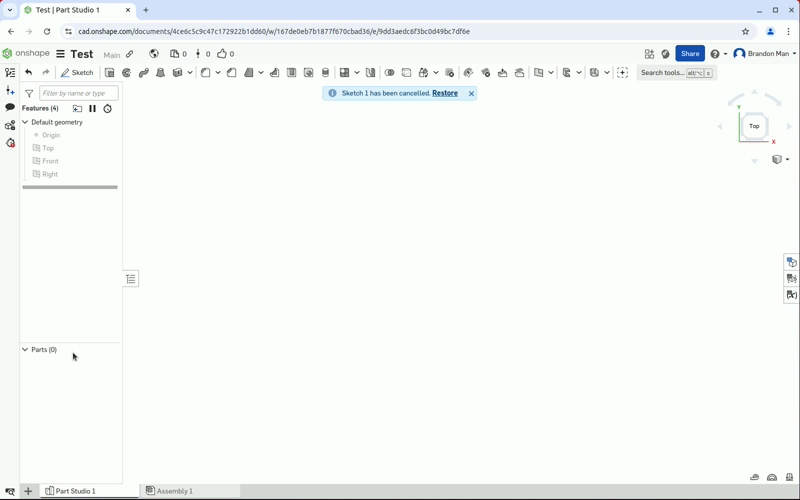
key(y)
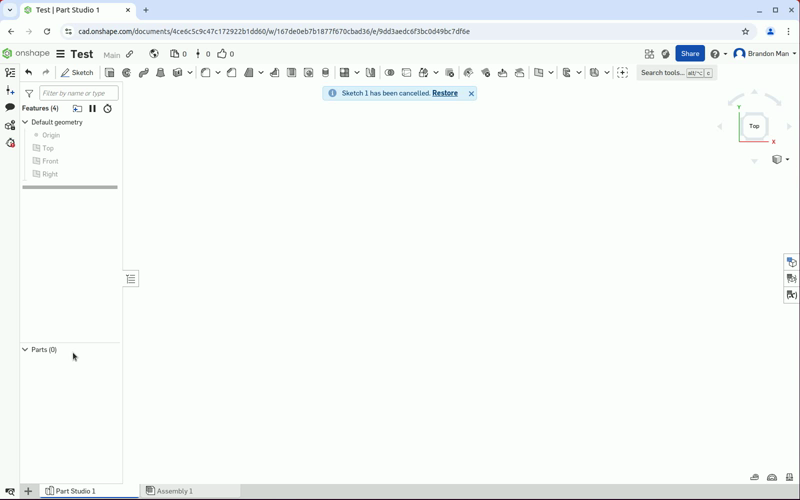
key(shift+p)
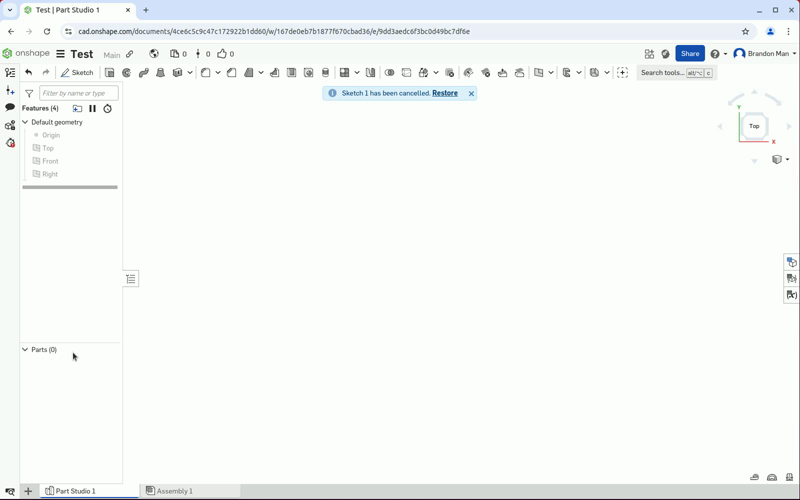
key(space)
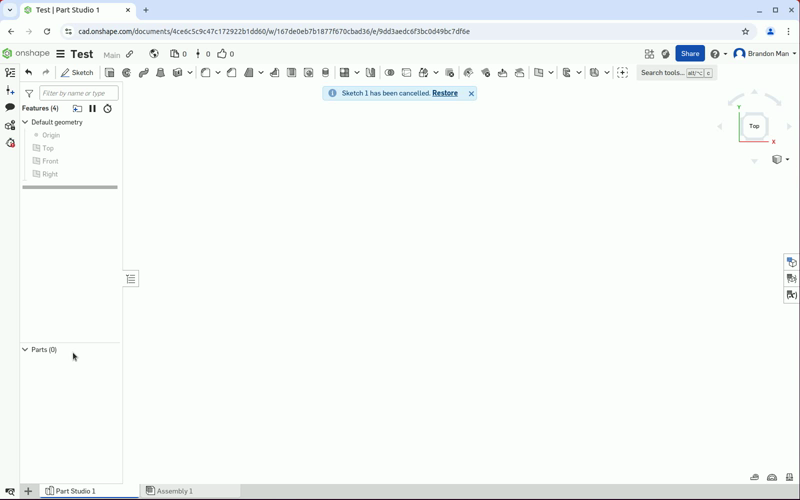
key_down(shift)
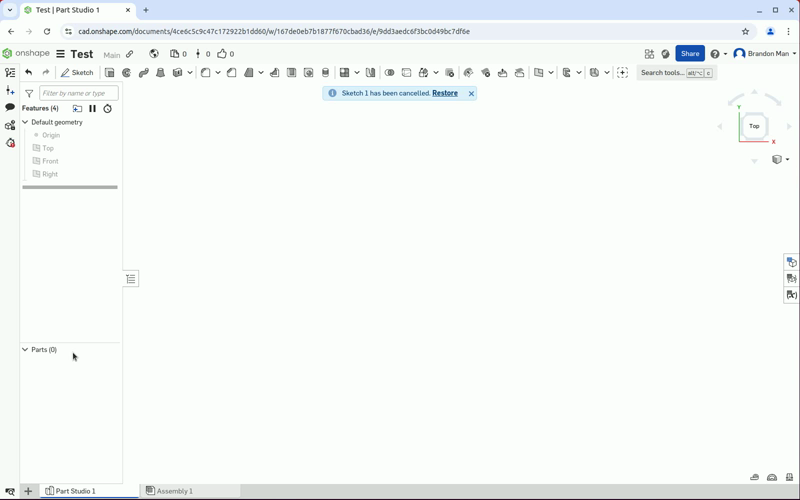
key(up)
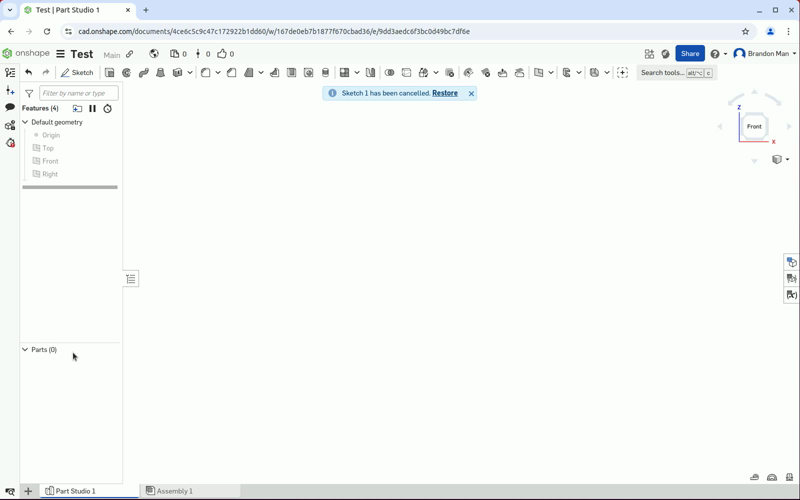
key_up(shift)
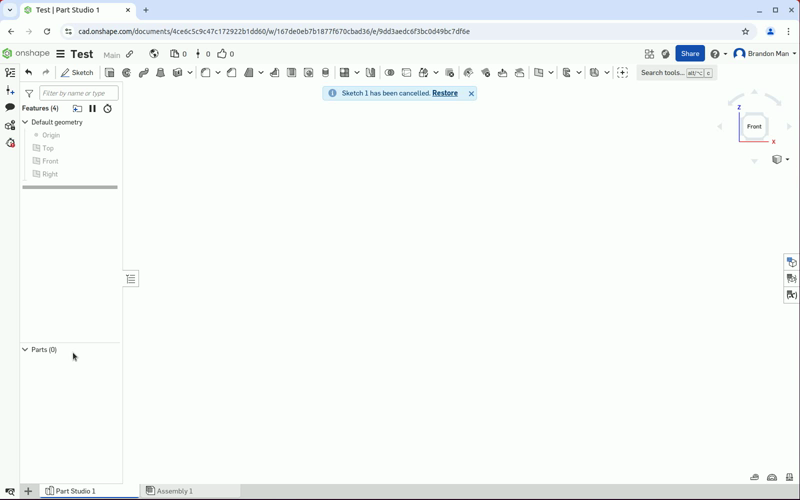
key(space)
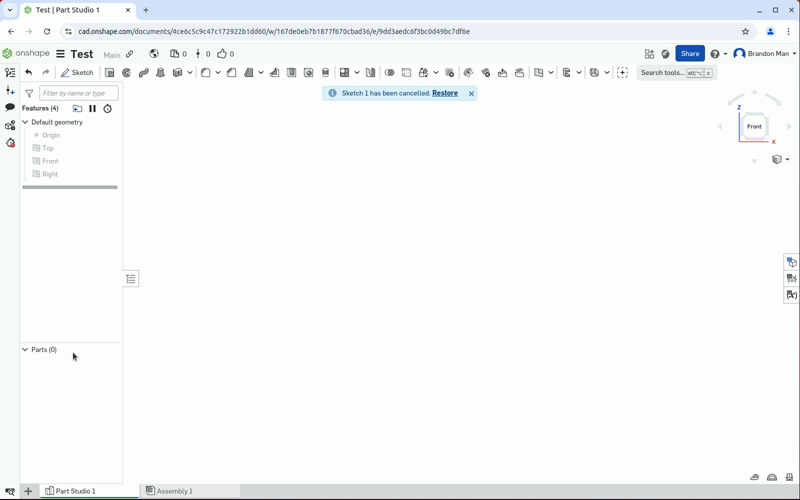
key_down(shift)
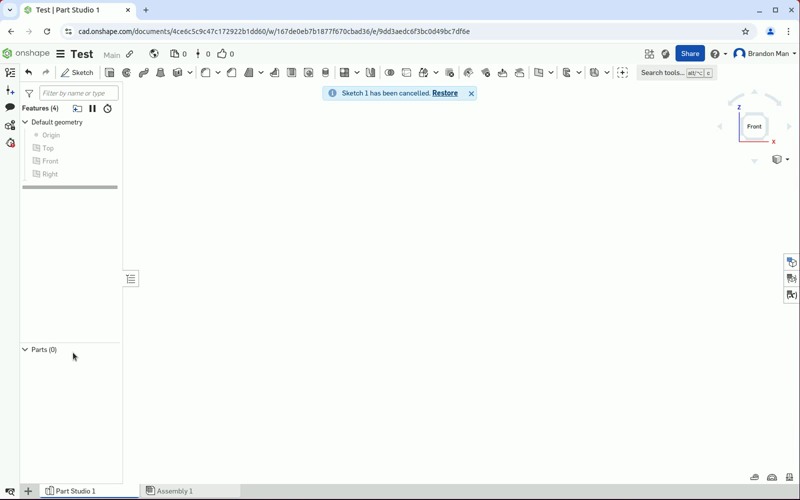
key(left)
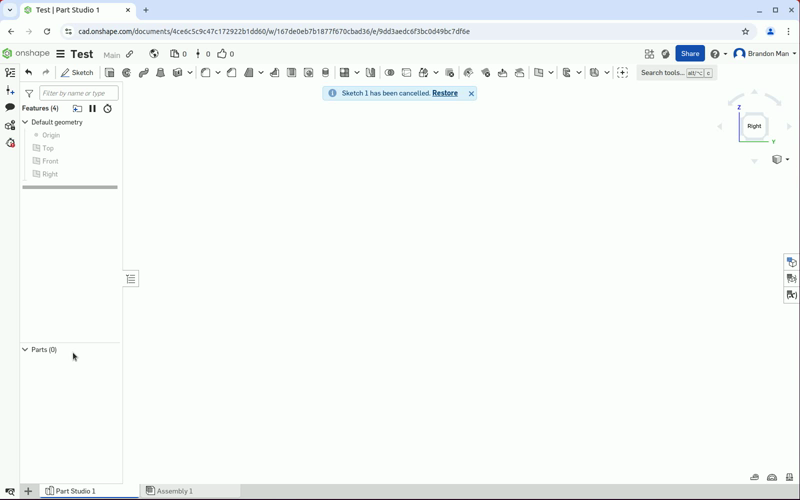
key_up(shift)
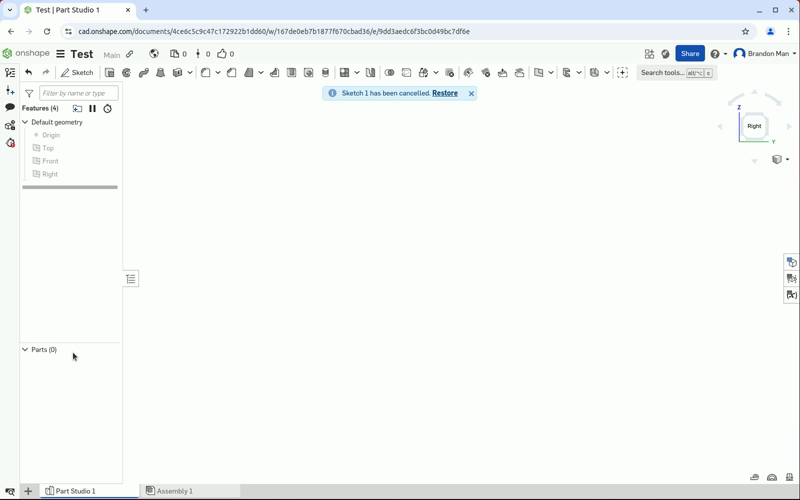
mouse_move(73, 352)
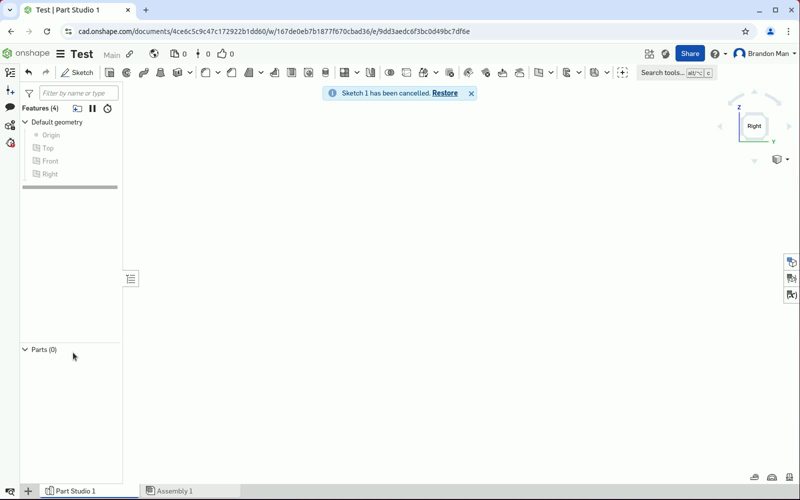
key(shift+y)
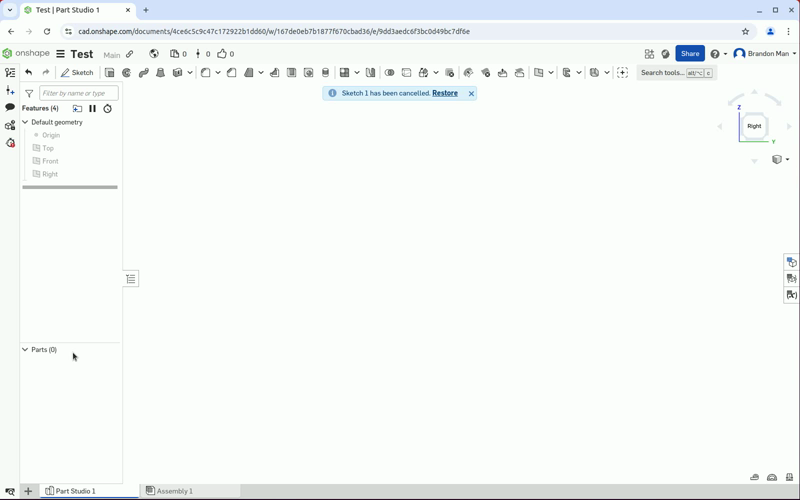
key(shift+s)
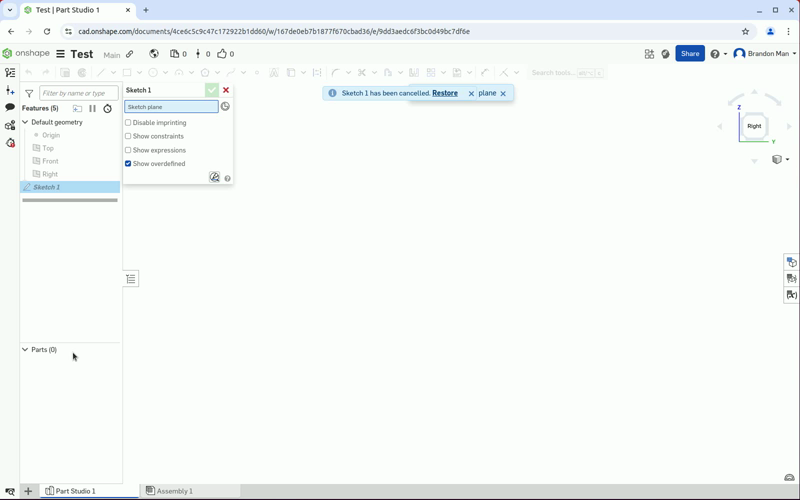
mouse_move(73, 176)
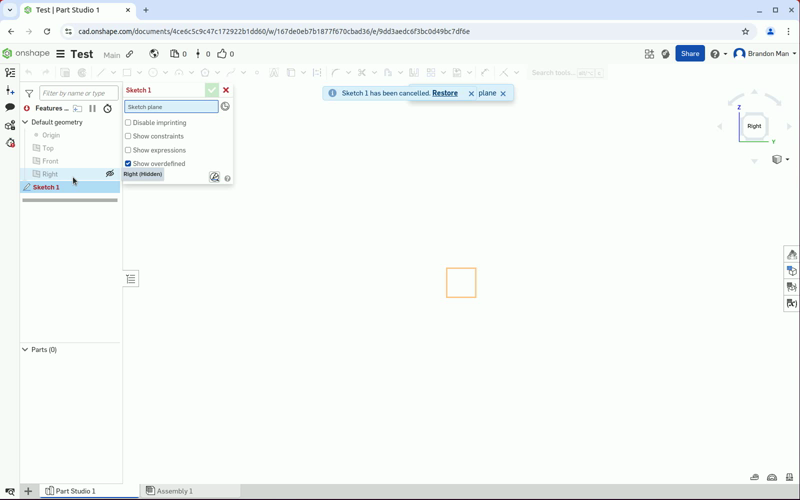
click(73, 176)
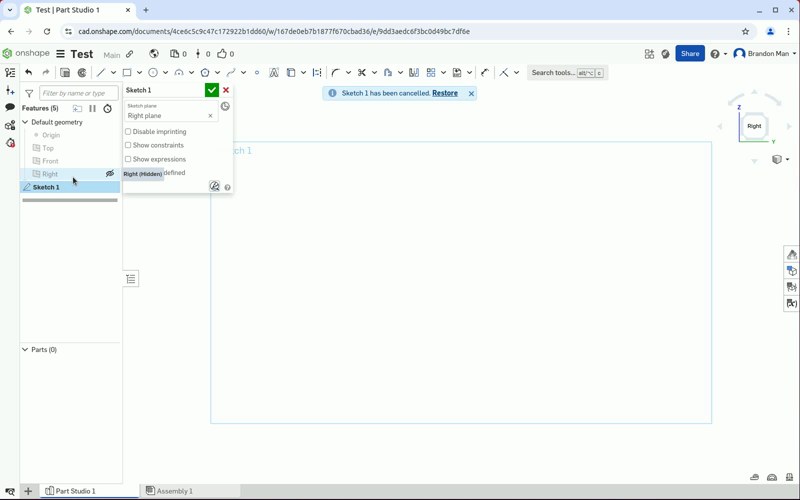
mouse_move(73, 352)
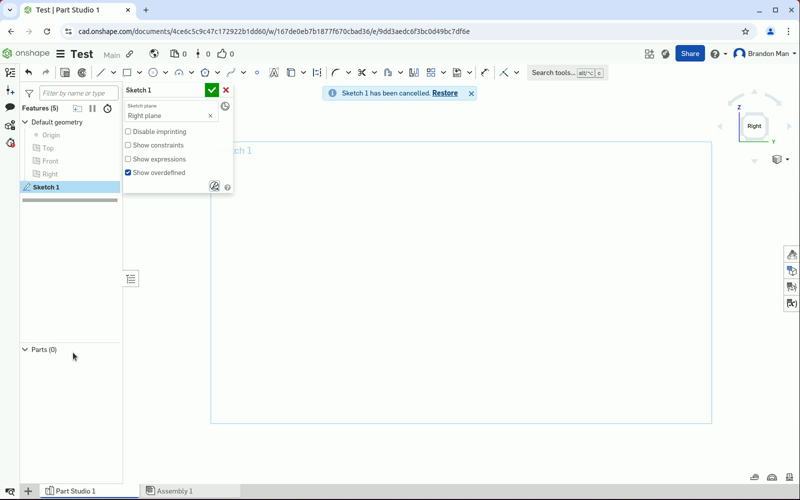
key(y)
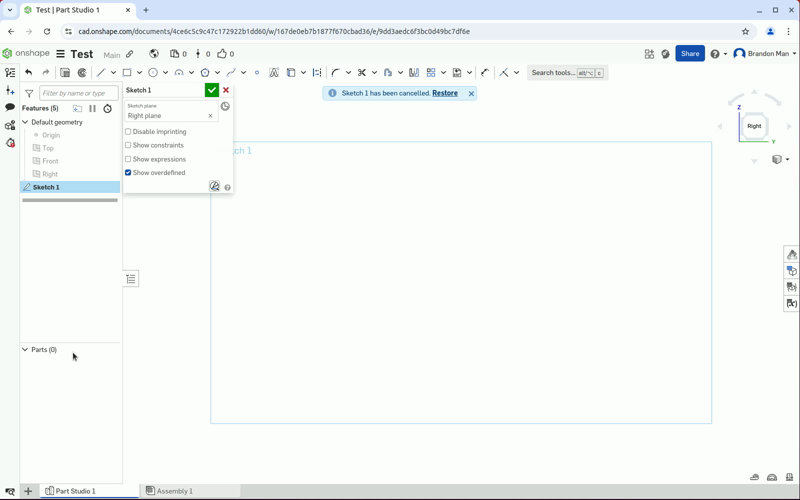
key(l)
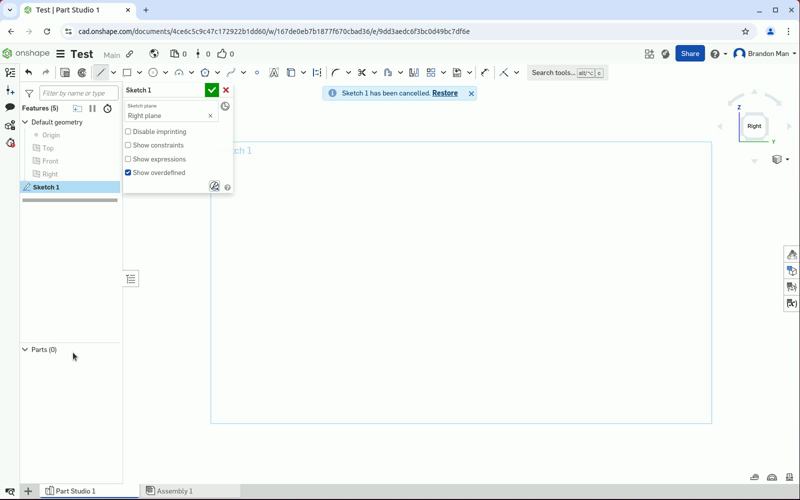
key_down(shift)
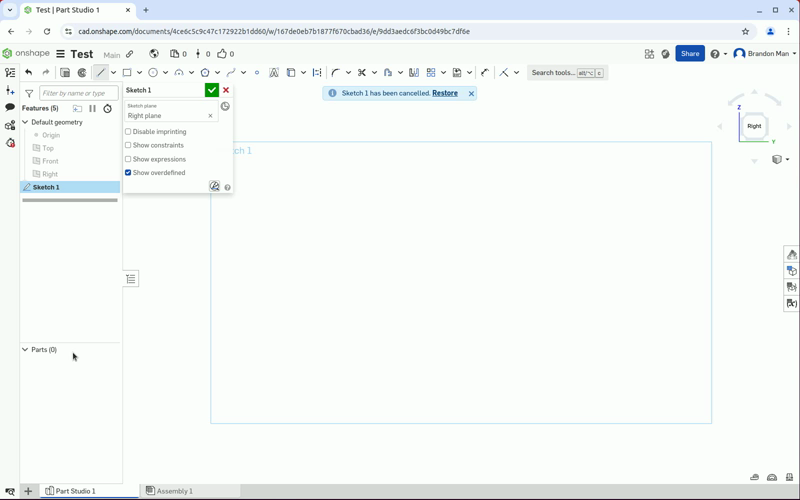
mouse_move(460, 282)
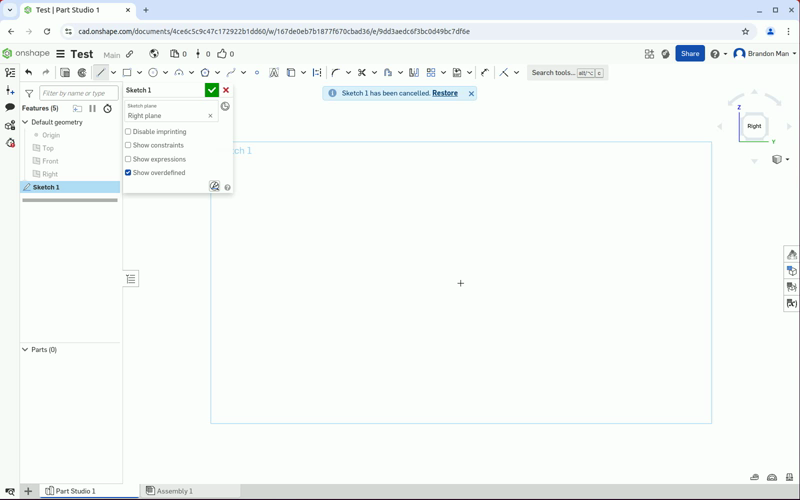
click(460, 282)
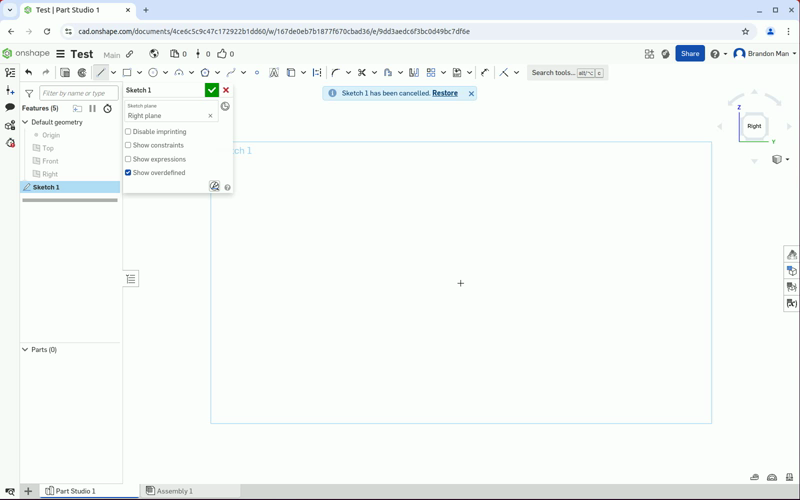
key_up(shift)
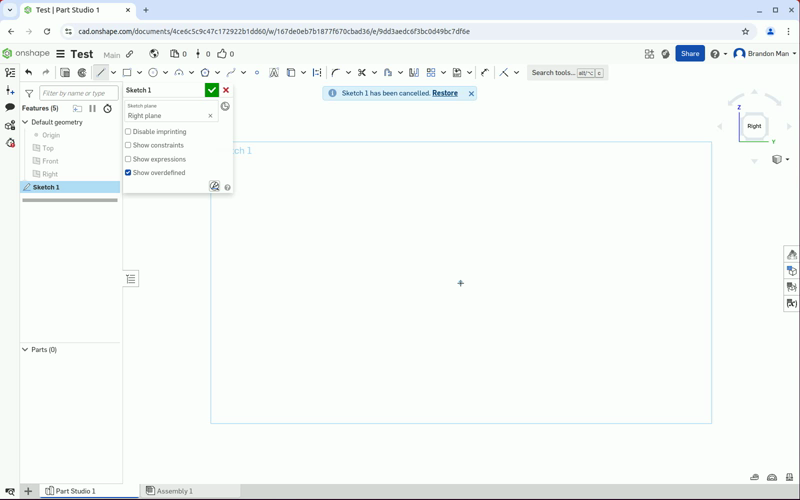
key_down(shift)
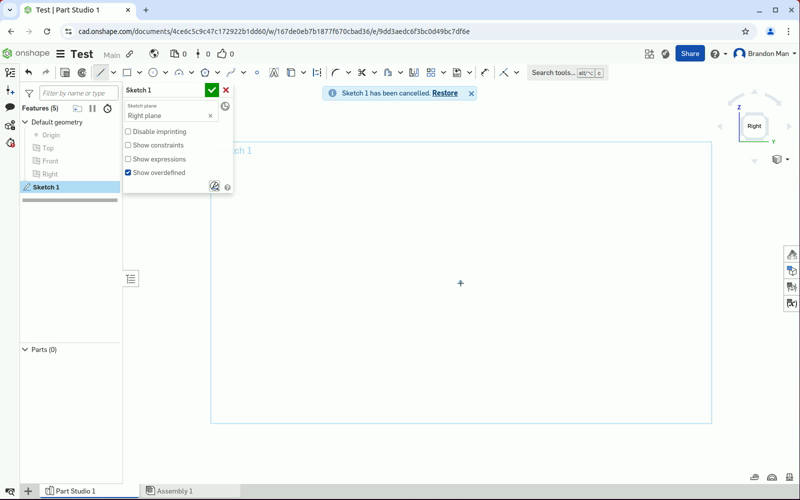
mouse_move(490, 282)
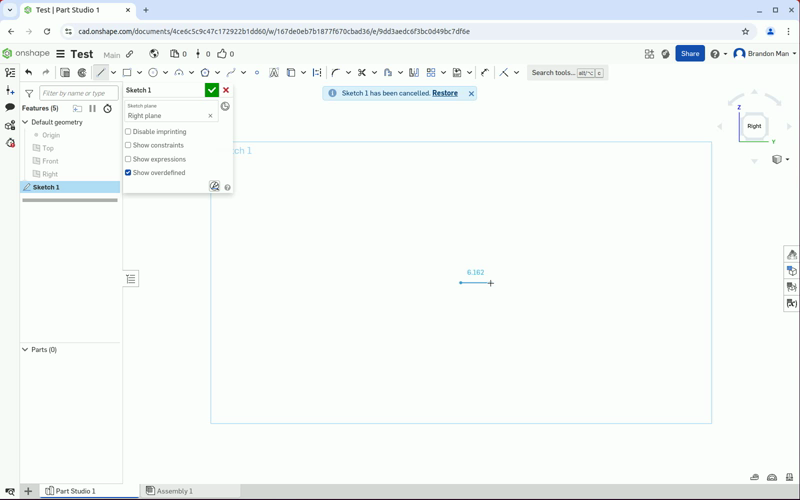
mouse_move(502, 282)
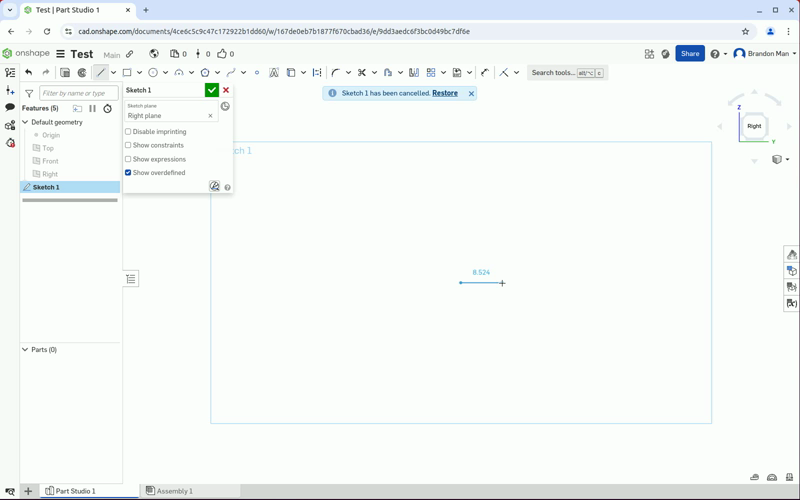
click(502, 282)
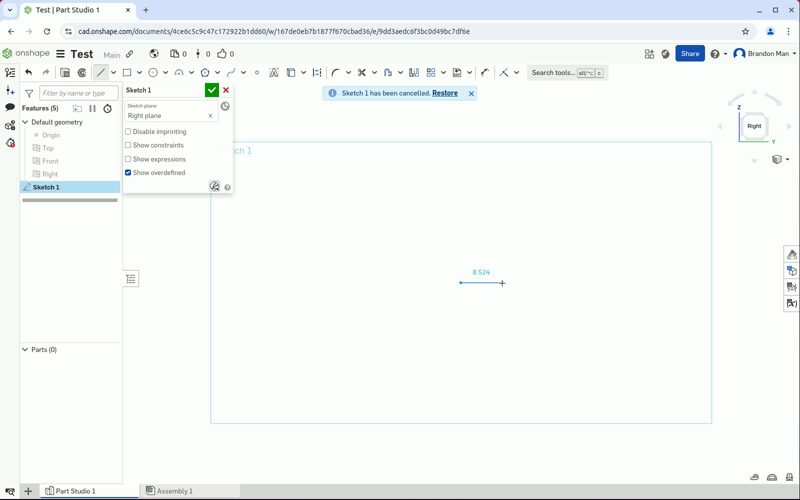
key_up(shift)
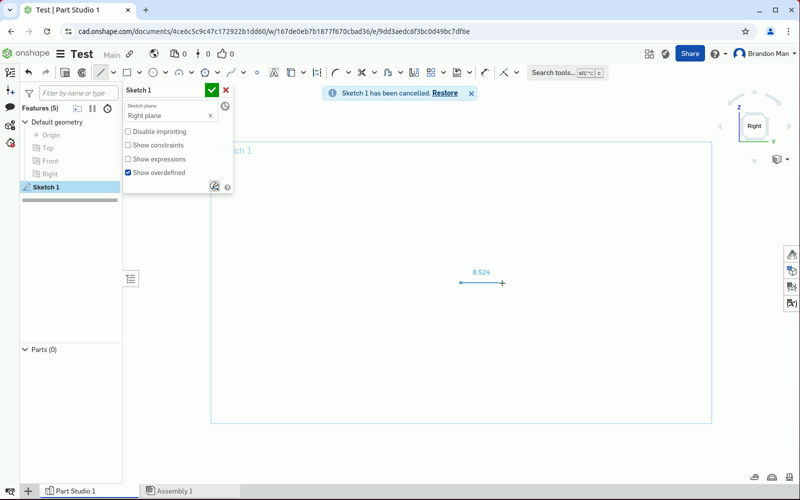
key_down(shift)
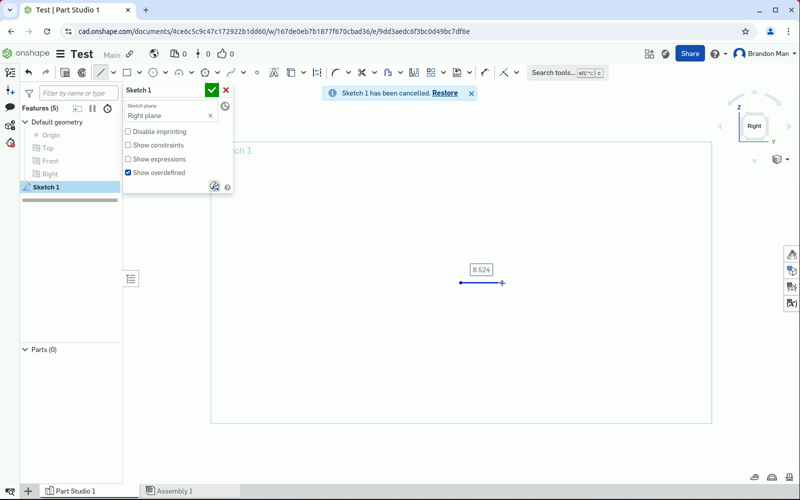
mouse_move(502, 170)
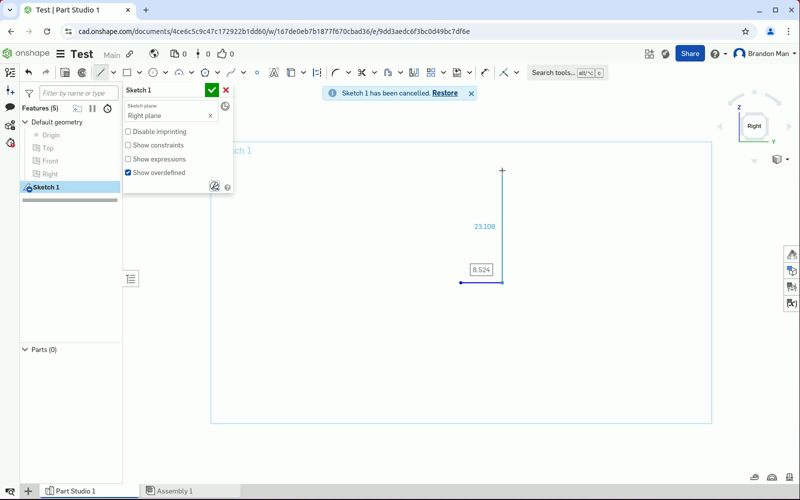
click(502, 170)
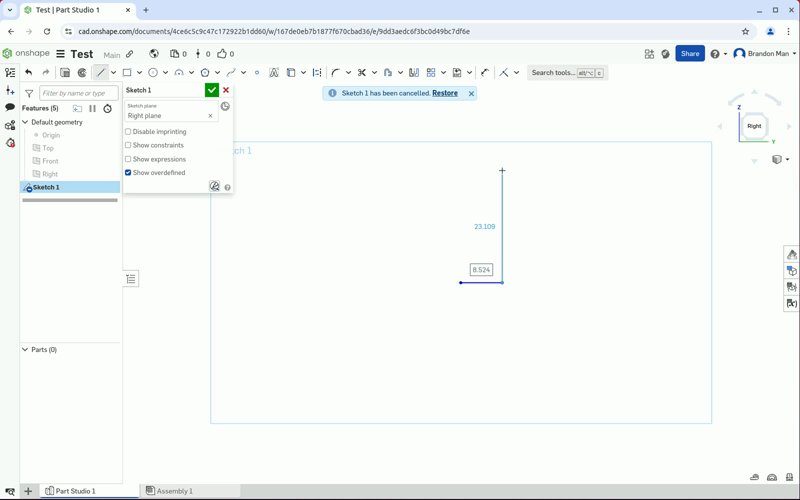
key_up(shift)
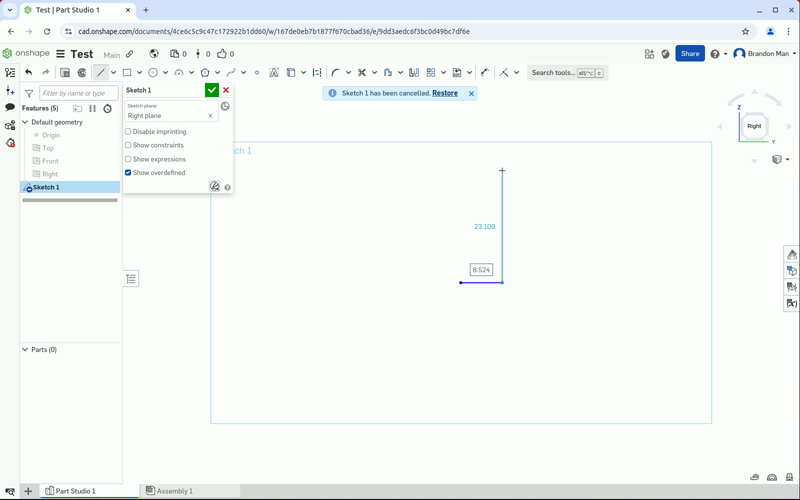
key_down(shift)
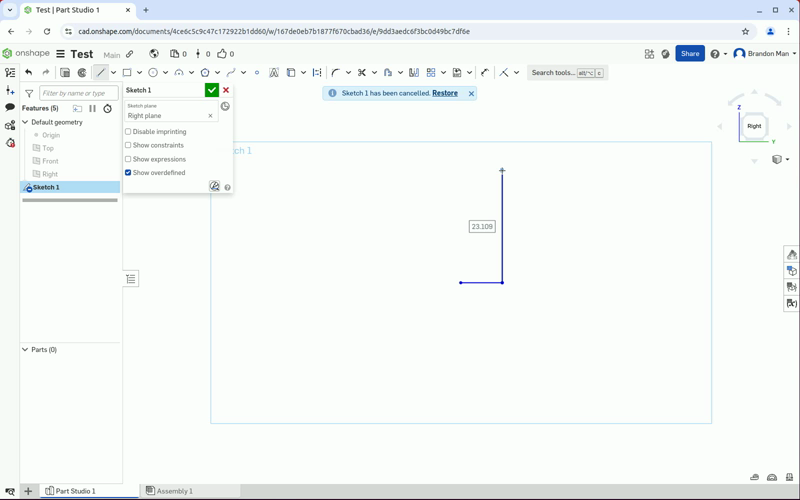
mouse_move(532, 170)
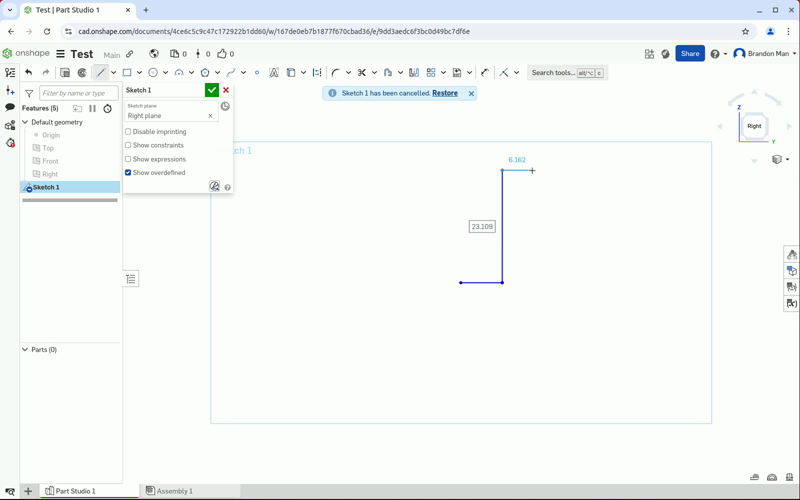
mouse_move(460, 170)
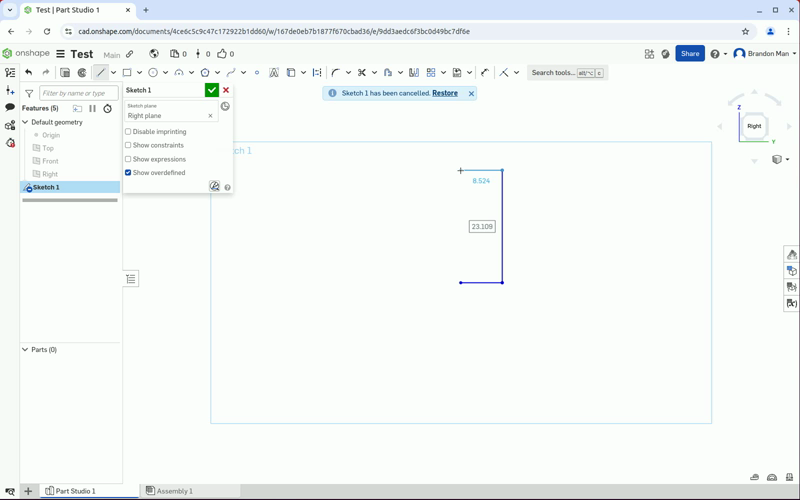
click(460, 170)
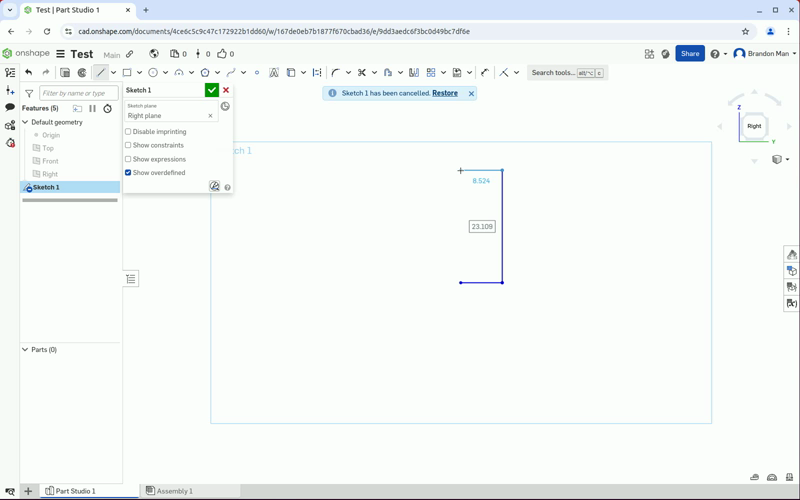
key_up(shift)
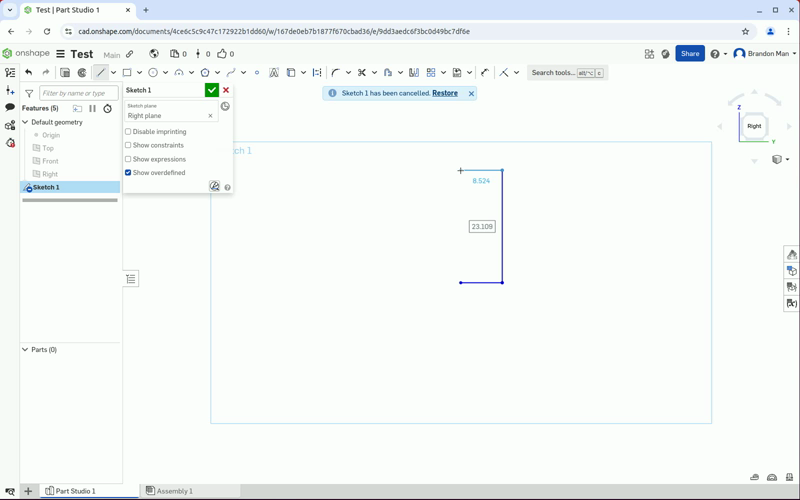
key_down(shift)
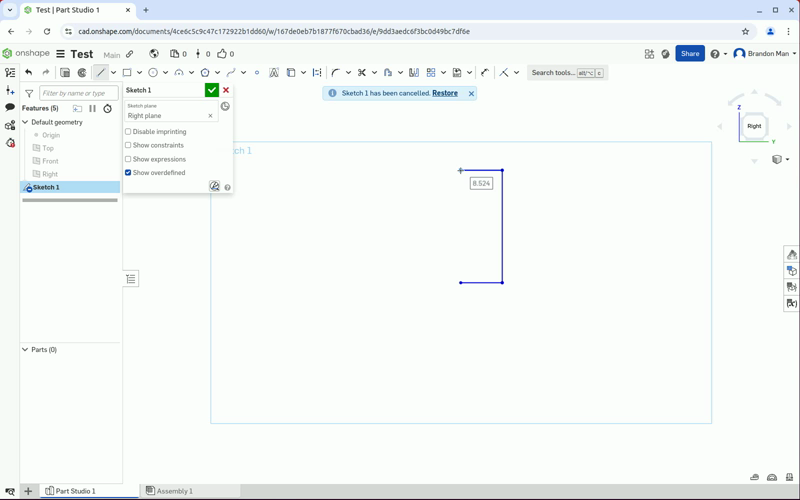
mouse_move(460, 282)
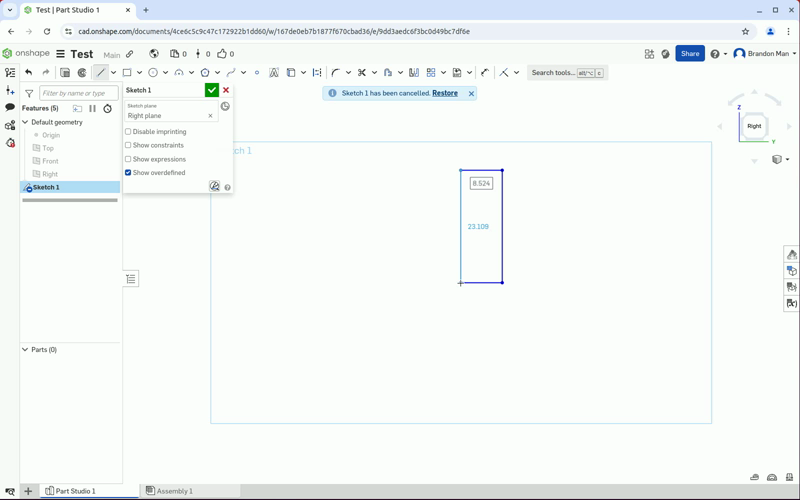
key_up(shift)
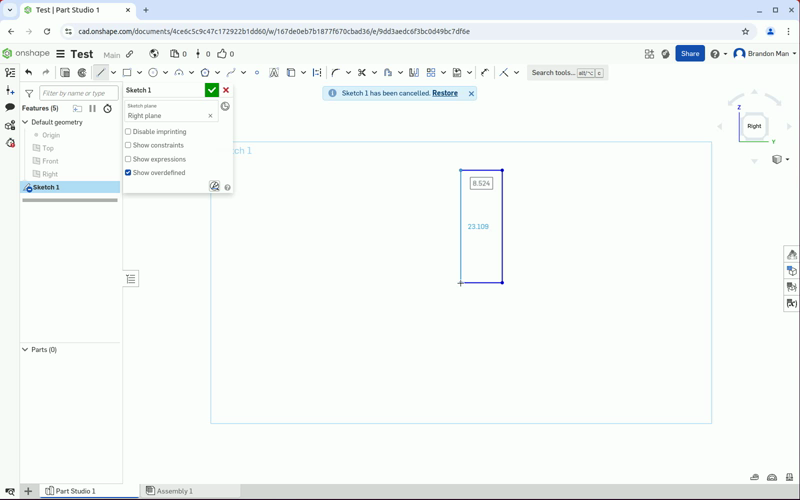
click(460, 282)
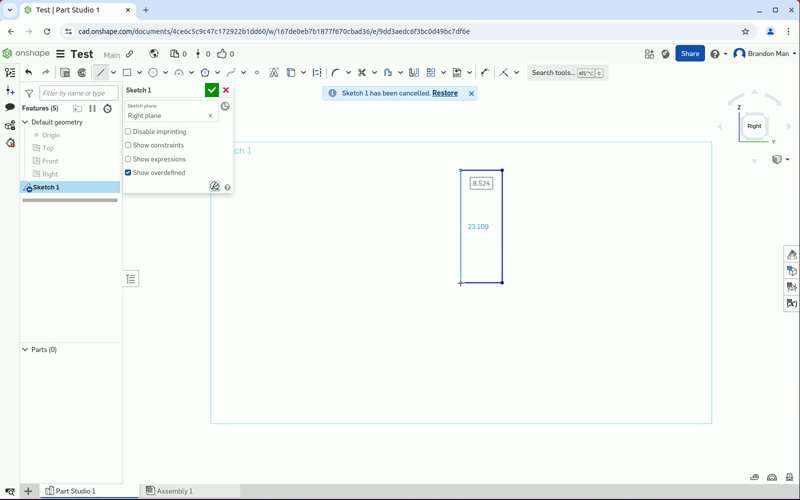
key(esc)
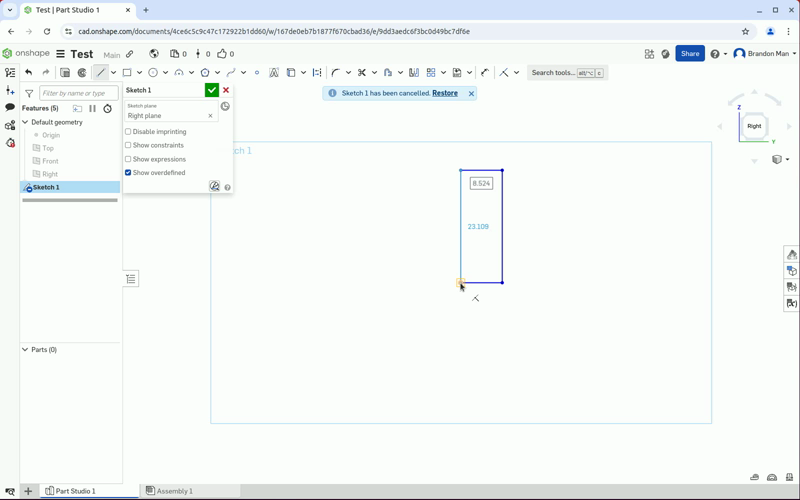
mouse_move(473, 259)
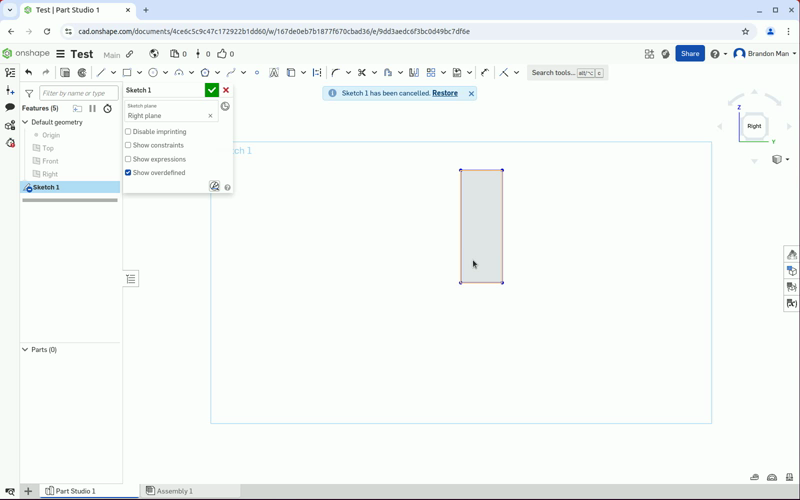
click(473, 259)
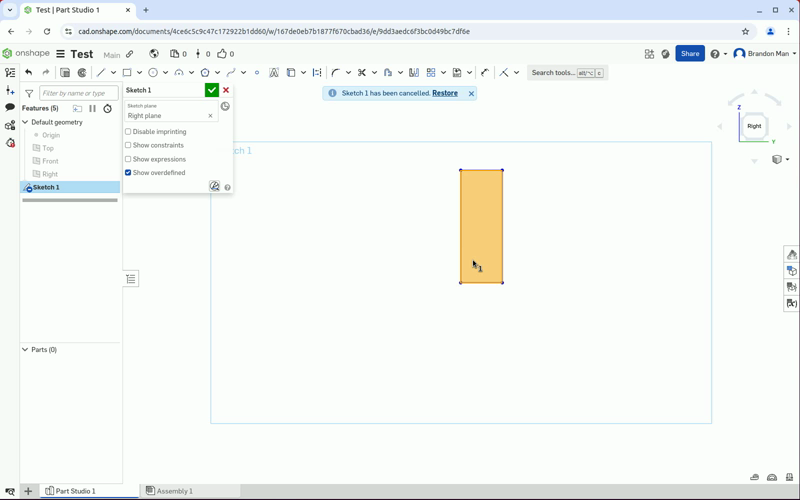
mouse_move(73, 352)
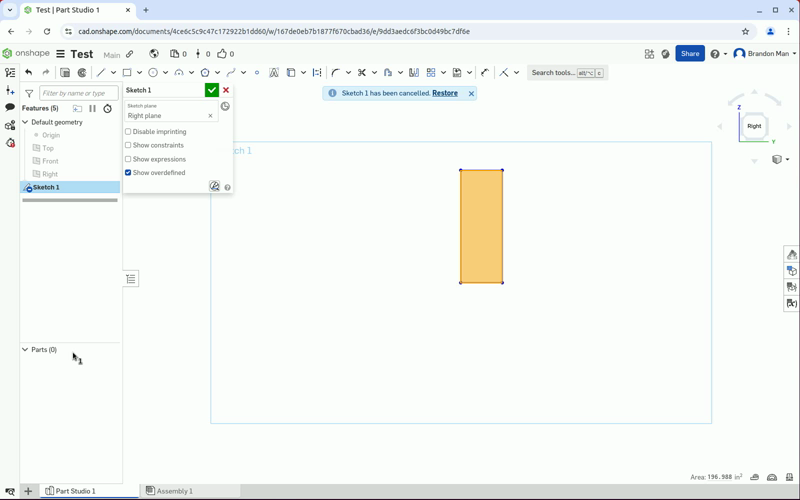
key(shift+y)
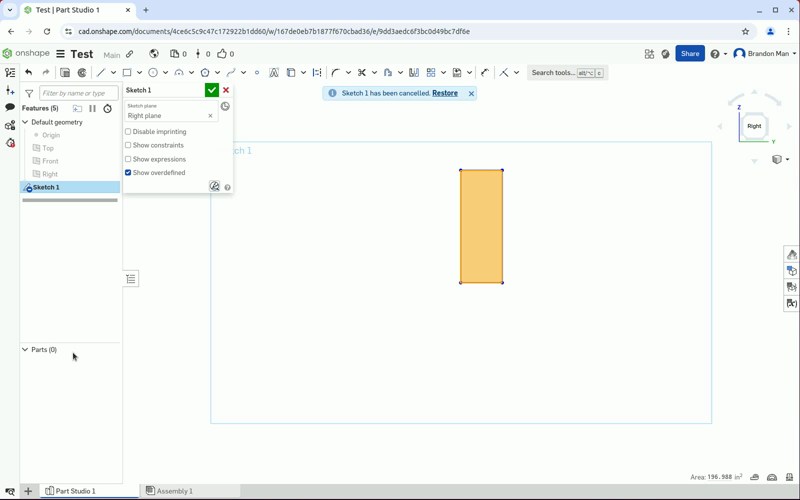
key(shift+e)
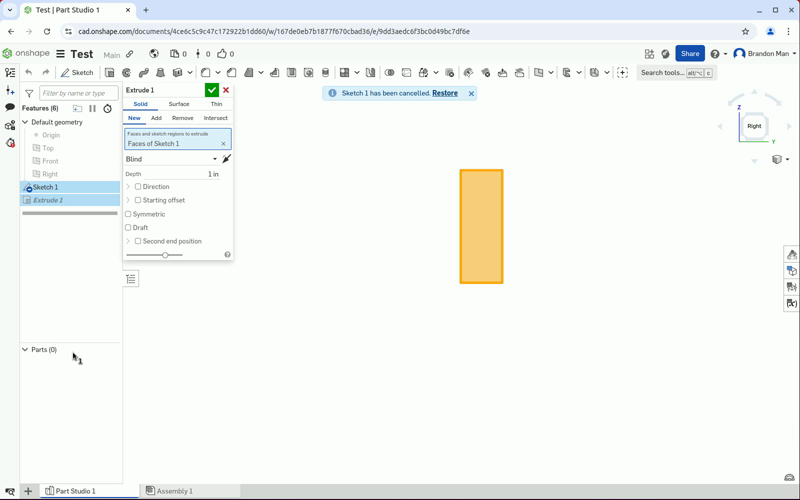
mouse_move(143, 106)
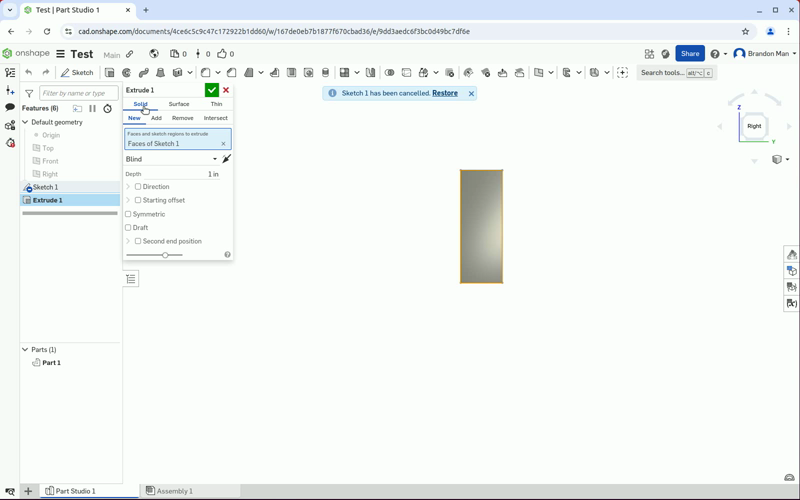
click(143, 106)
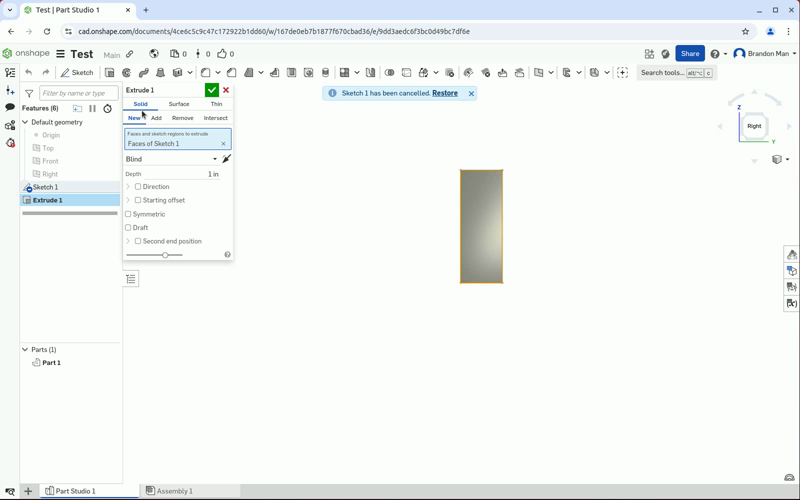
mouse_move(137, 120)
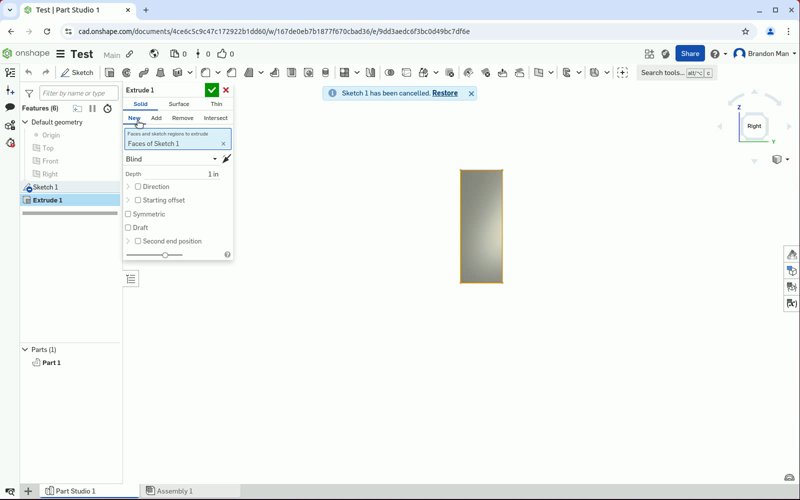
click(137, 120)
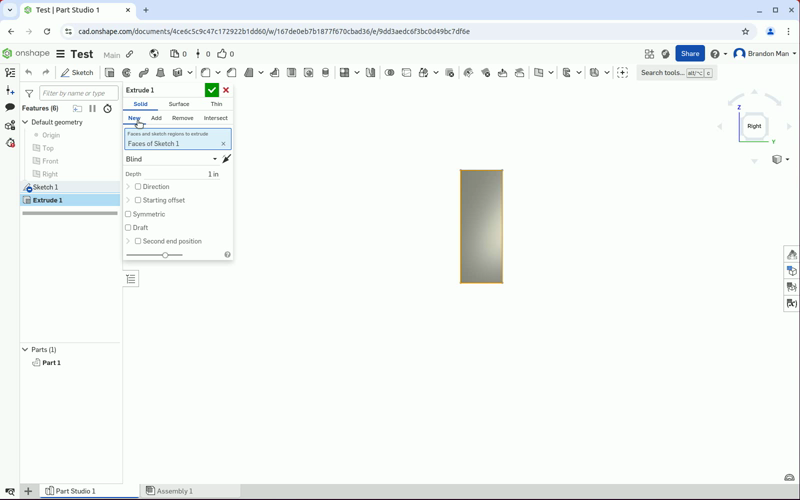
key(tab, 4)
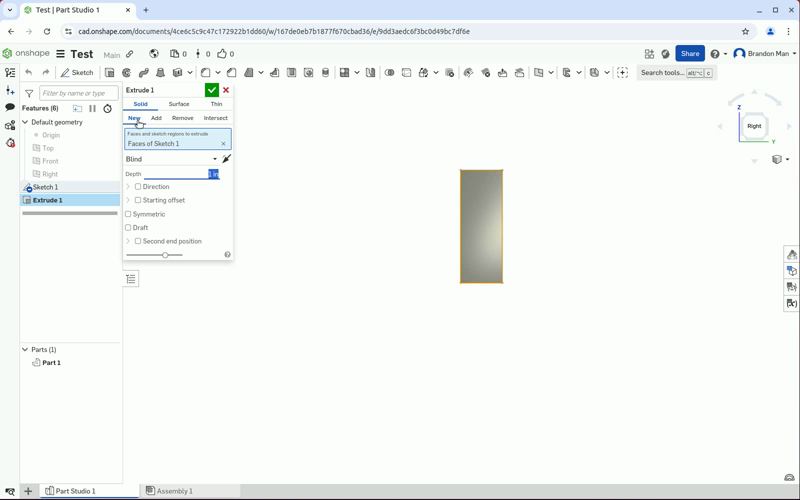
text(10.351)
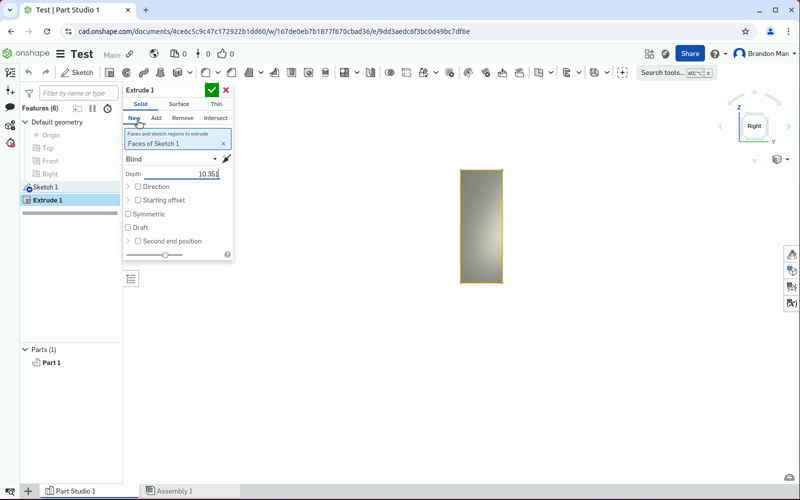
key(enter)
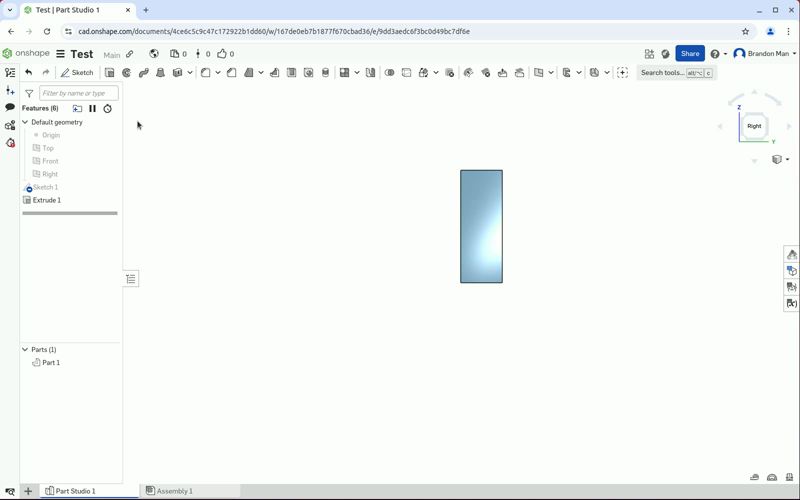
key(shift+h)
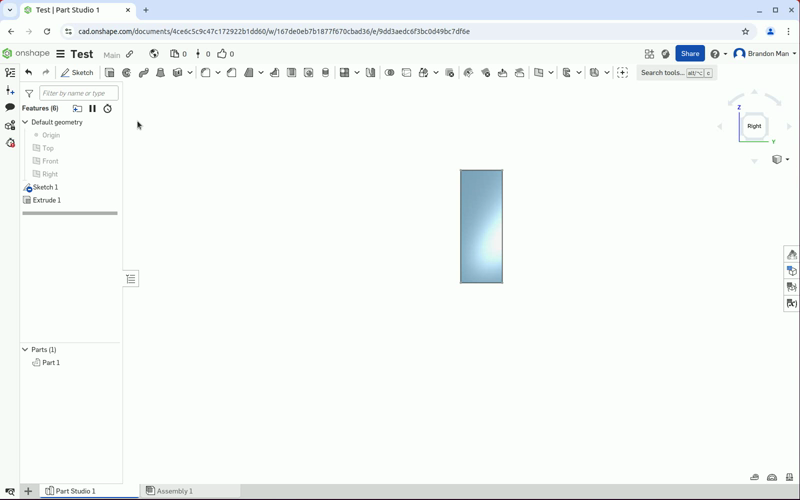
key(shift+h)
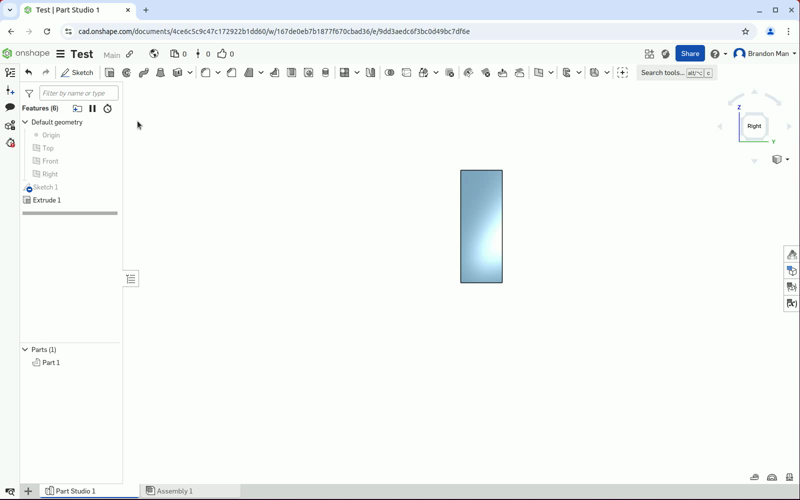
mouse_move(73, 189)
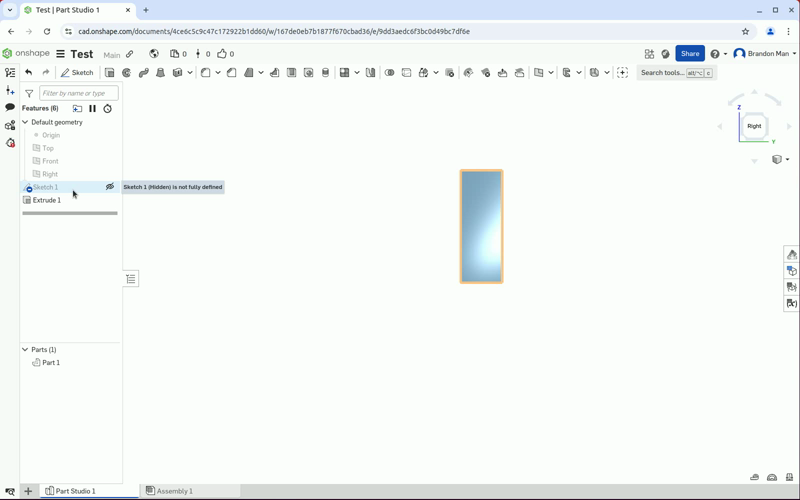
click(73, 189)
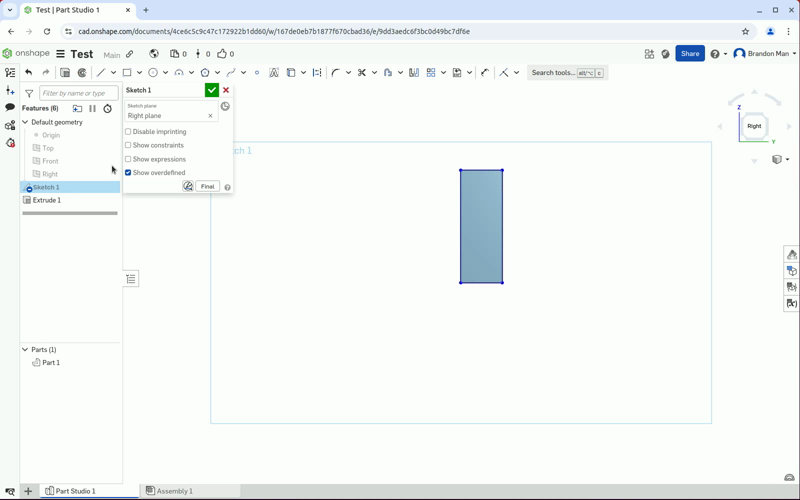
mouse_move(229, 92)
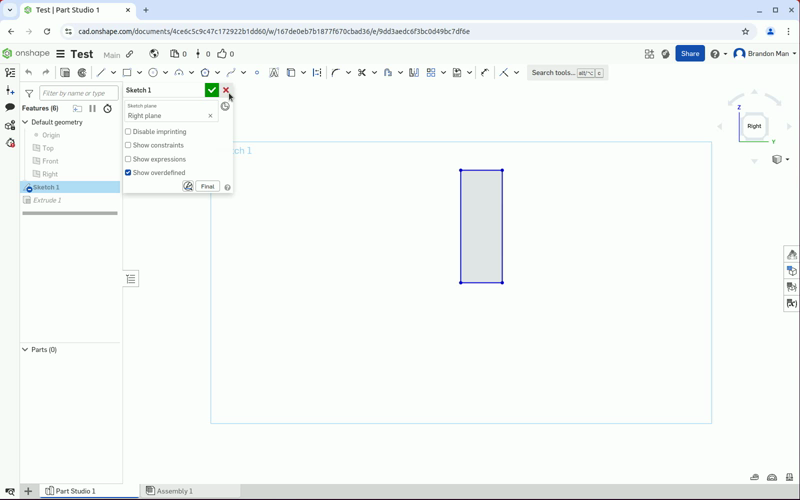
click(229, 92)
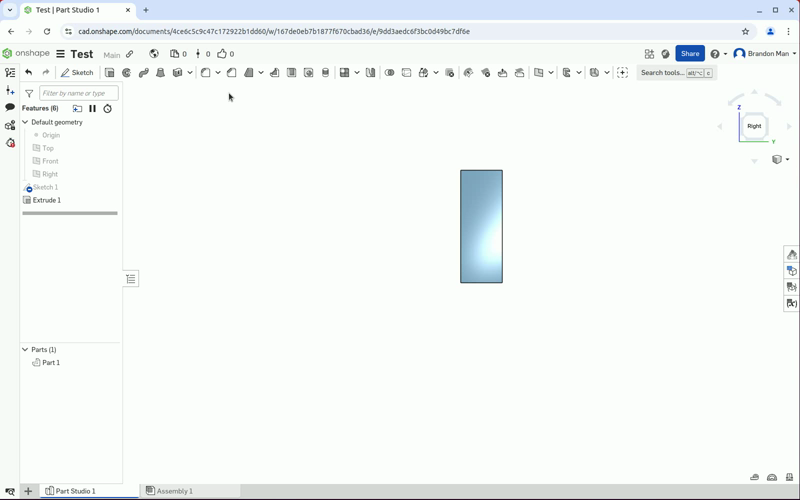
mouse_move(73, 352)
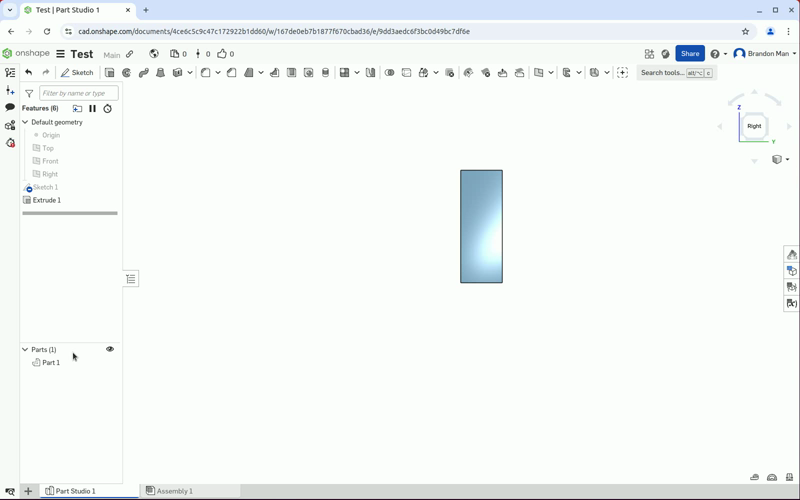
key(y)
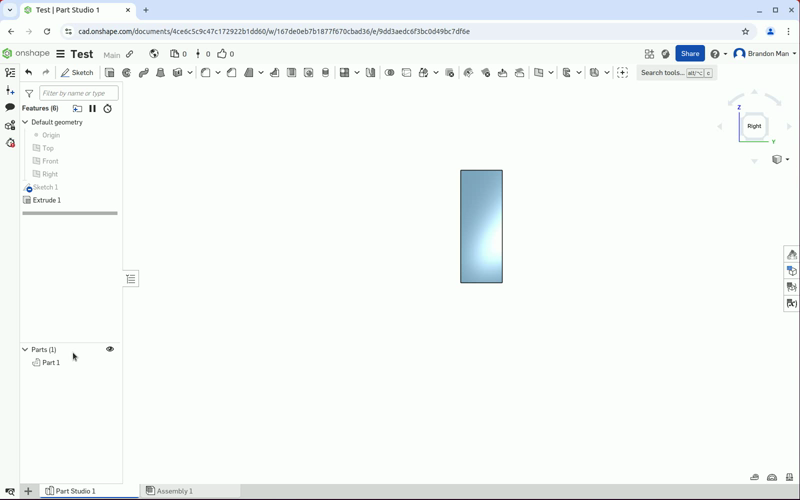
key(shift+p)
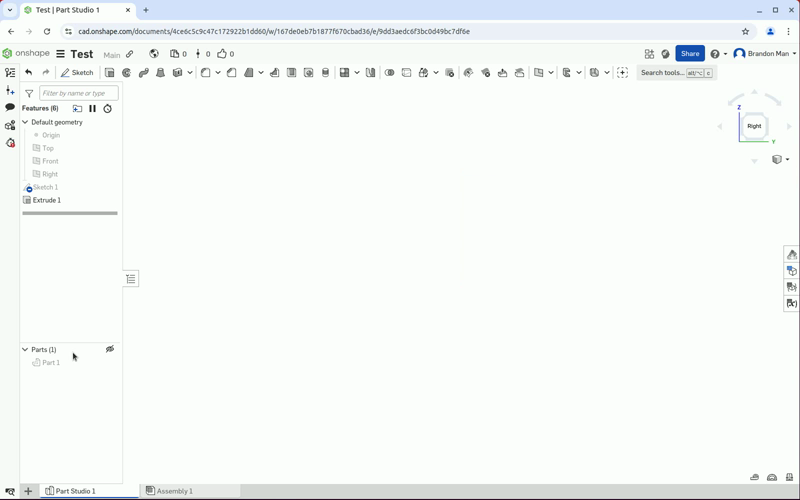
key(space)
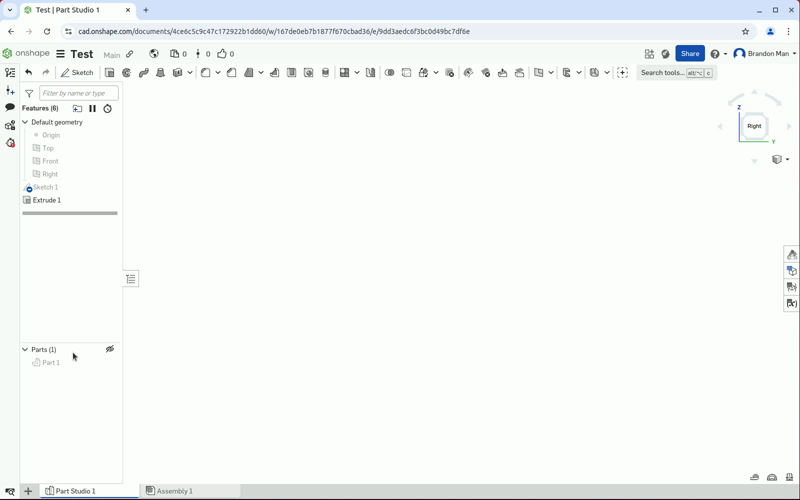
key_down(shift)
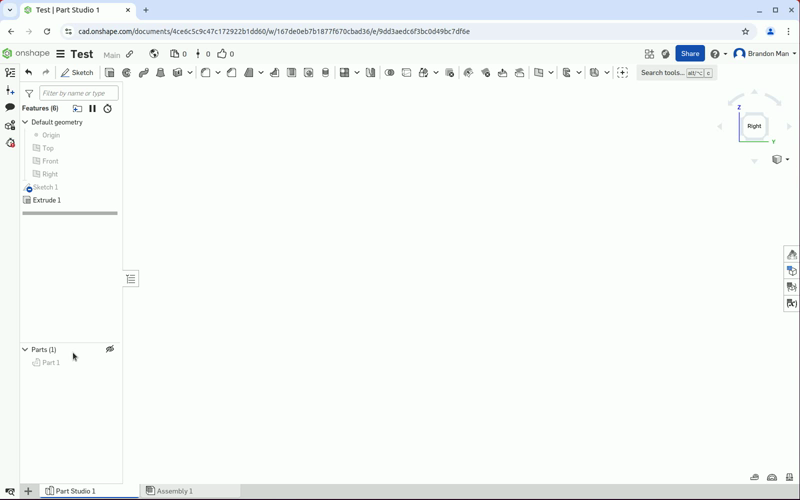
key(right)
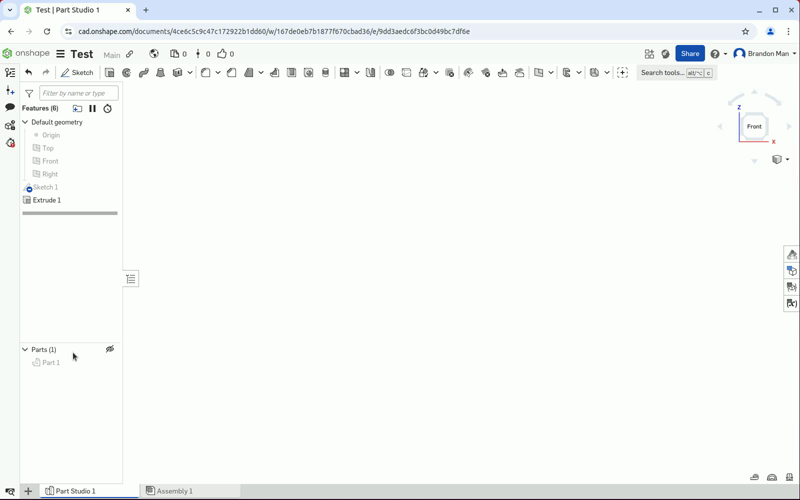
key_up(shift)
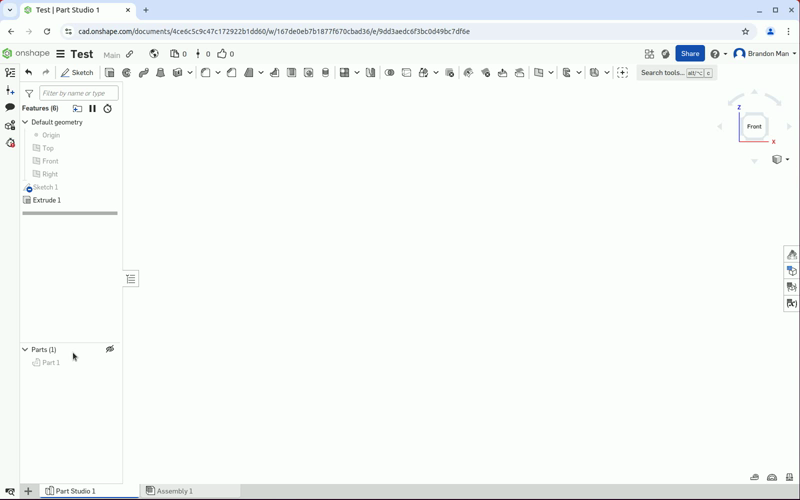
mouse_move(73, 352)
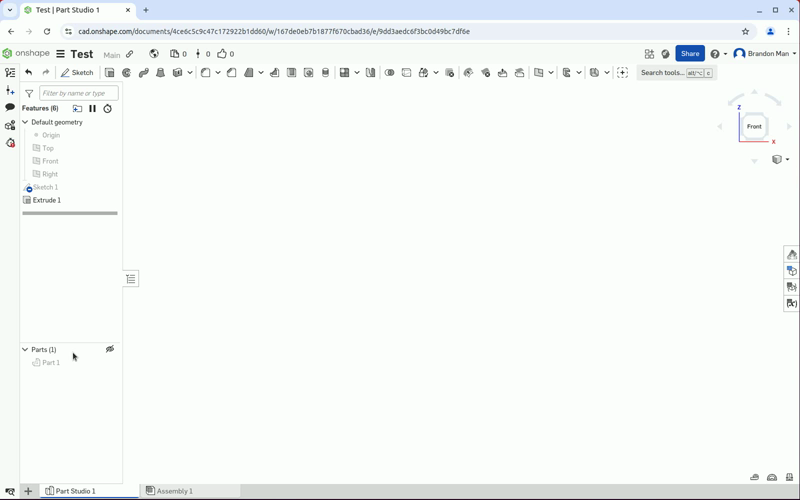
key(shift+y)
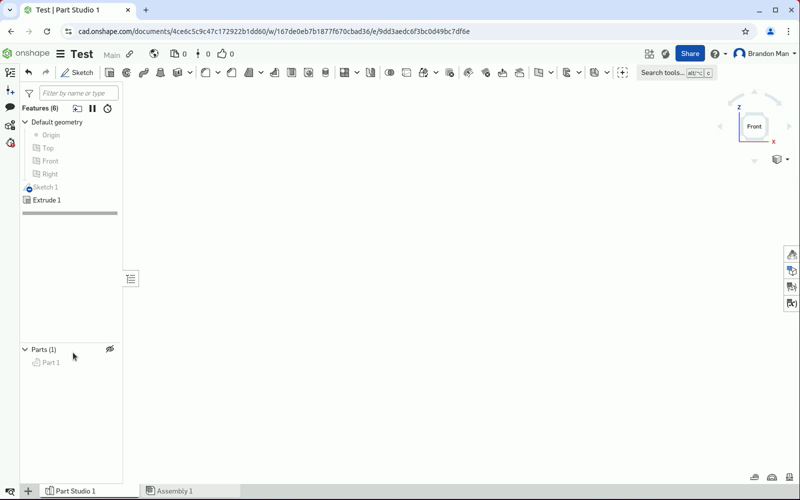
key(shift+s)
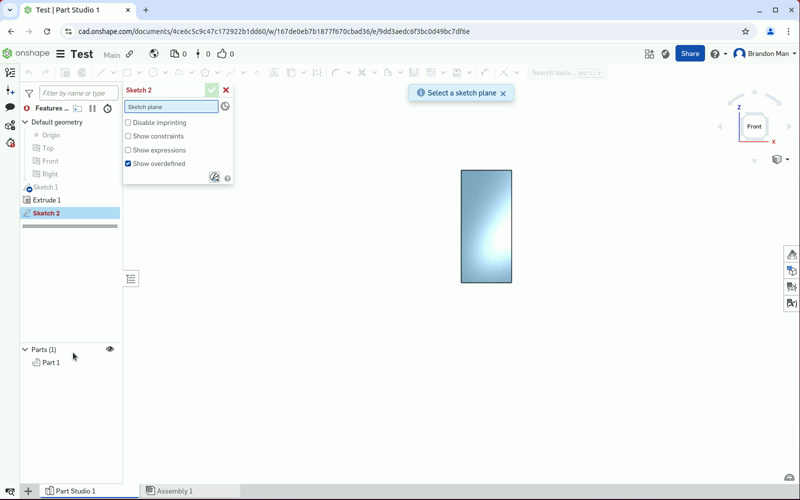
mouse_move(73, 163)
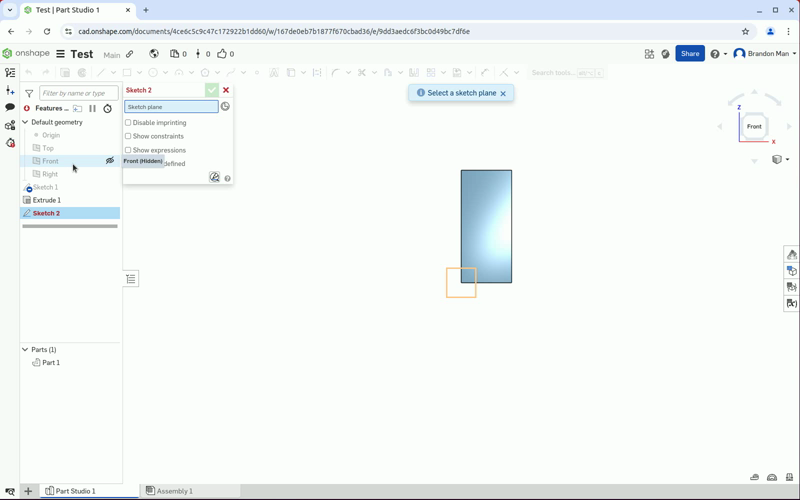
click(73, 163)
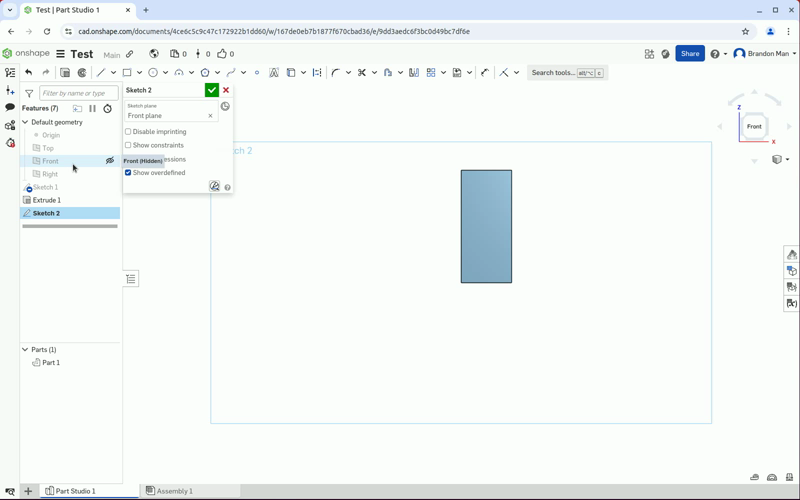
mouse_move(73, 352)
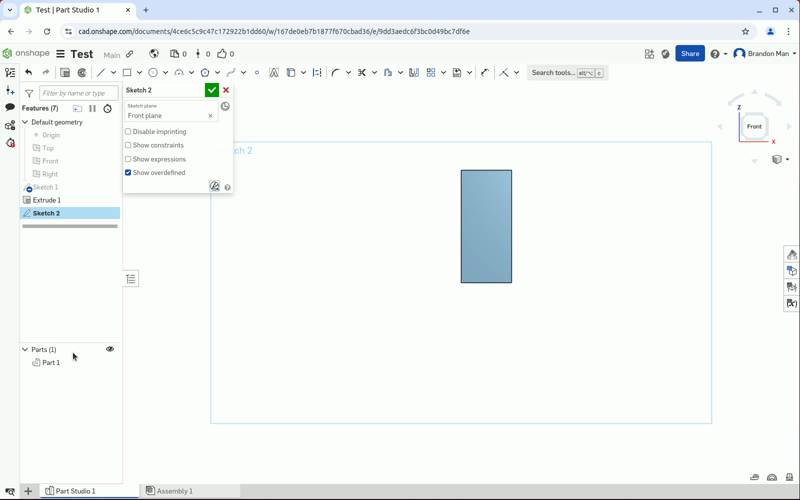
key(y)
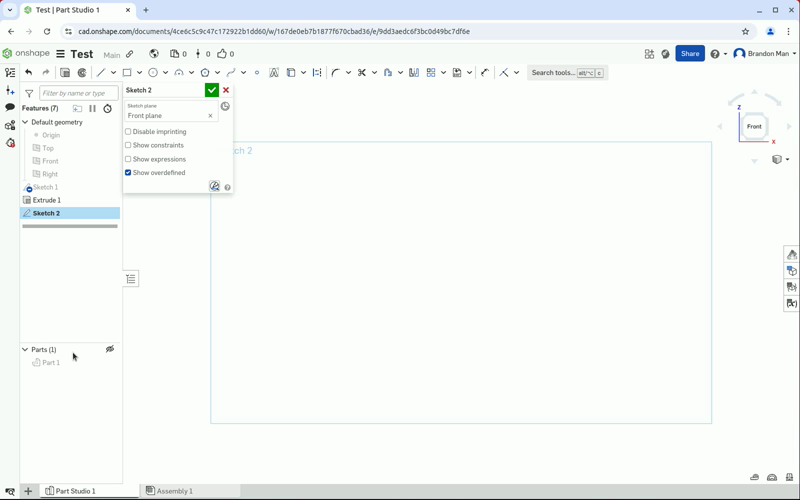
key(l)
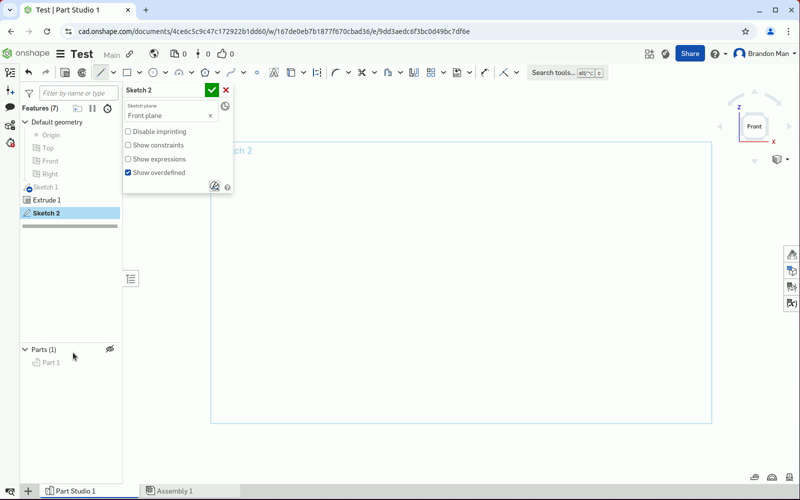
key_down(shift)
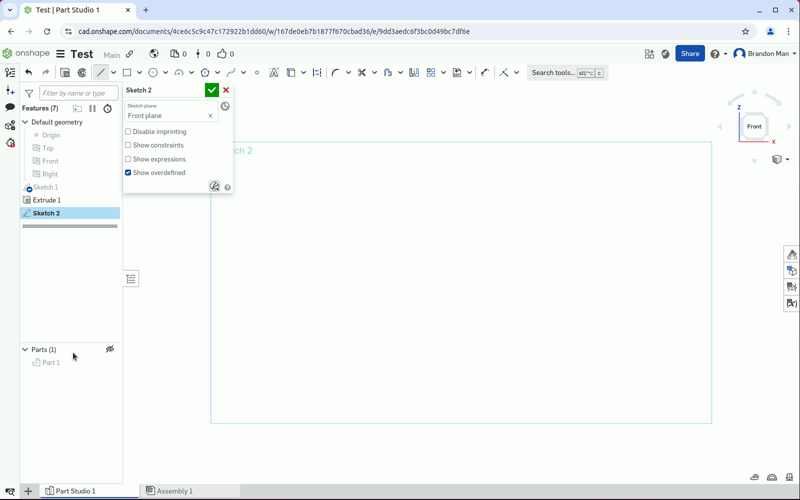
mouse_move(460, 172)
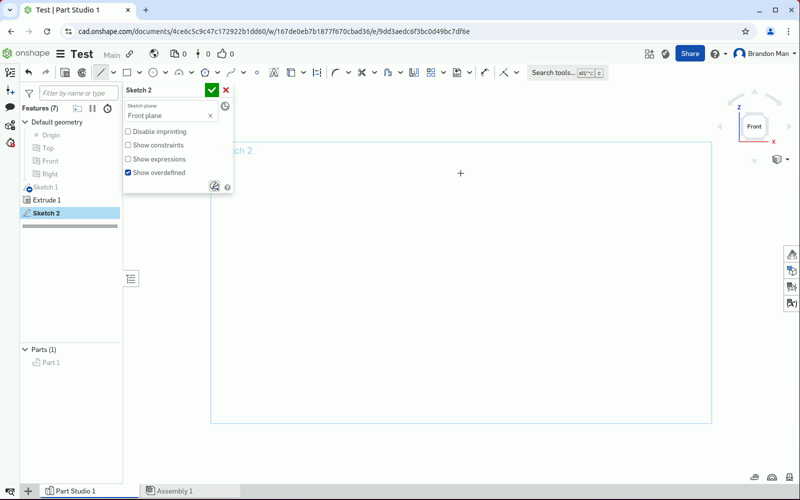
click(460, 172)
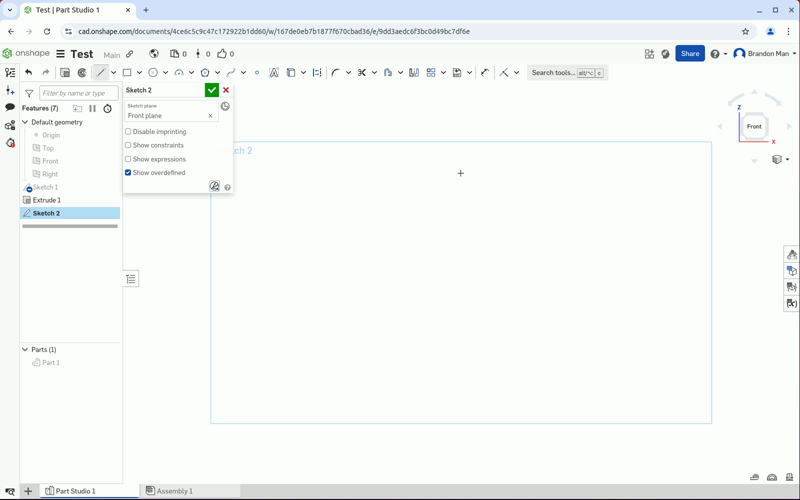
key_up(shift)
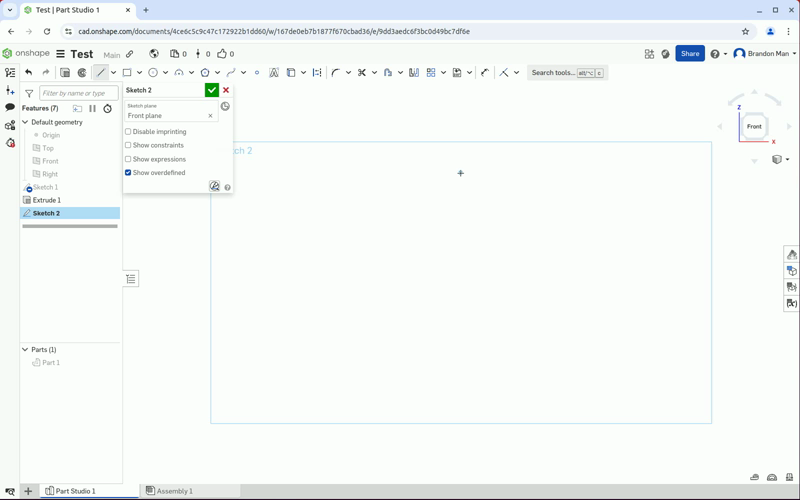
key_down(shift)
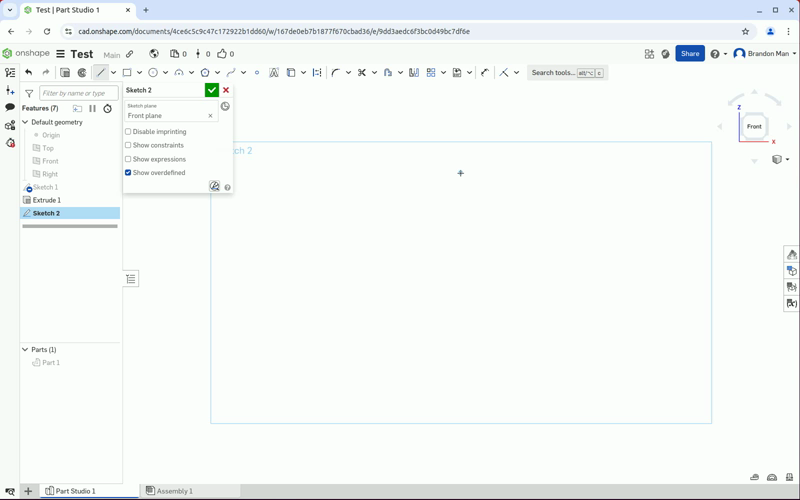
mouse_move(490, 172)
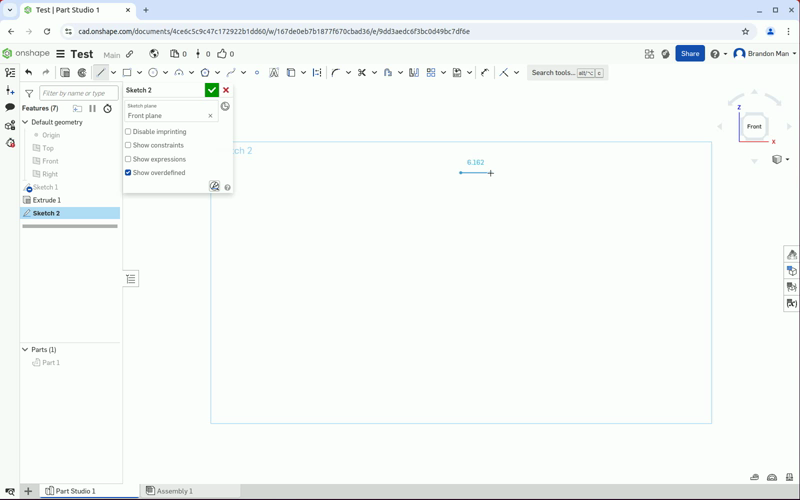
mouse_move(511, 172)
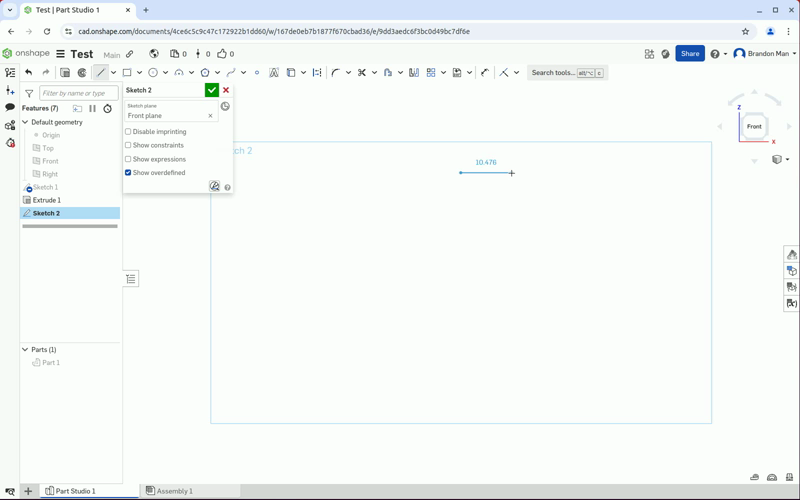
click(511, 172)
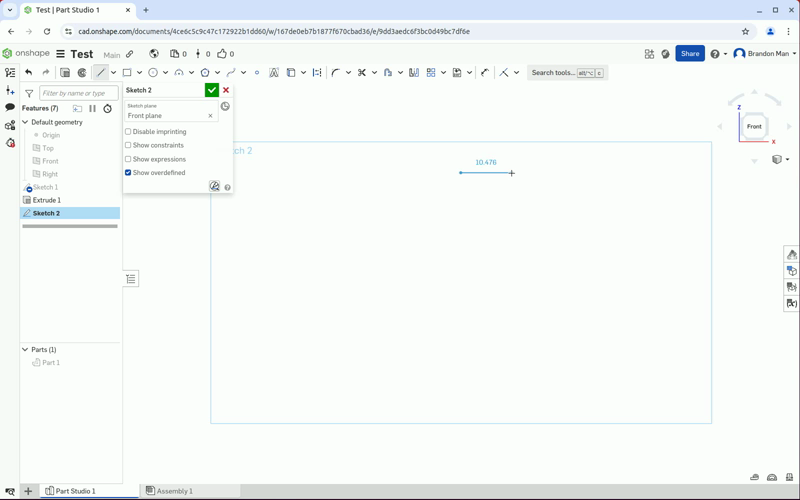
key_up(shift)
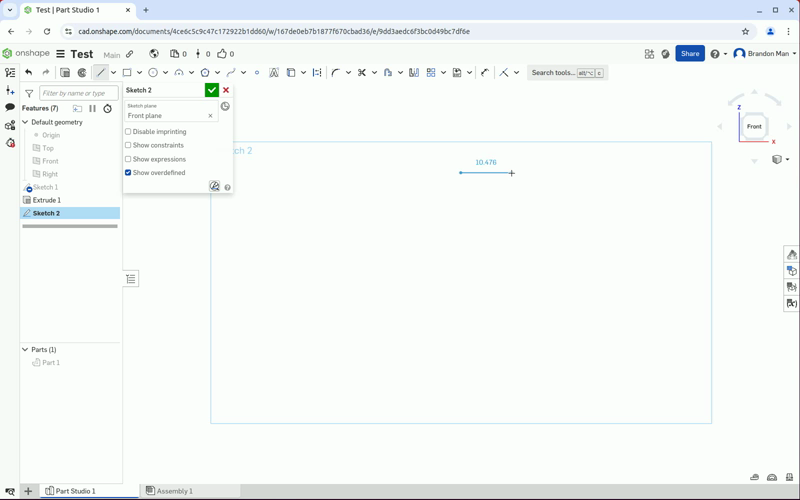
key_down(shift)
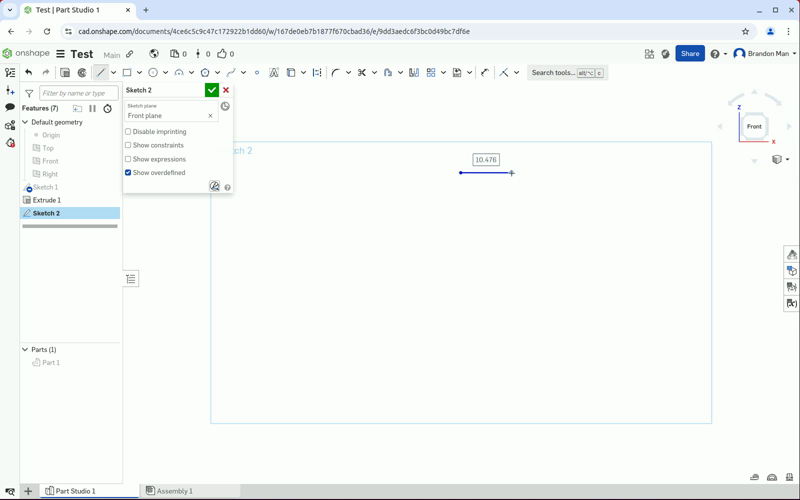
mouse_move(541, 172)
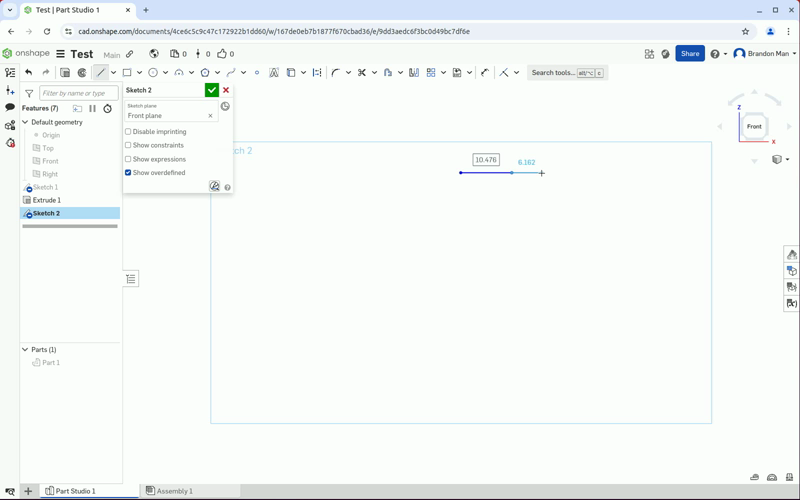
mouse_move(511, 170)
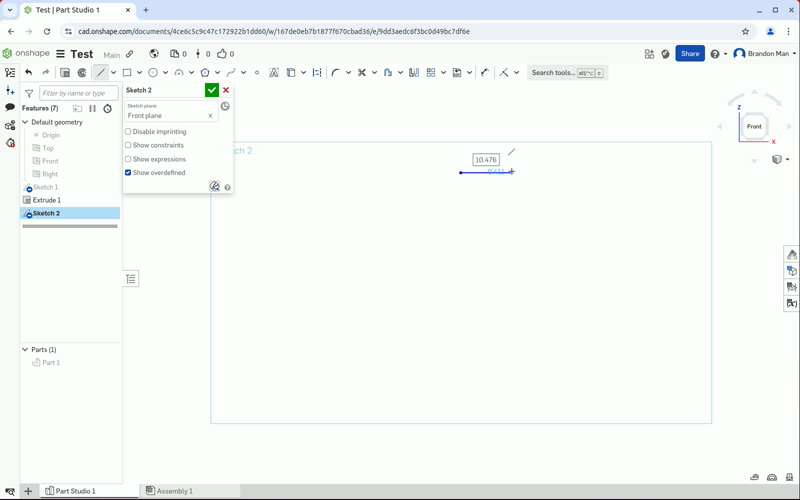
scroll(6)
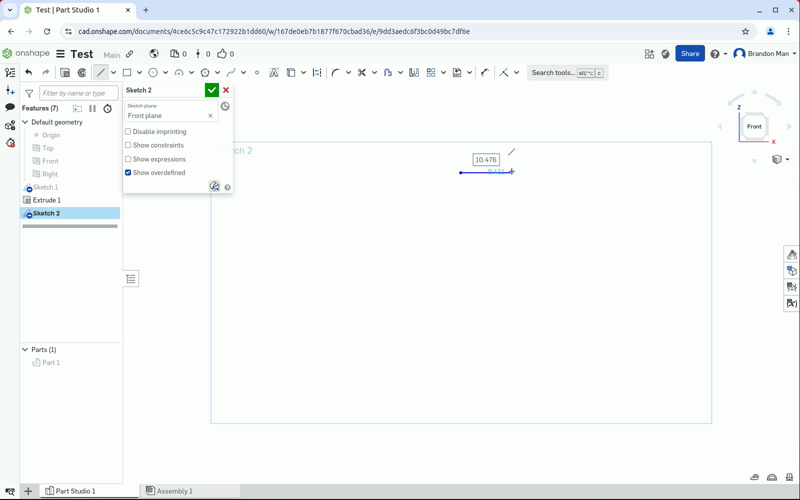
scroll(6)
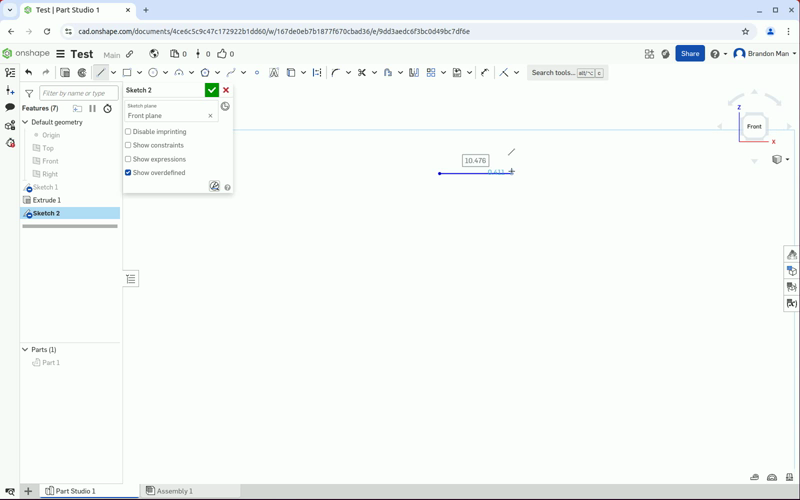
scroll(6)
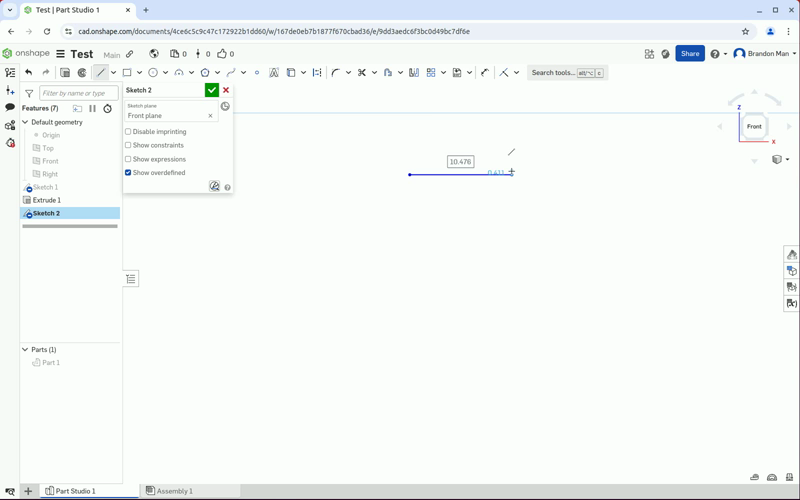
scroll(6)
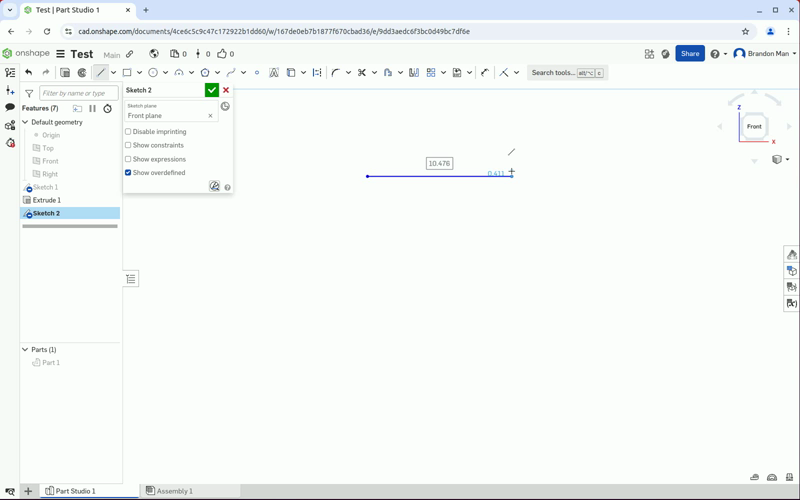
scroll(6)
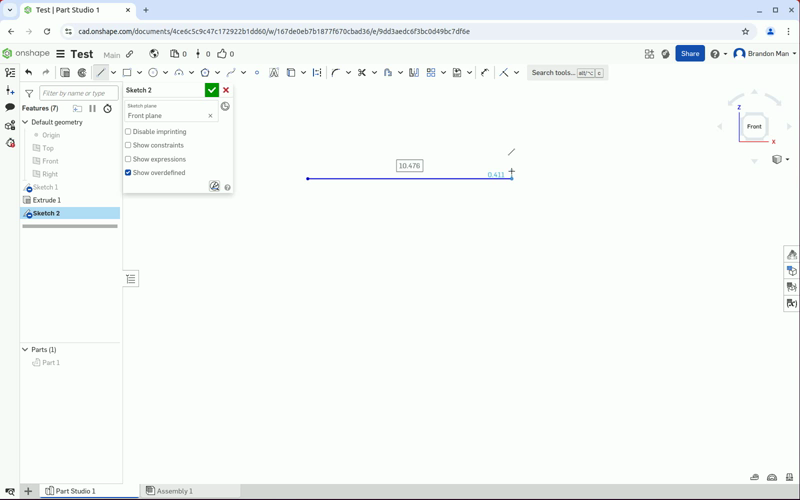
scroll(6)
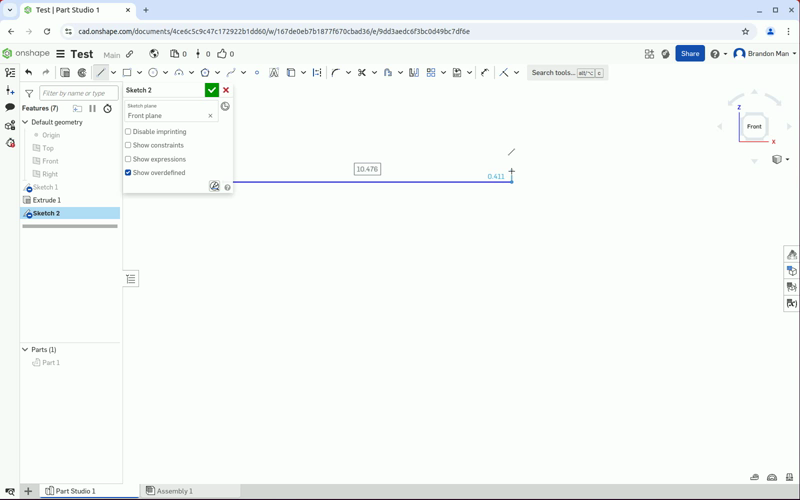
scroll(6)
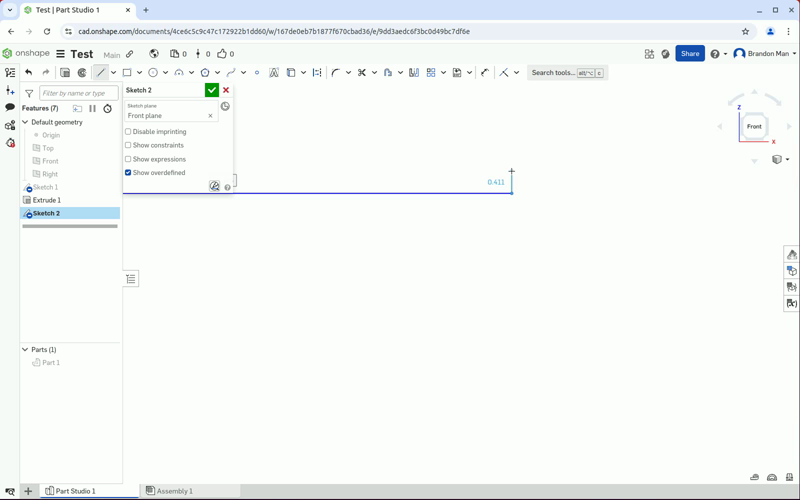
click(511, 170)
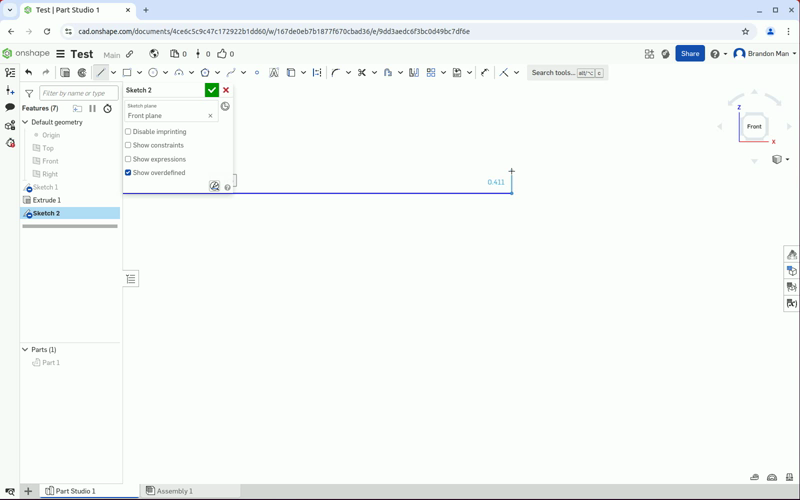
scroll(-6)
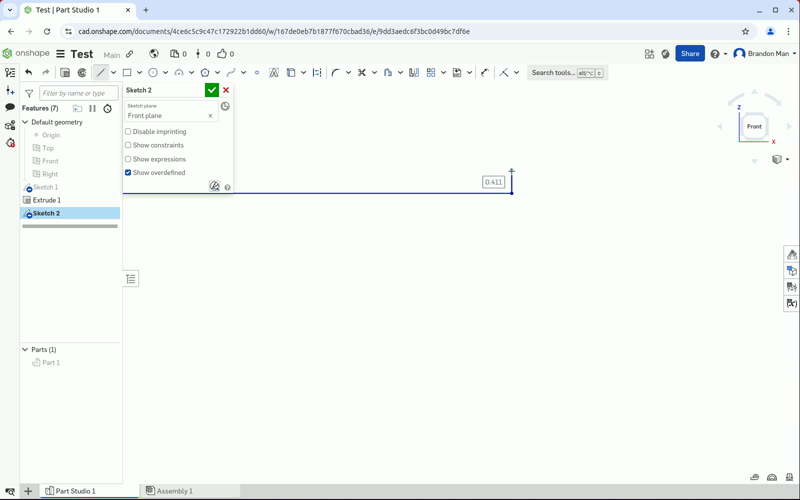
scroll(-6)
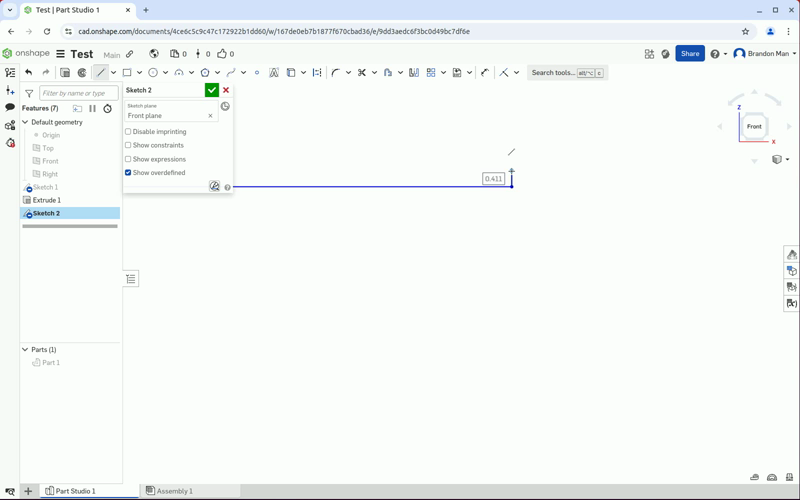
scroll(-6)
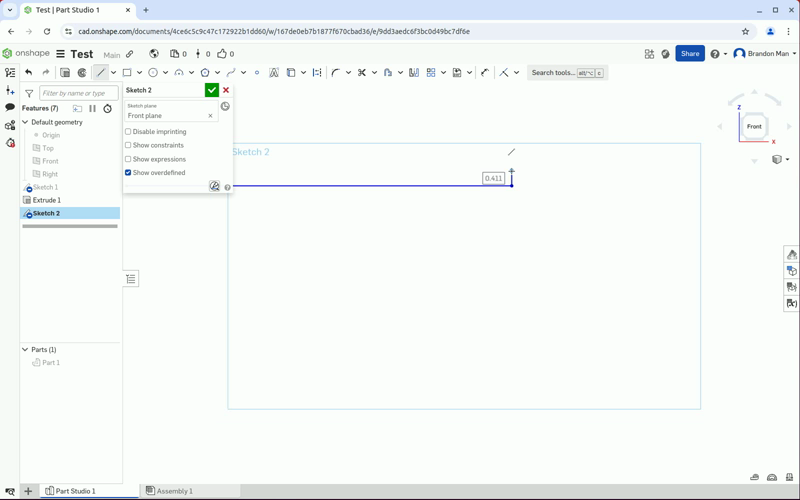
scroll(-6)
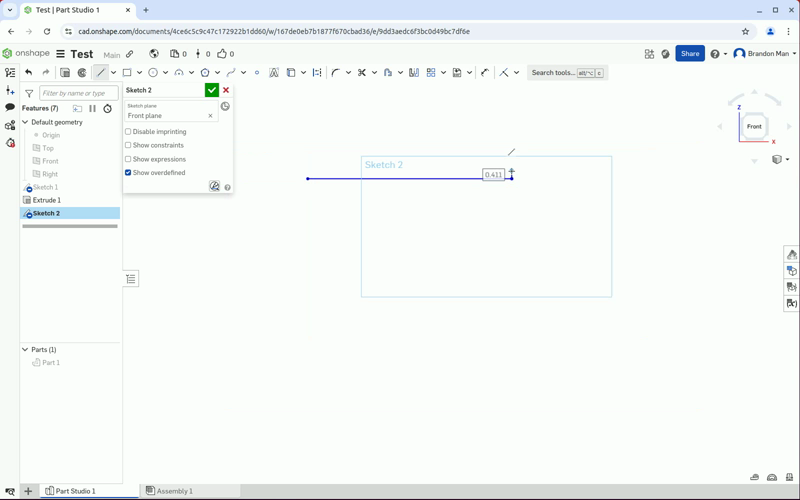
scroll(-6)
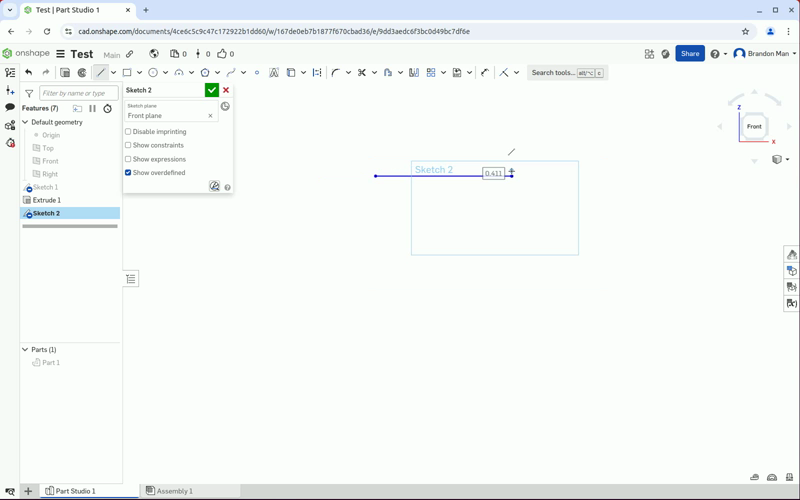
scroll(-6)
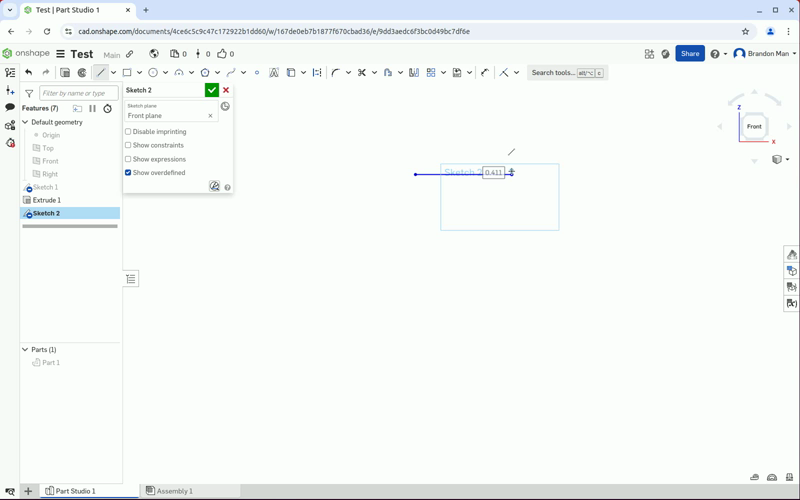
scroll(-6)
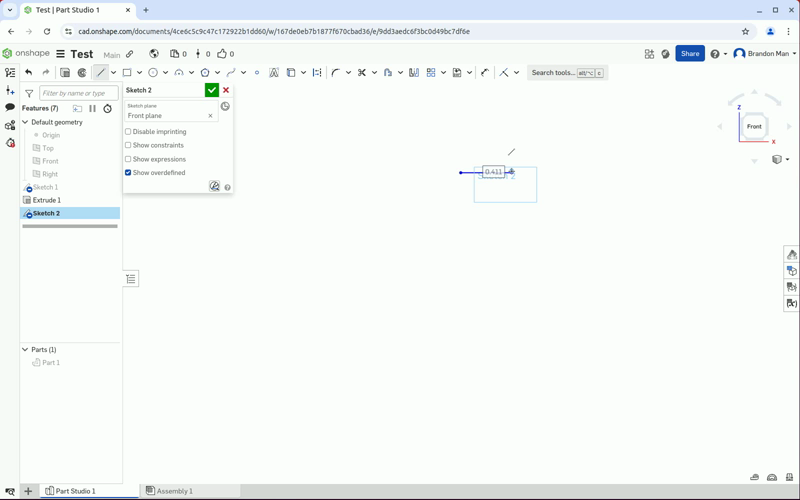
key_up(shift)
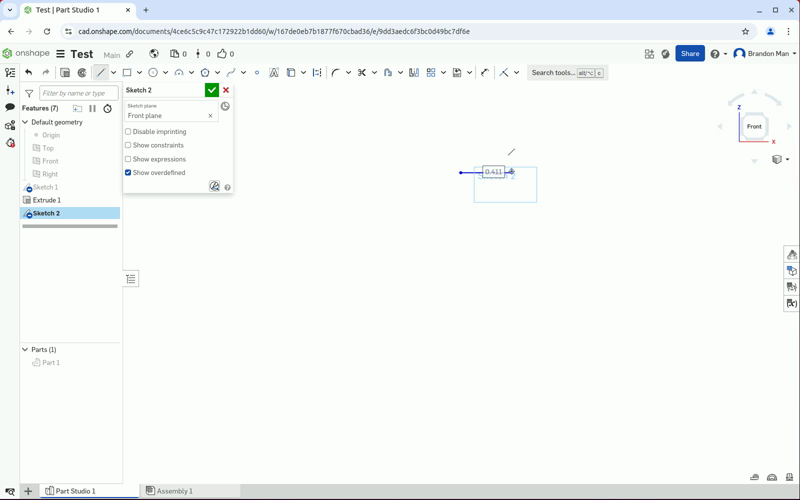
key_down(shift)
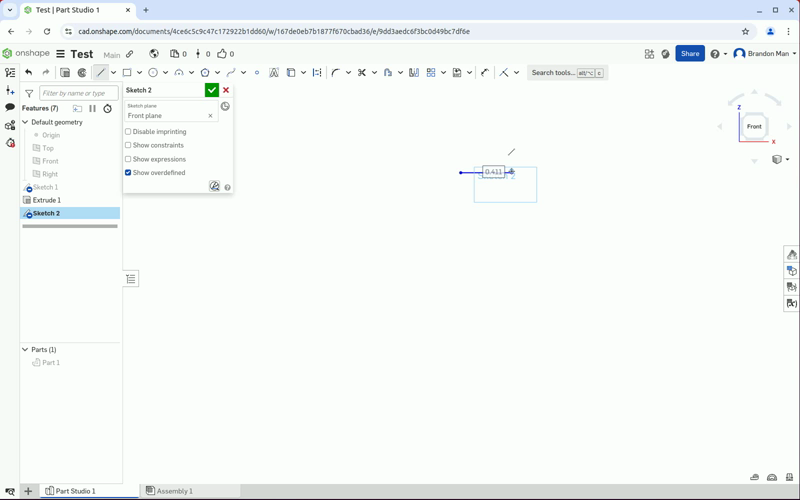
mouse_move(541, 170)
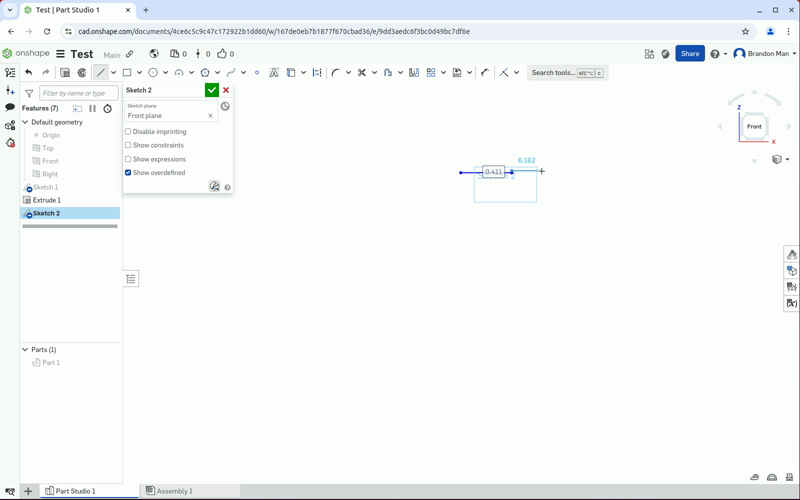
mouse_move(460, 170)
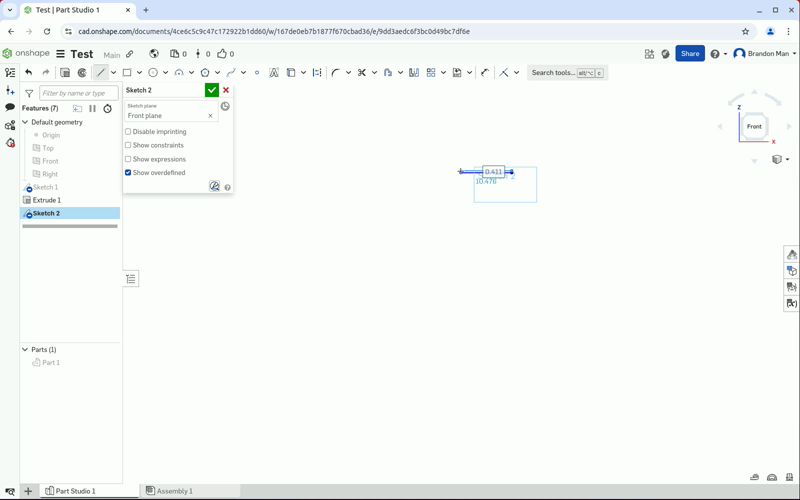
scroll(6)
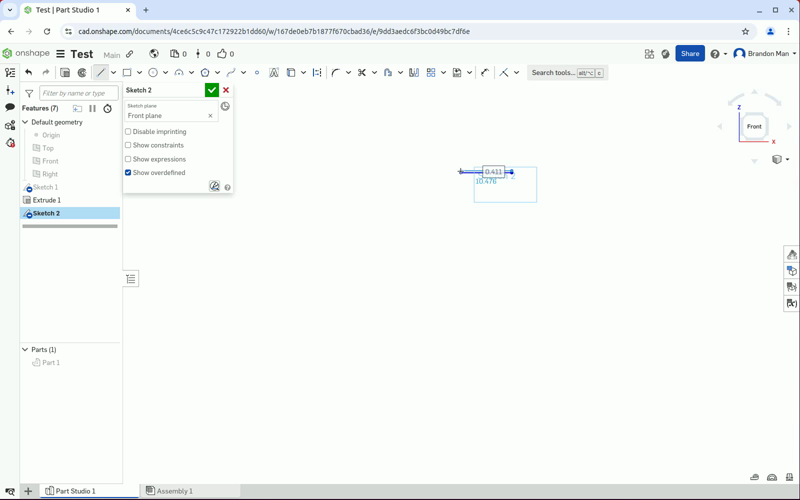
scroll(6)
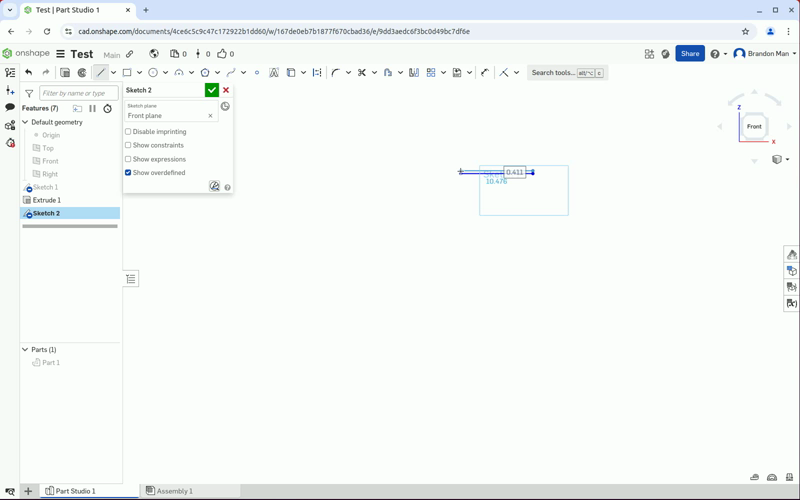
scroll(6)
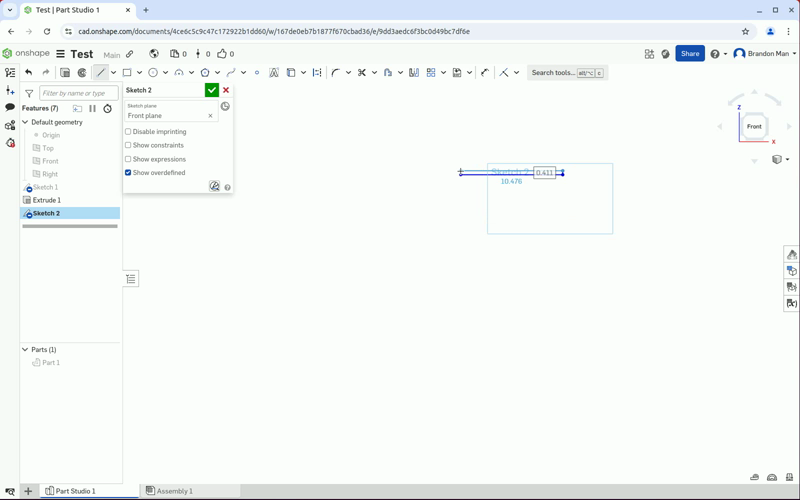
scroll(6)
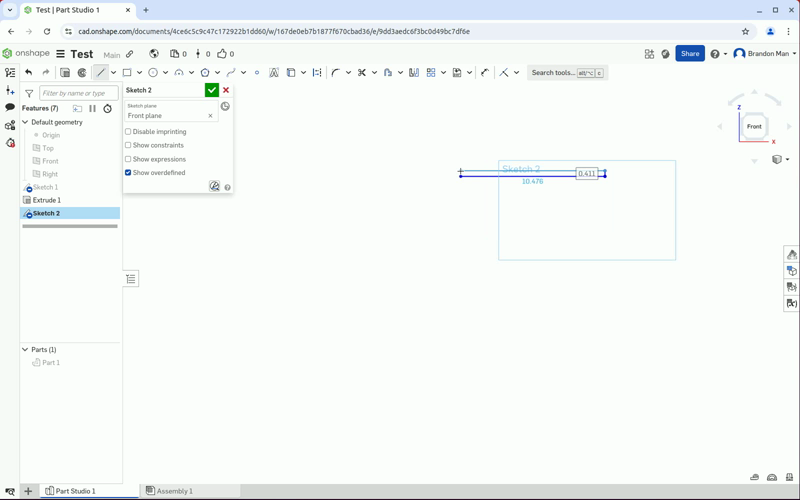
scroll(6)
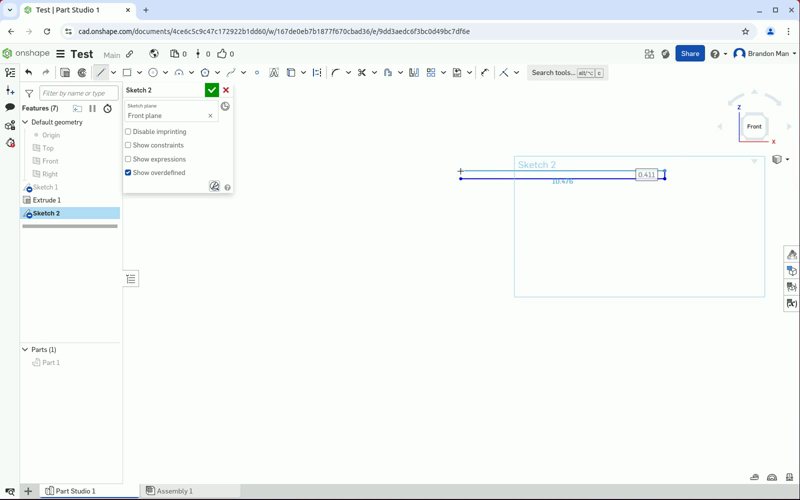
scroll(6)
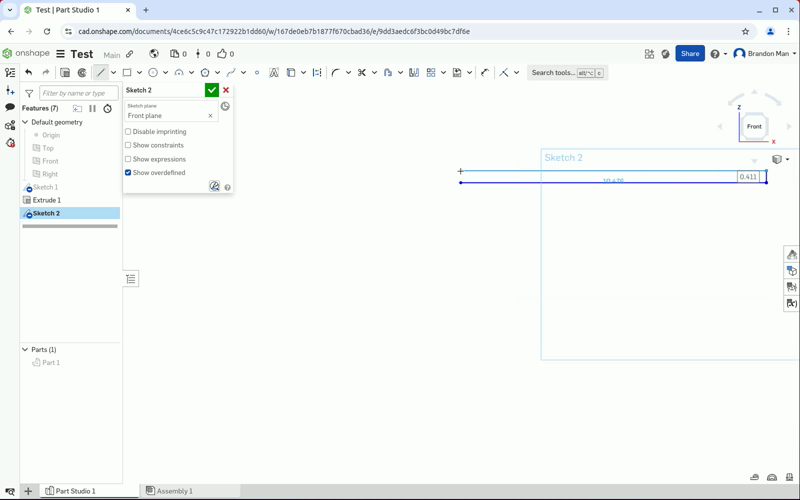
scroll(6)
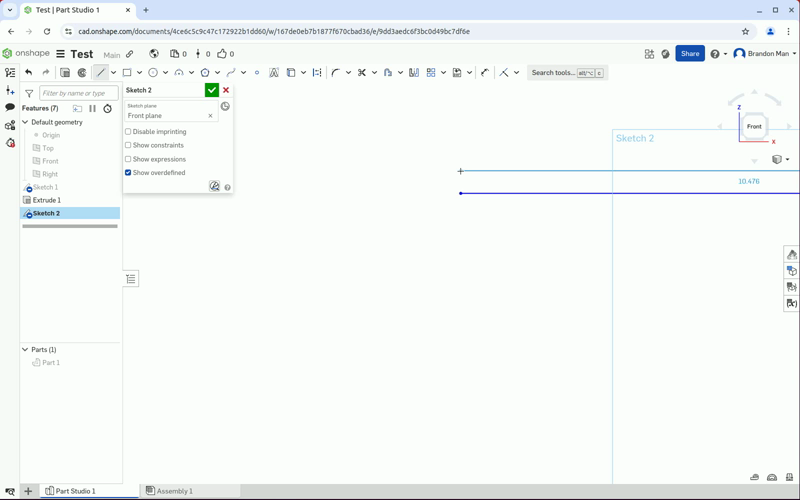
click(460, 170)
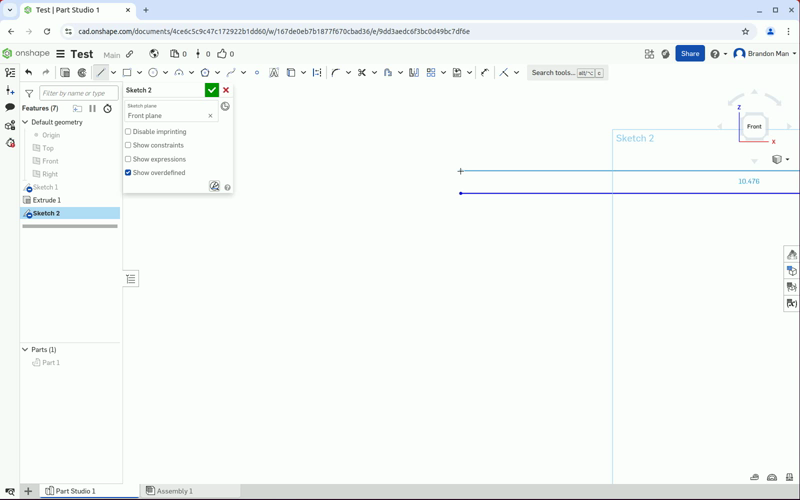
scroll(-6)
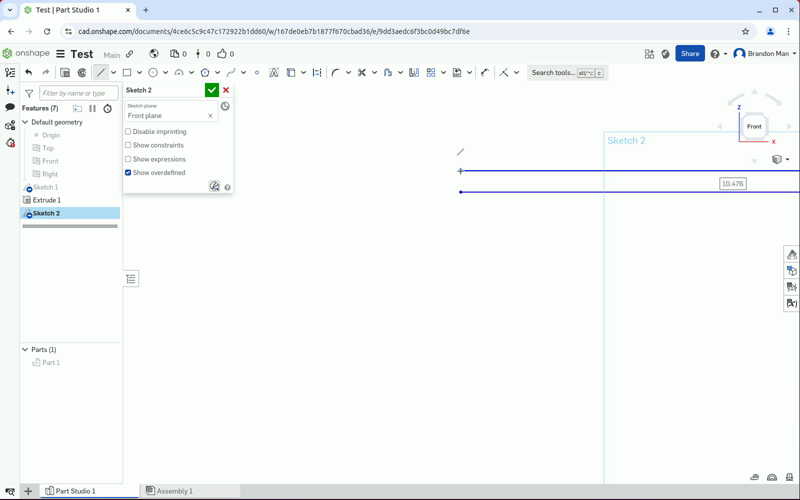
scroll(-6)
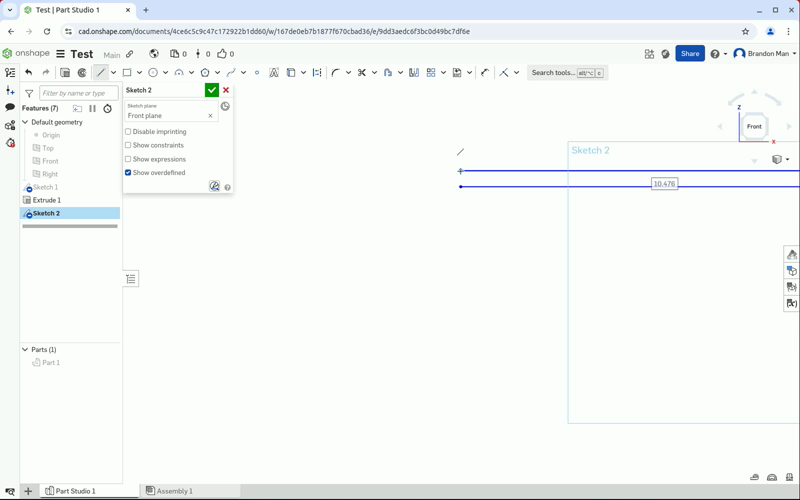
scroll(-6)
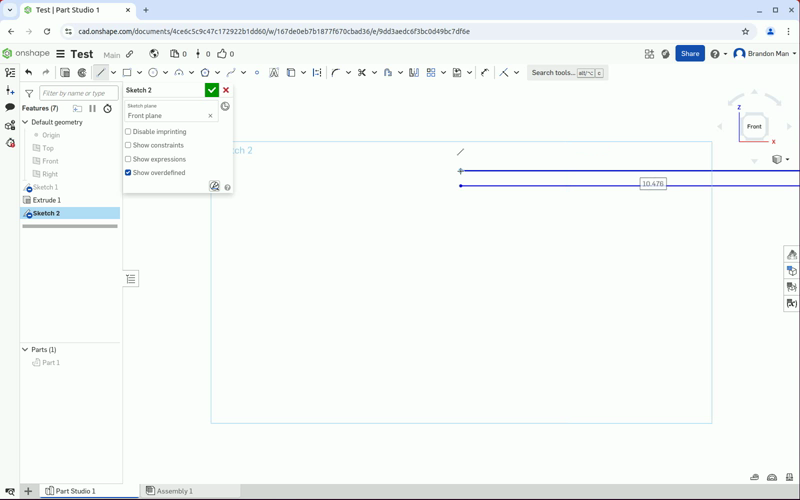
scroll(-6)
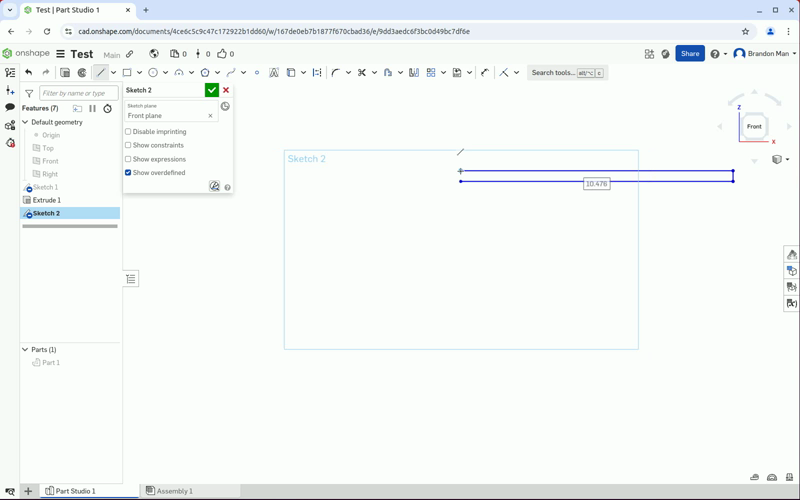
scroll(-6)
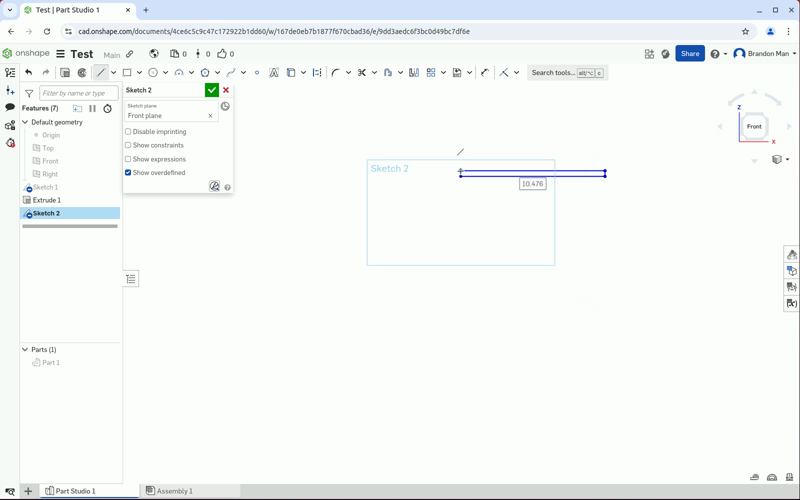
scroll(-6)
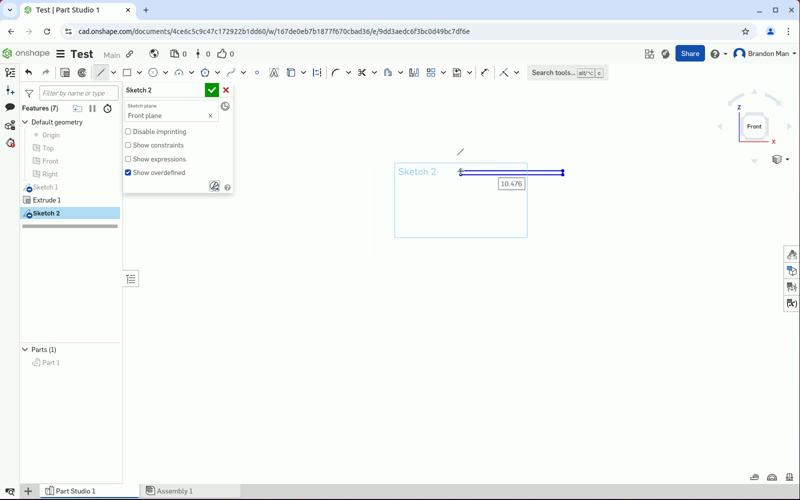
scroll(-6)
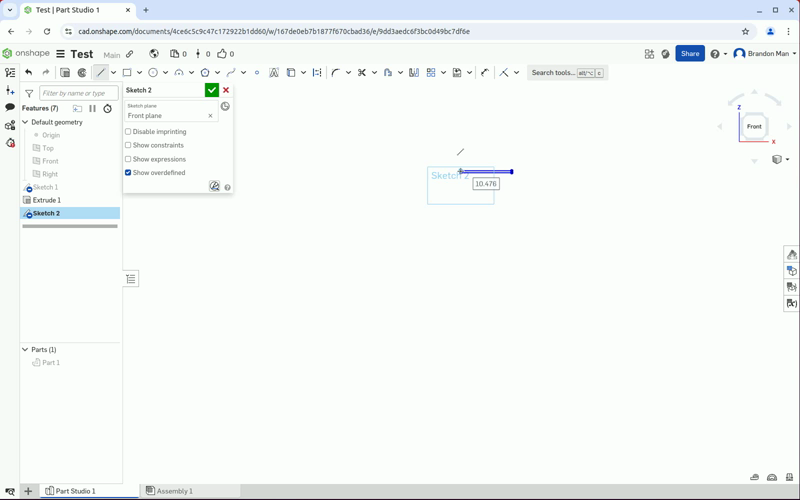
key_up(shift)
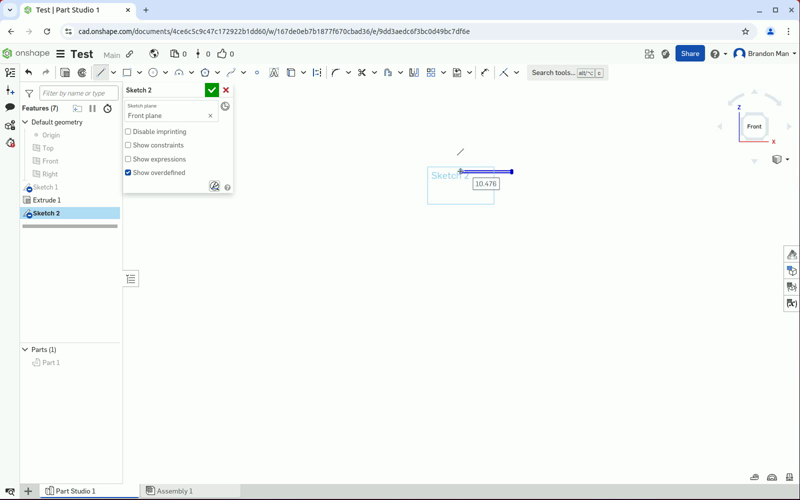
mouse_move(490, 170)
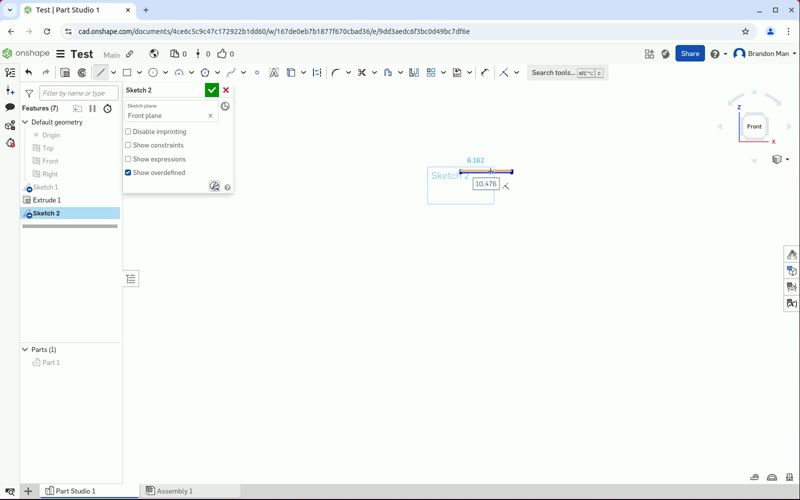
key_down(shift)
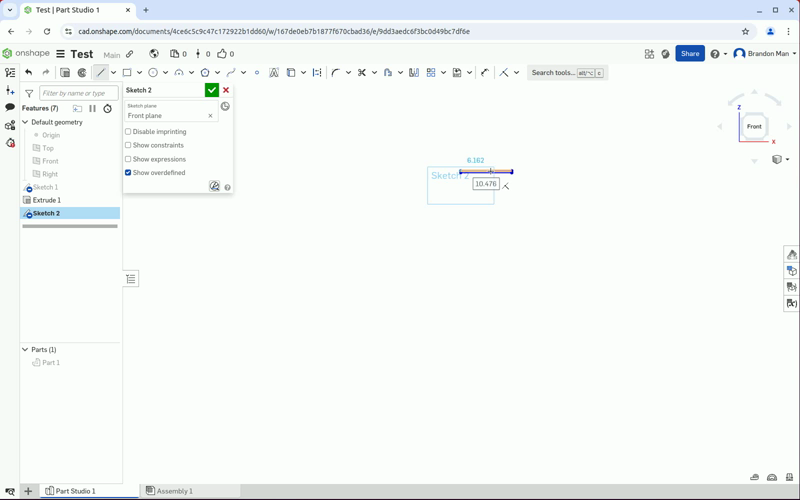
mouse_move(460, 172)
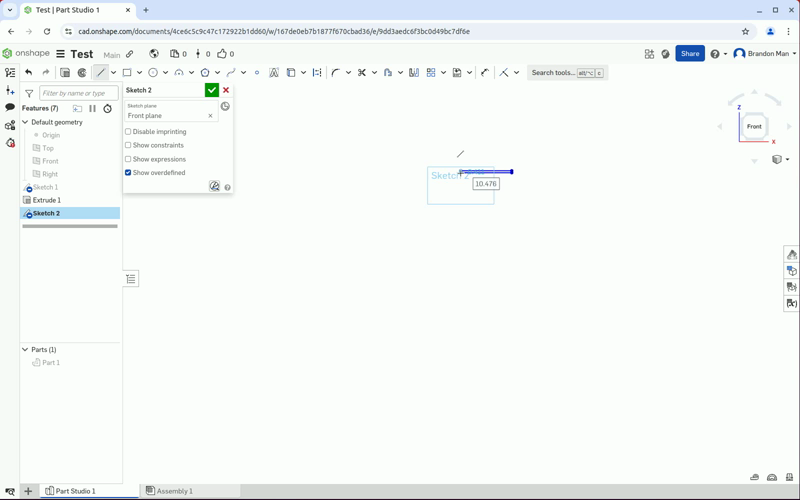
scroll(6)
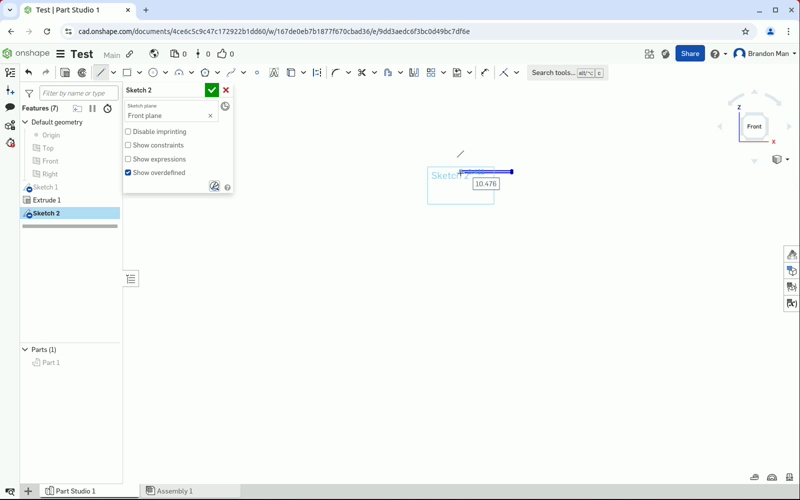
scroll(6)
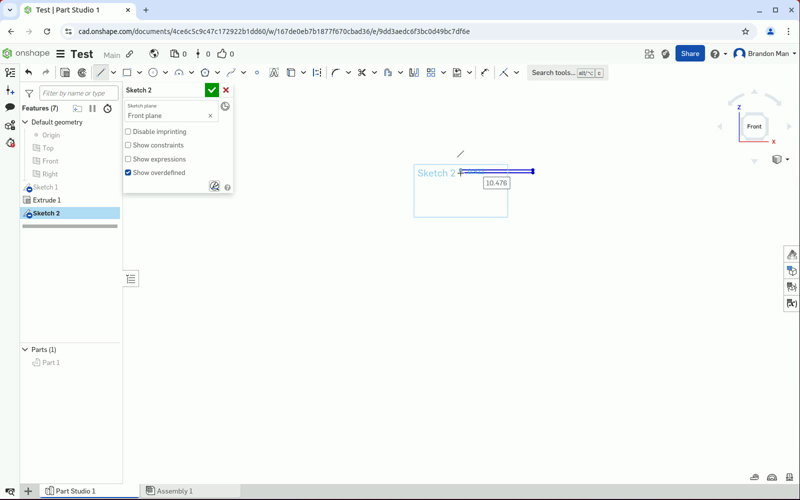
scroll(6)
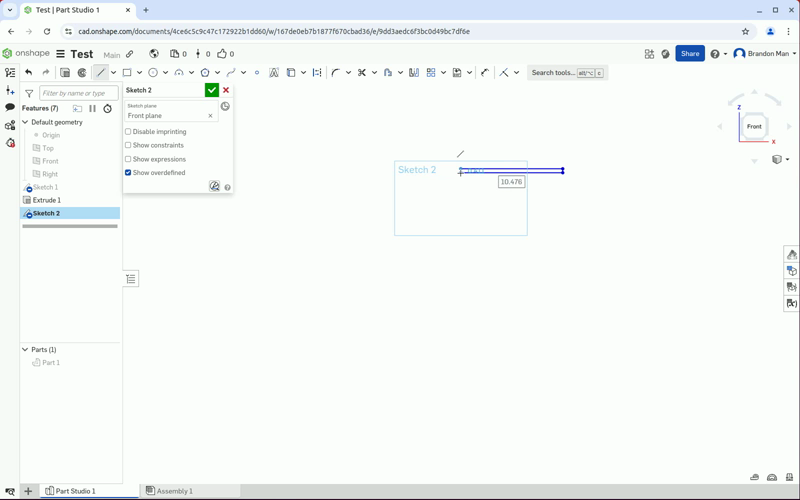
scroll(6)
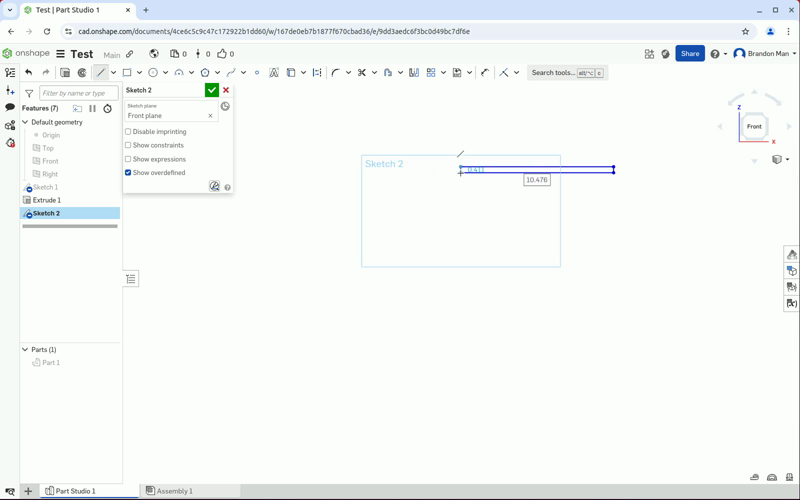
scroll(6)
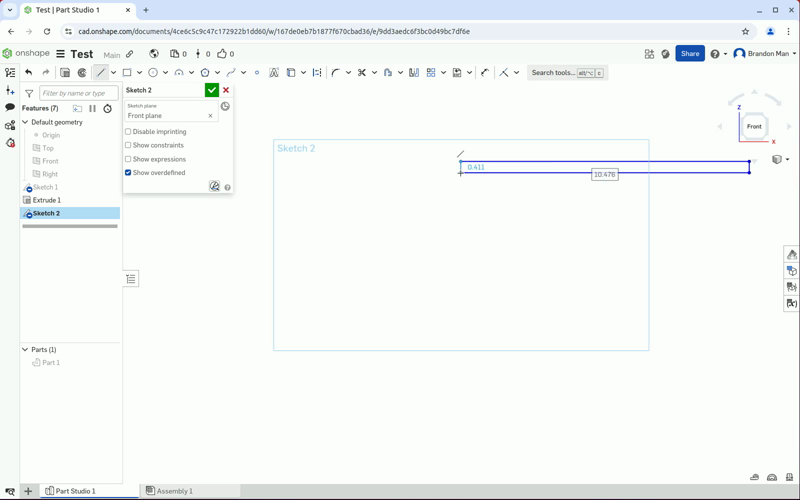
scroll(6)
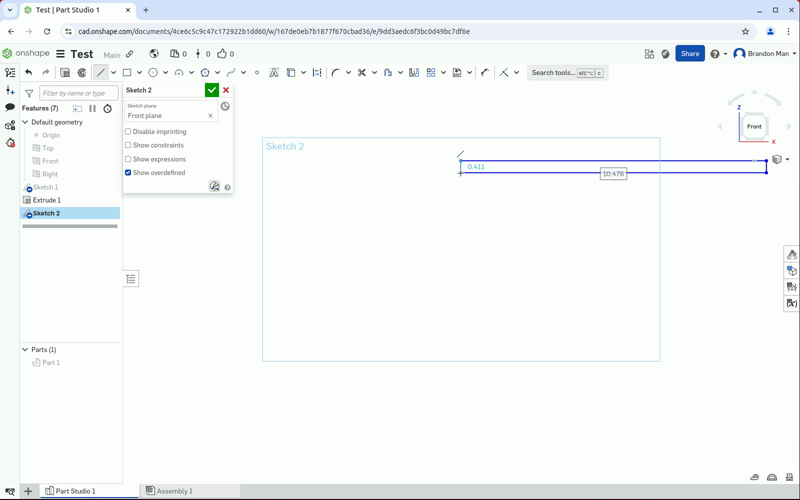
scroll(6)
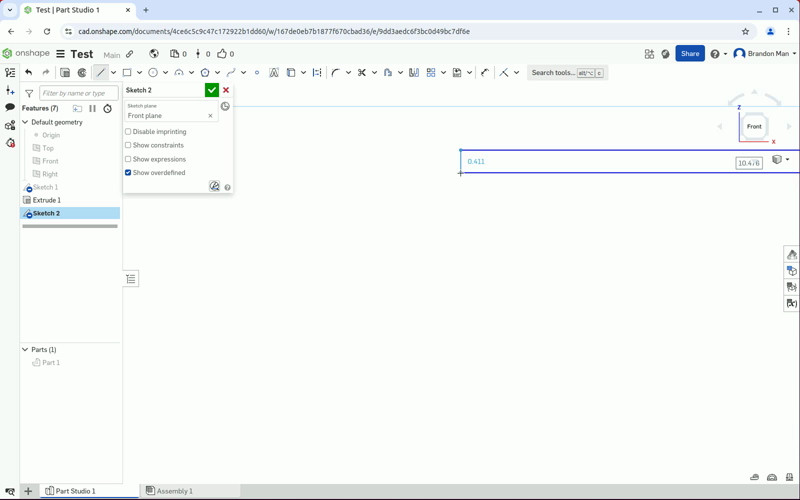
key_up(shift)
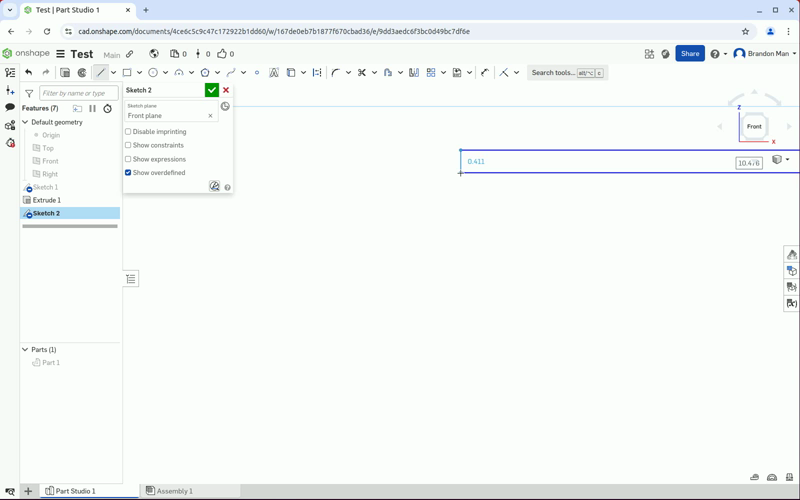
click(460, 172)
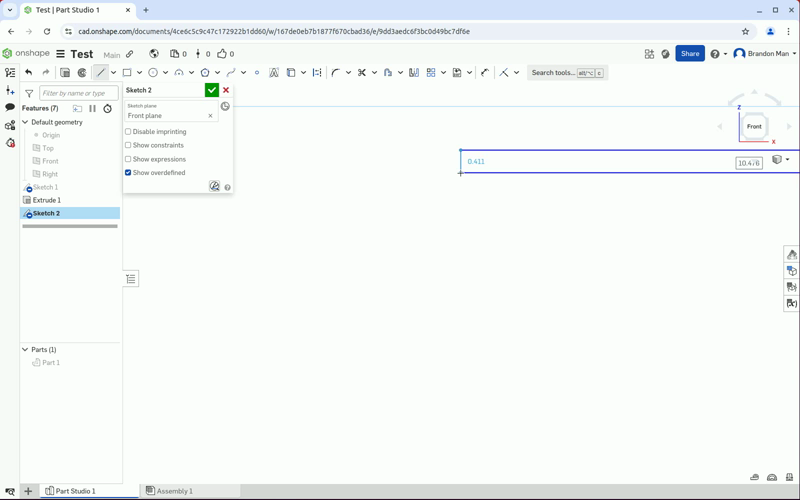
scroll(-6)
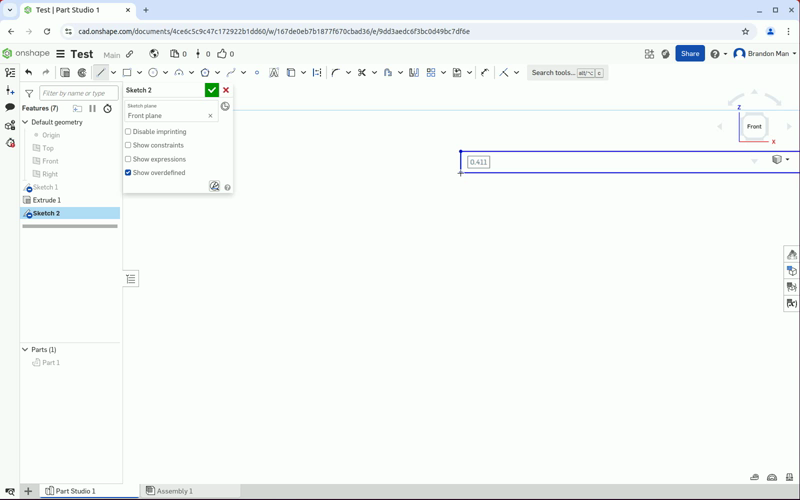
scroll(-6)
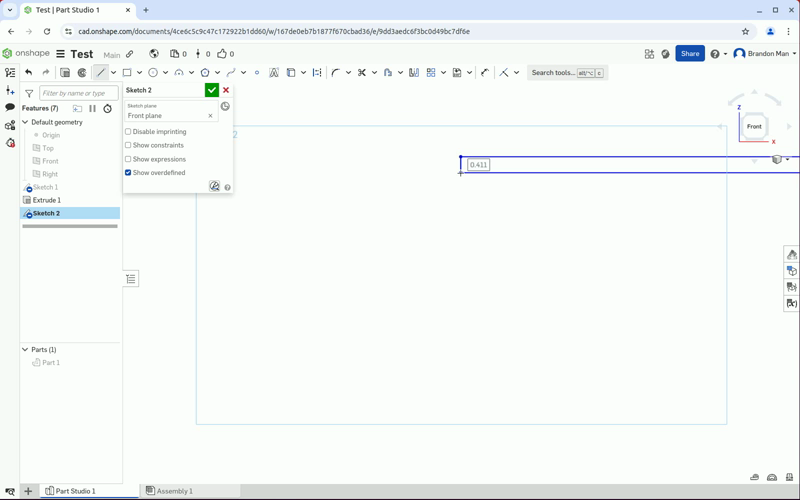
scroll(-6)
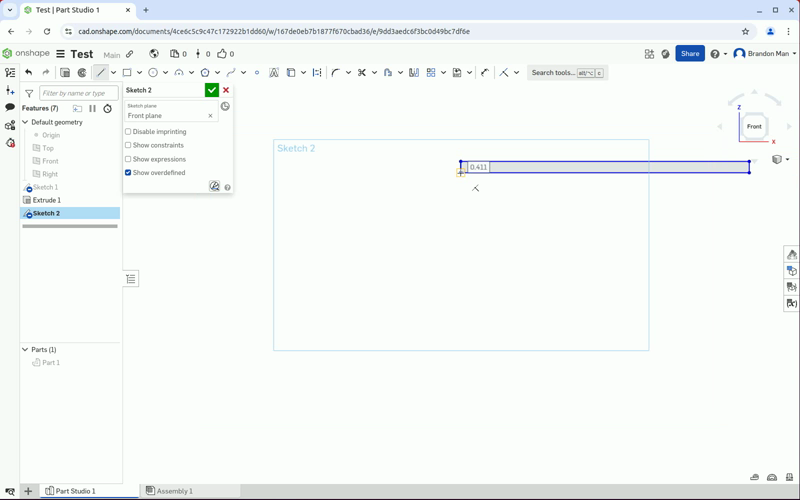
scroll(-6)
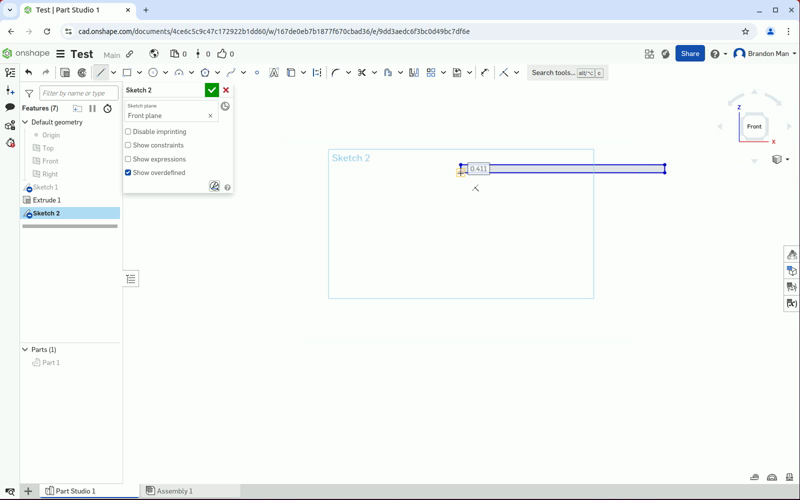
scroll(-6)
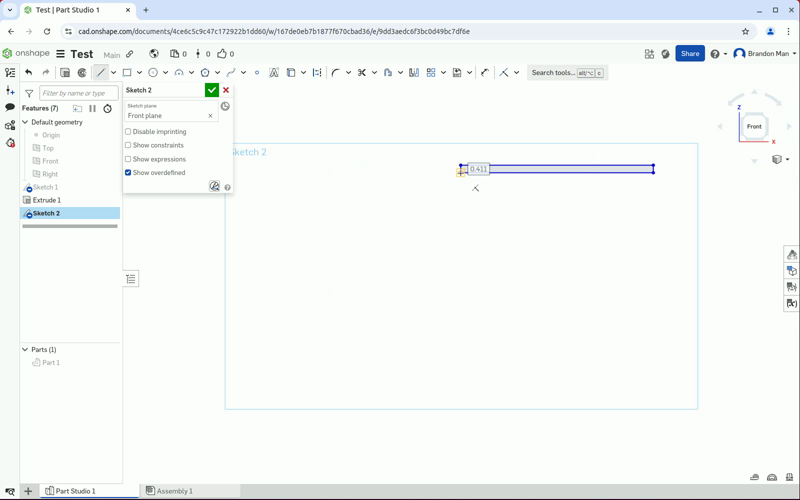
scroll(-6)
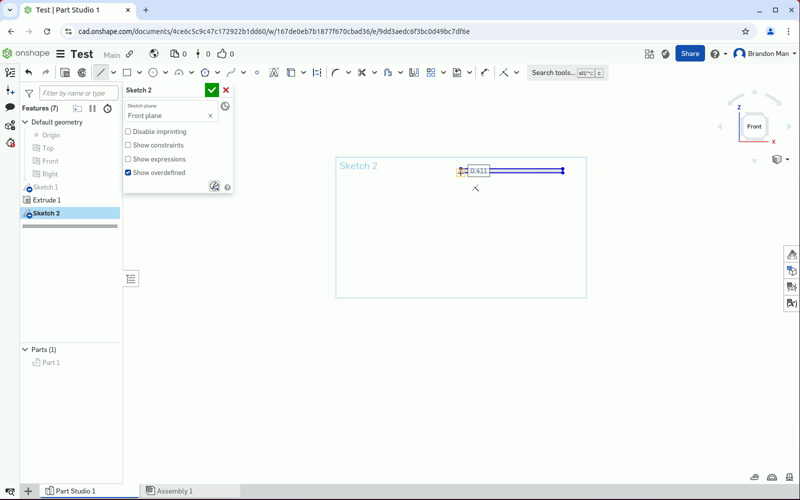
scroll(-6)
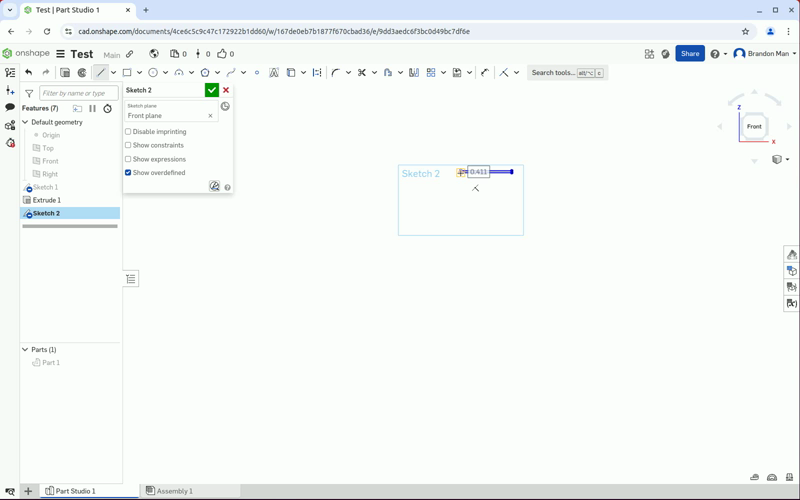
key(esc)
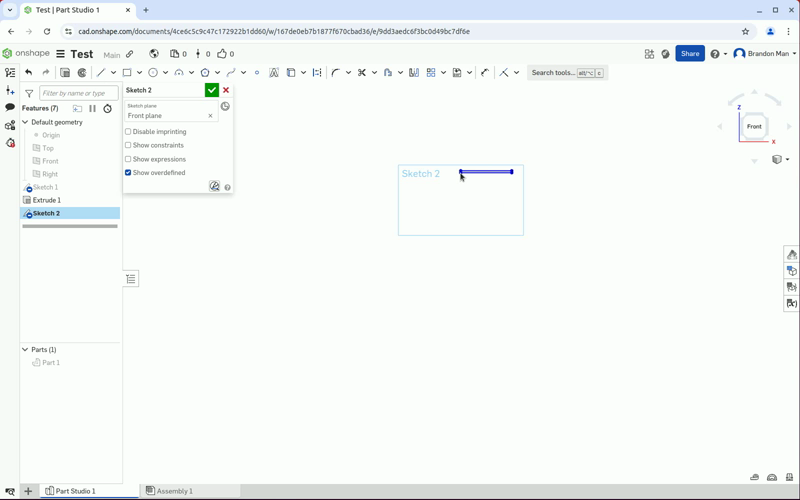
mouse_move(481, 171)
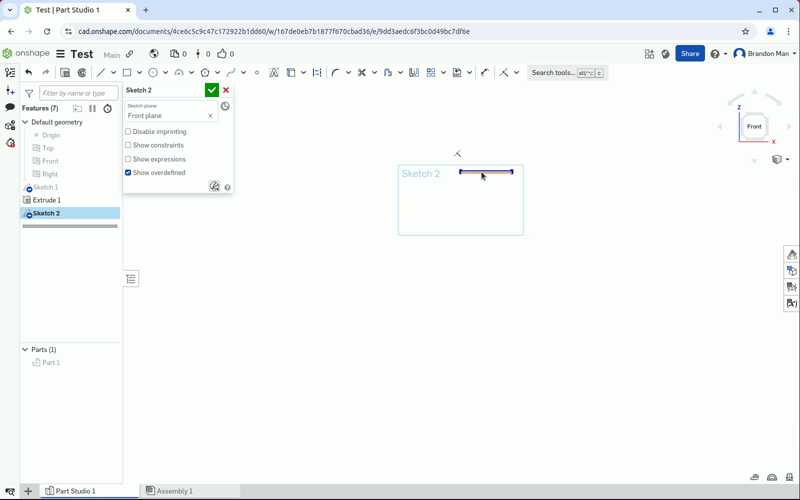
scroll(6)
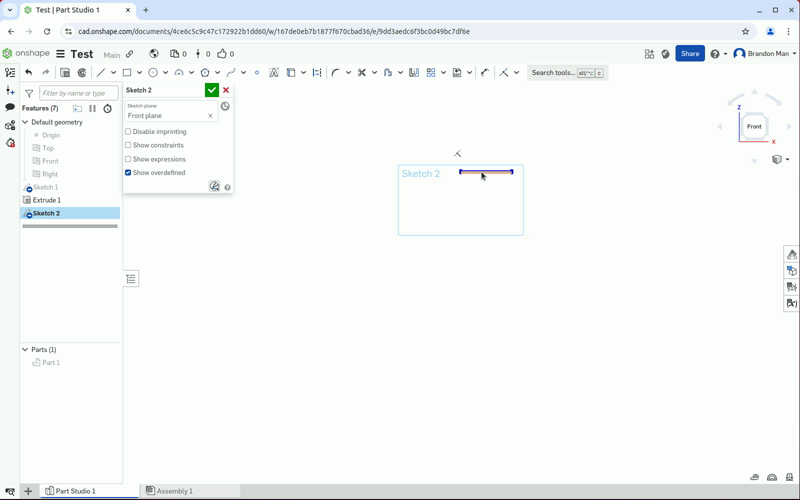
scroll(6)
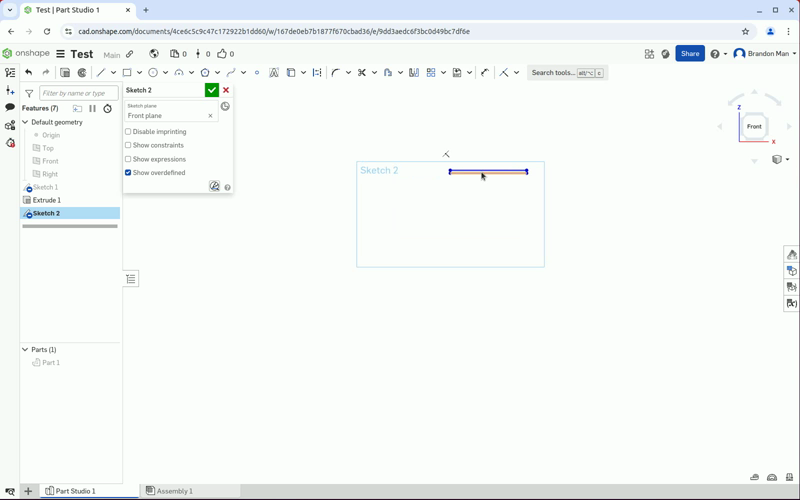
scroll(6)
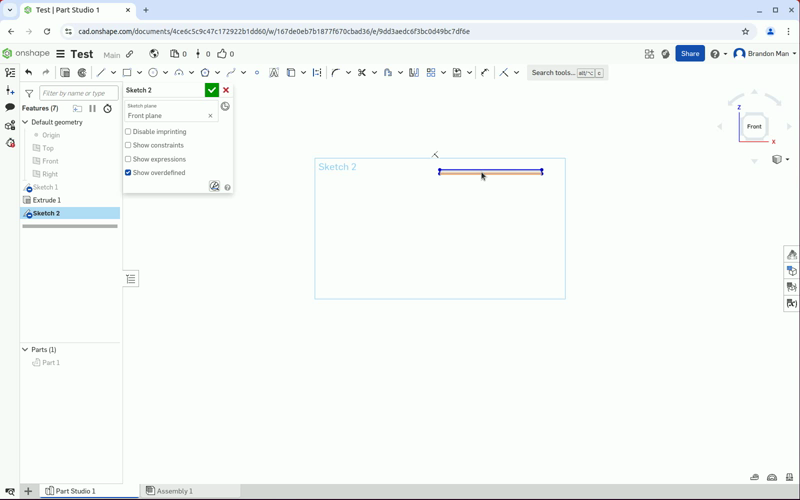
scroll(6)
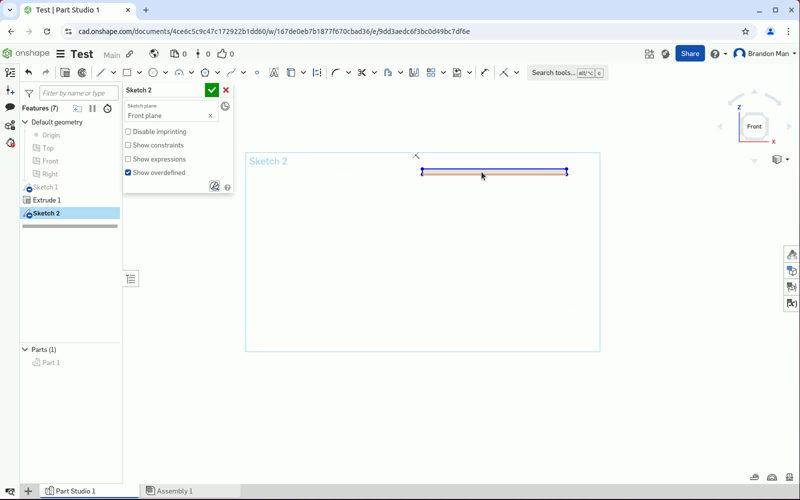
scroll(6)
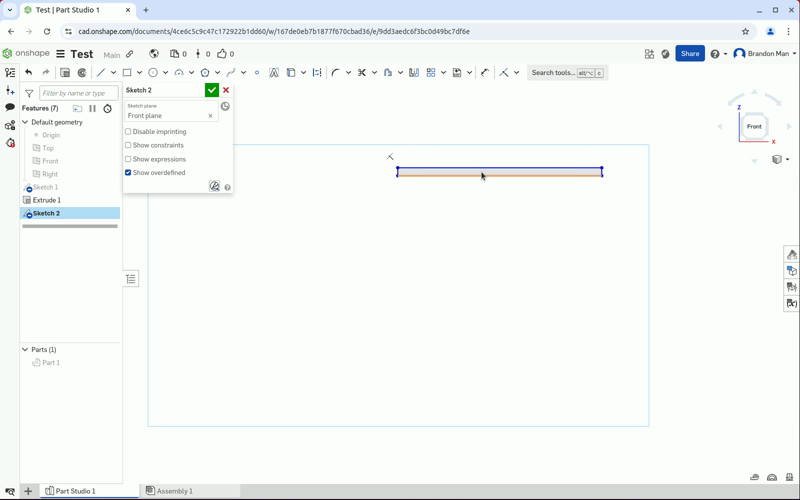
scroll(6)
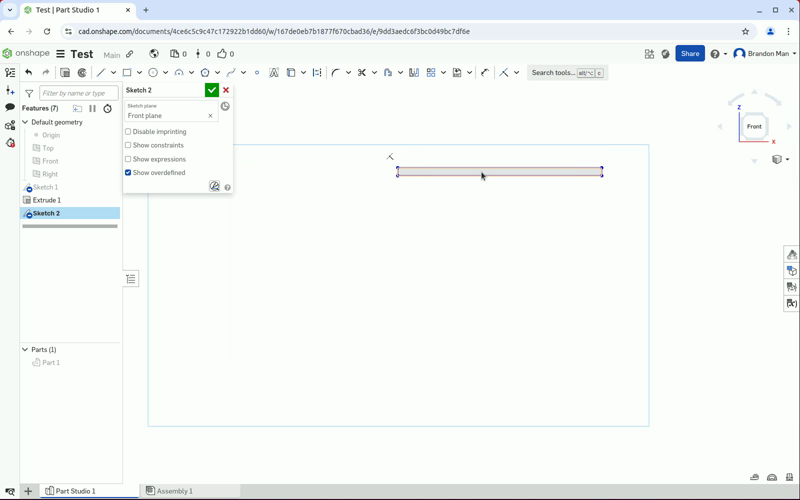
scroll(6)
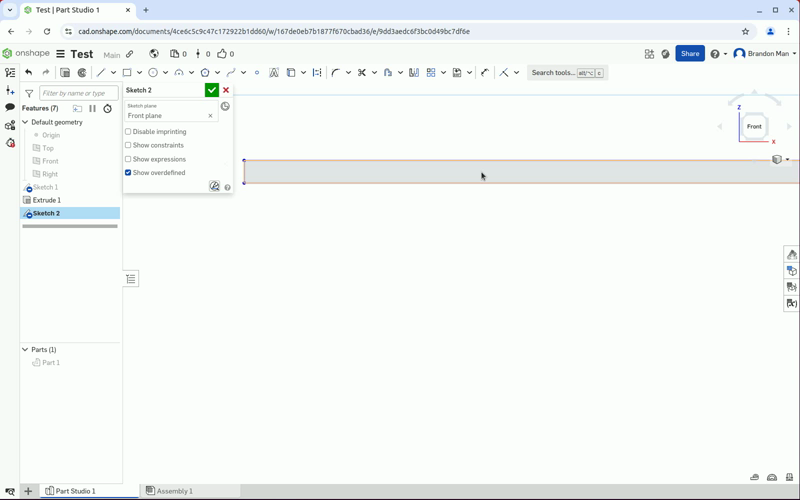
click(481, 171)
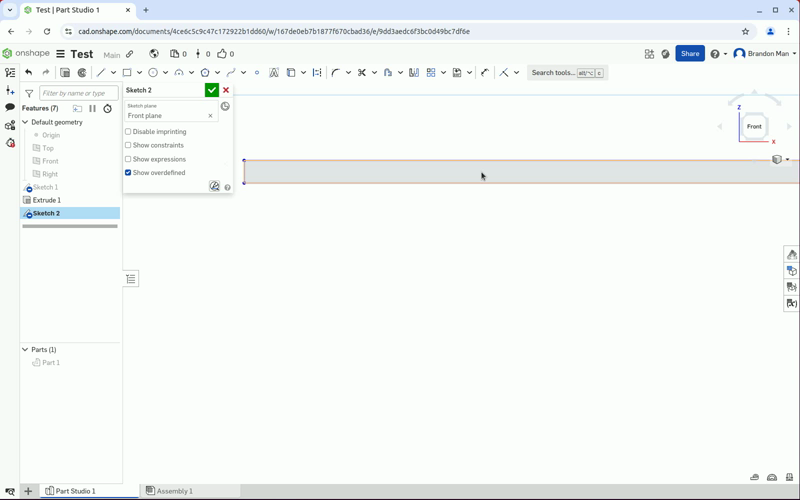
scroll(-6)
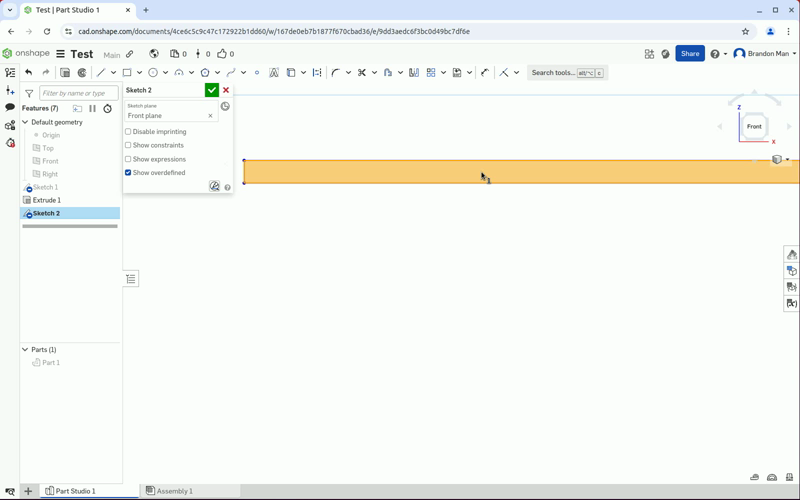
scroll(-6)
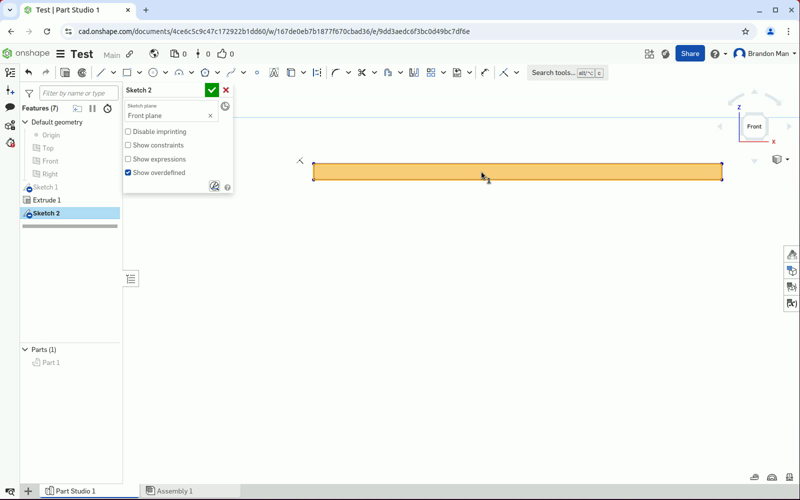
scroll(-6)
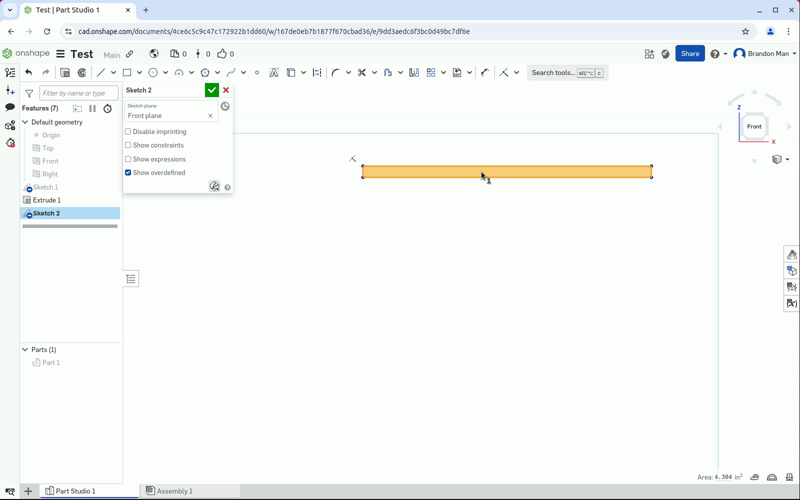
scroll(-6)
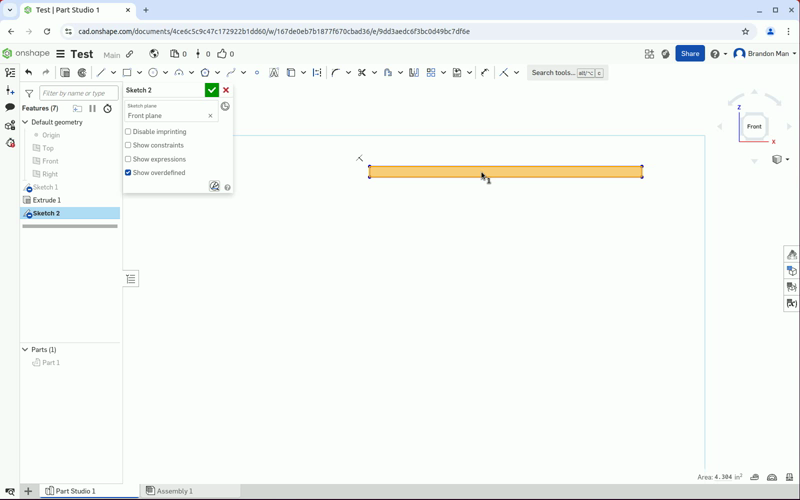
scroll(-6)
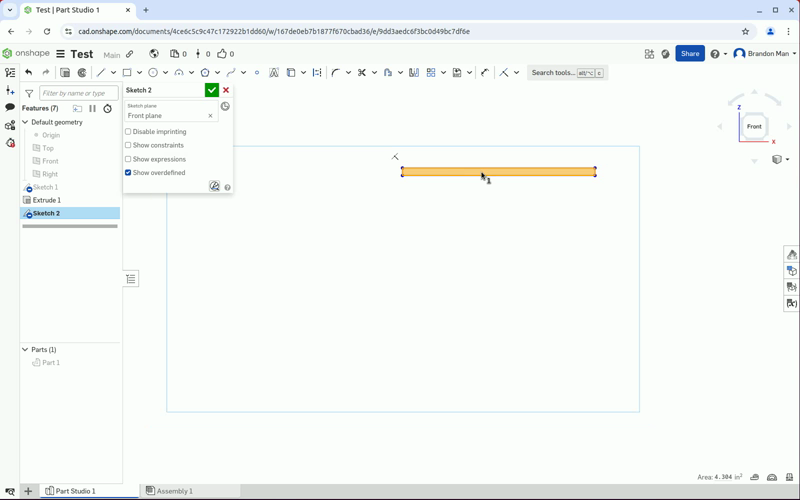
scroll(-6)
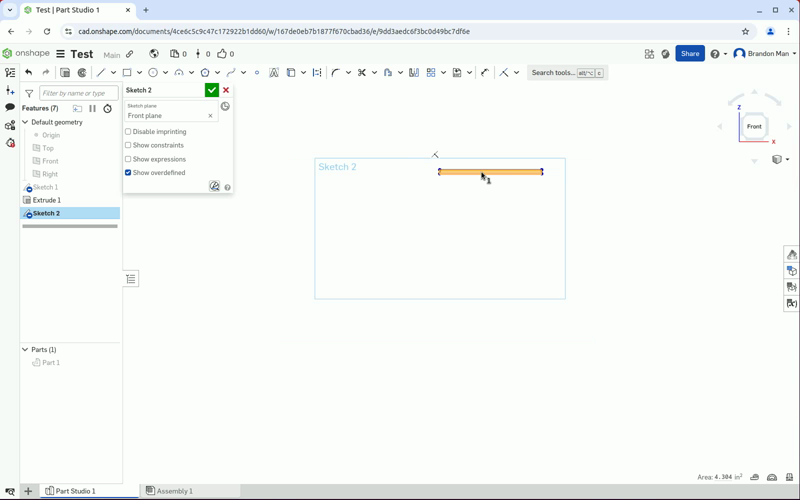
scroll(-6)
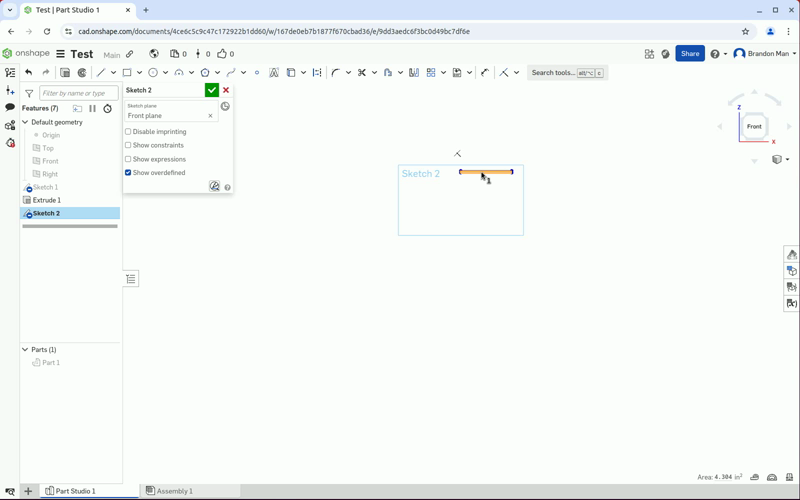
mouse_move(73, 352)
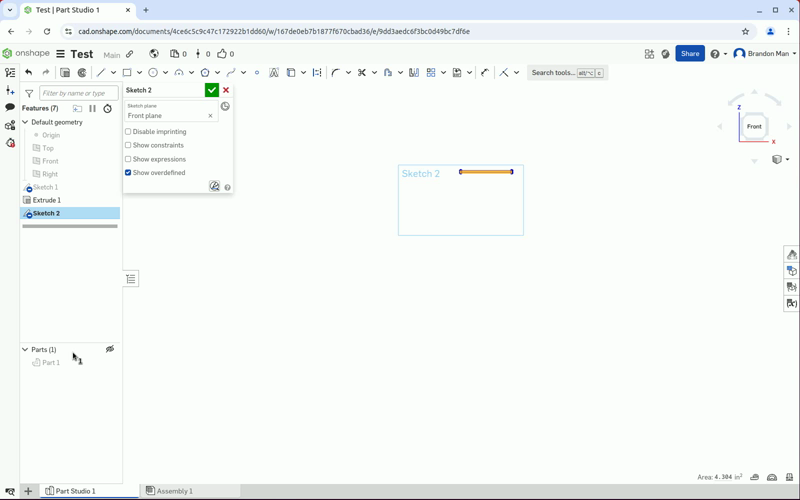
key(shift+y)
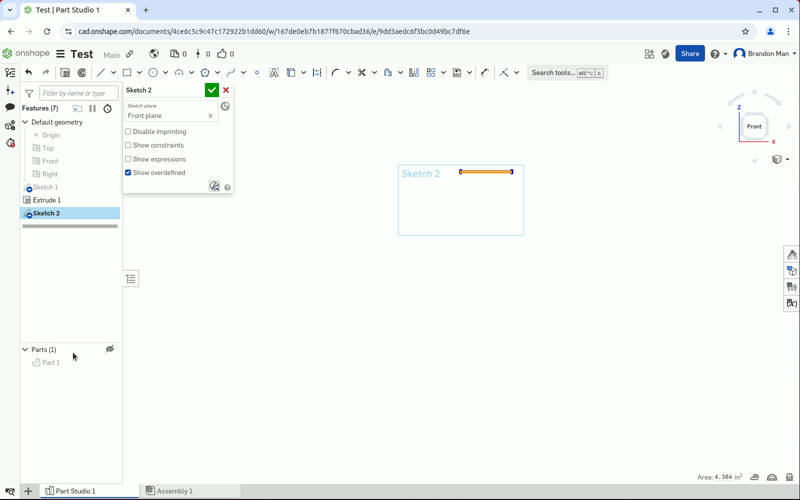
key(shift+e)
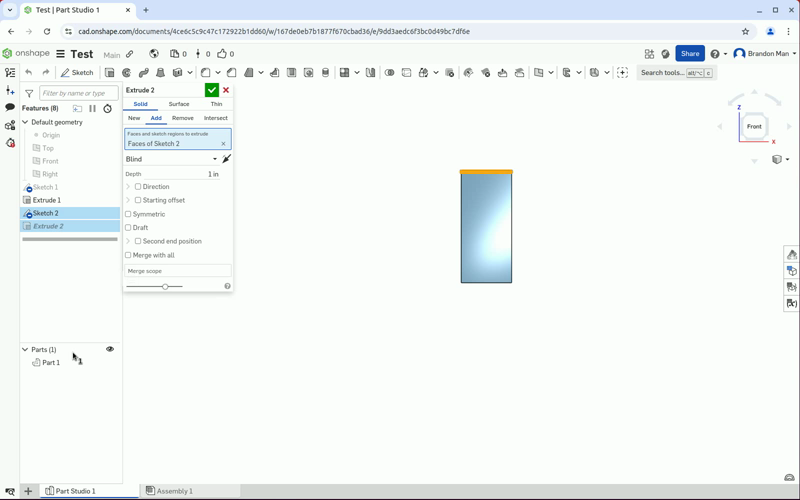
mouse_move(143, 106)
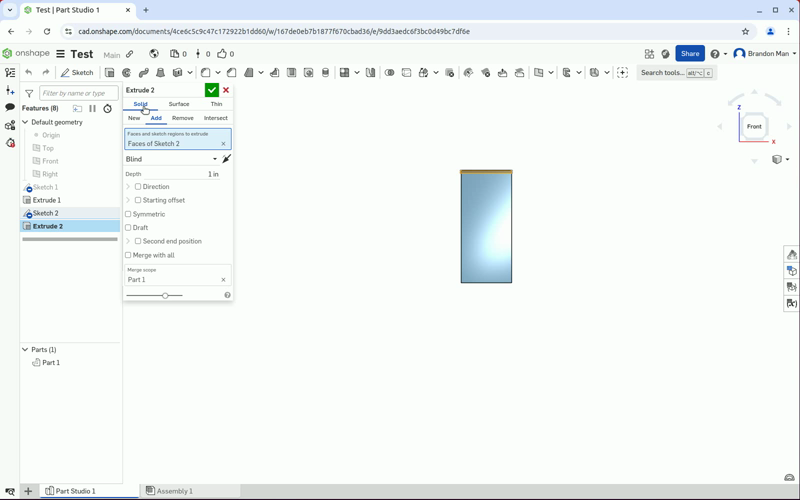
click(143, 106)
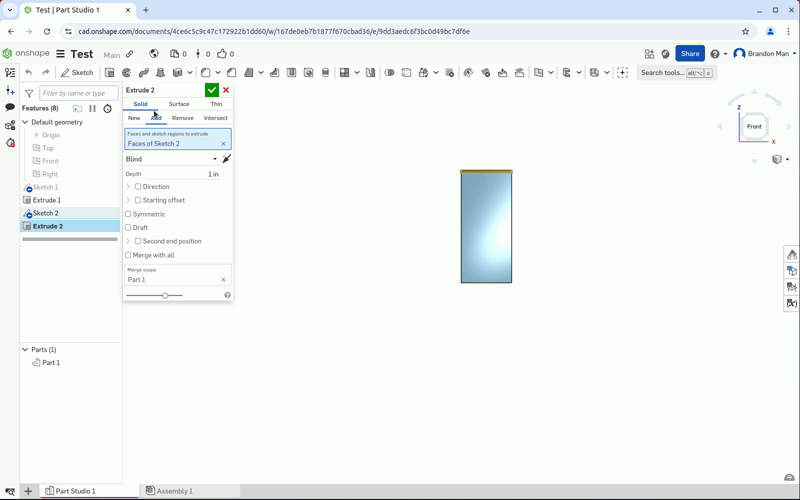
mouse_move(186, 120)
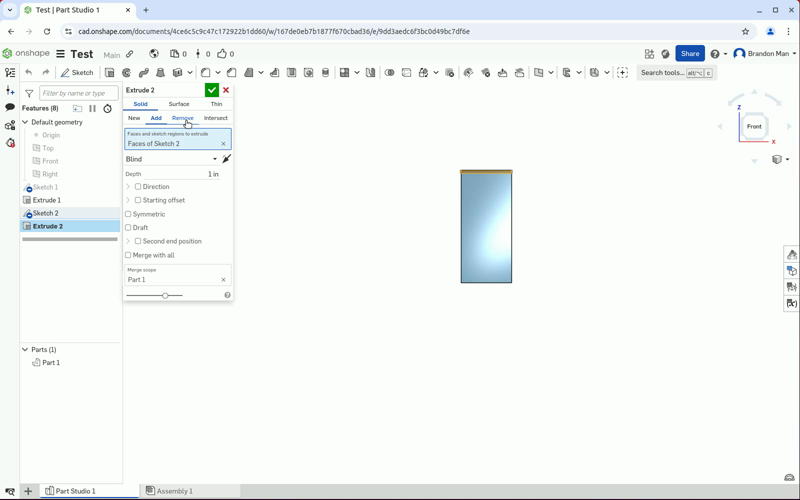
click(186, 120)
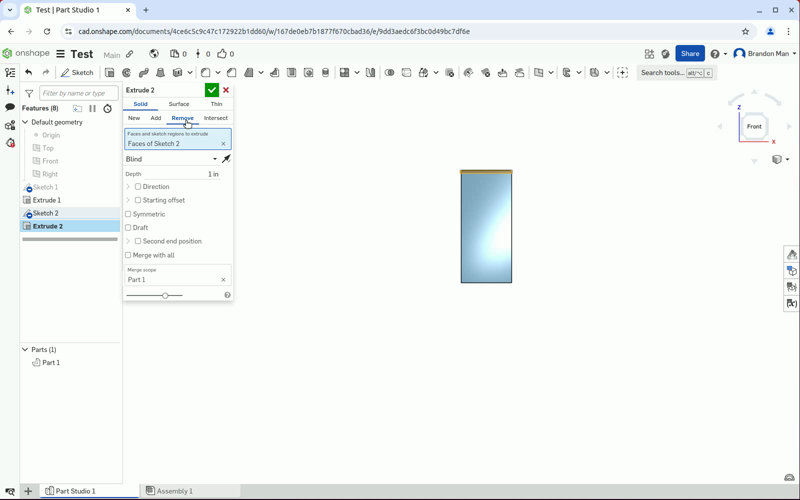
key(tab, 4)
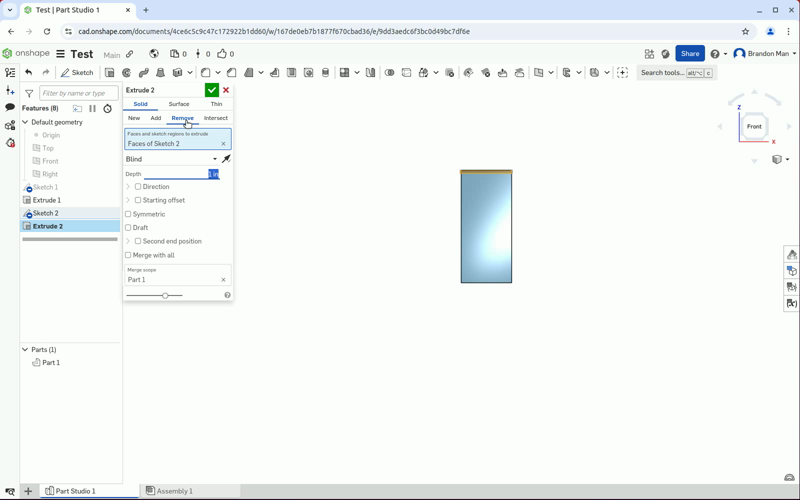
text(0.481)
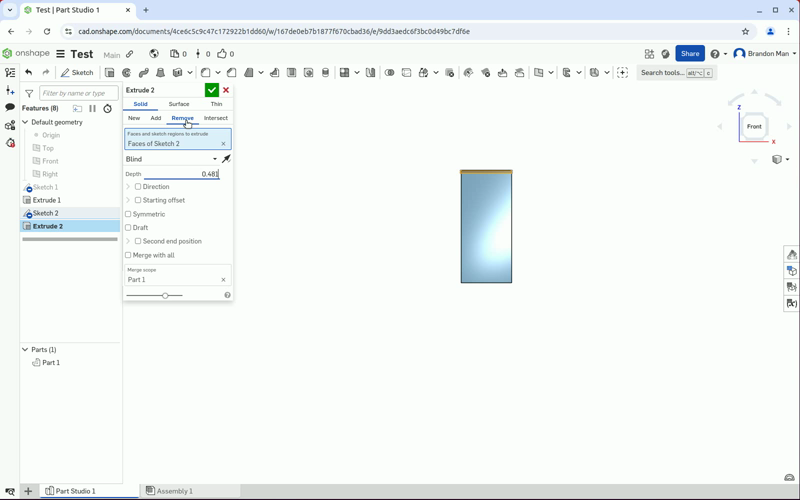
key(tab, 6)
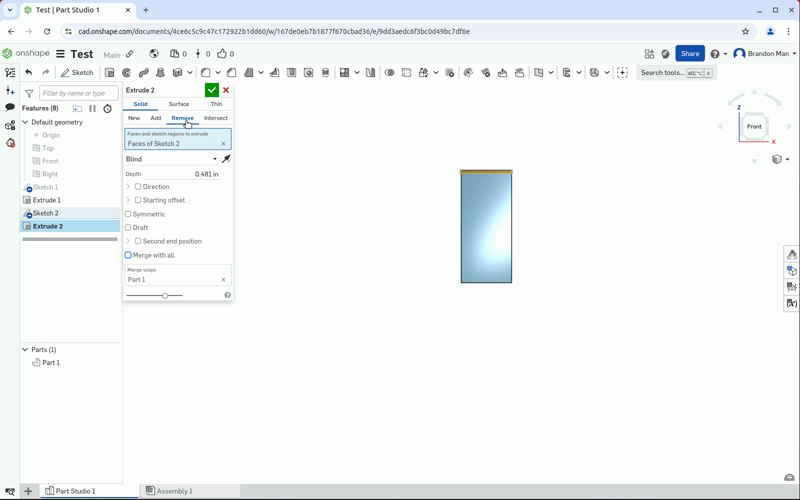
key(space)
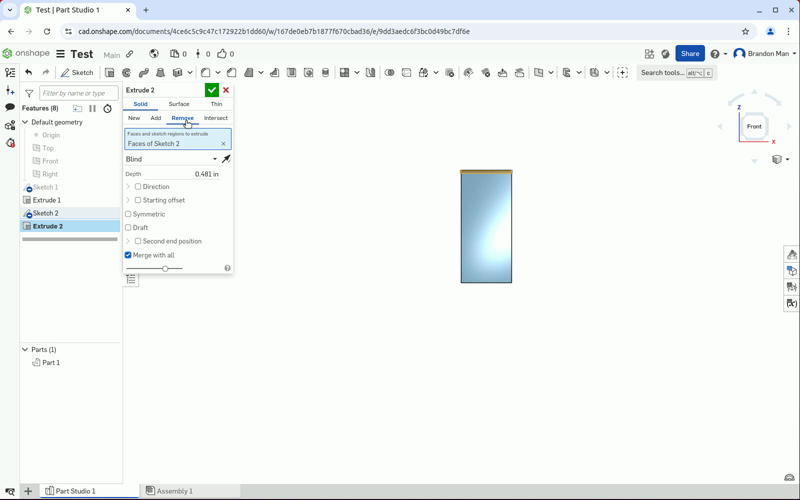
key(enter)
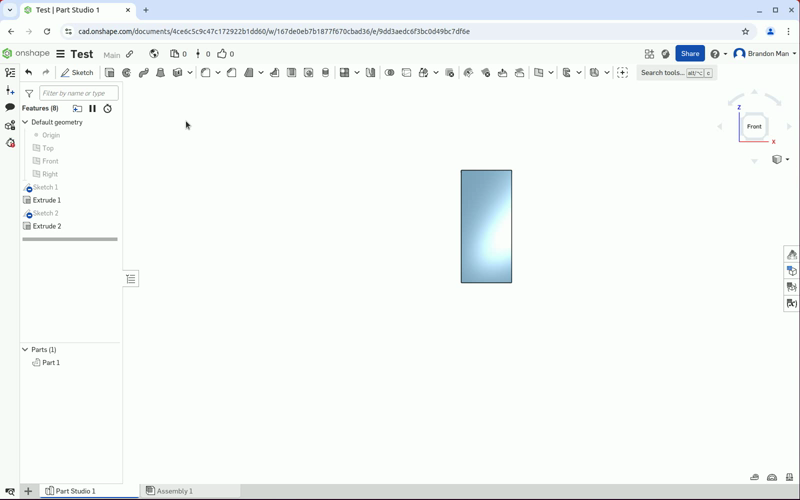
key(shift+h)
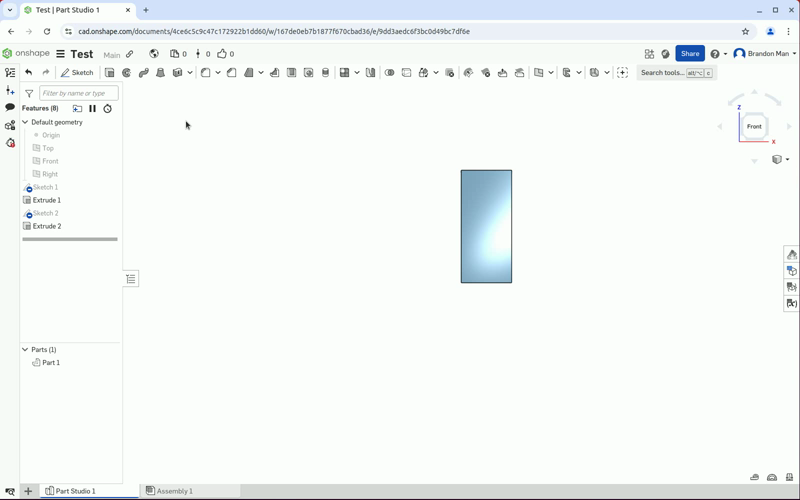
key(shift+h)
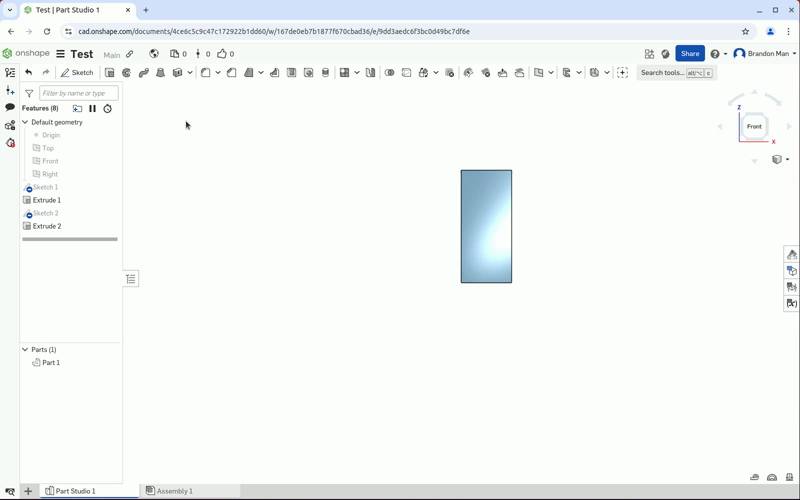
mouse_move(73, 189)
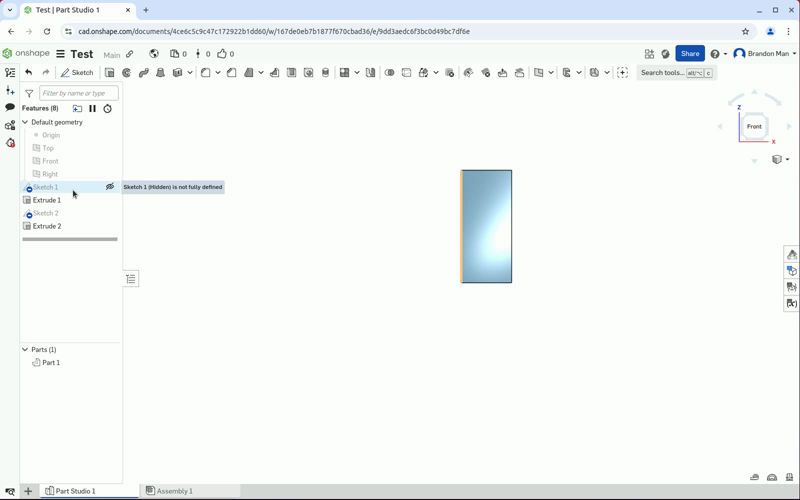
click(73, 189)
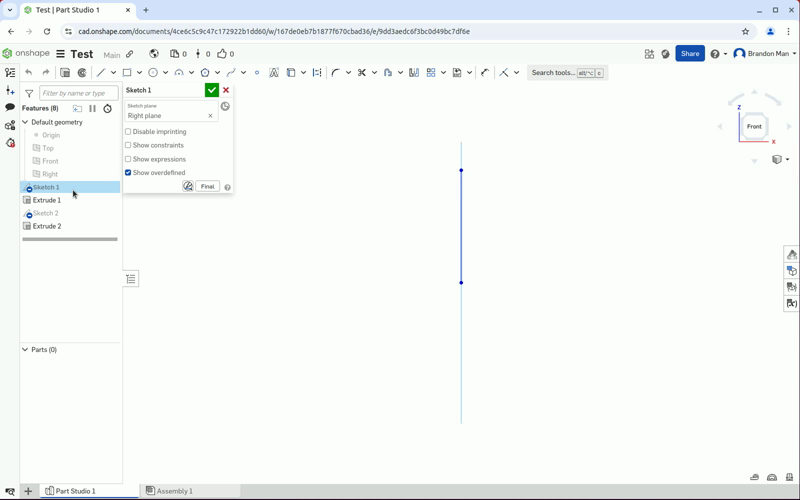
mouse_move(229, 92)
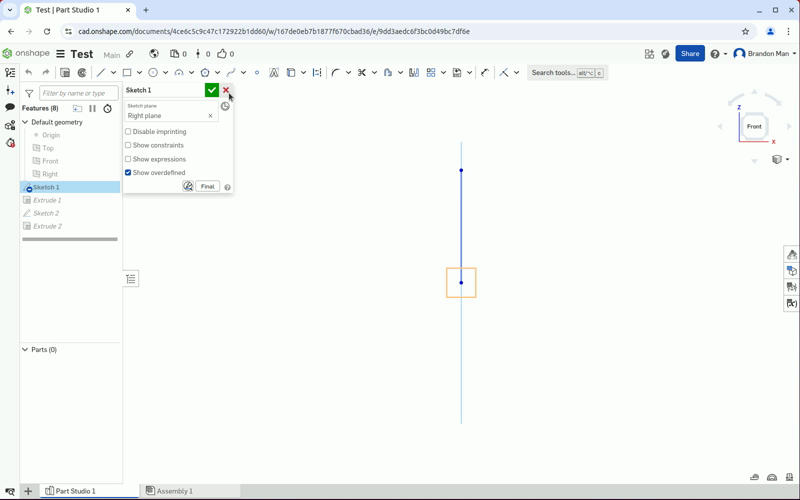
click(229, 92)
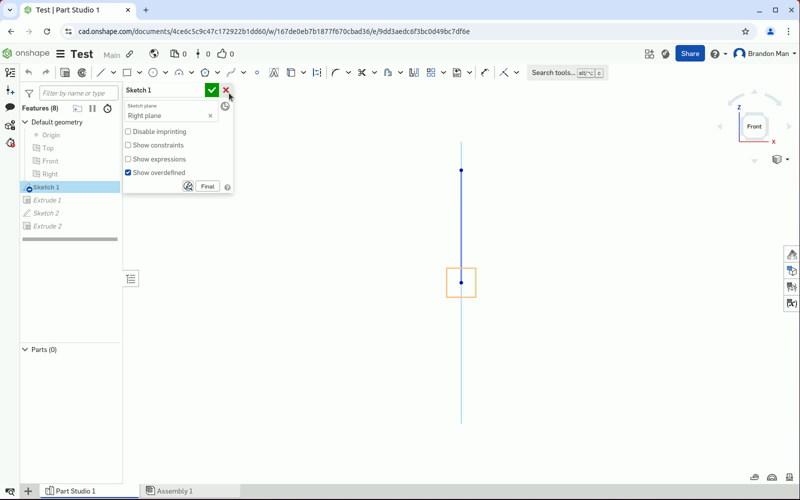
key(shift+s)
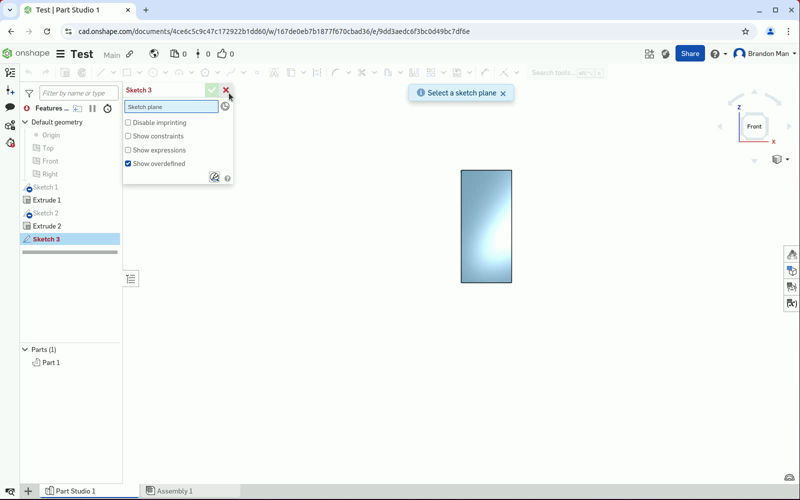
mouse_move(73, 163)
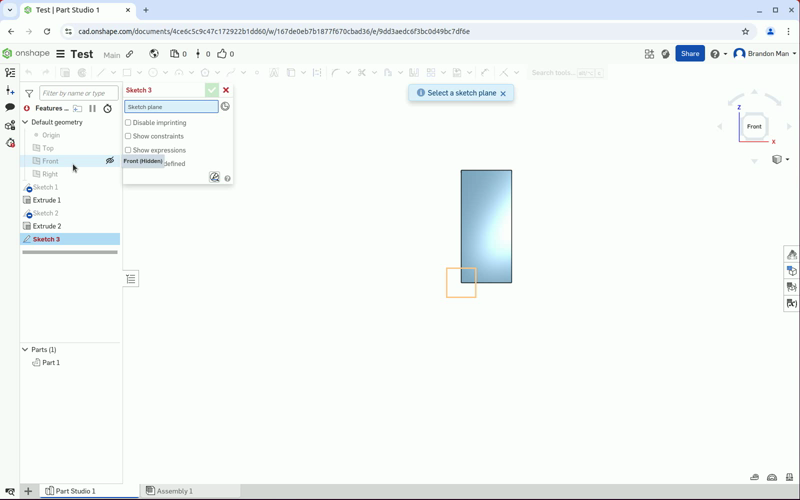
click(73, 163)
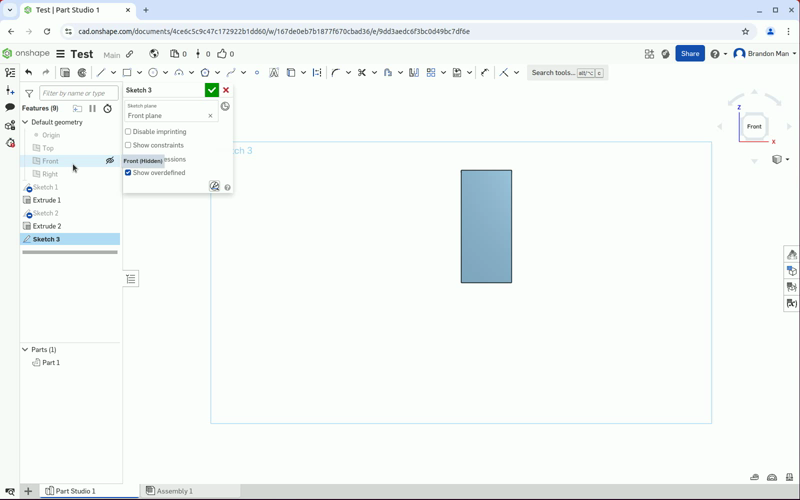
mouse_move(73, 352)
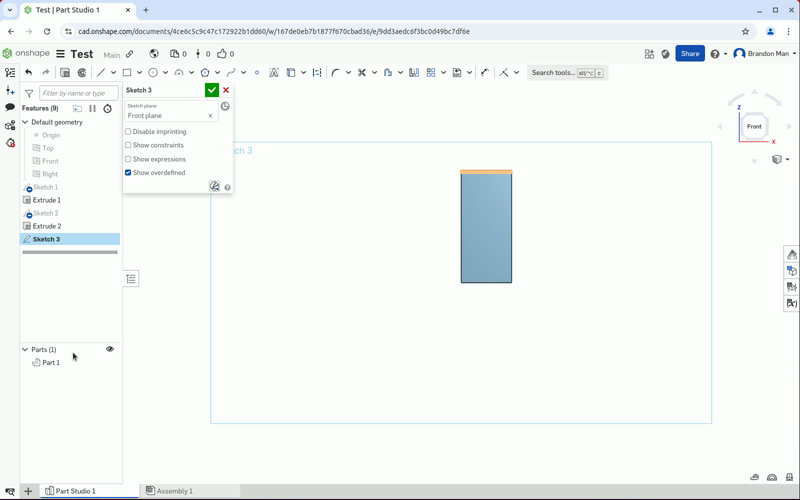
key(y)
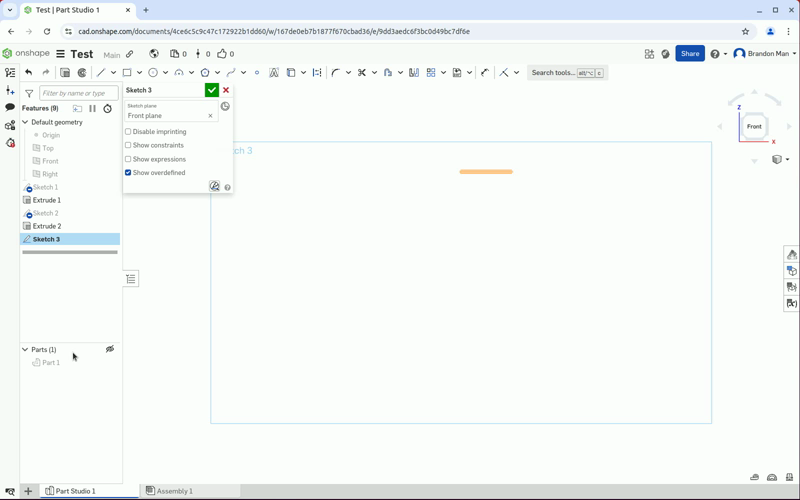
key(l)
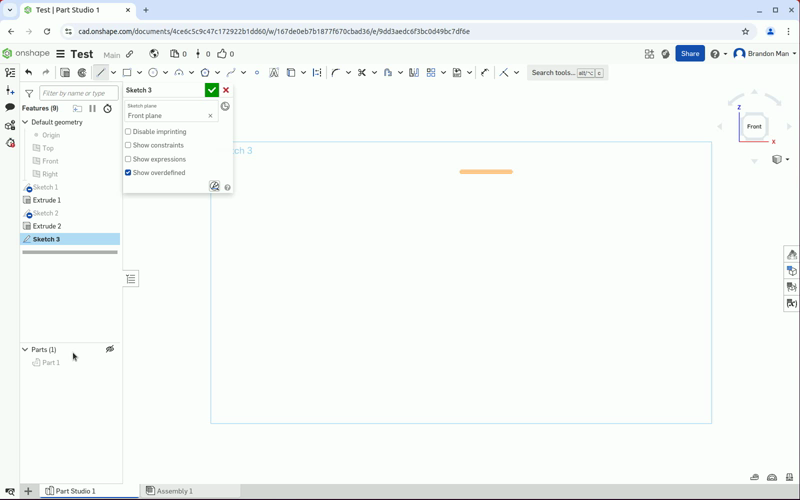
key_down(shift)
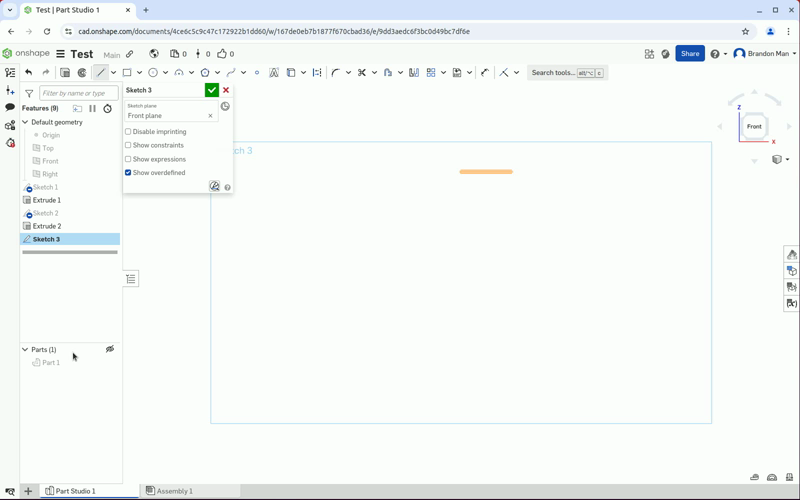
mouse_move(460, 210)
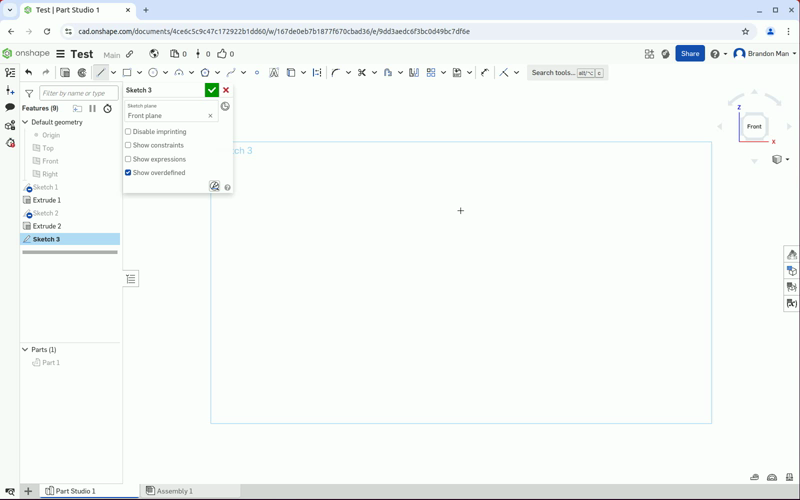
click(460, 210)
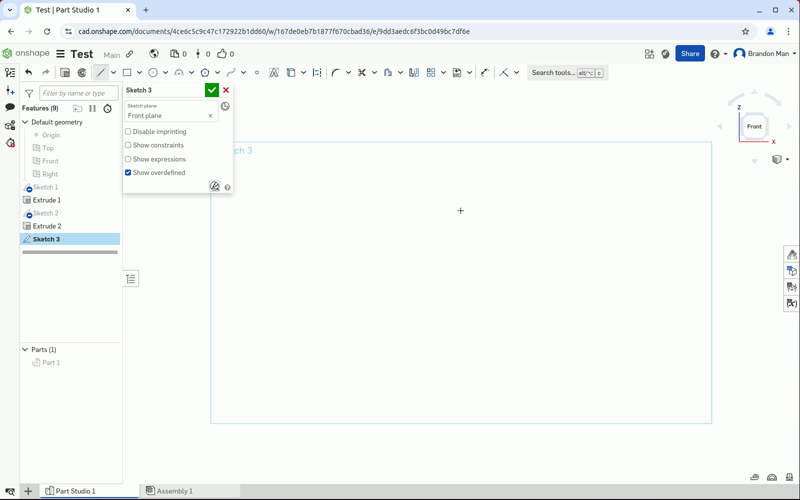
key_up(shift)
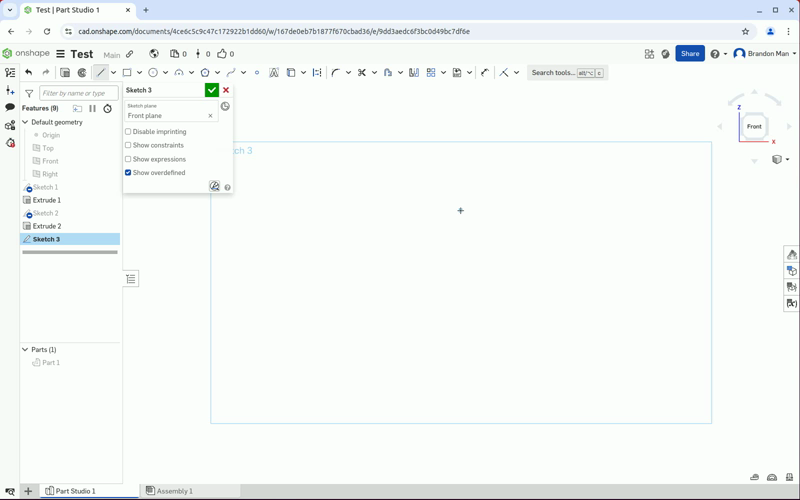
key_down(shift)
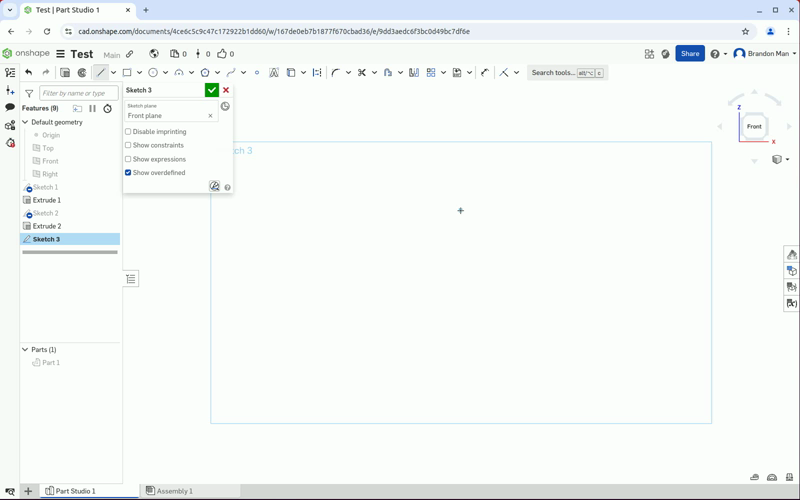
mouse_move(490, 210)
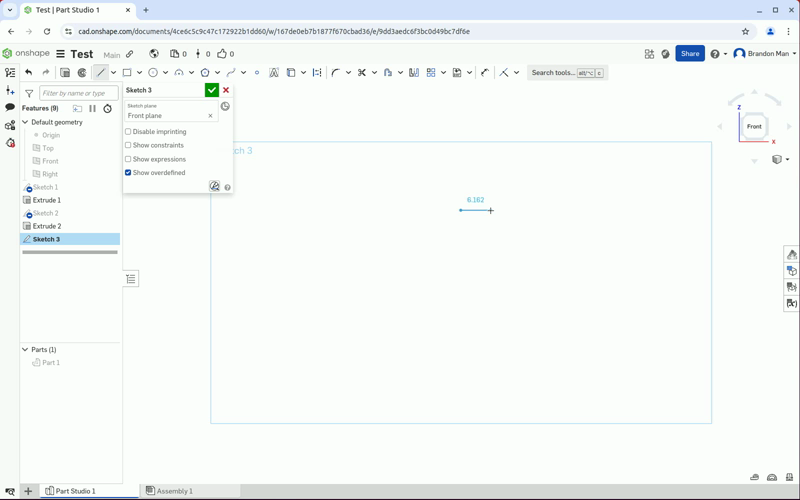
mouse_move(511, 210)
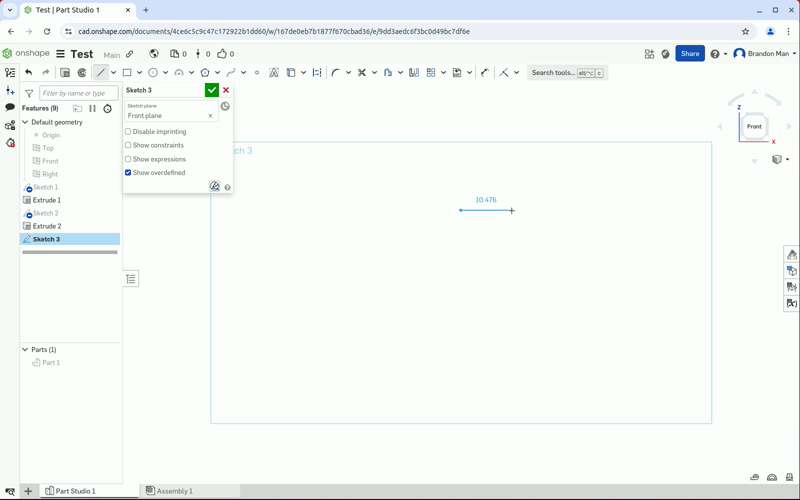
click(511, 210)
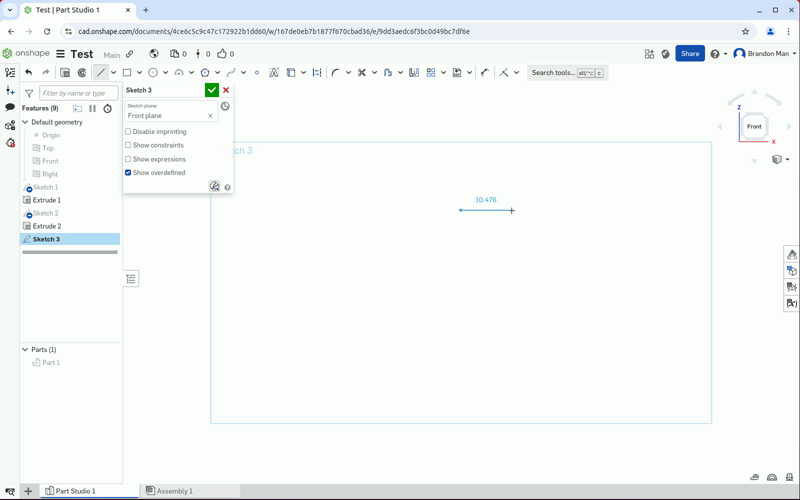
key_up(shift)
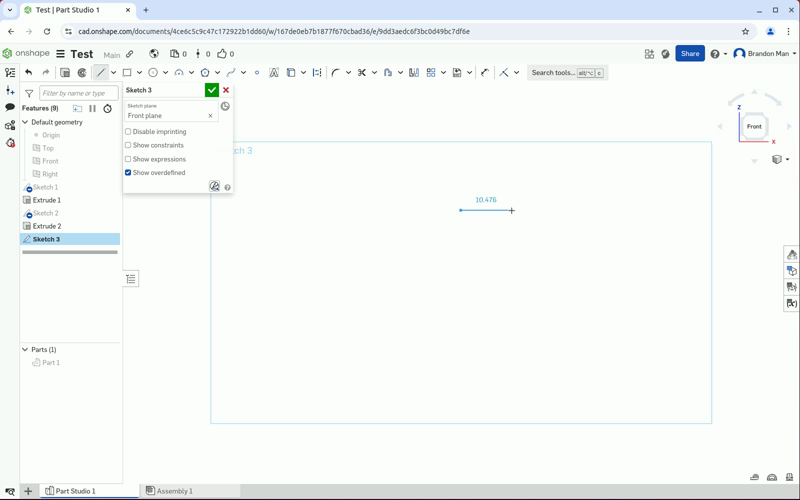
key_down(shift)
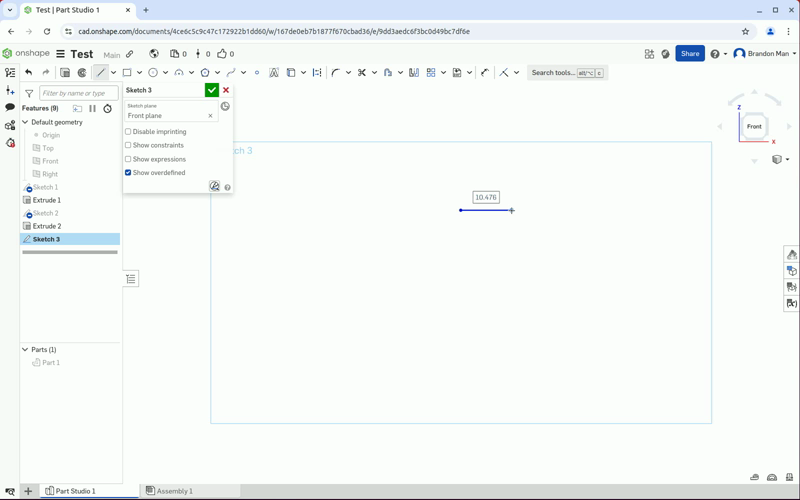
mouse_move(541, 210)
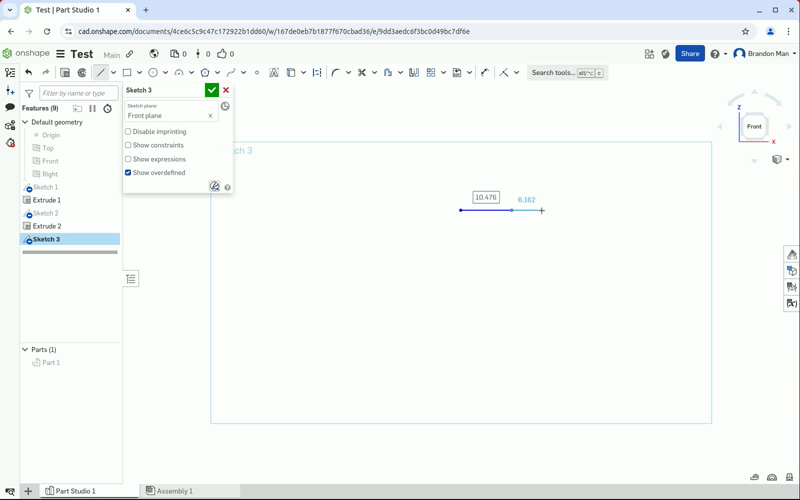
mouse_move(511, 208)
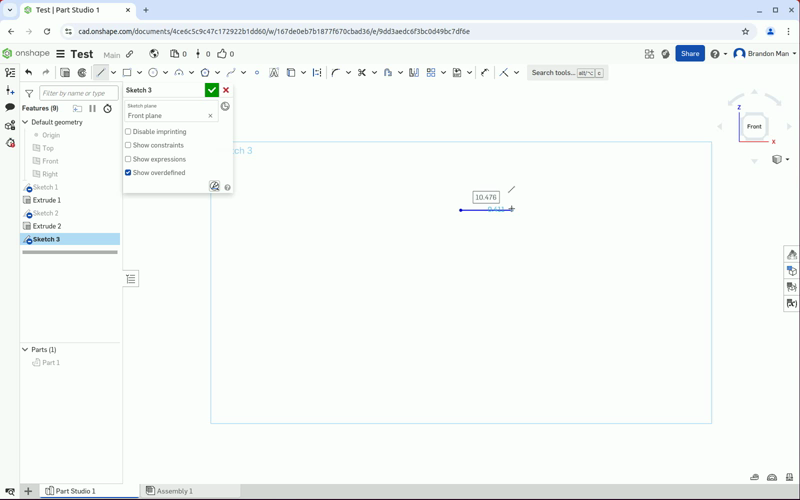
scroll(6)
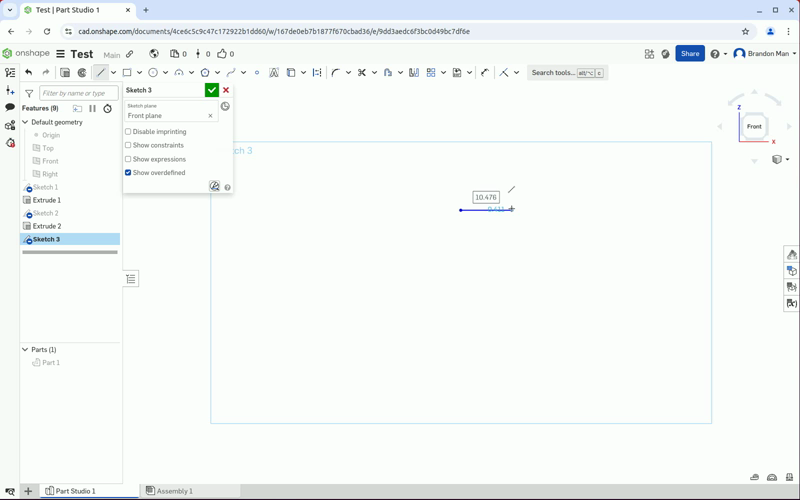
scroll(6)
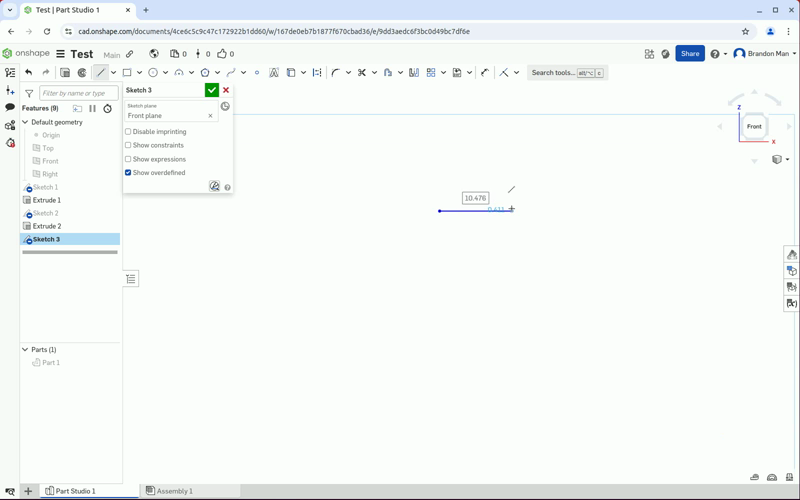
scroll(6)
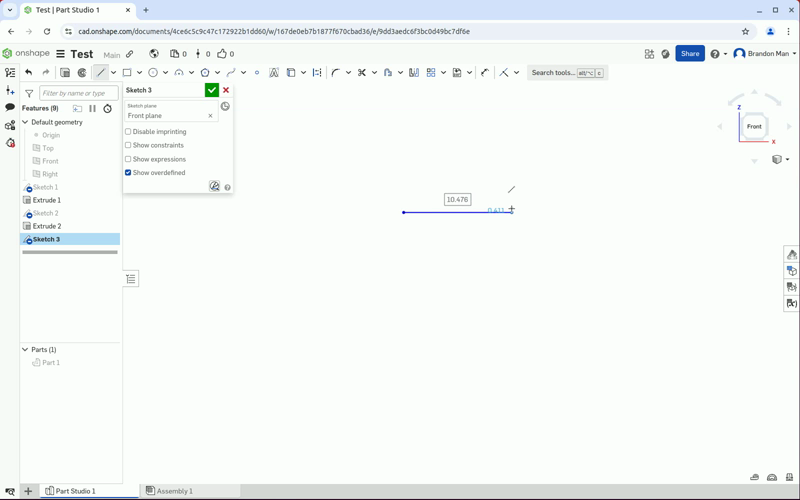
scroll(6)
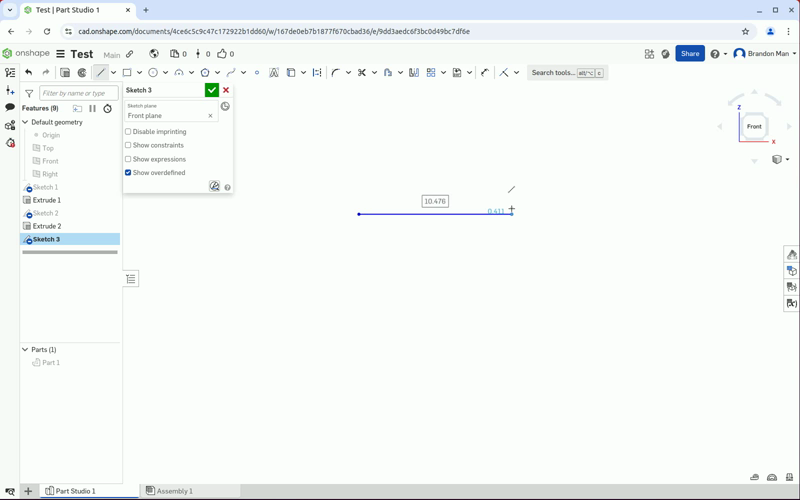
scroll(6)
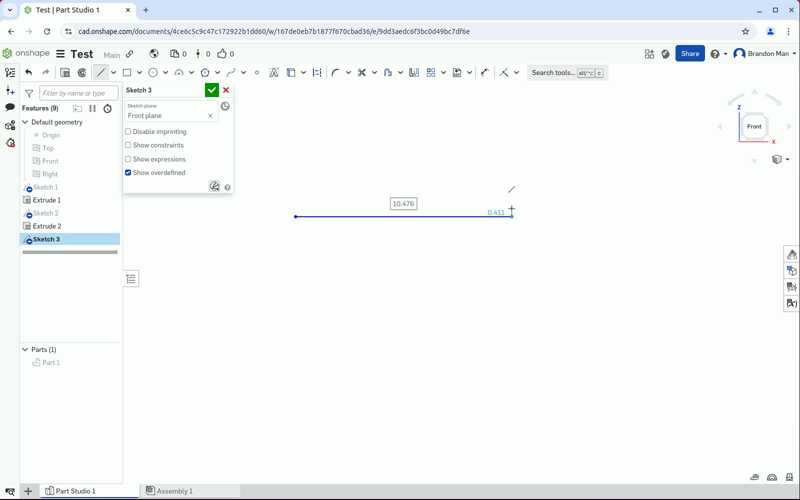
scroll(6)
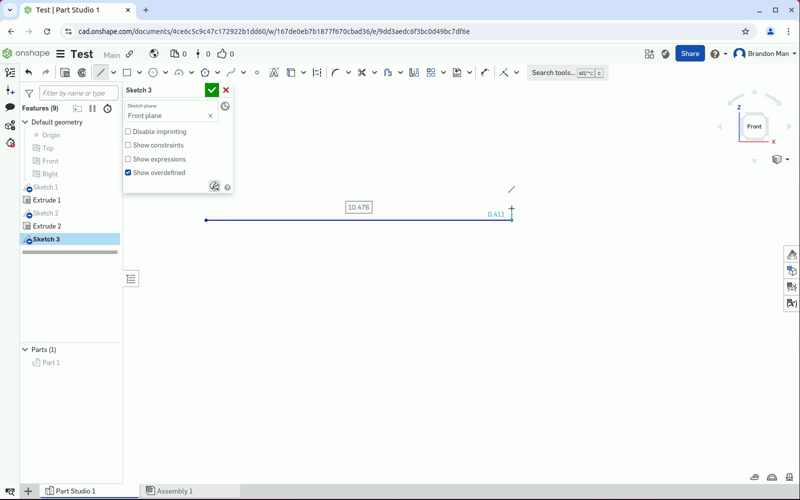
scroll(6)
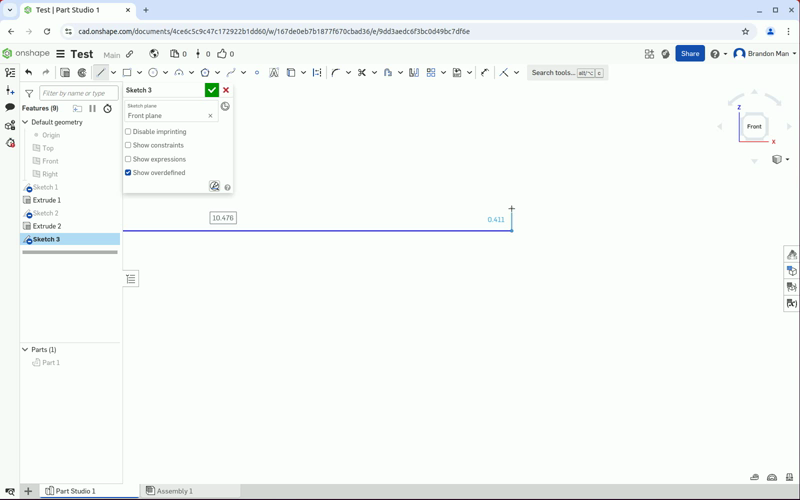
click(511, 208)
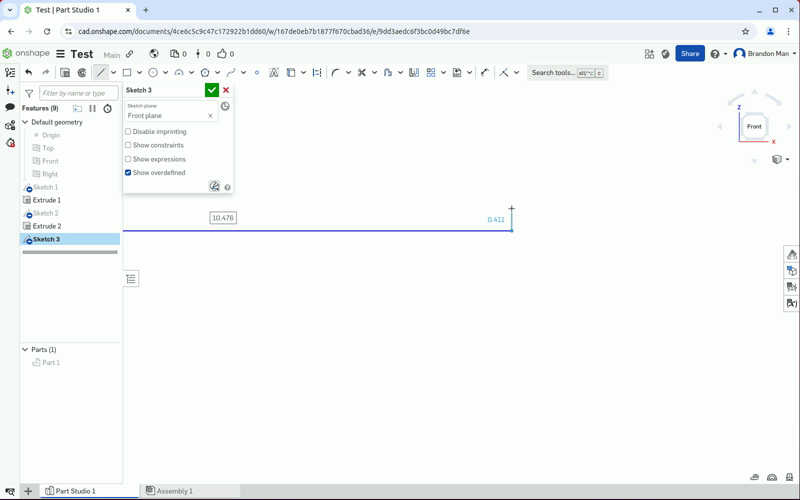
scroll(-6)
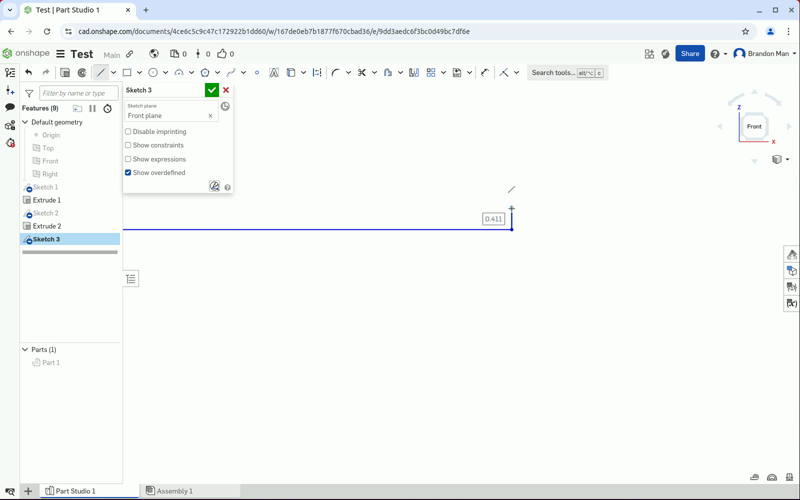
scroll(-6)
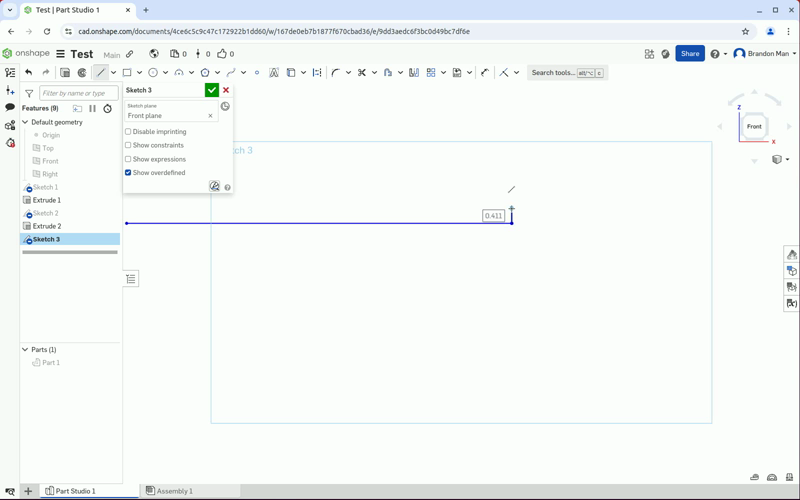
scroll(-6)
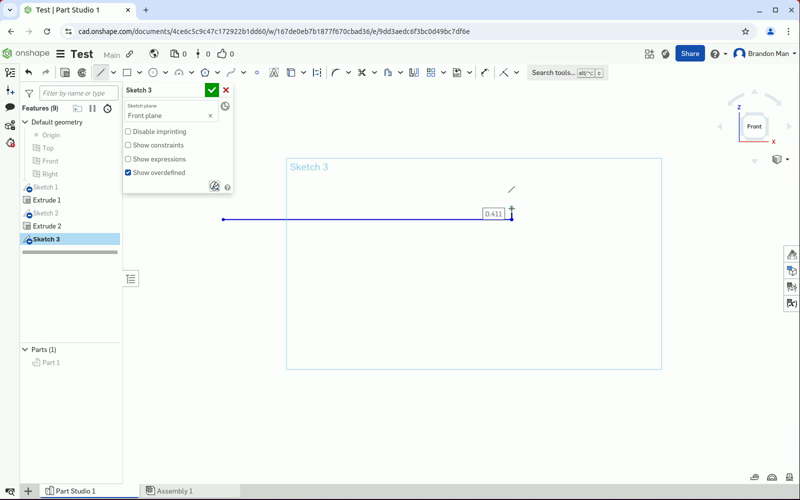
scroll(-6)
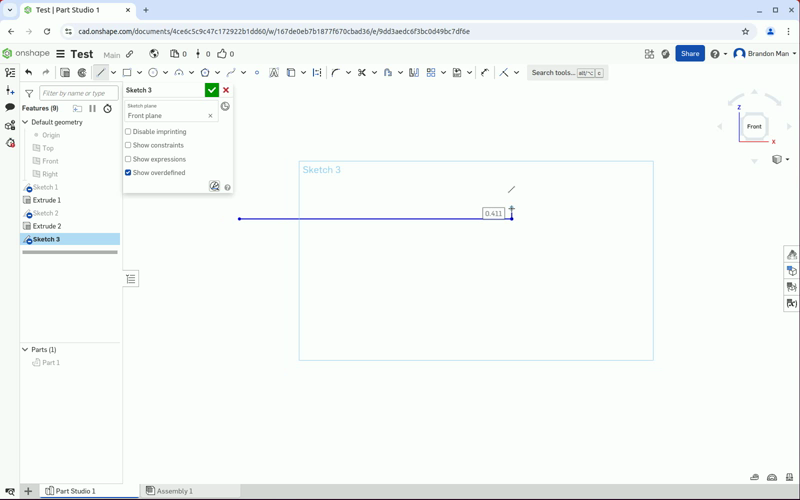
scroll(-6)
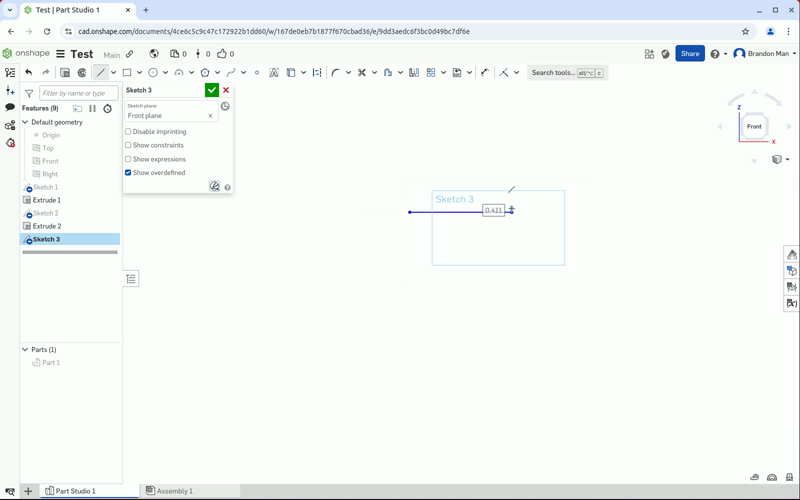
scroll(-6)
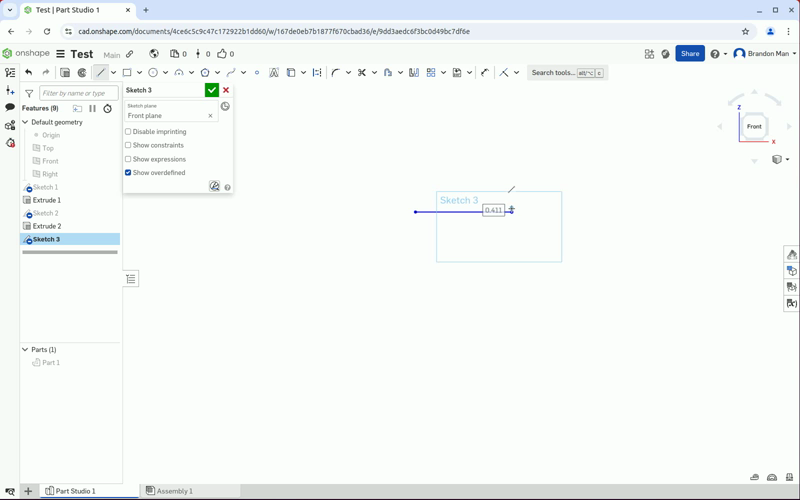
scroll(-6)
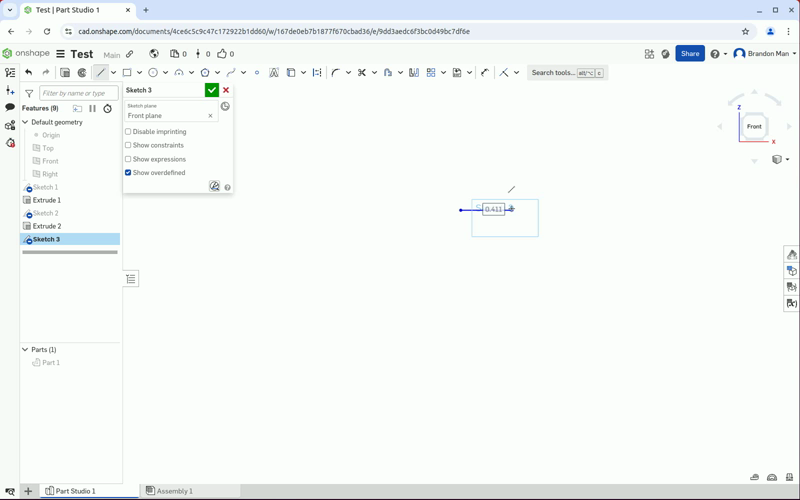
key_up(shift)
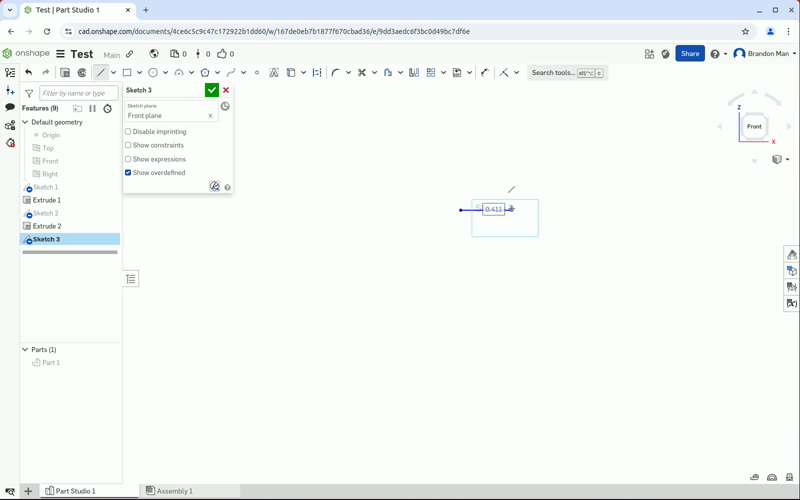
key_down(shift)
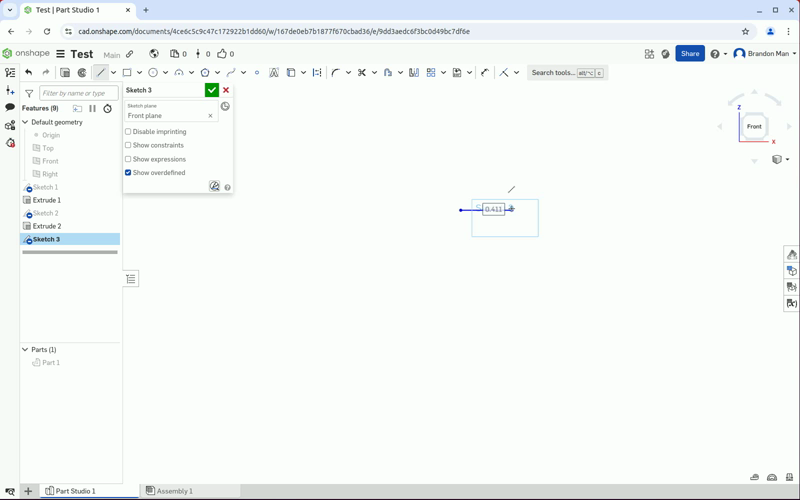
mouse_move(541, 208)
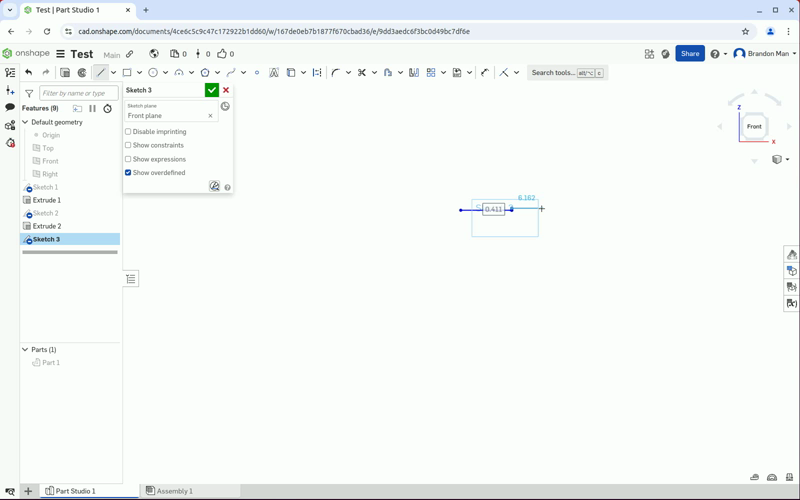
mouse_move(460, 208)
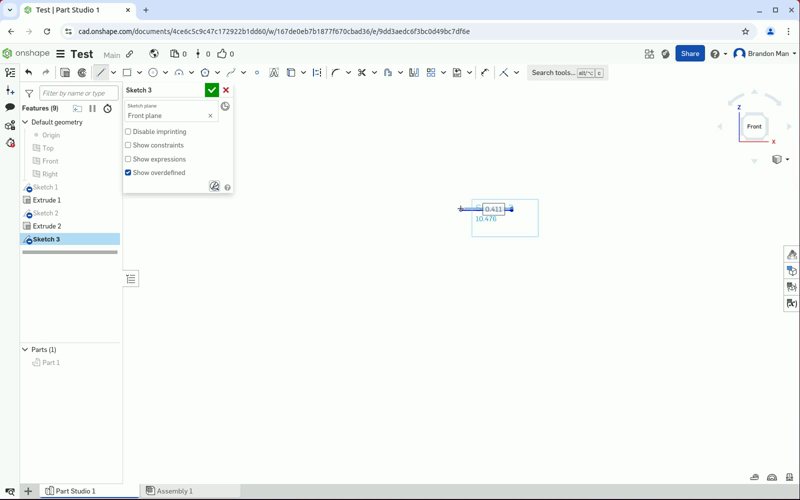
scroll(6)
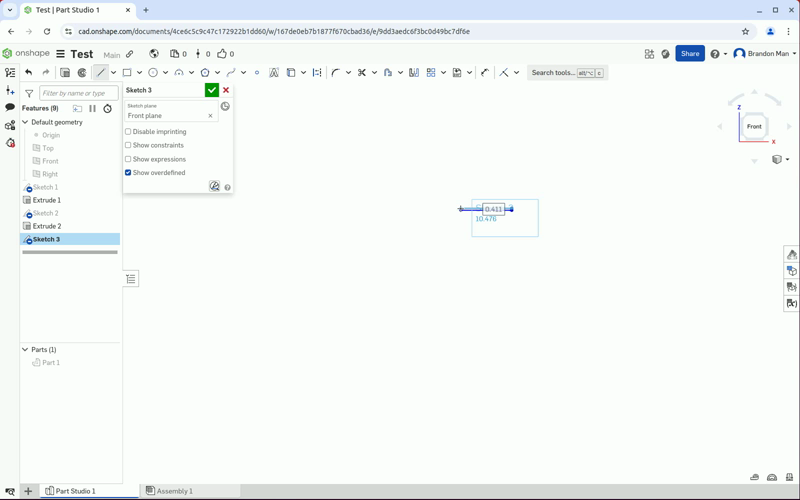
scroll(6)
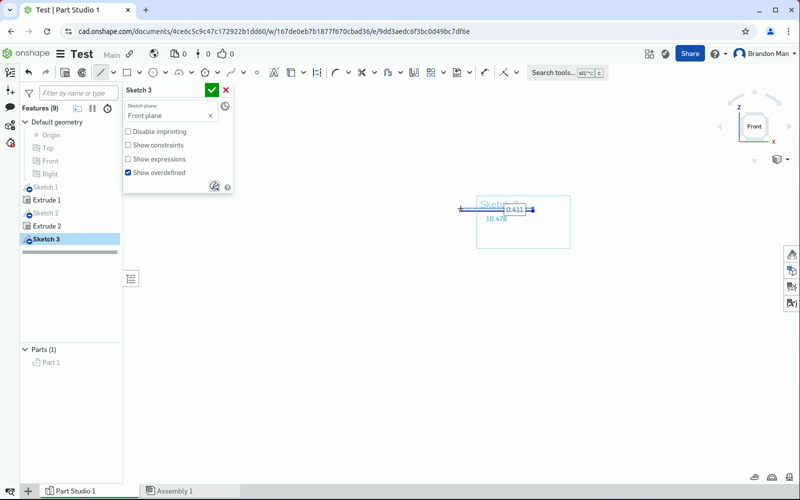
scroll(6)
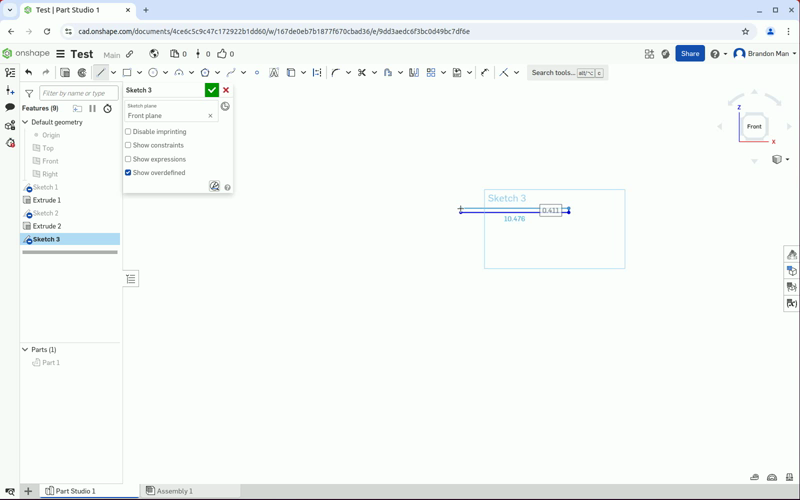
scroll(6)
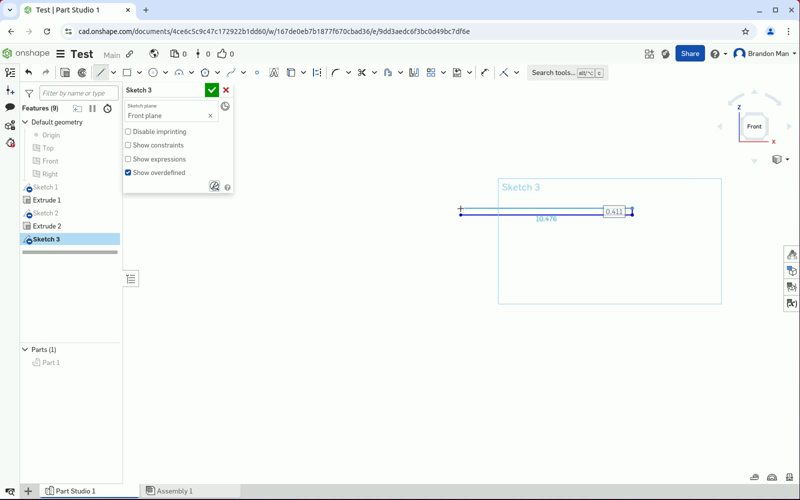
scroll(6)
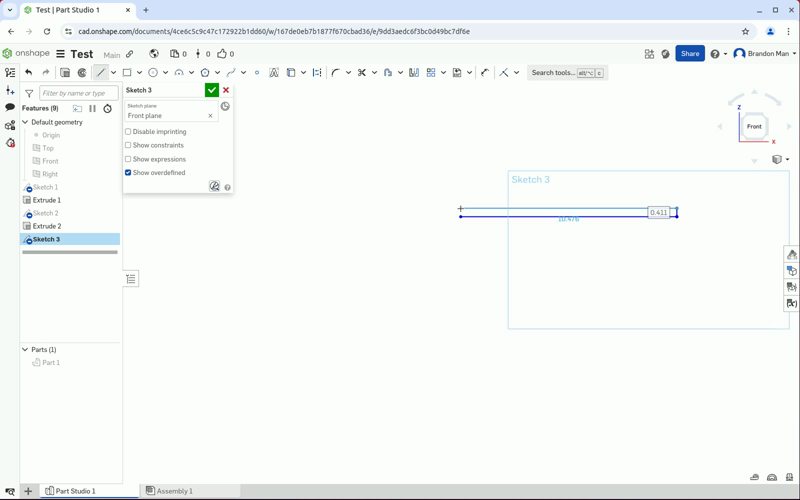
scroll(6)
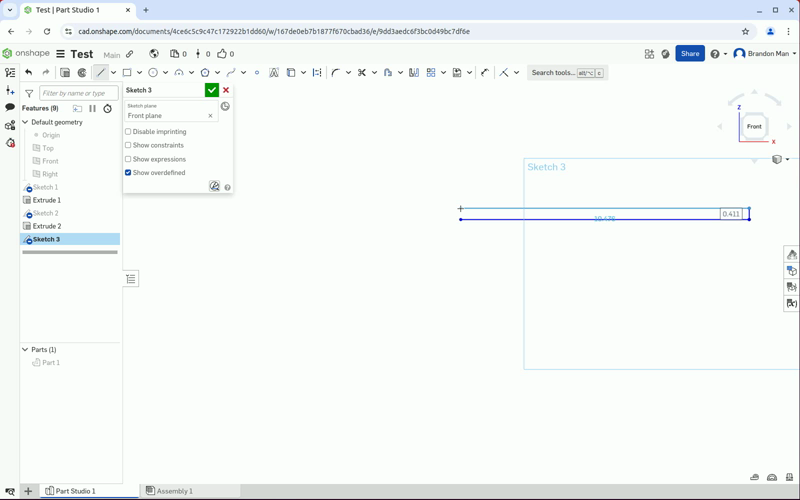
scroll(6)
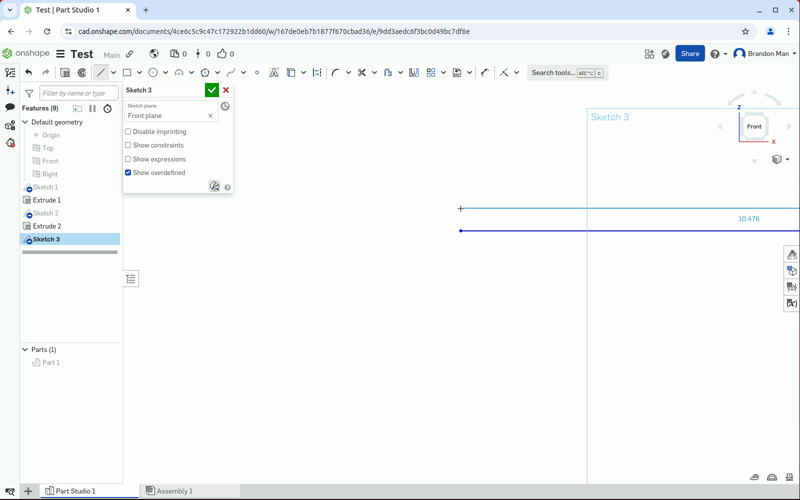
click(460, 208)
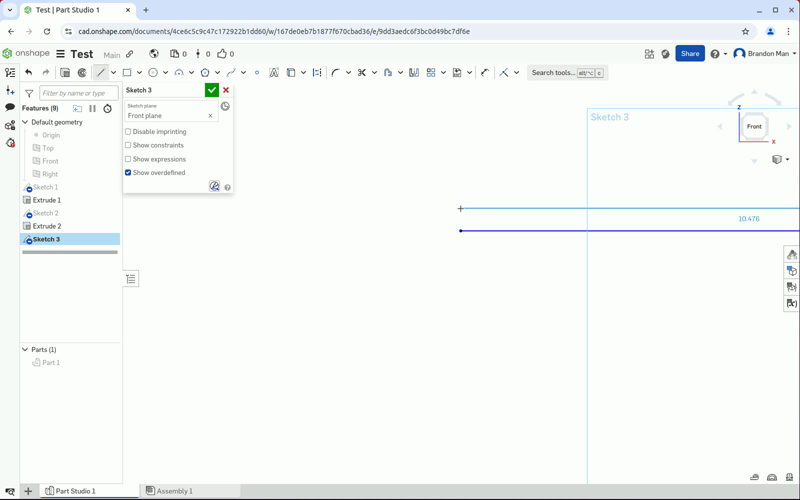
scroll(-6)
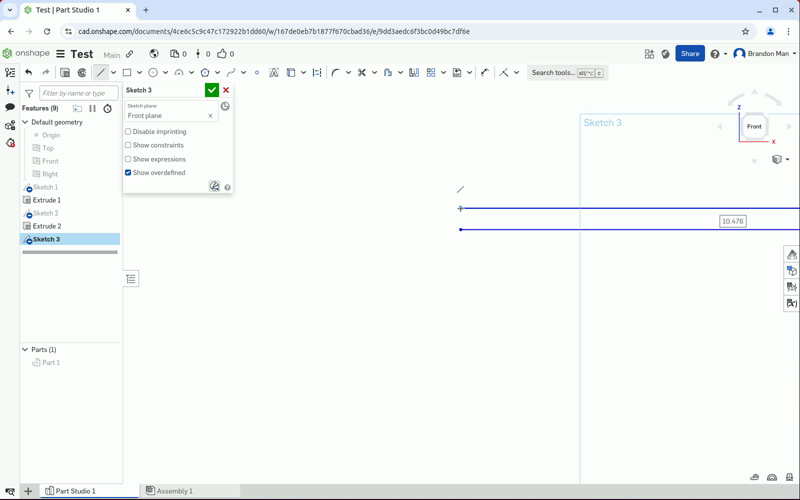
scroll(-6)
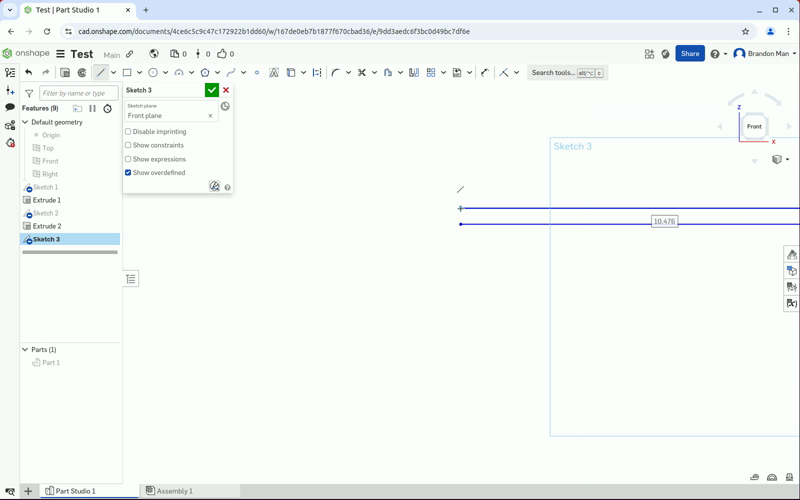
scroll(-6)
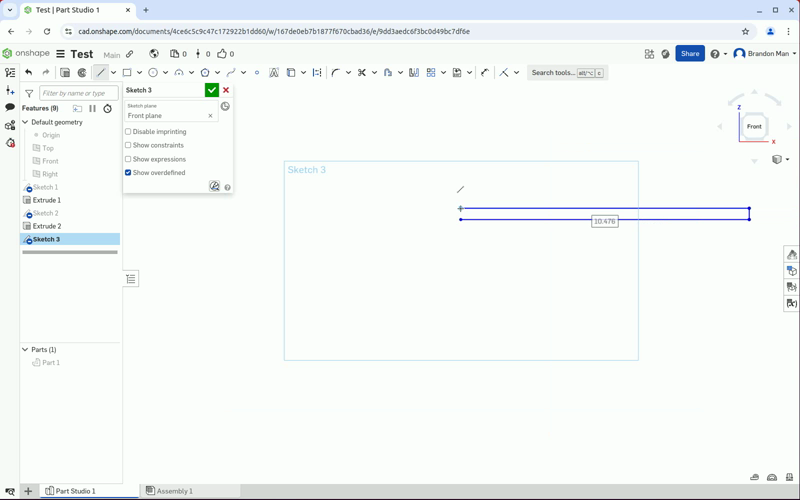
scroll(-6)
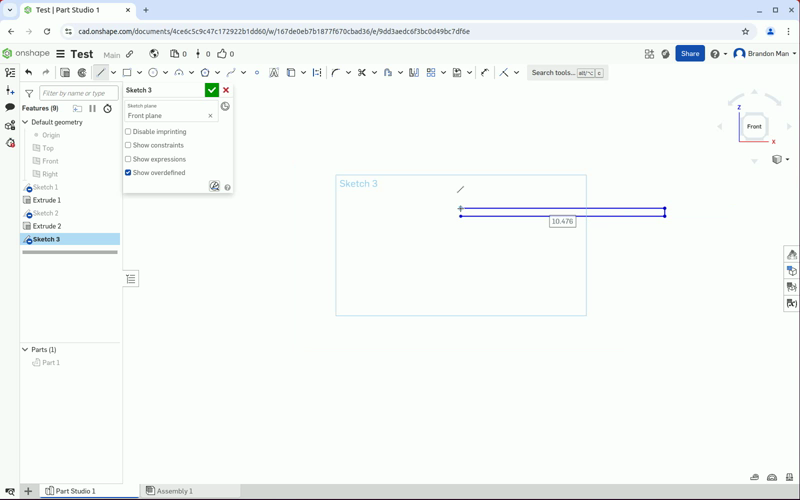
scroll(-6)
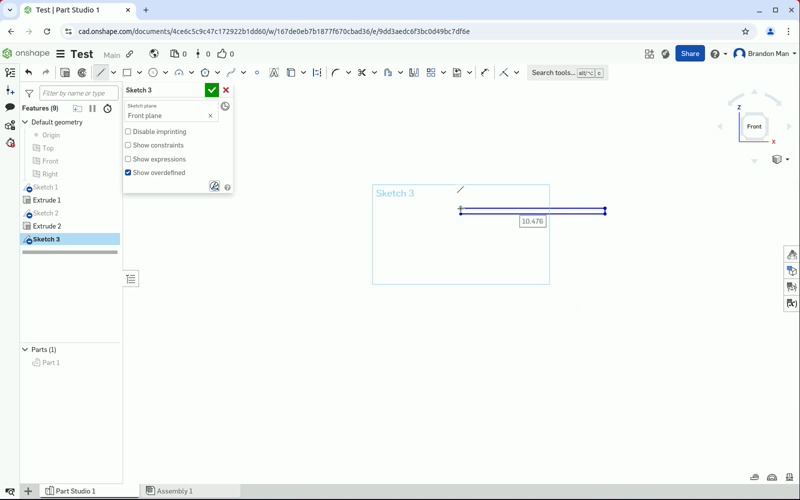
scroll(-6)
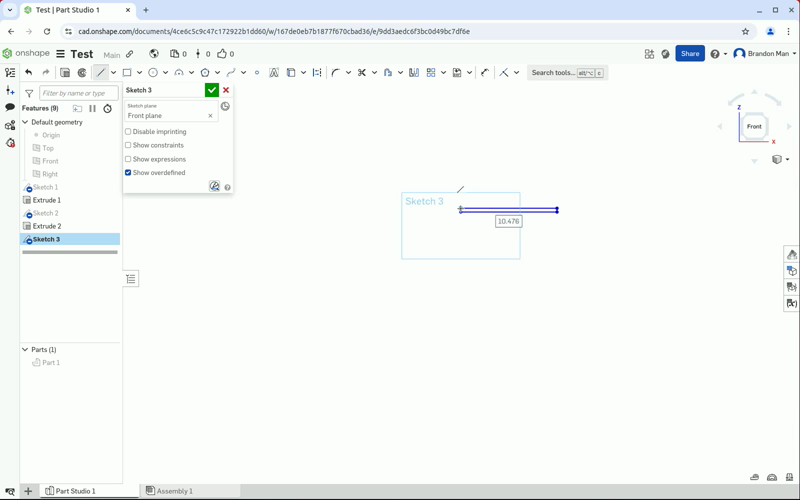
scroll(-6)
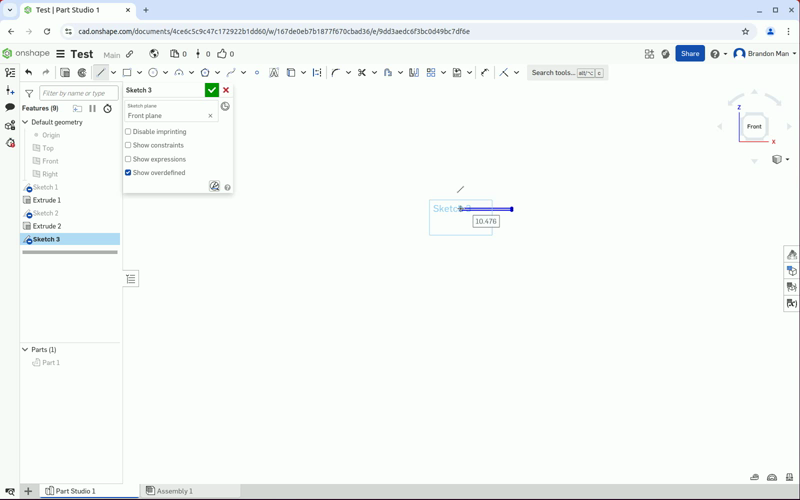
key_up(shift)
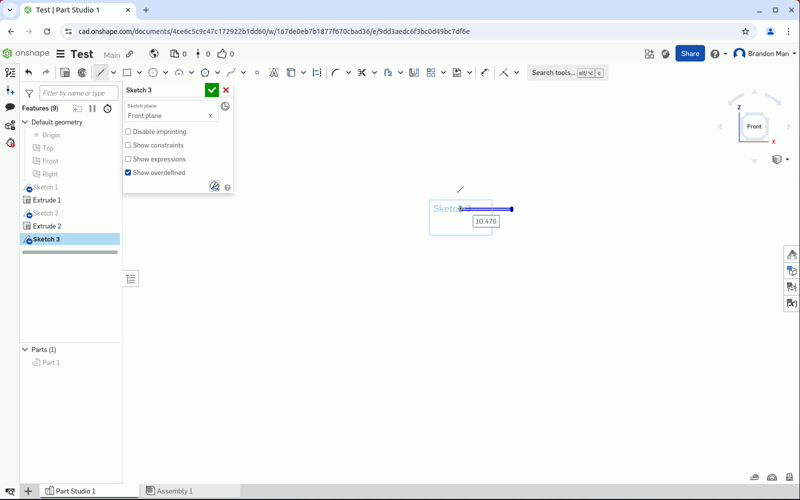
mouse_move(490, 208)
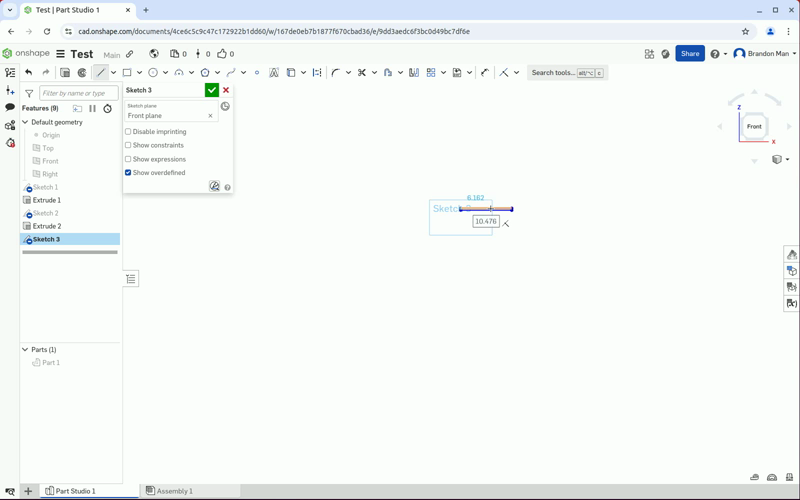
key_down(shift)
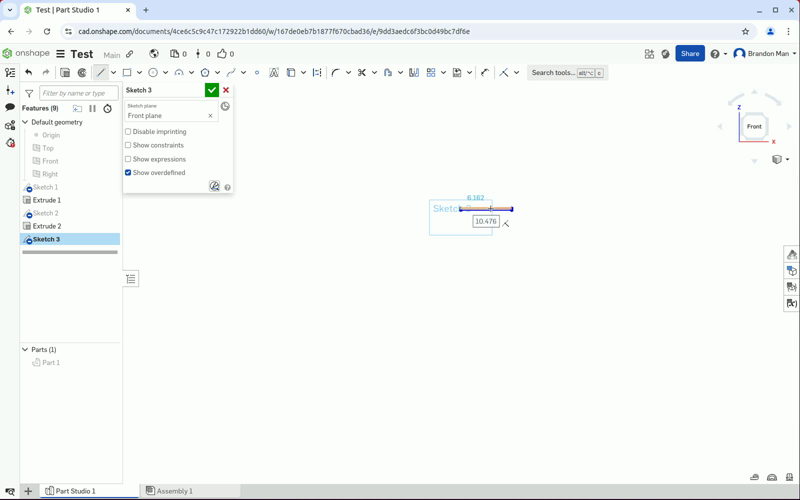
mouse_move(460, 210)
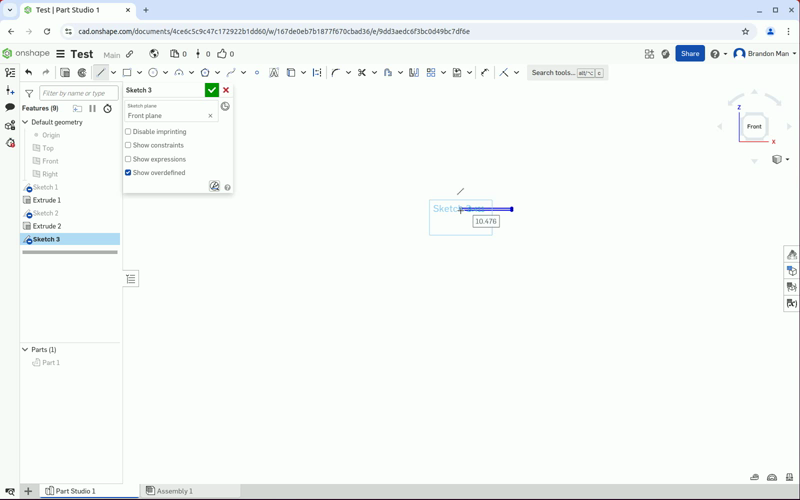
scroll(6)
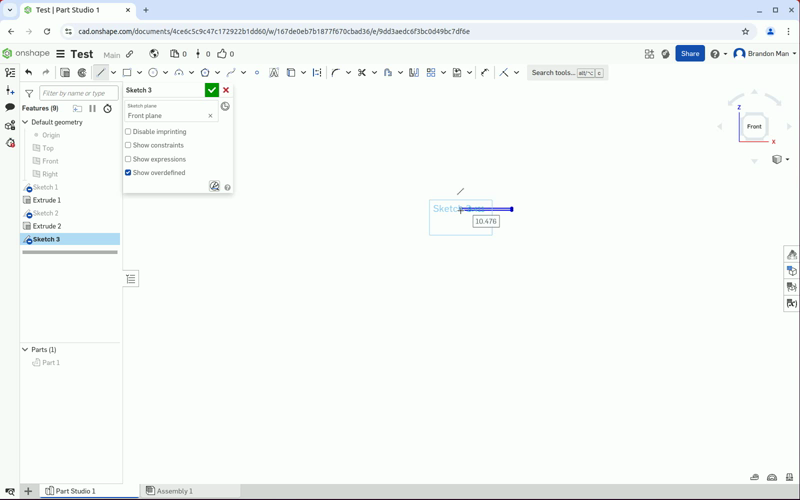
scroll(6)
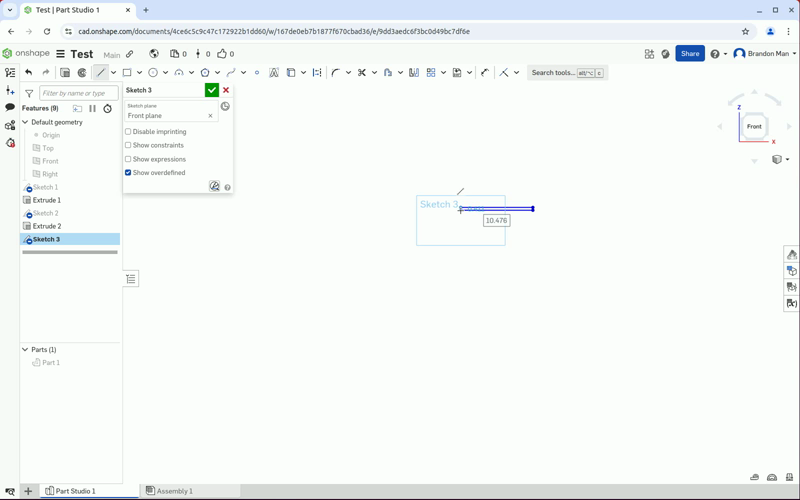
scroll(6)
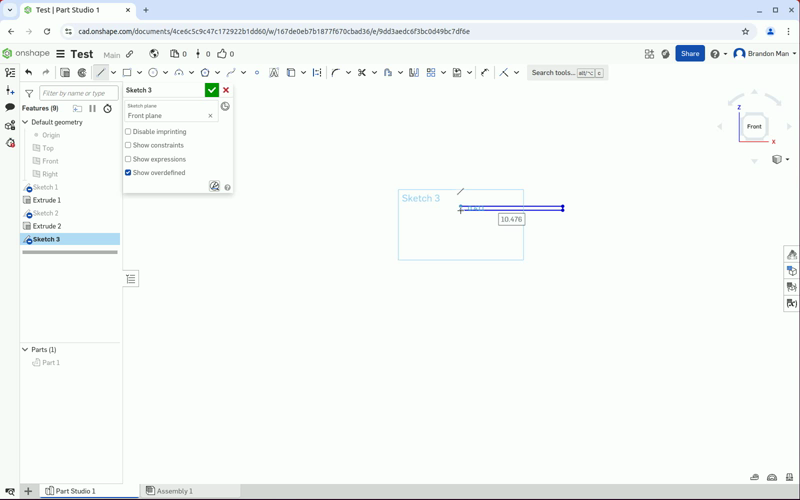
scroll(6)
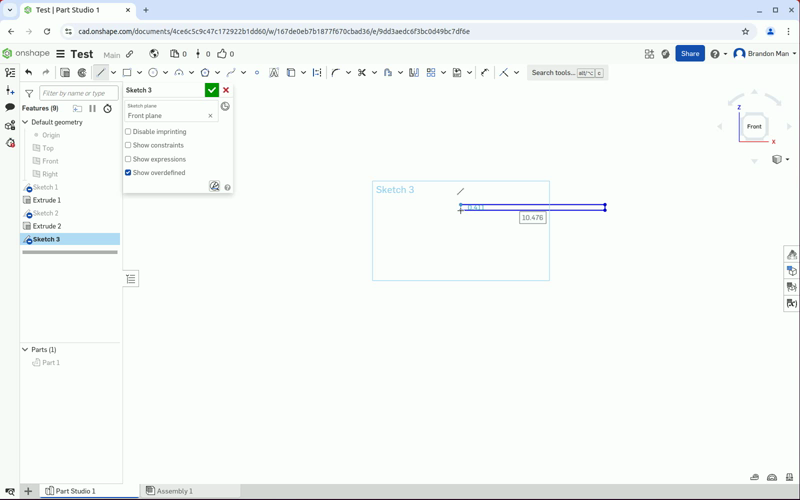
scroll(6)
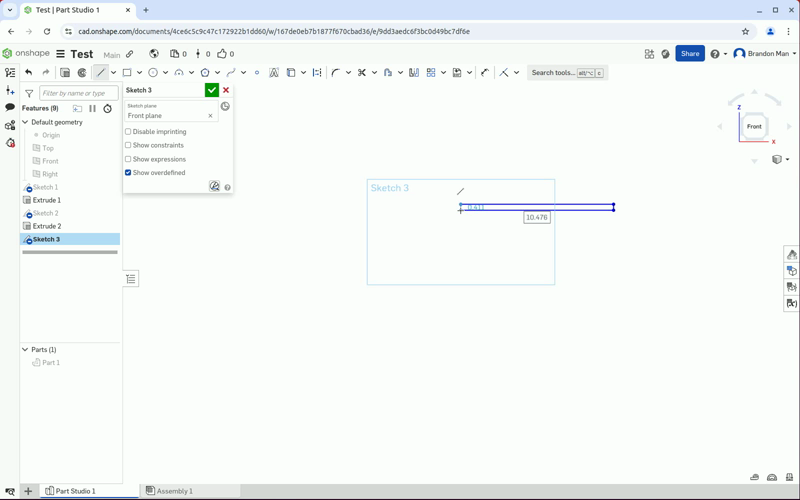
scroll(6)
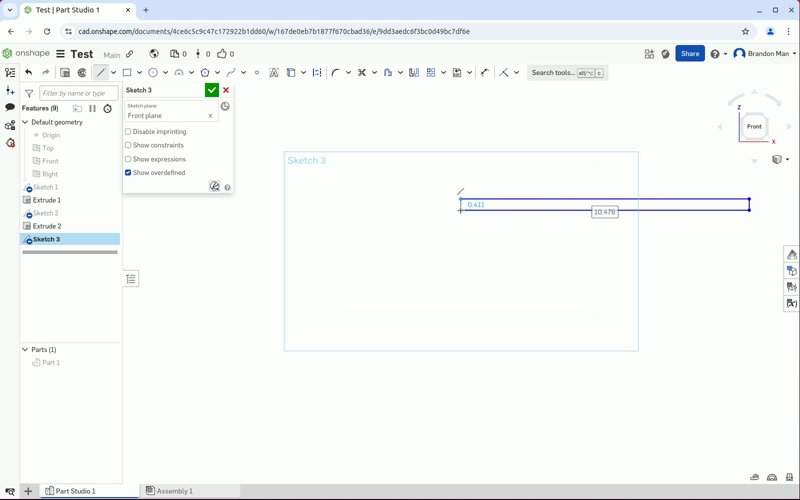
scroll(6)
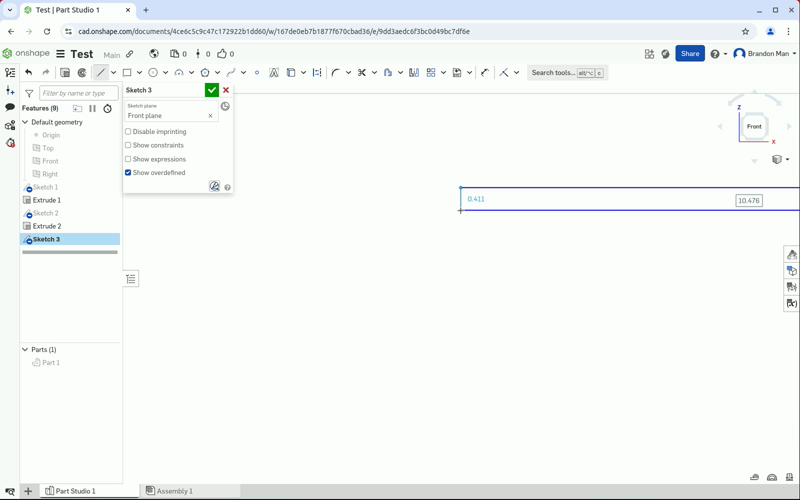
key_up(shift)
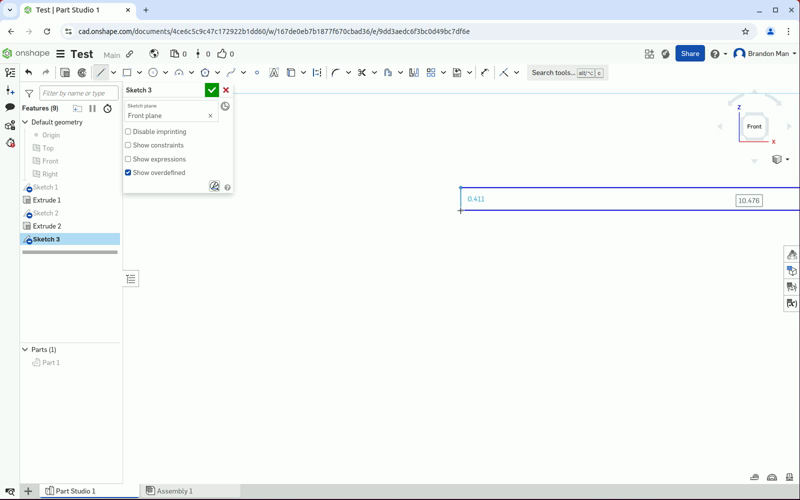
click(460, 210)
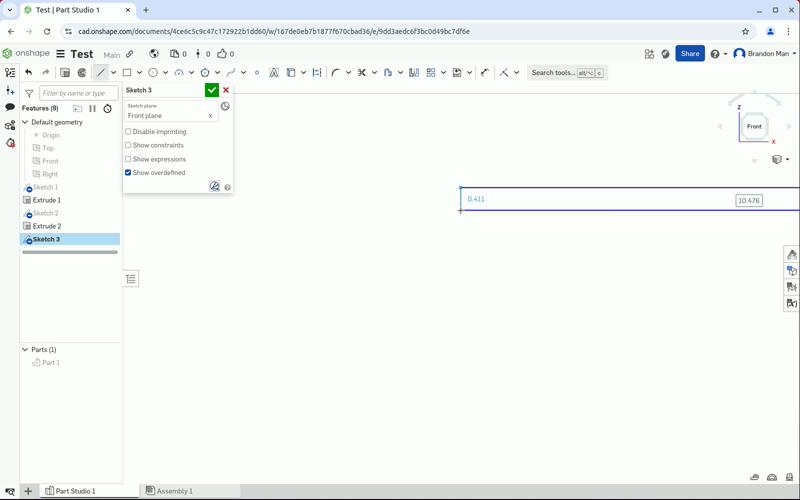
scroll(-6)
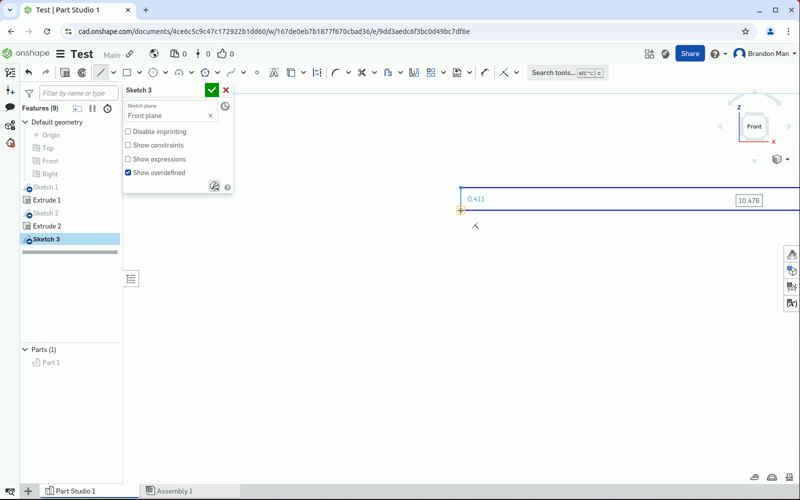
scroll(-6)
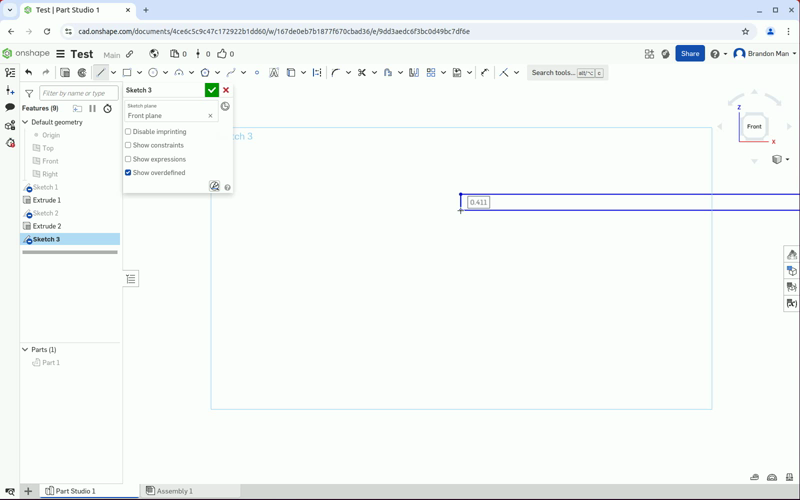
scroll(-6)
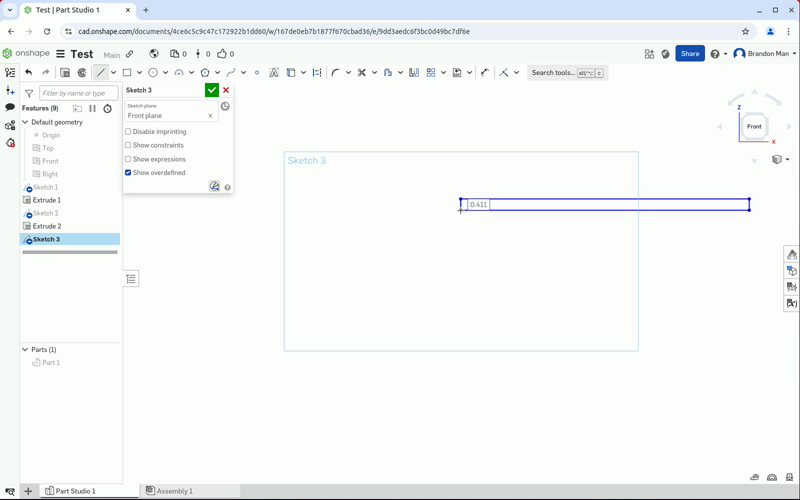
scroll(-6)
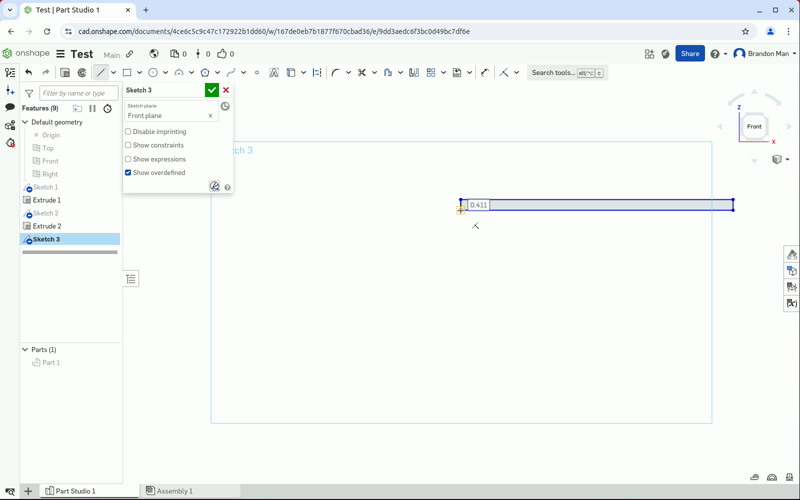
scroll(-6)
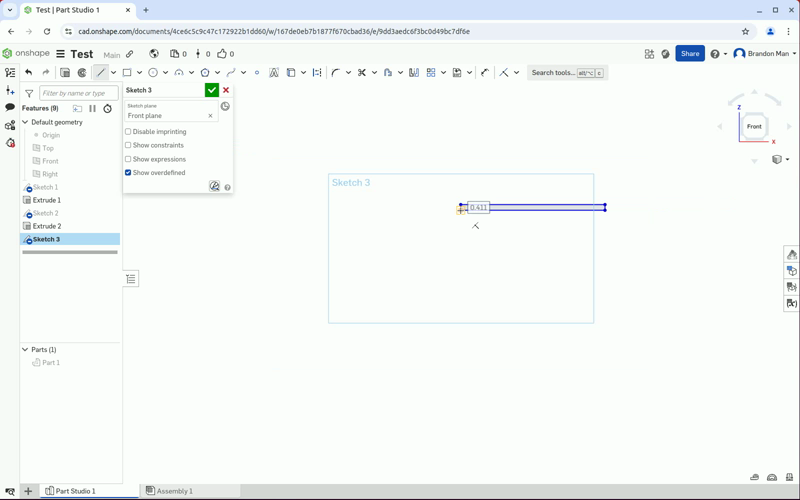
scroll(-6)
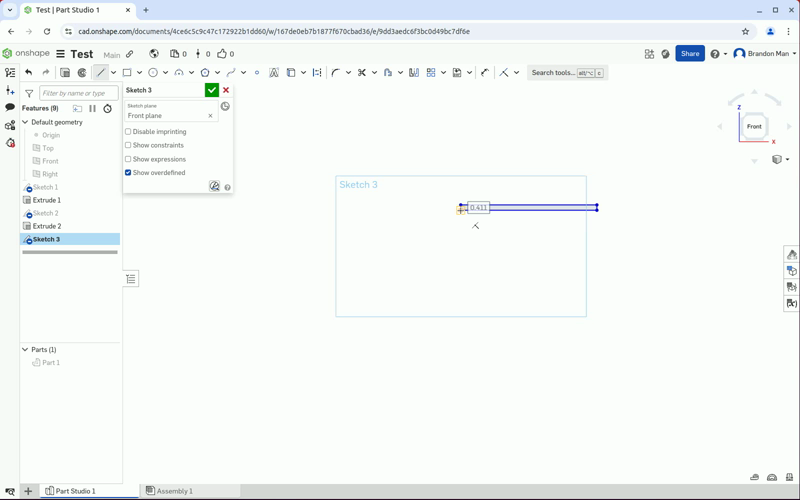
scroll(-6)
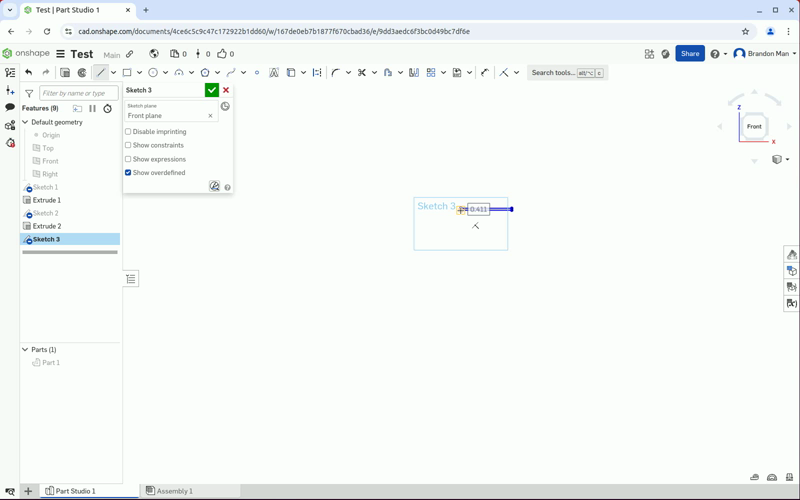
key(esc)
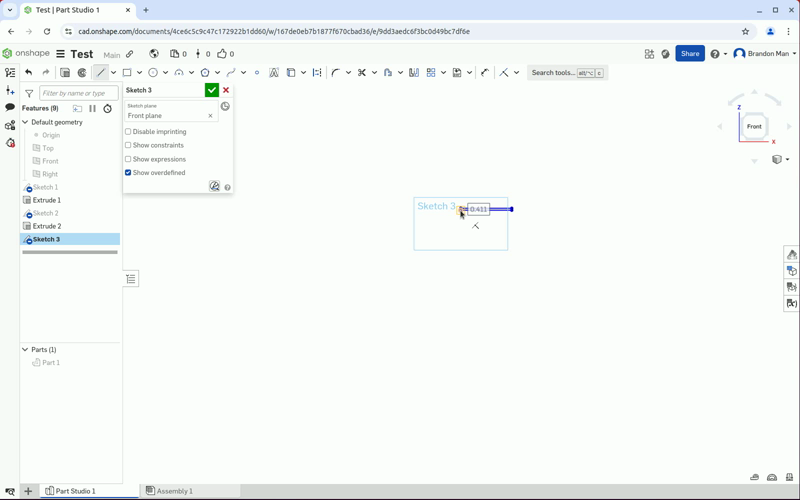
mouse_move(471, 209)
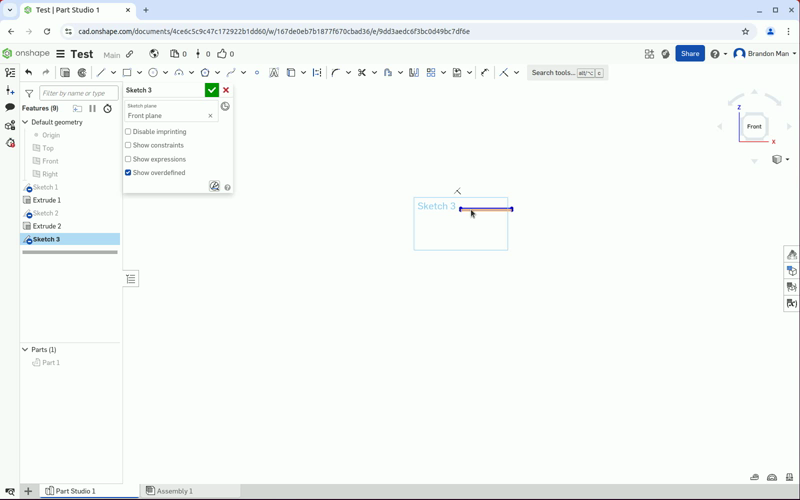
scroll(6)
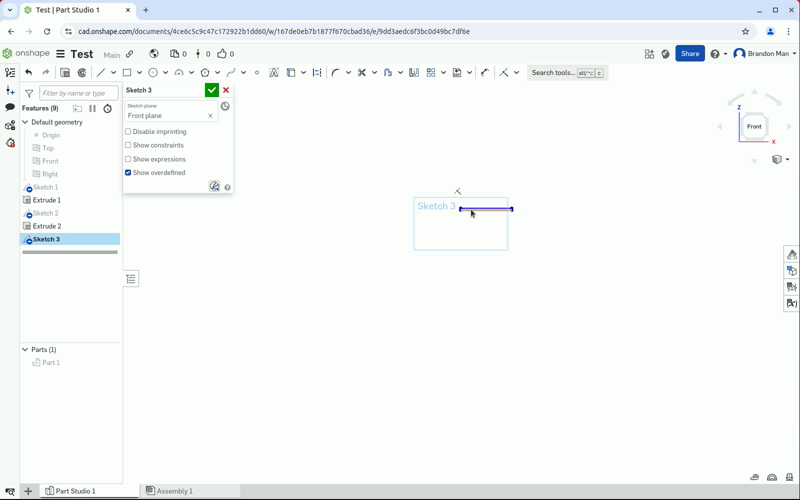
scroll(6)
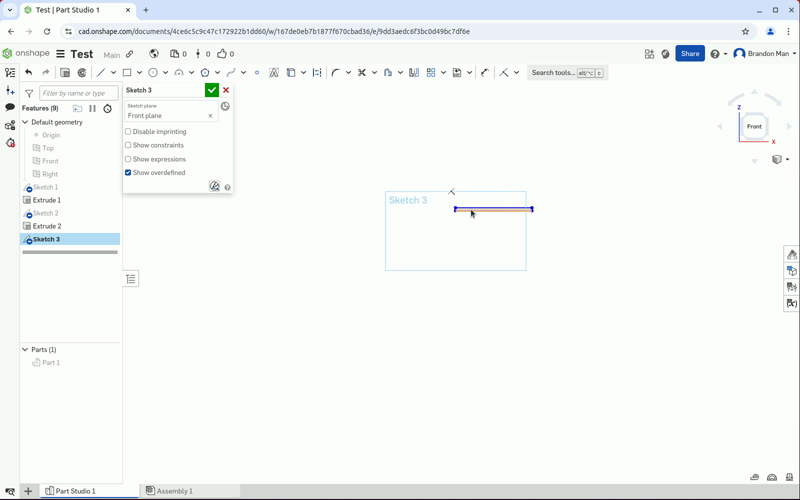
scroll(6)
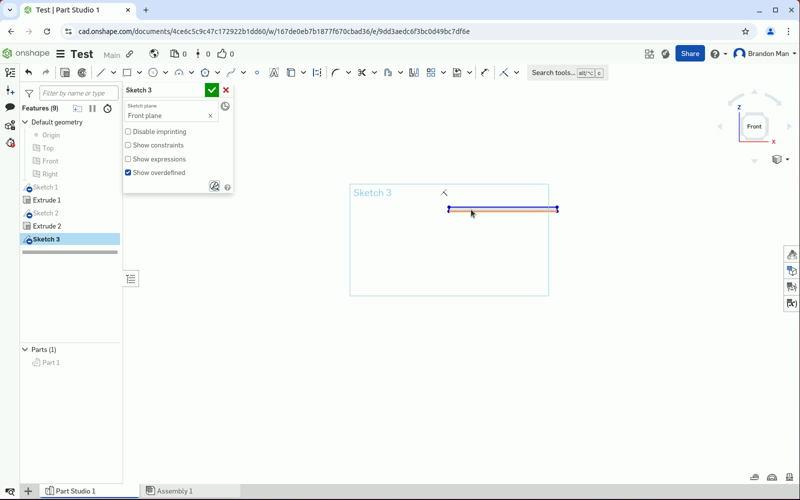
scroll(6)
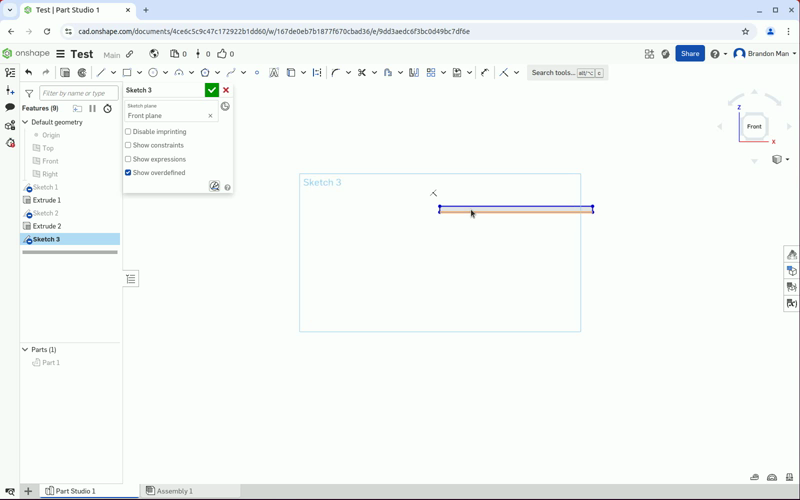
scroll(6)
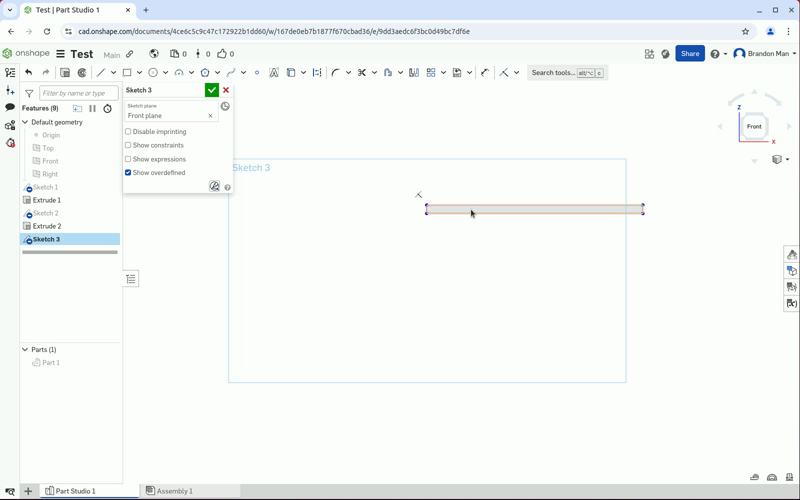
scroll(6)
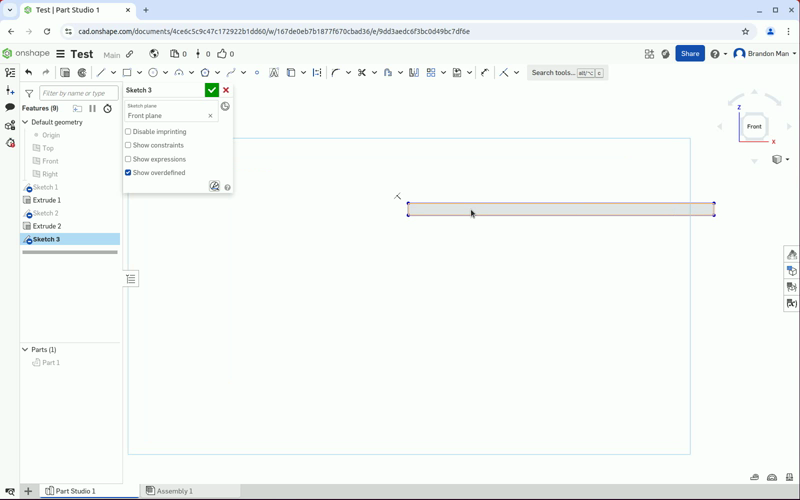
scroll(6)
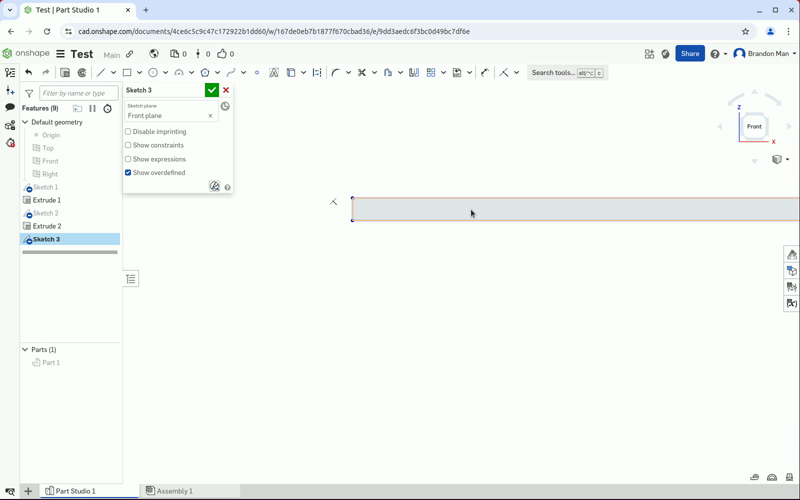
click(471, 209)
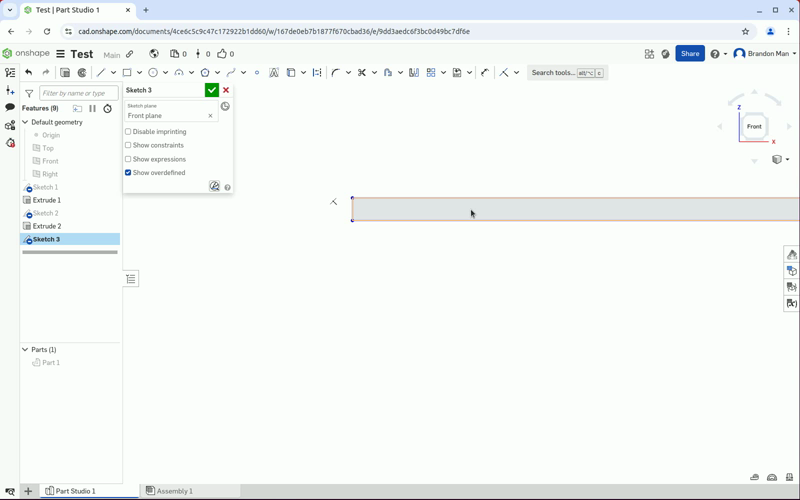
scroll(-6)
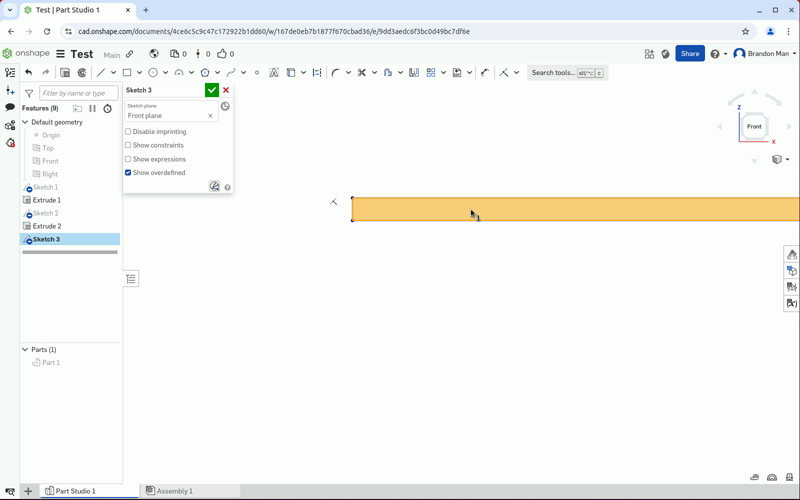
scroll(-6)
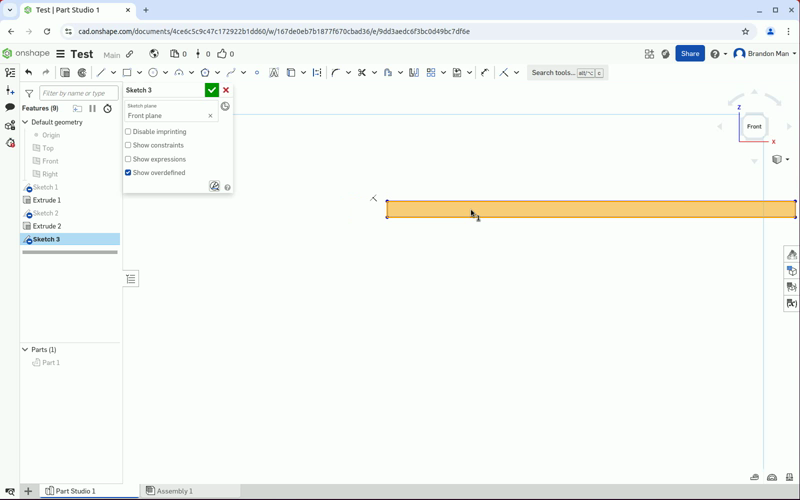
scroll(-6)
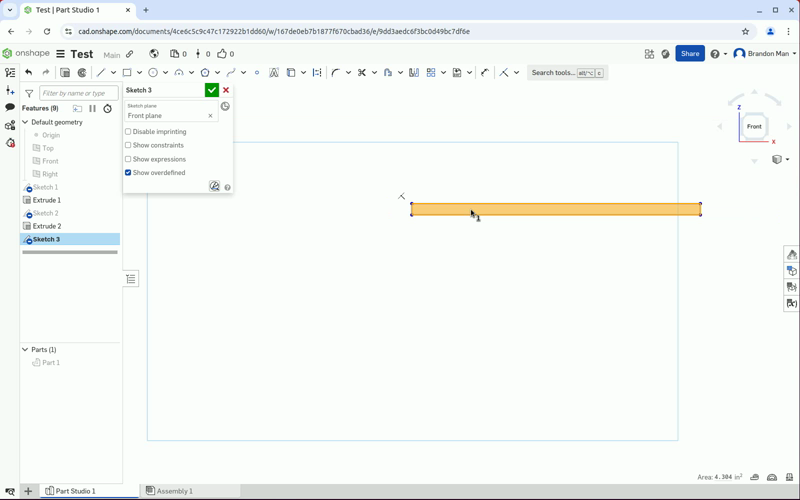
scroll(-6)
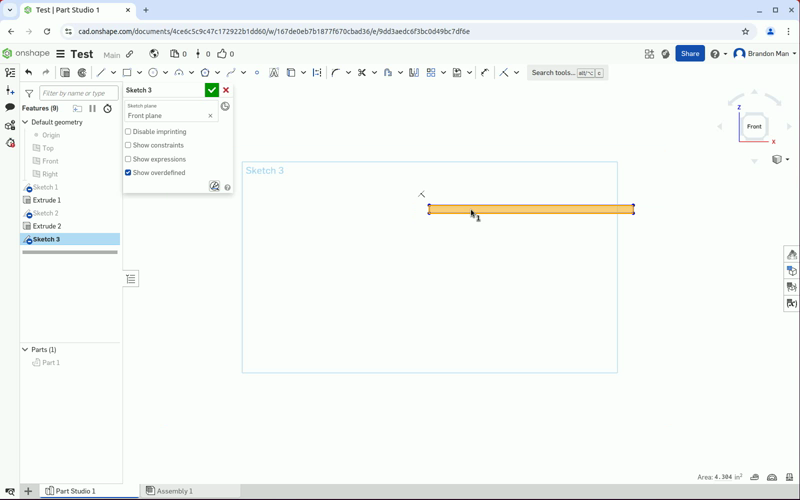
scroll(-6)
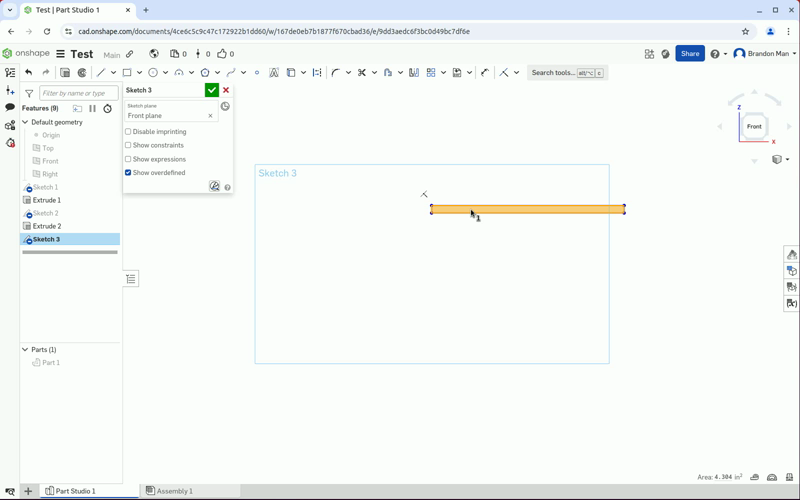
scroll(-6)
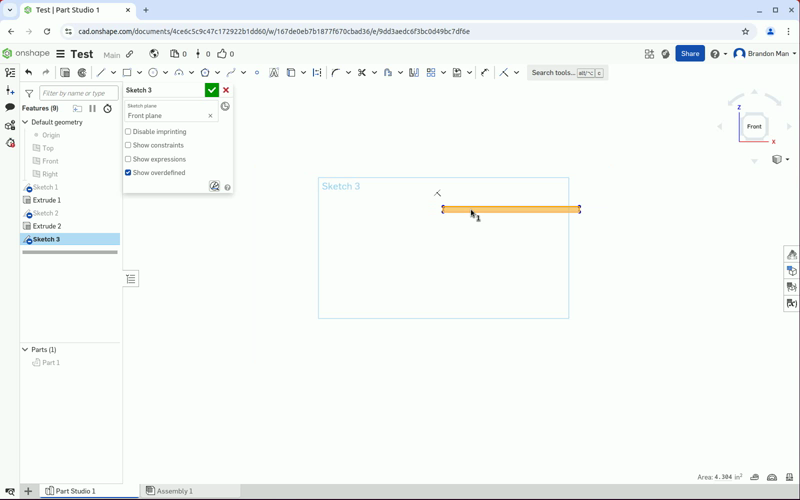
scroll(-6)
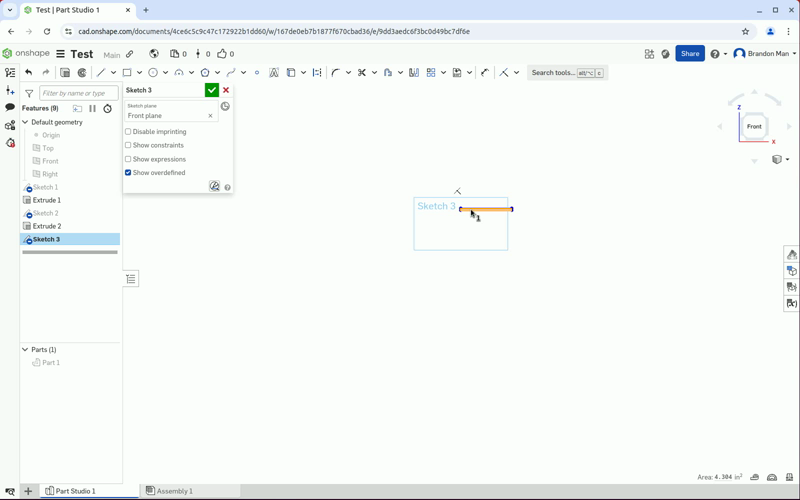
mouse_move(73, 352)
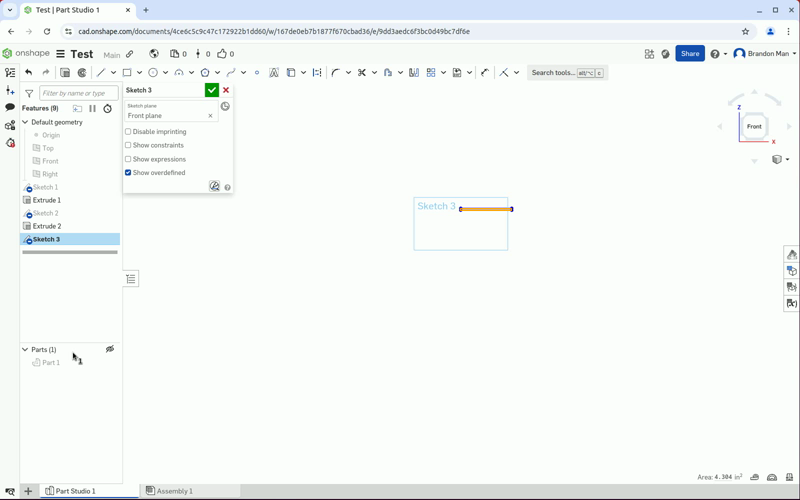
key(shift+y)
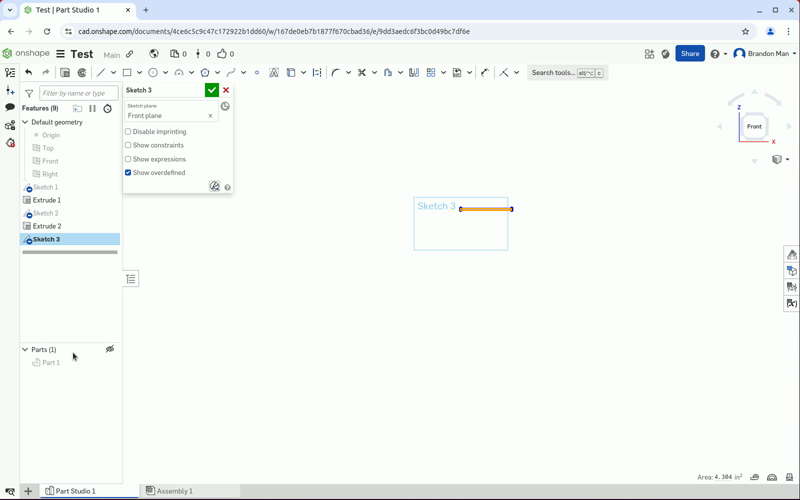
key(shift+e)
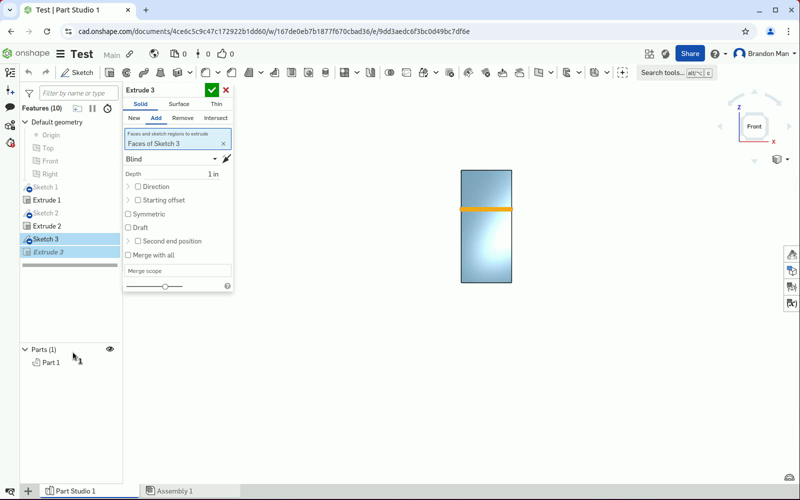
mouse_move(143, 106)
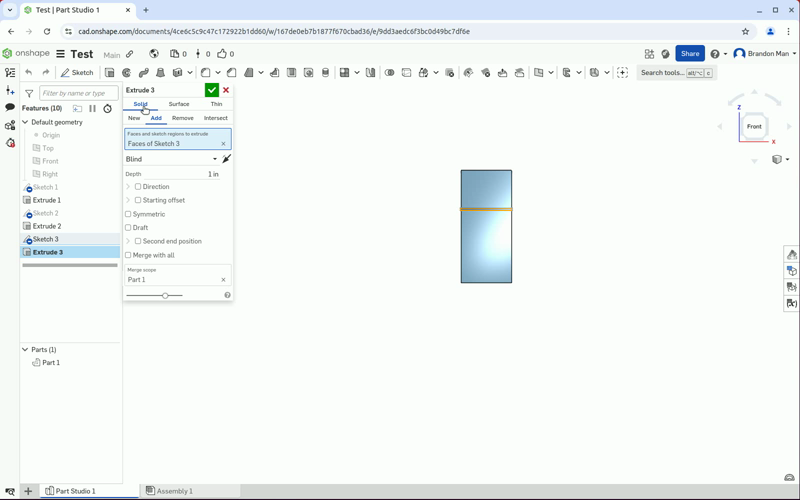
click(143, 106)
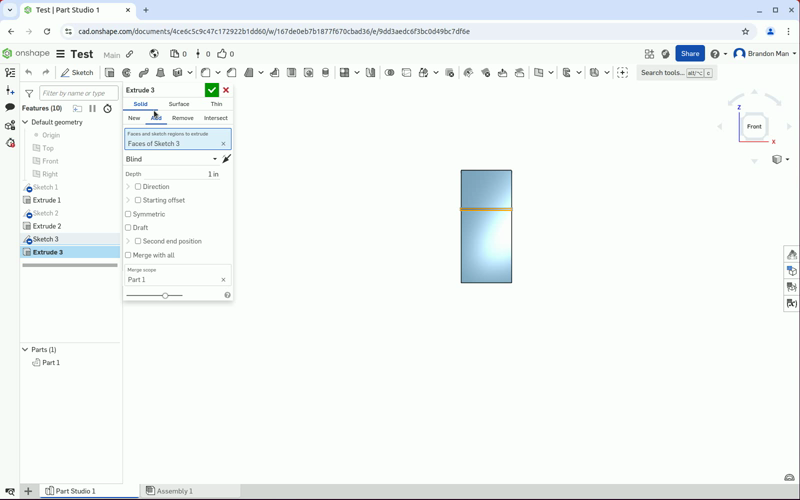
mouse_move(186, 120)
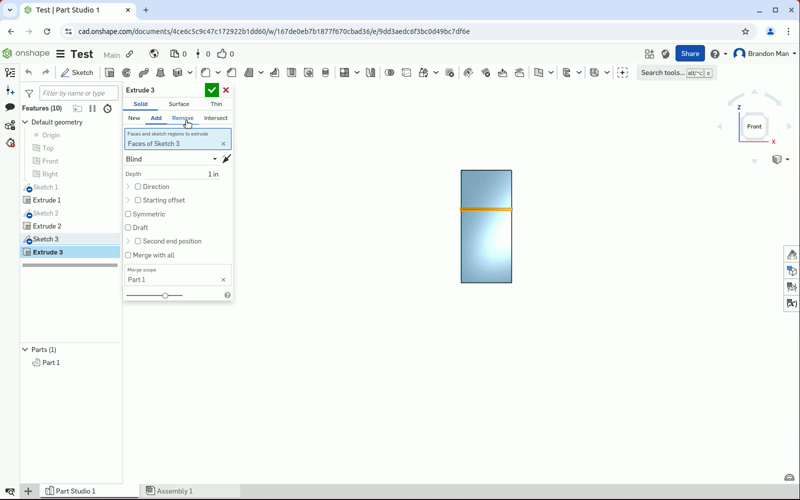
click(186, 120)
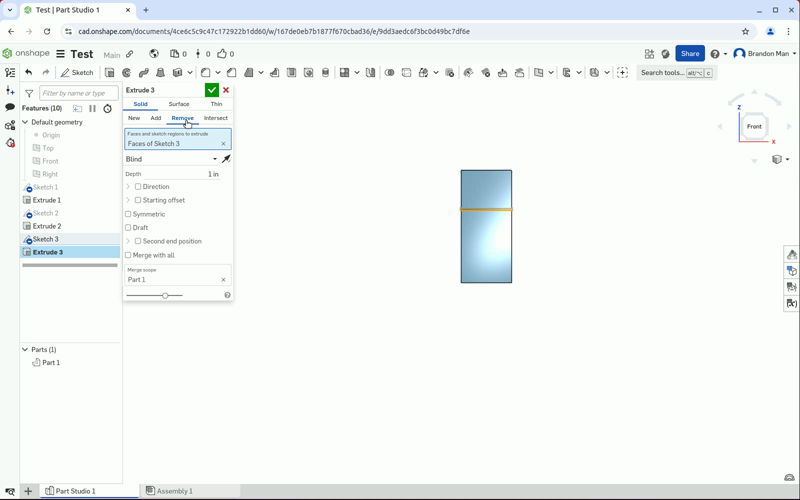
key(tab, 4)
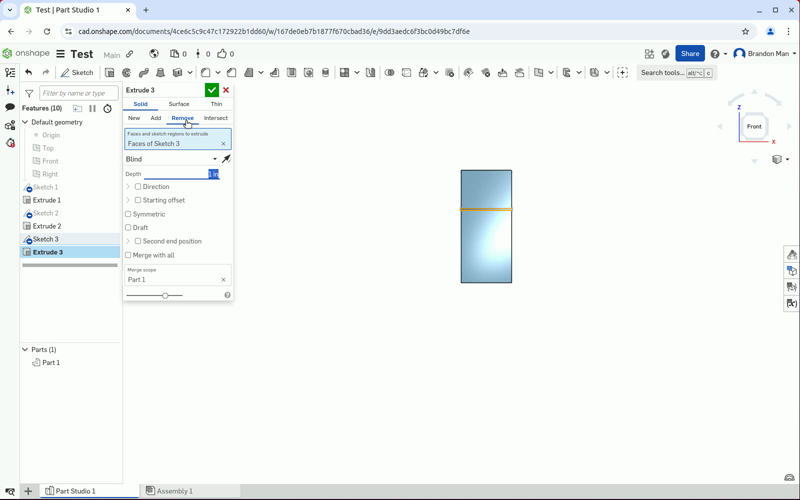
text(0.481)
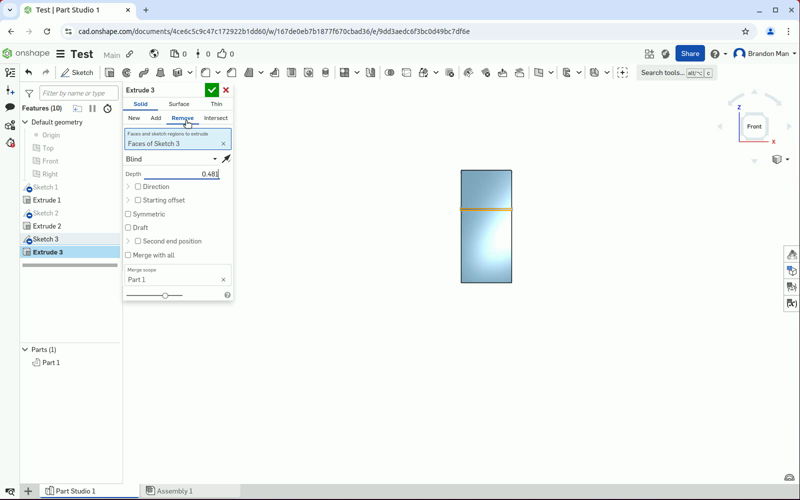
key(tab, 6)
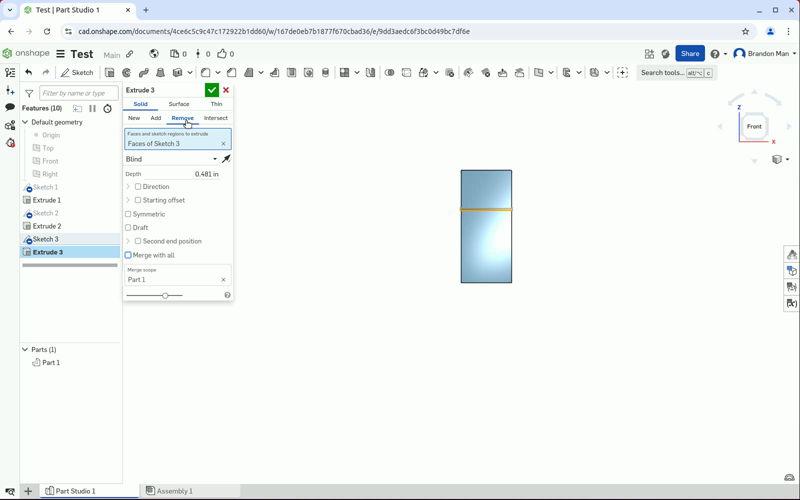
key(space)
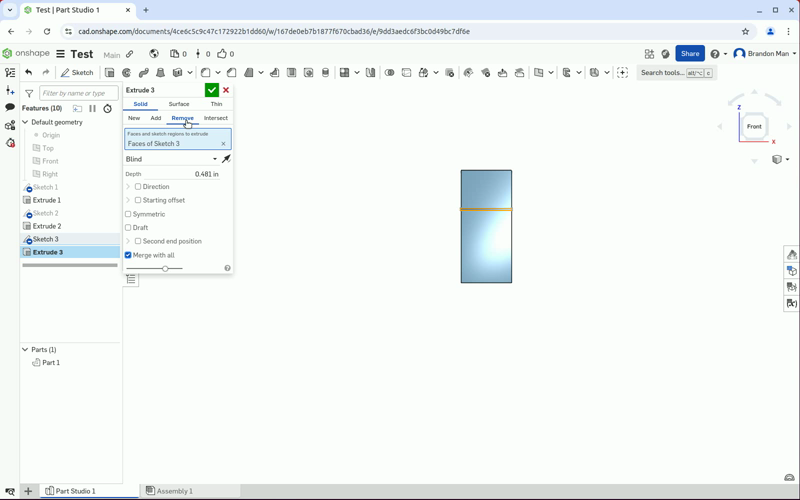
key(enter)
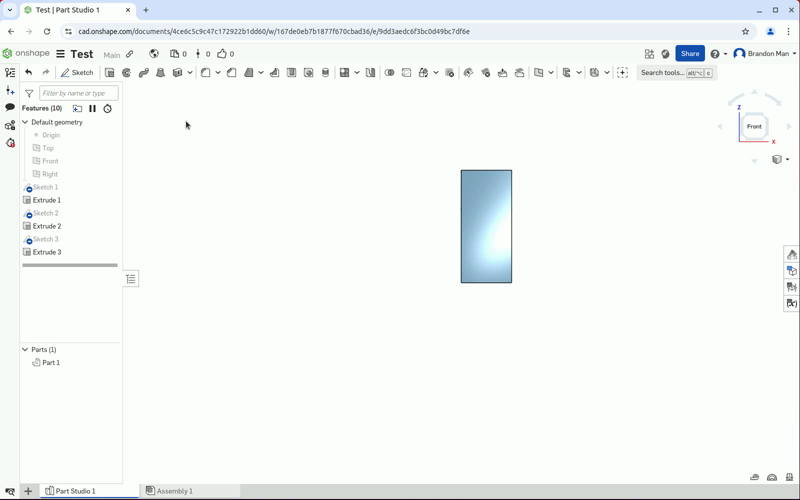
key(shift+h)
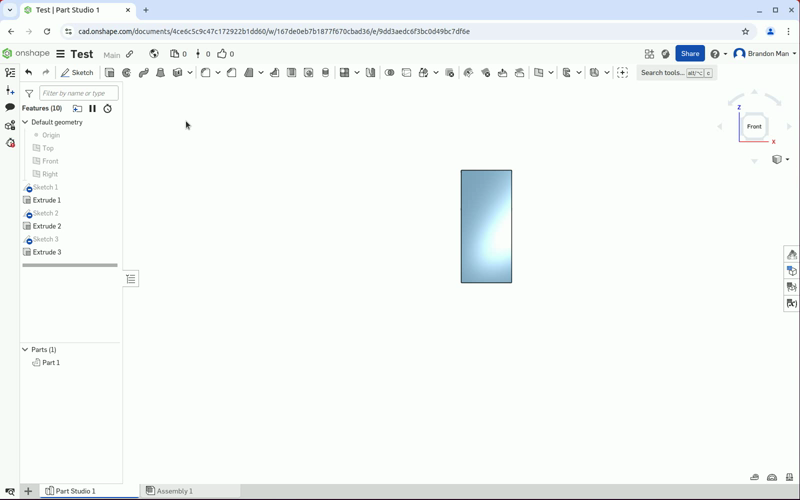
key(shift+h)
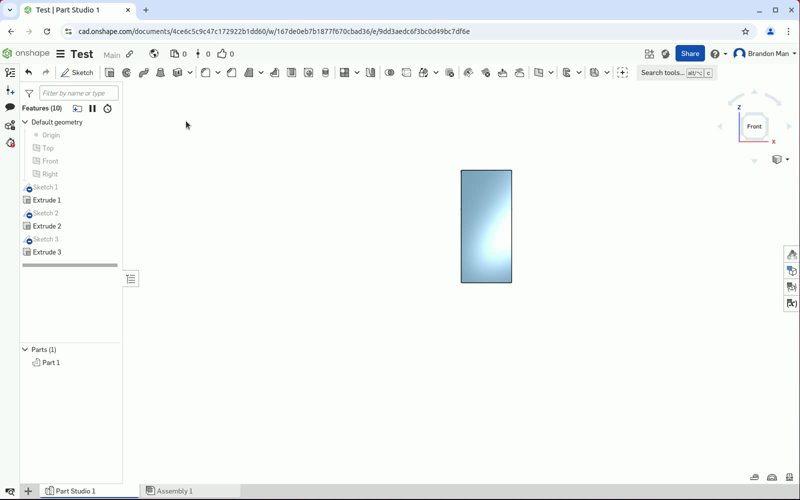
mouse_move(73, 189)
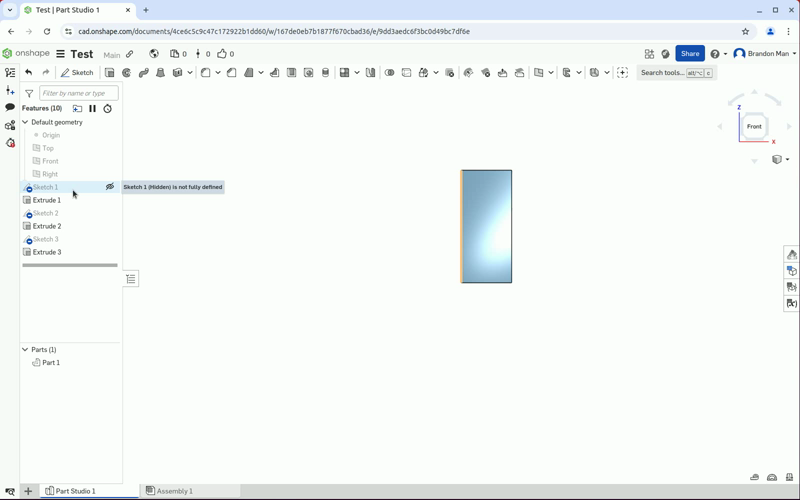
click(73, 189)
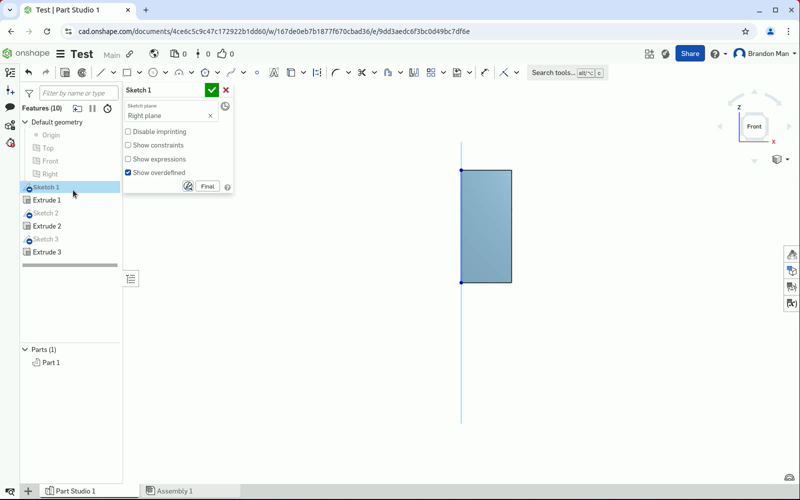
mouse_move(229, 92)
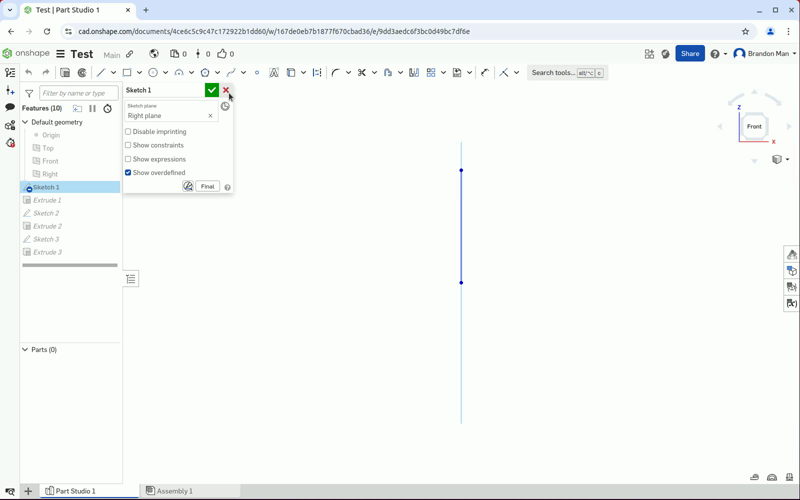
click(229, 92)
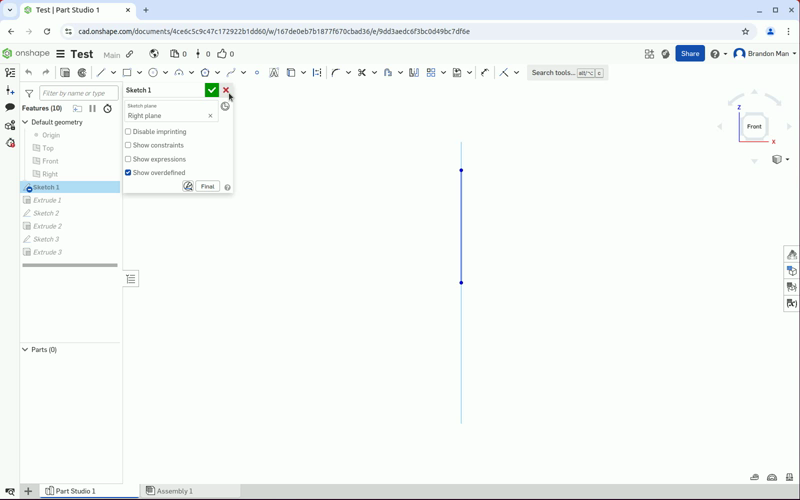
key(shift+s)
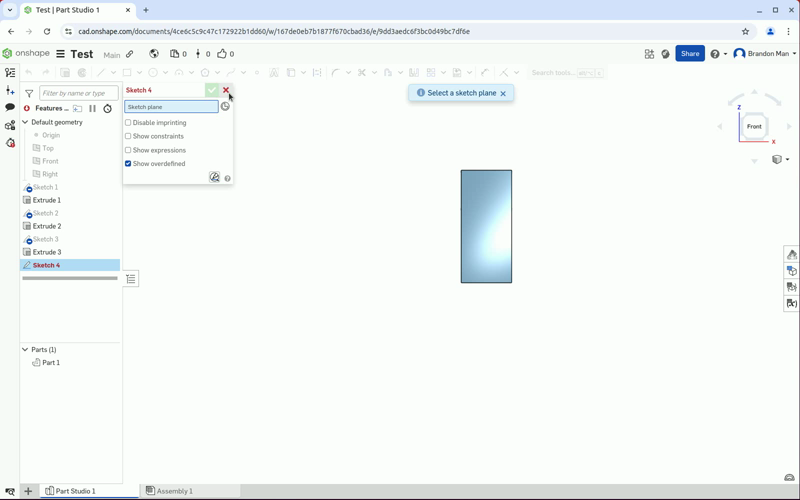
mouse_move(73, 163)
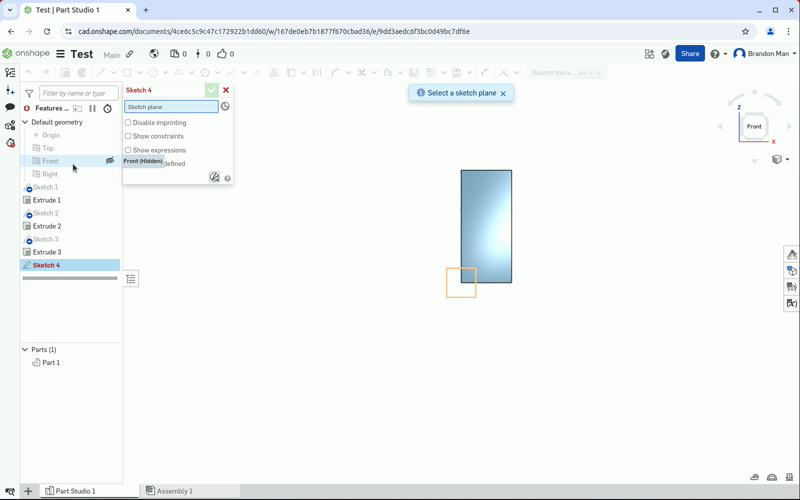
click(73, 163)
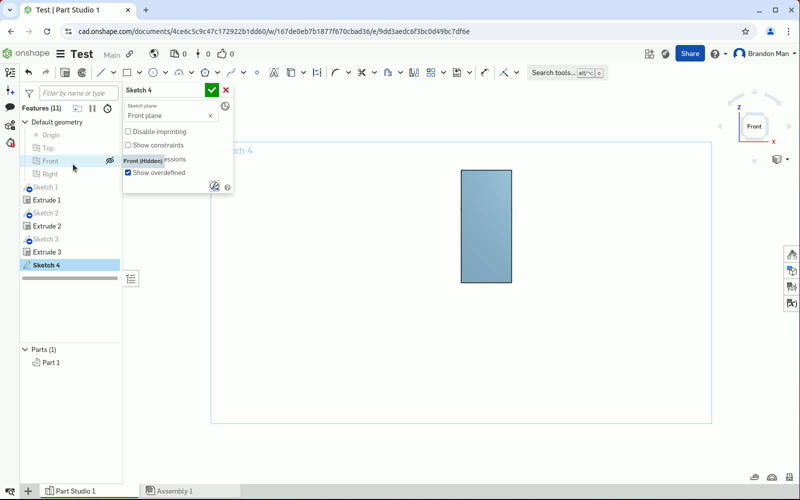
mouse_move(73, 352)
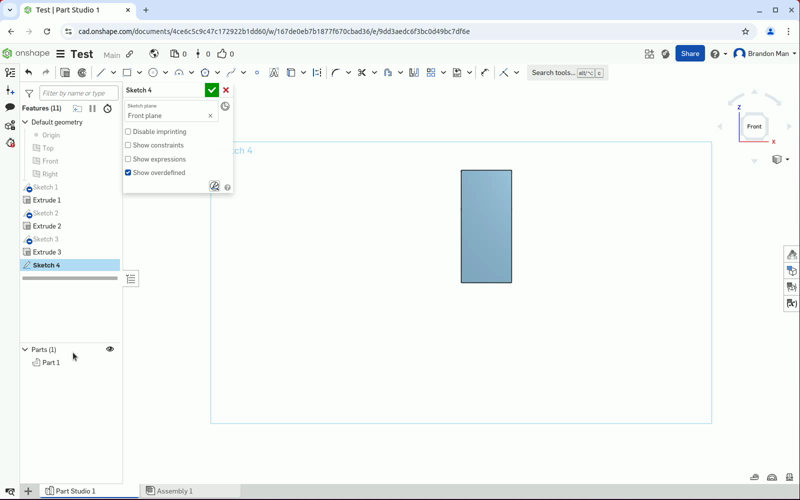
key(y)
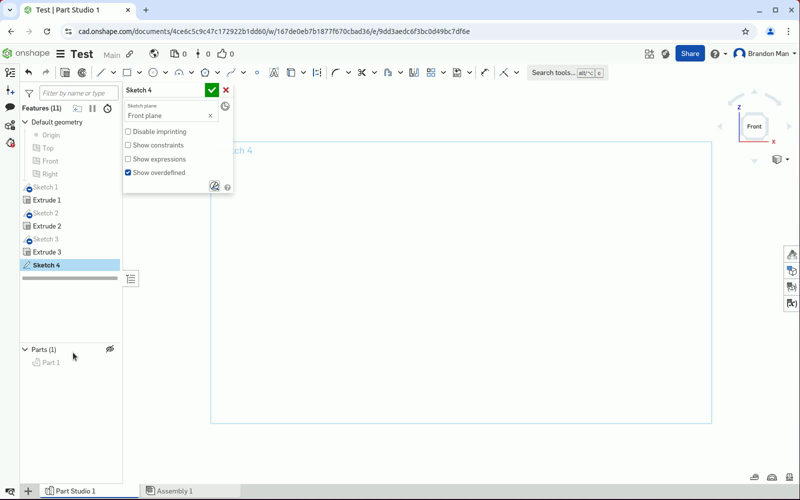
key(l)
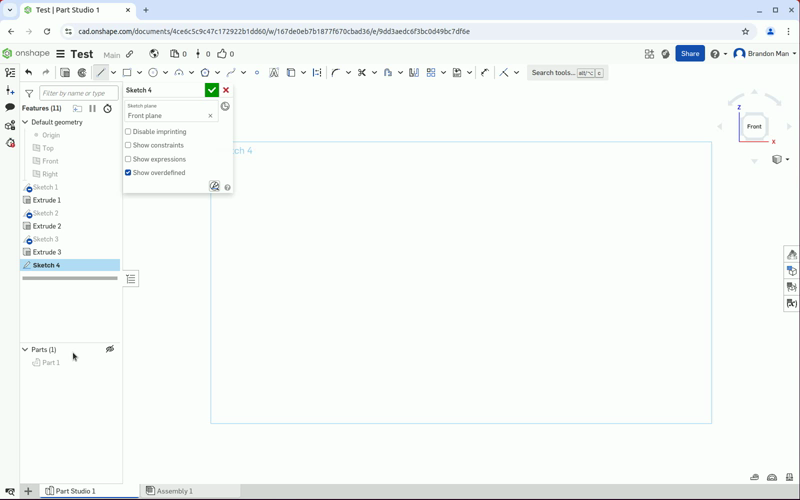
key_down(shift)
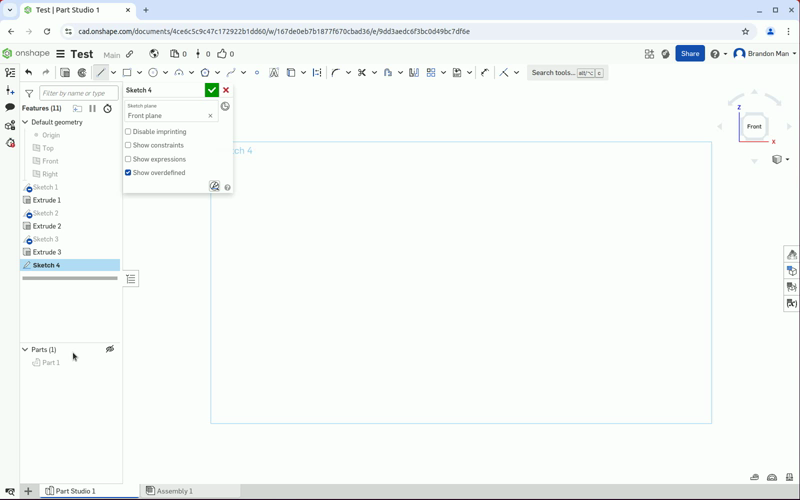
mouse_move(460, 247)
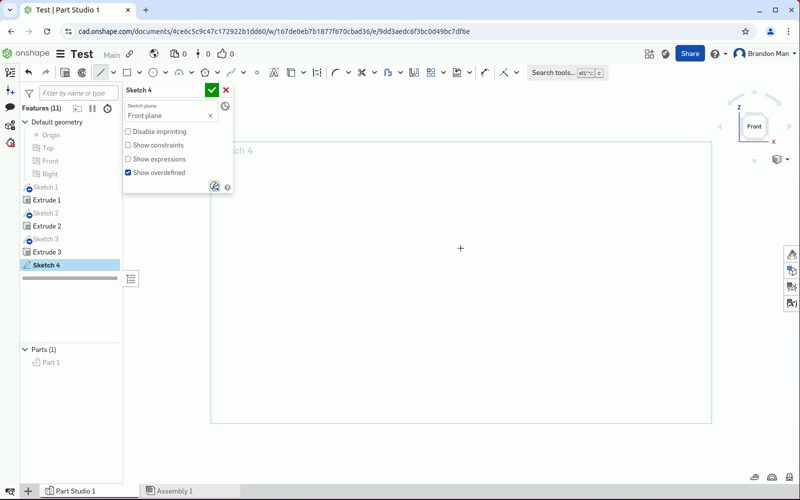
click(460, 247)
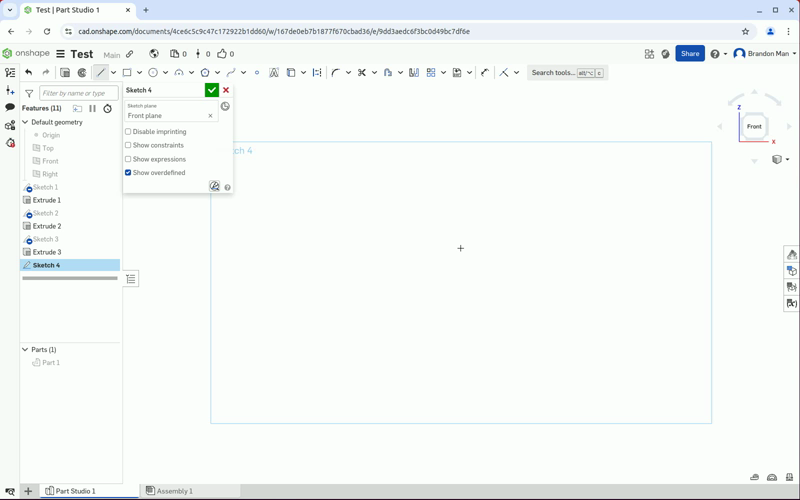
key_up(shift)
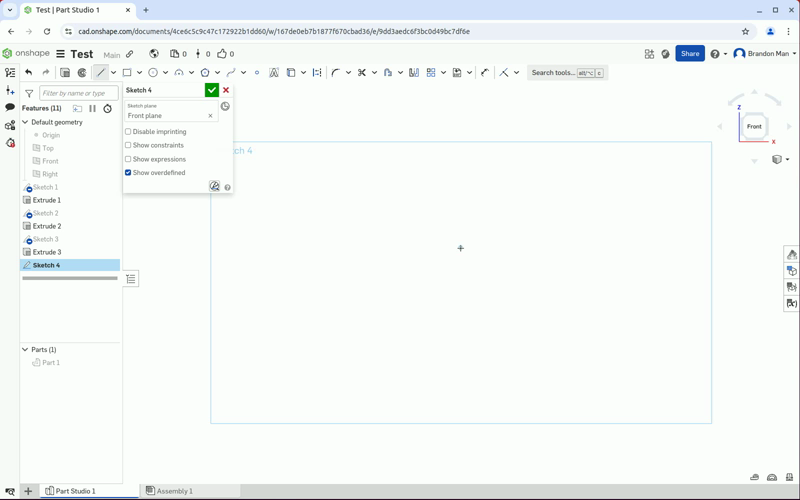
key_down(shift)
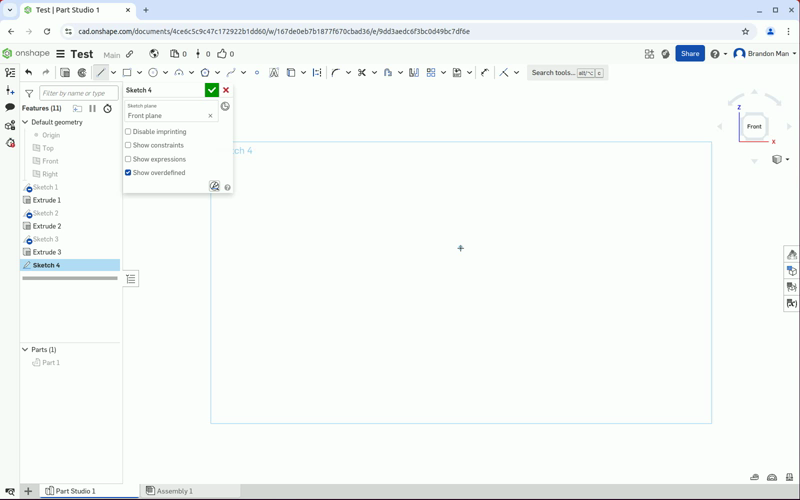
mouse_move(490, 247)
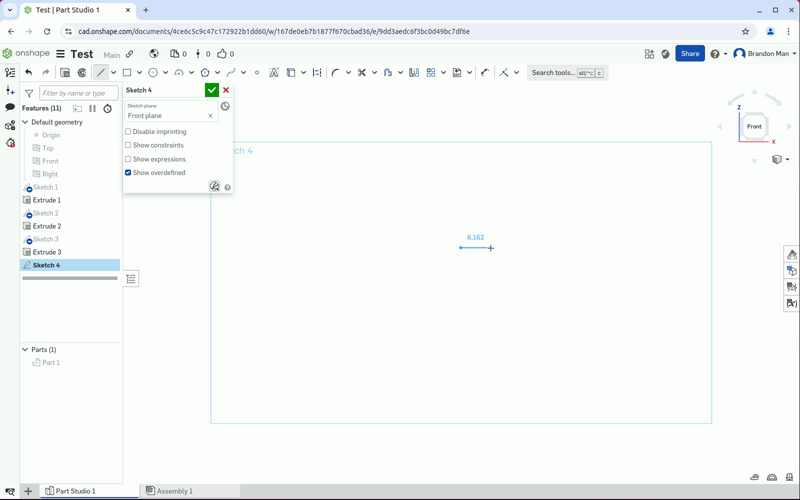
mouse_move(511, 247)
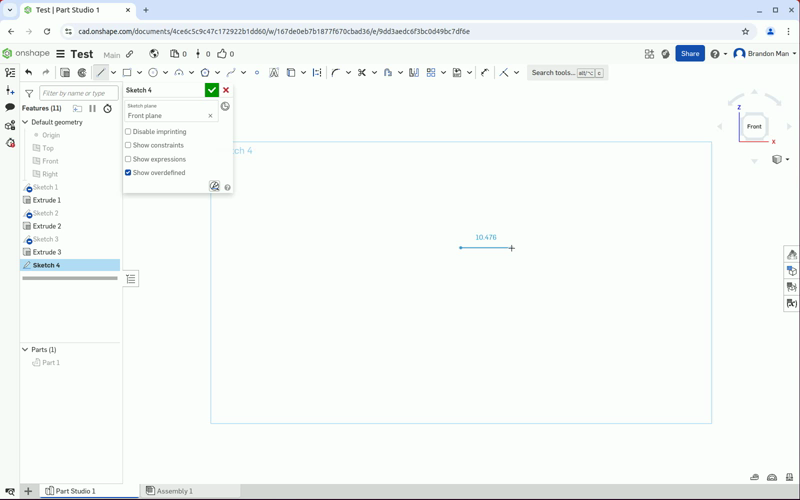
click(511, 247)
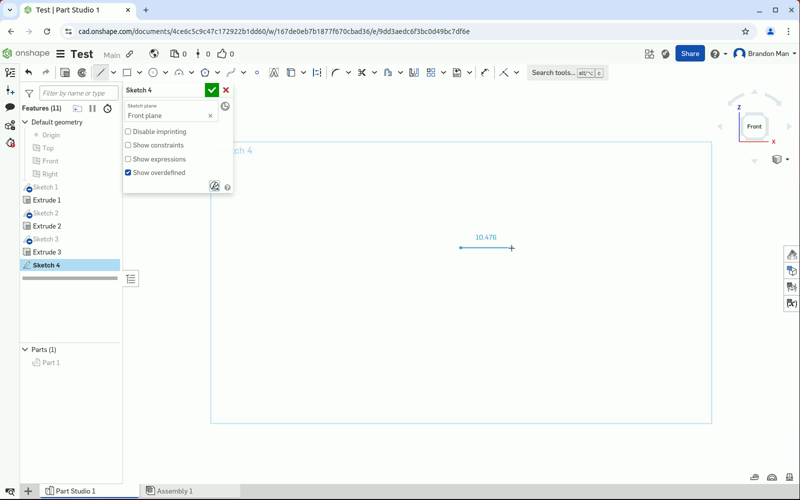
key_up(shift)
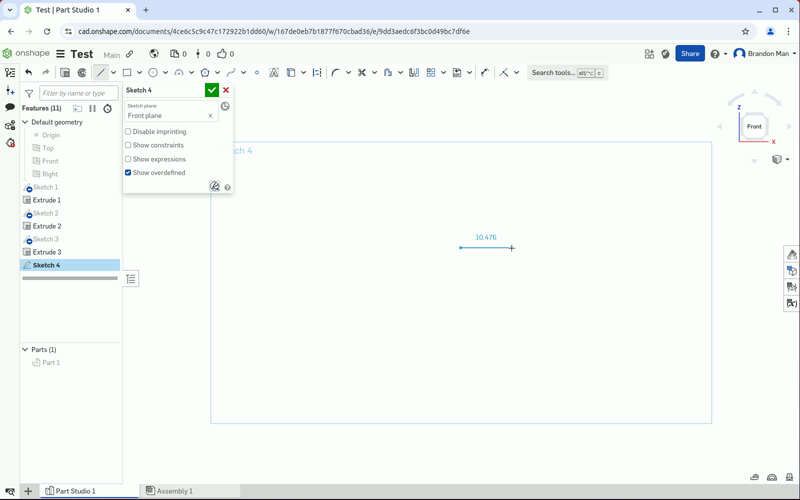
key_down(shift)
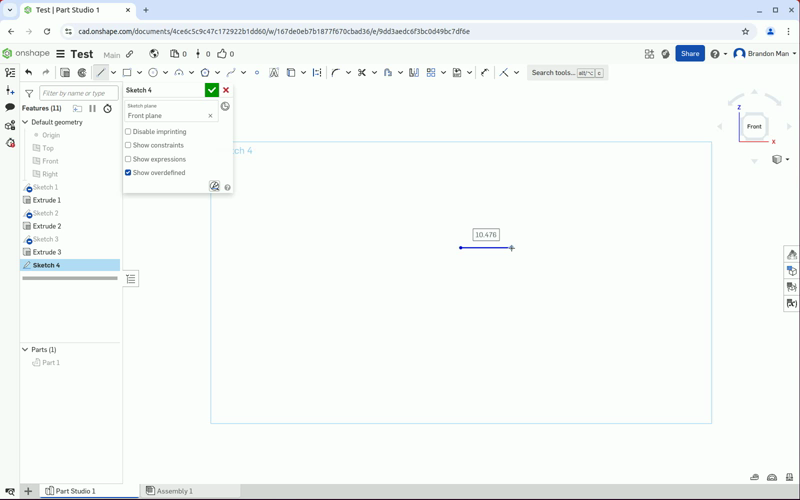
mouse_move(541, 247)
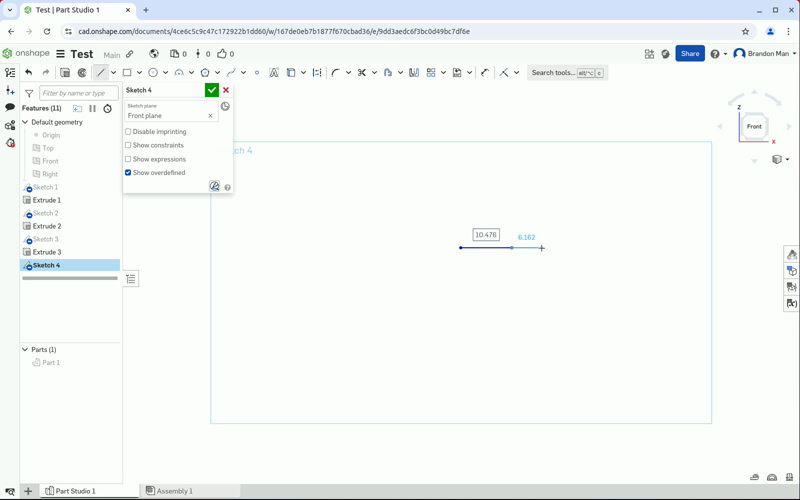
mouse_move(511, 245)
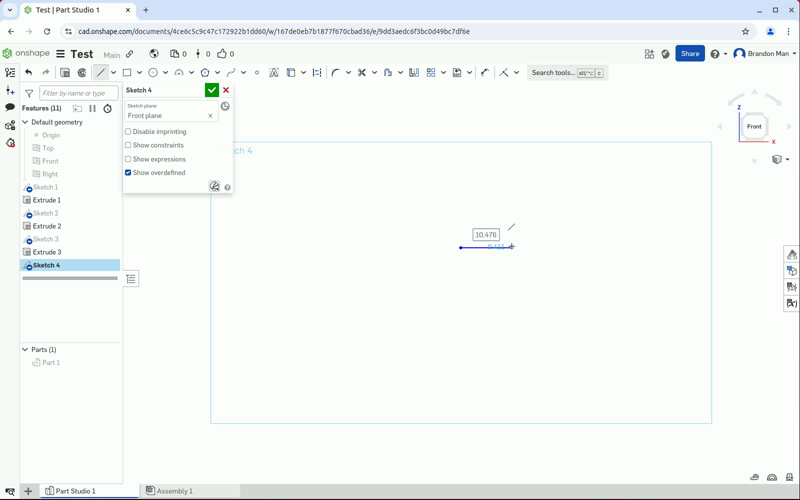
scroll(6)
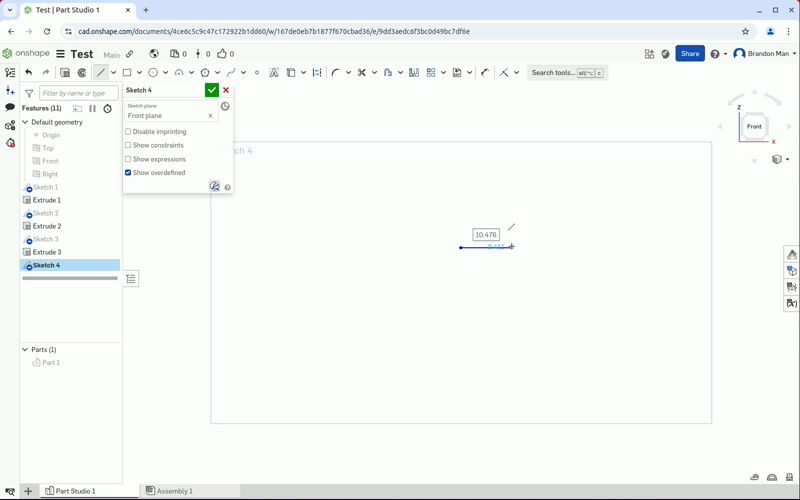
scroll(6)
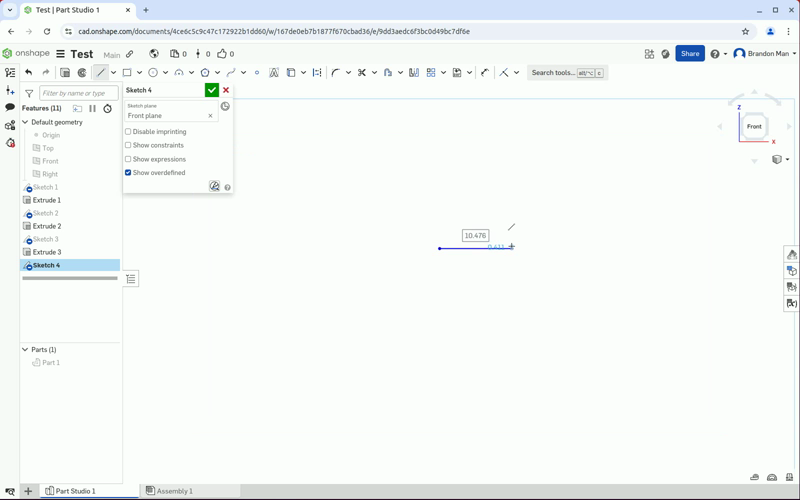
scroll(6)
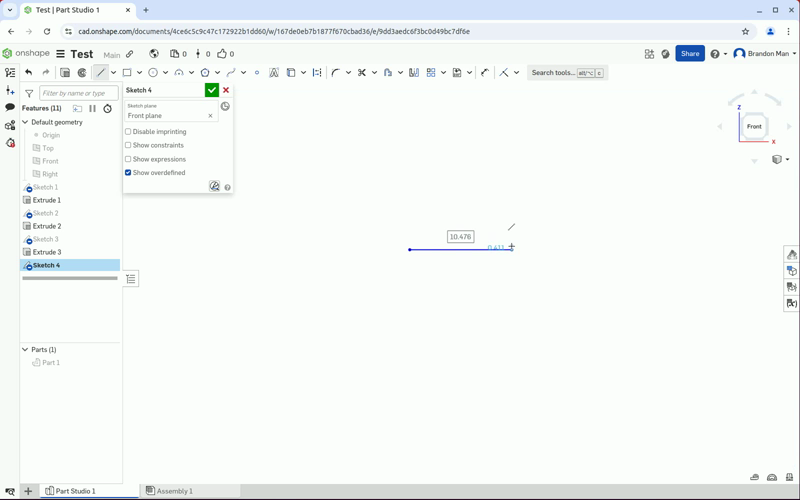
scroll(6)
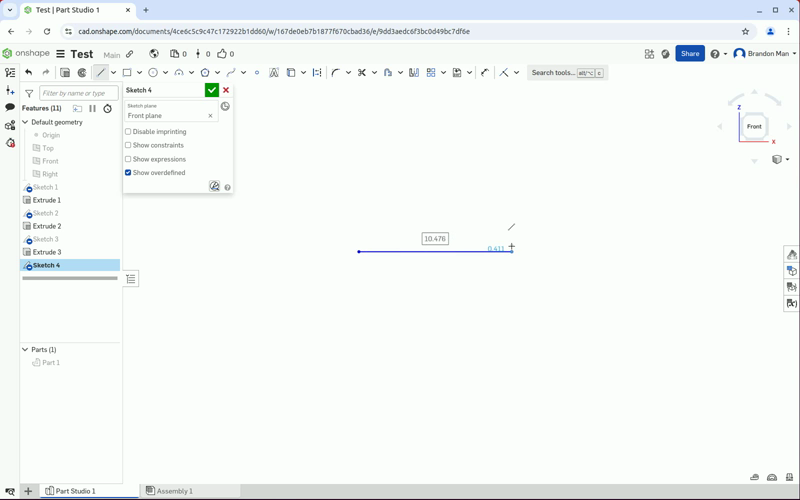
scroll(6)
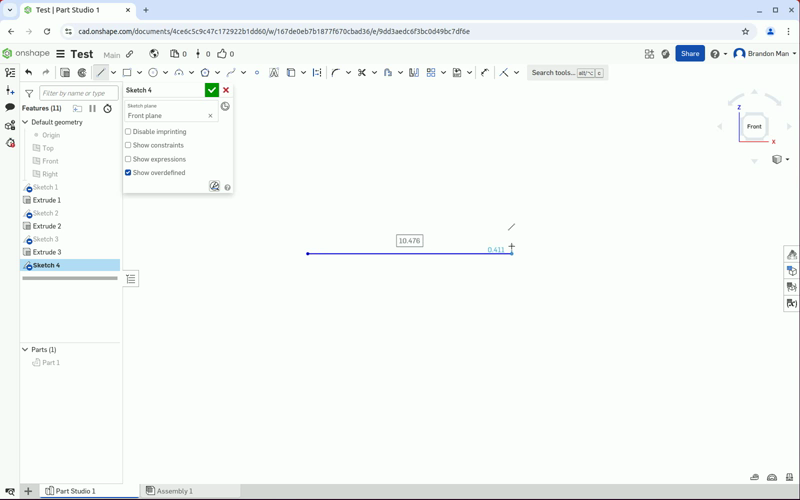
scroll(6)
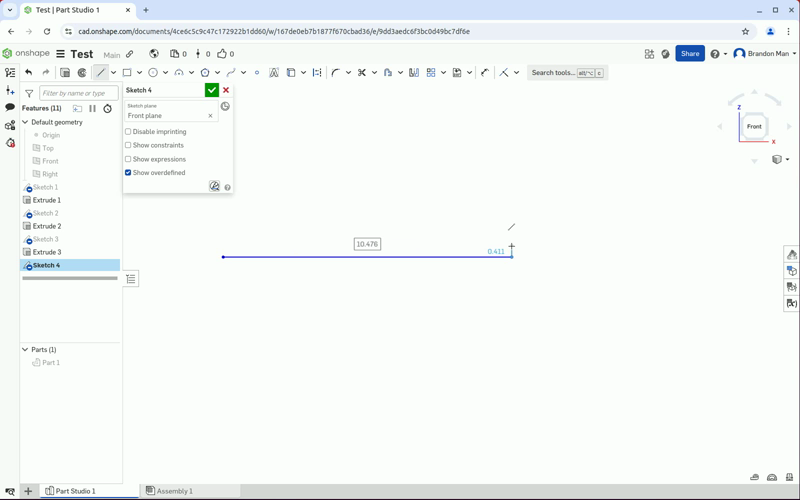
scroll(6)
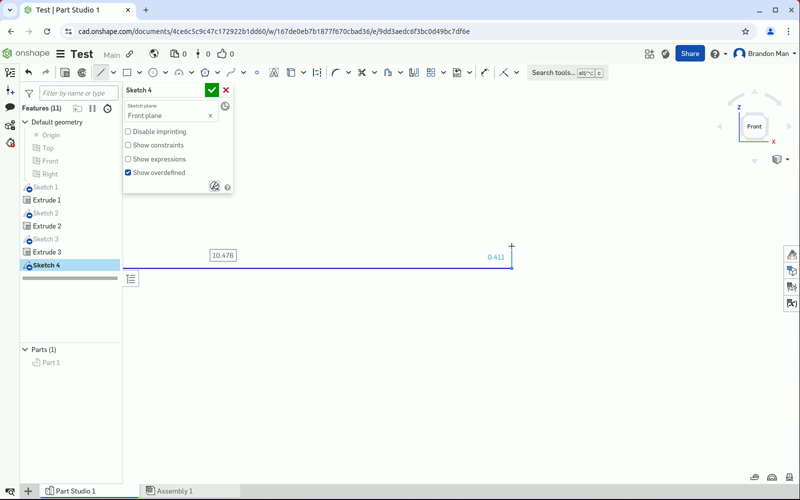
click(511, 245)
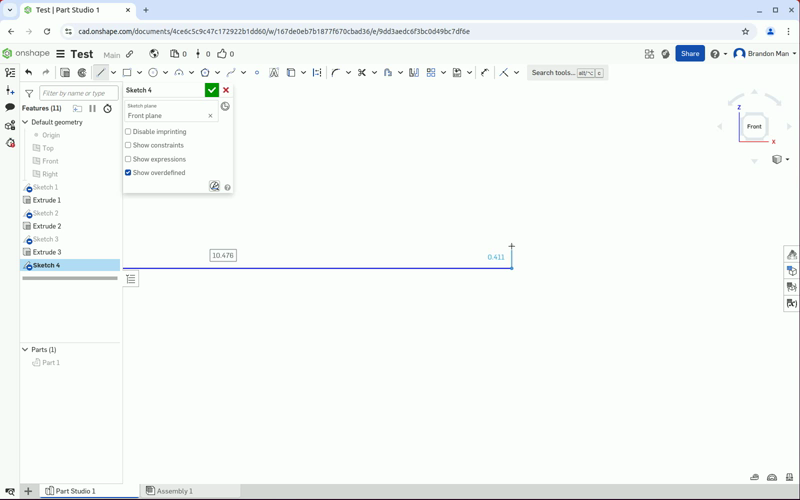
scroll(-6)
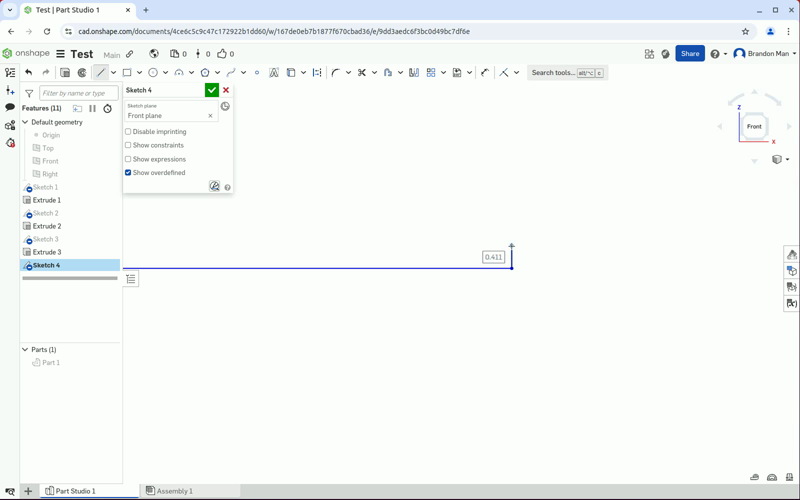
scroll(-6)
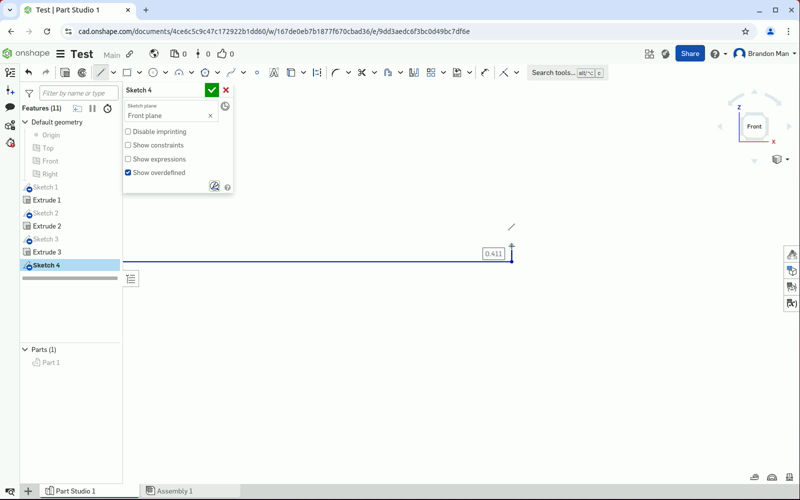
scroll(-6)
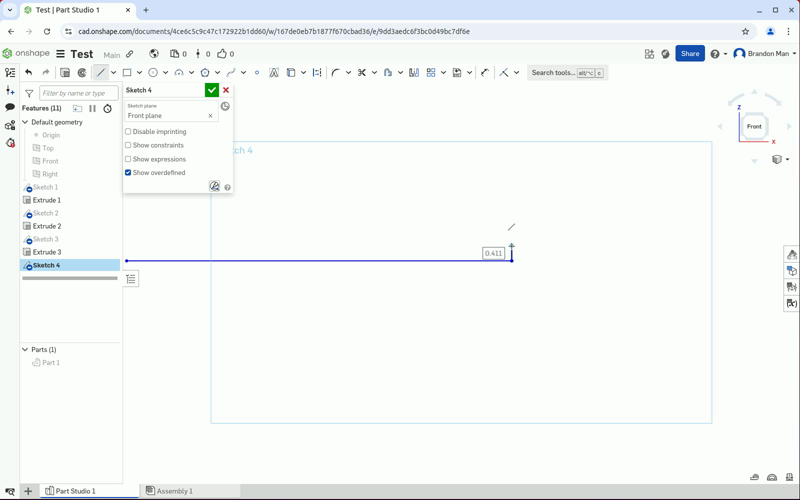
scroll(-6)
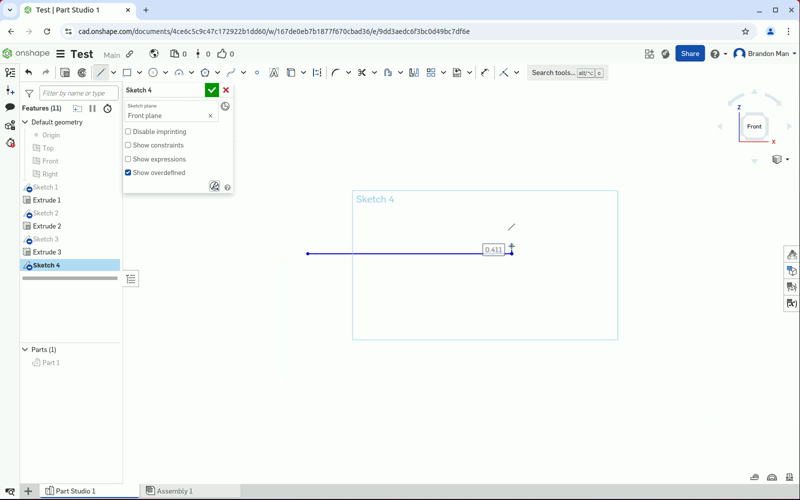
scroll(-6)
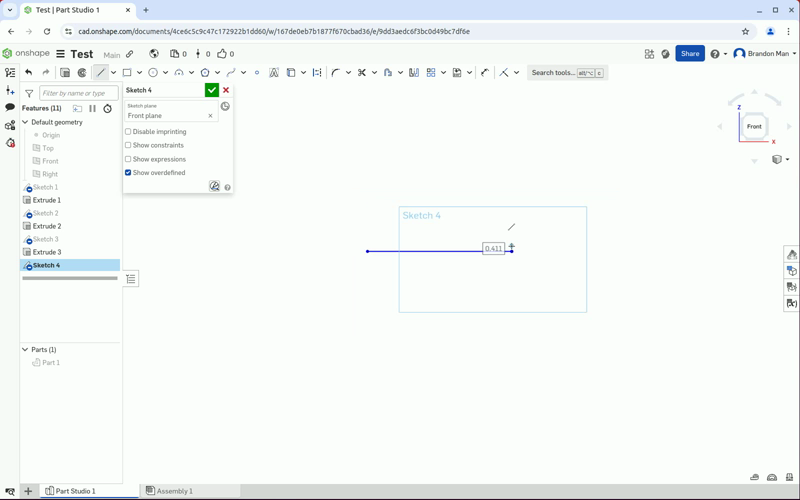
scroll(-6)
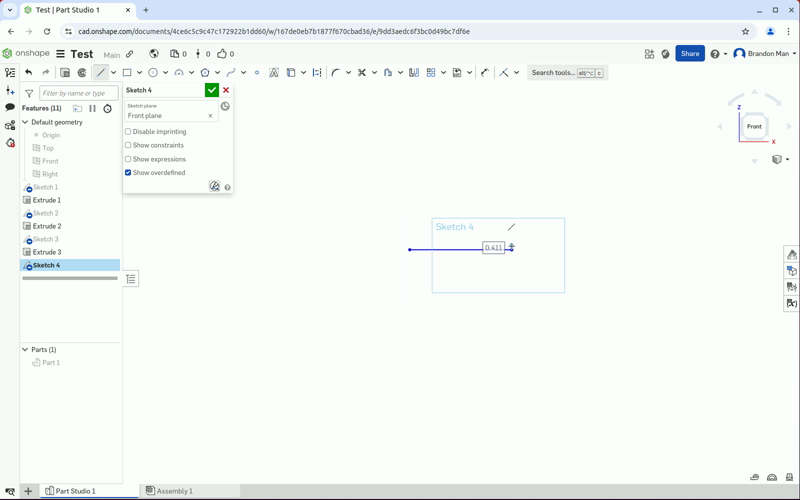
scroll(-6)
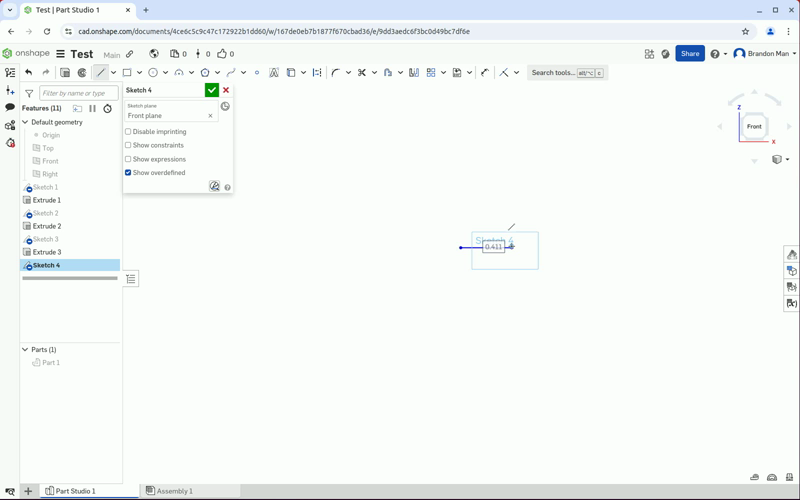
key_up(shift)
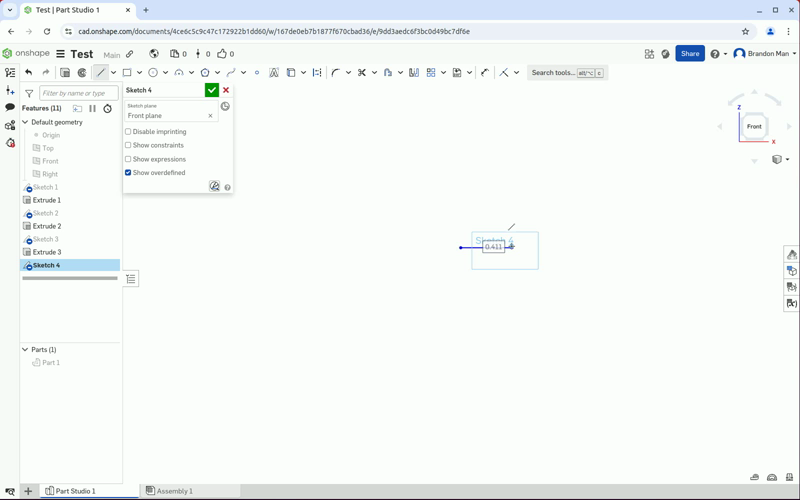
key_down(shift)
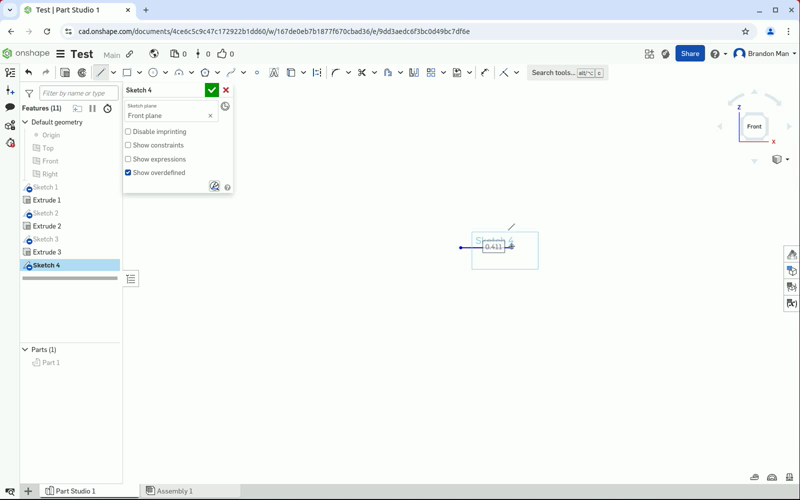
mouse_move(541, 245)
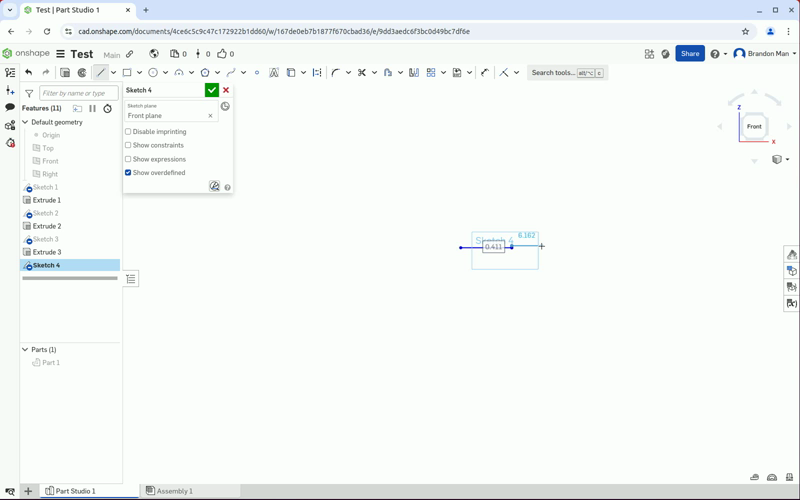
mouse_move(460, 245)
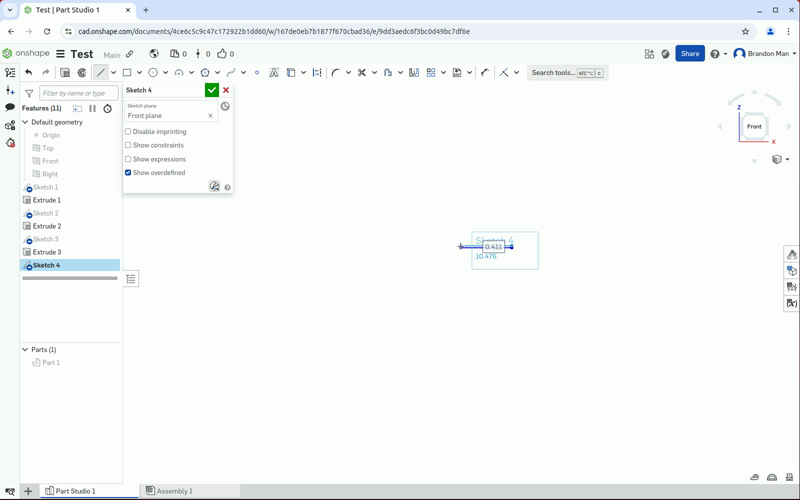
scroll(6)
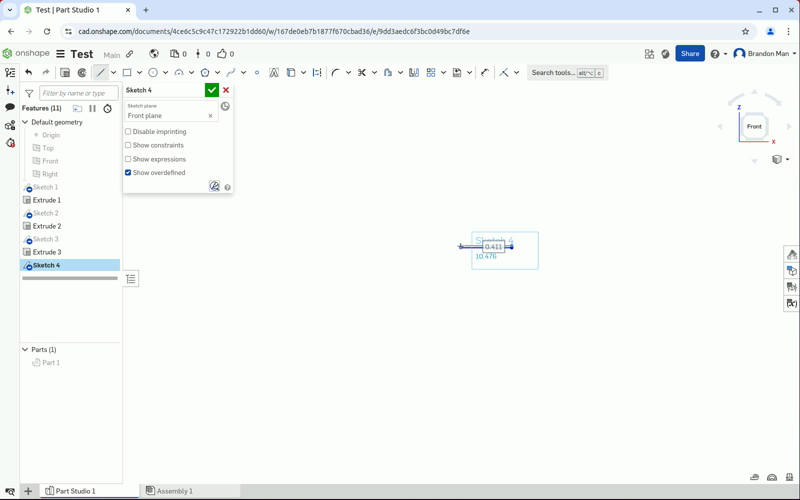
scroll(6)
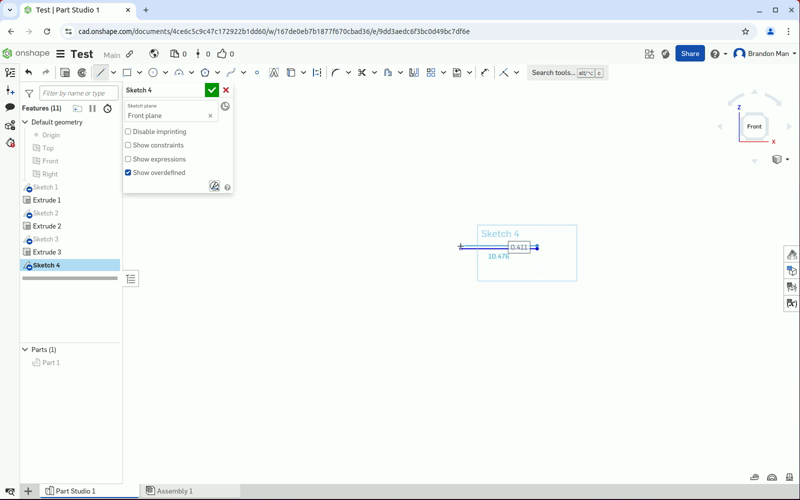
scroll(6)
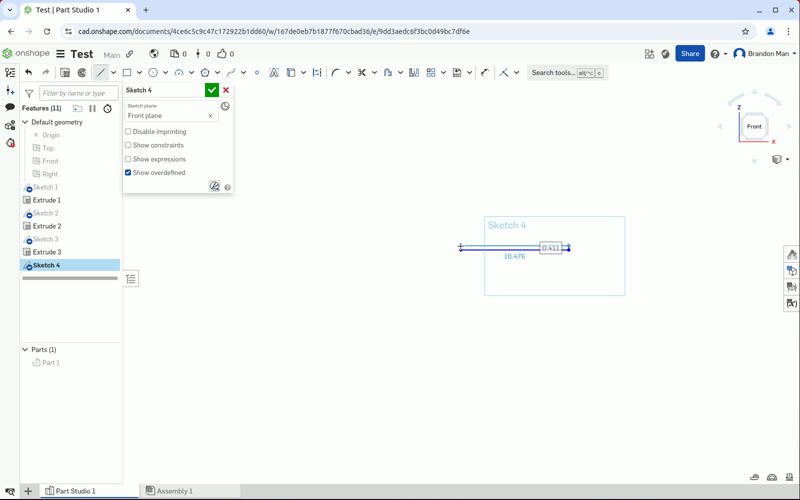
scroll(6)
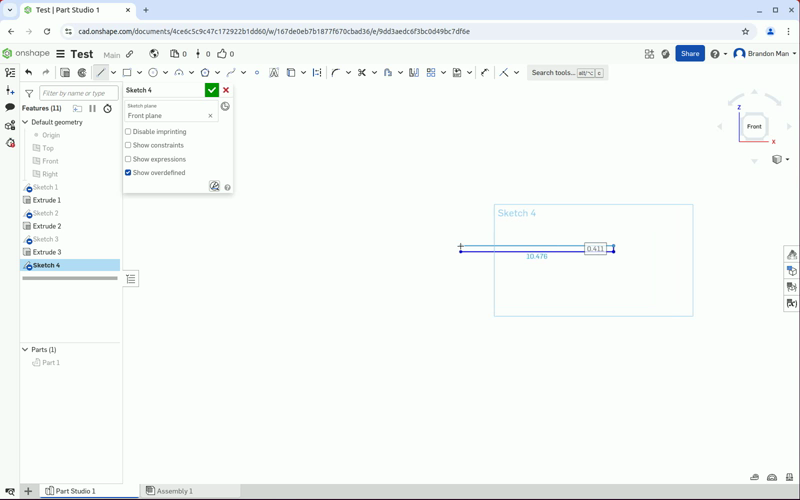
scroll(6)
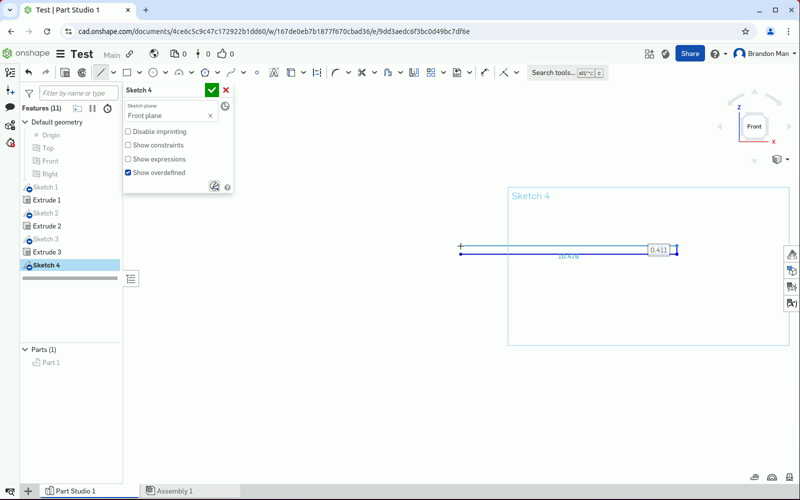
scroll(6)
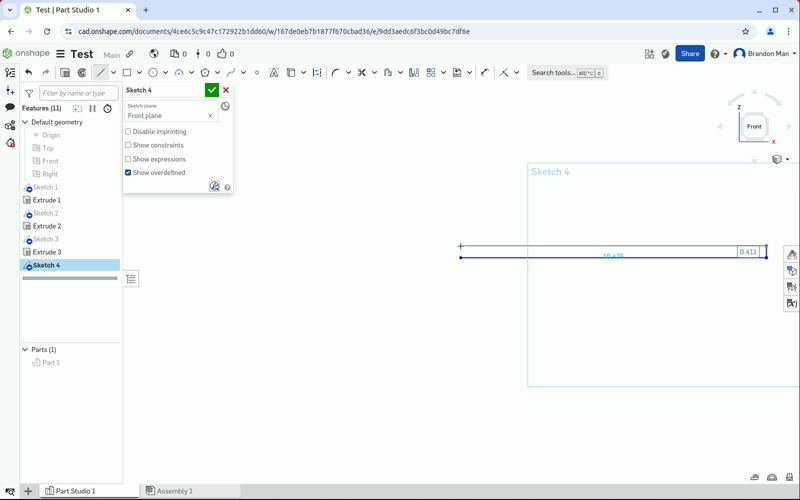
scroll(6)
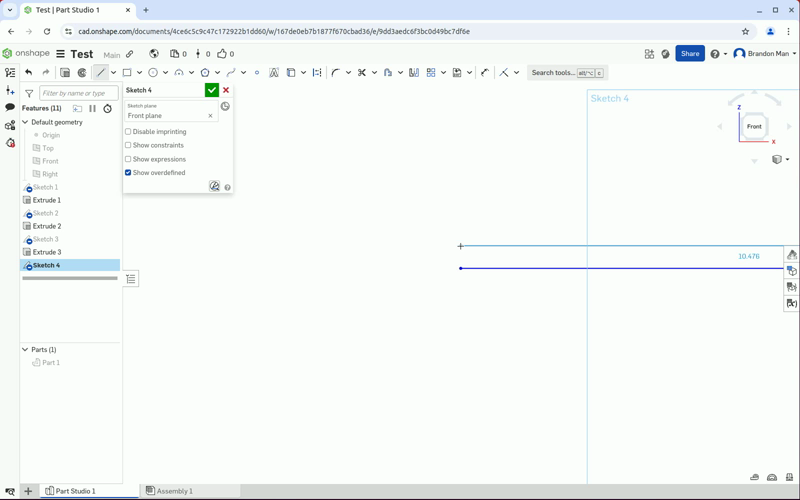
click(460, 245)
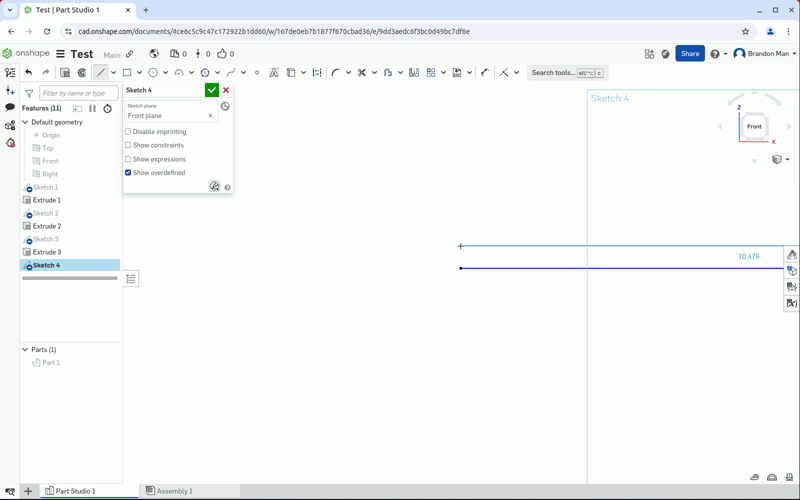
scroll(-6)
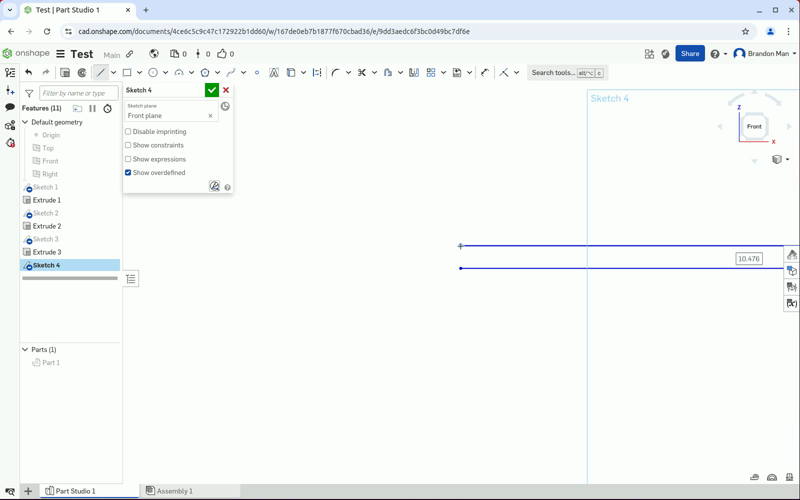
scroll(-6)
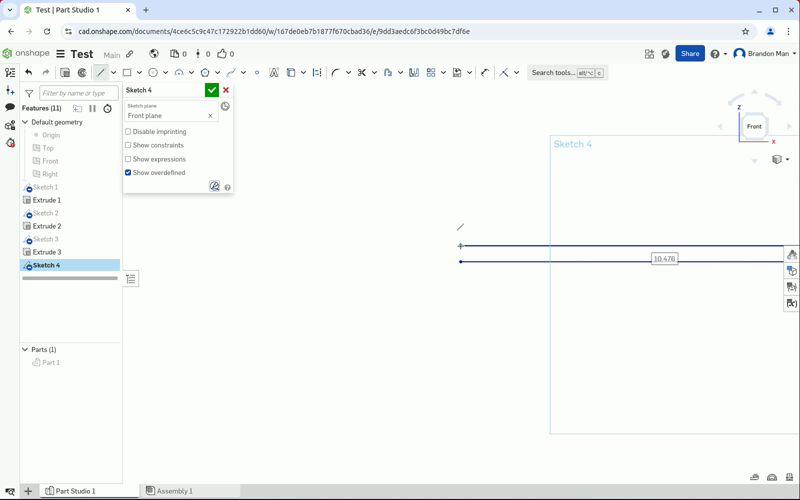
scroll(-6)
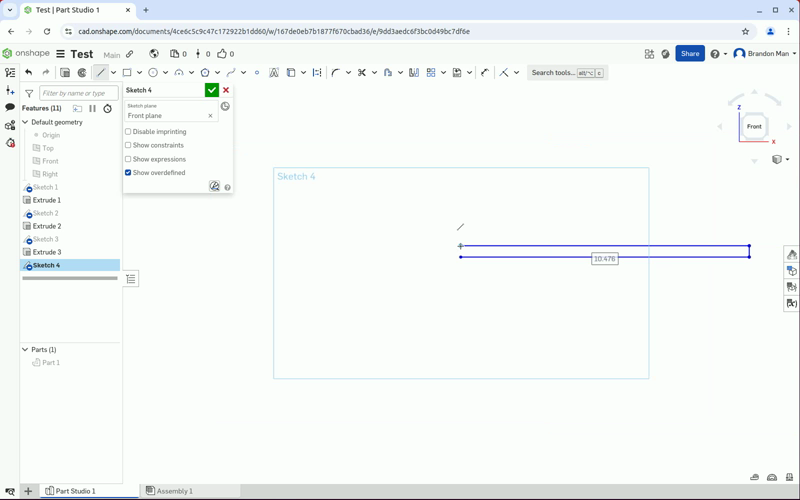
scroll(-6)
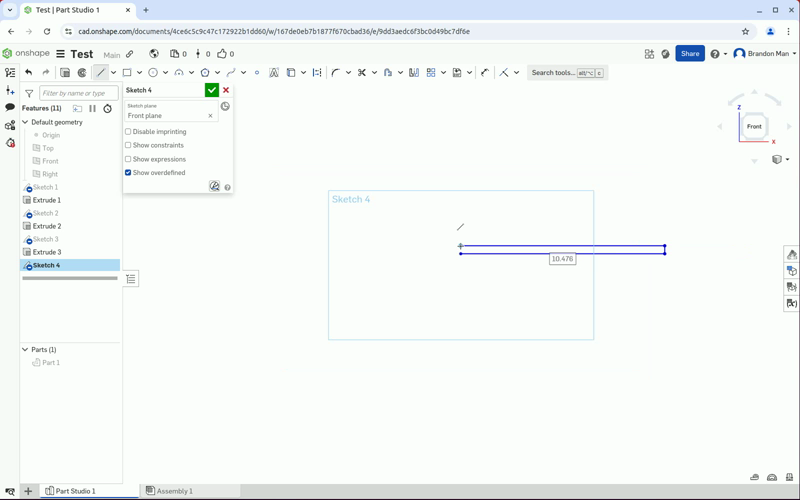
scroll(-6)
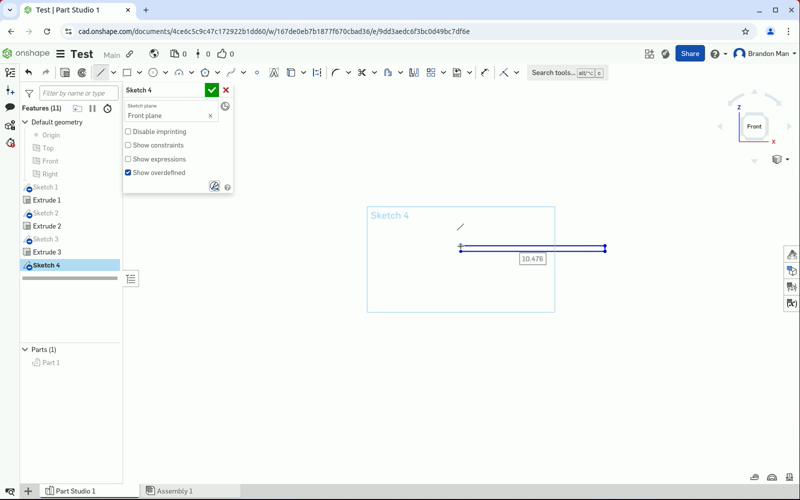
scroll(-6)
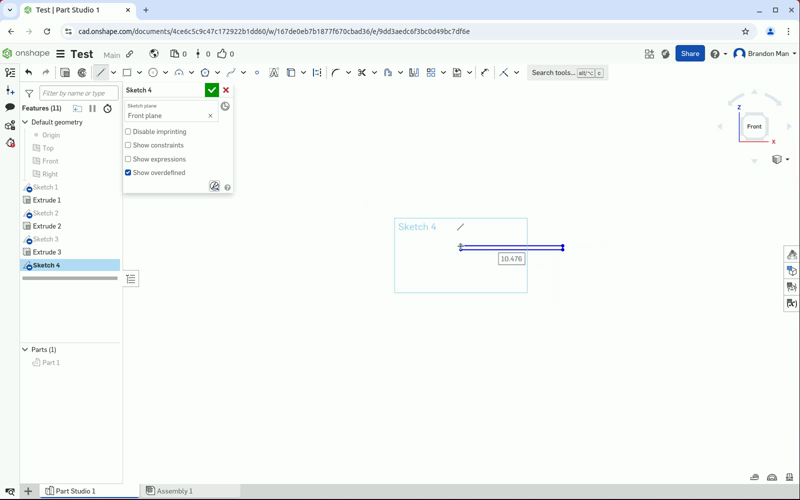
scroll(-6)
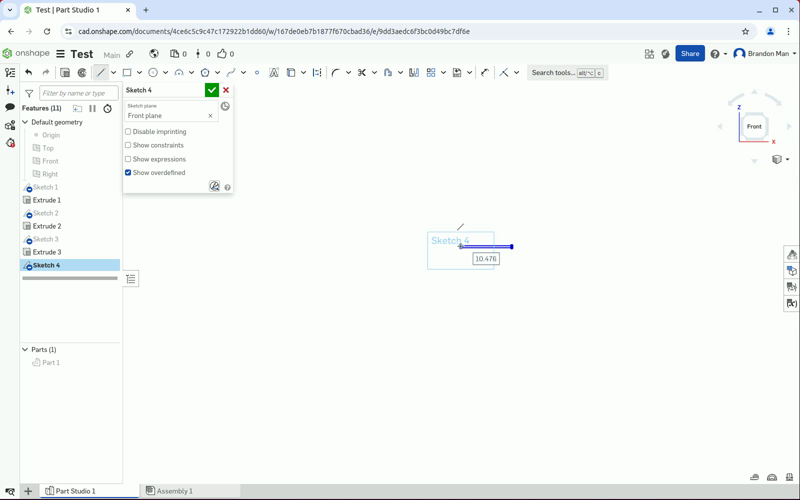
key_up(shift)
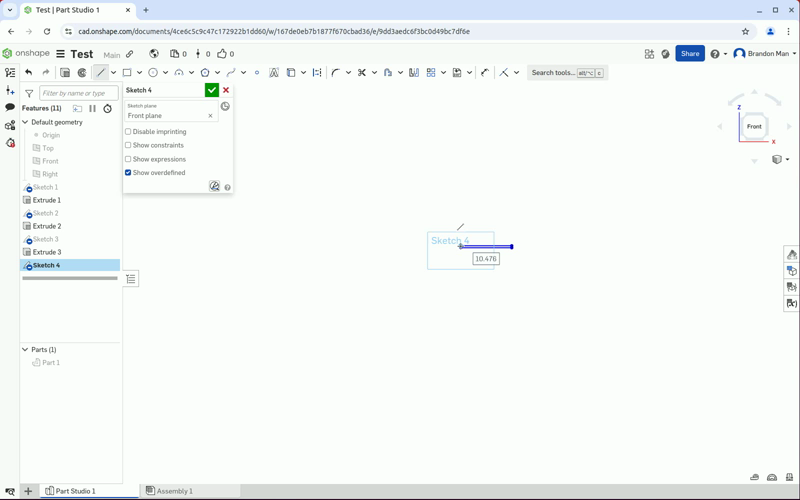
mouse_move(490, 245)
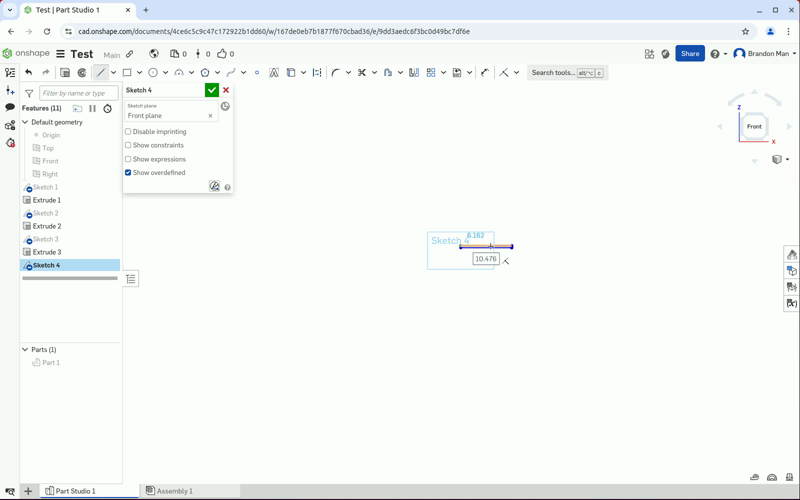
key_down(shift)
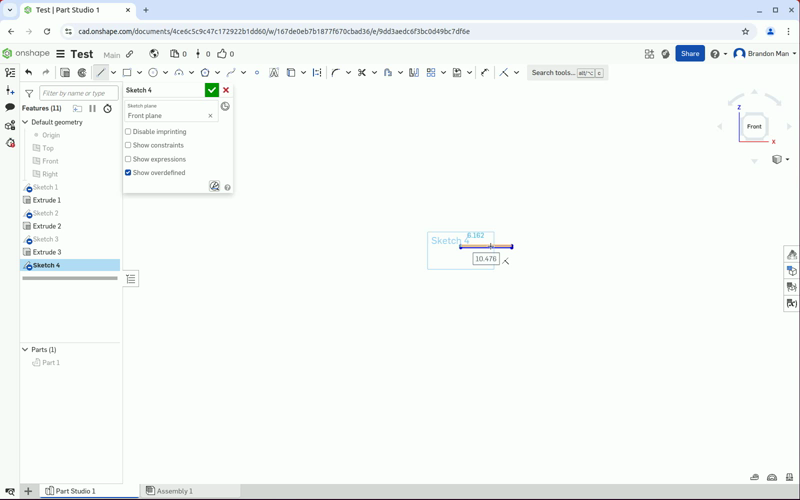
mouse_move(460, 247)
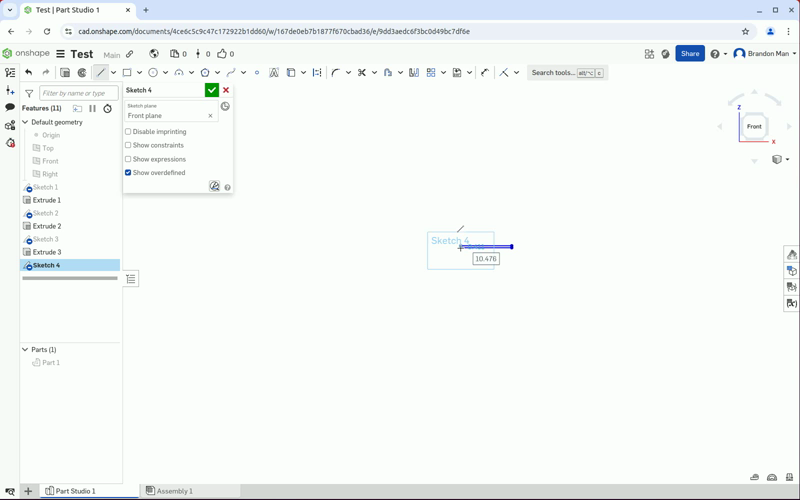
scroll(6)
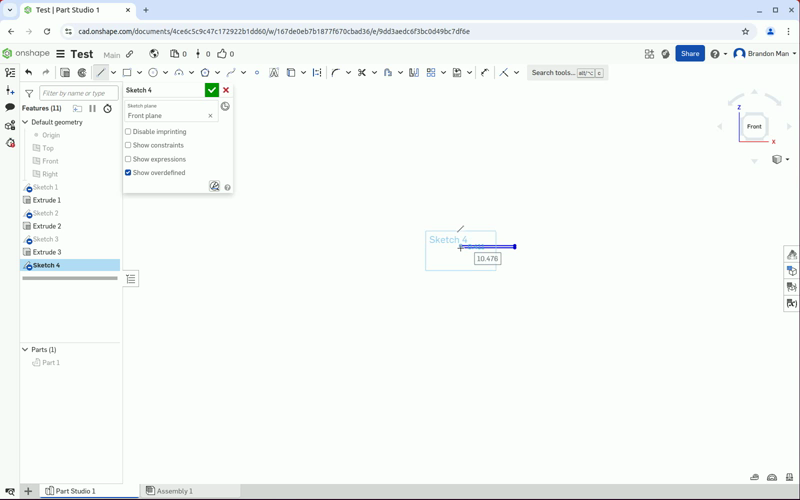
scroll(6)
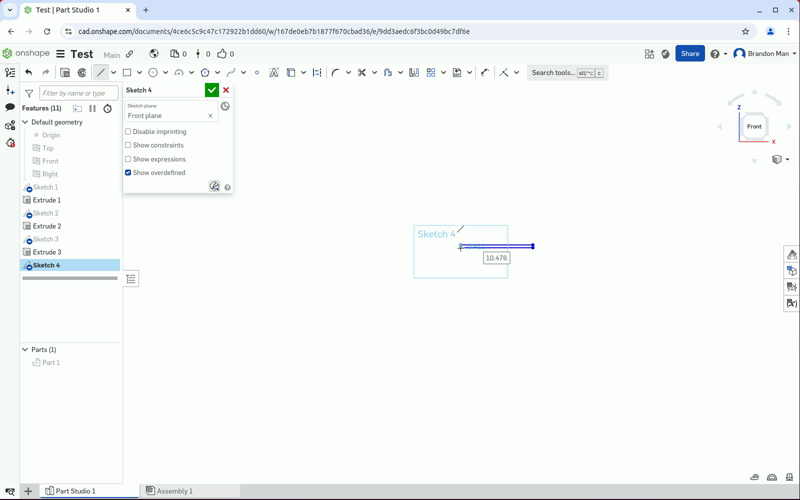
scroll(6)
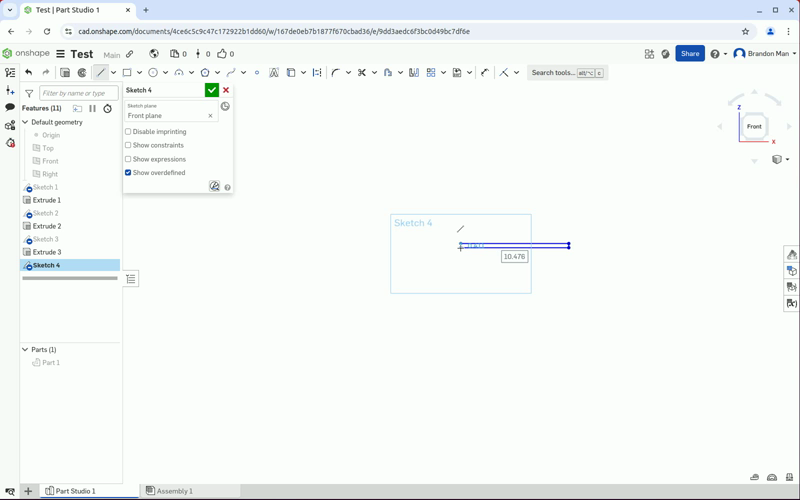
scroll(6)
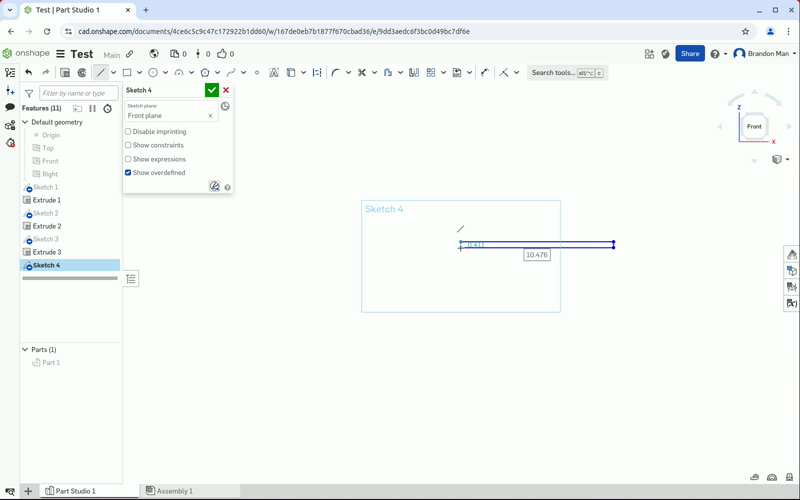
scroll(6)
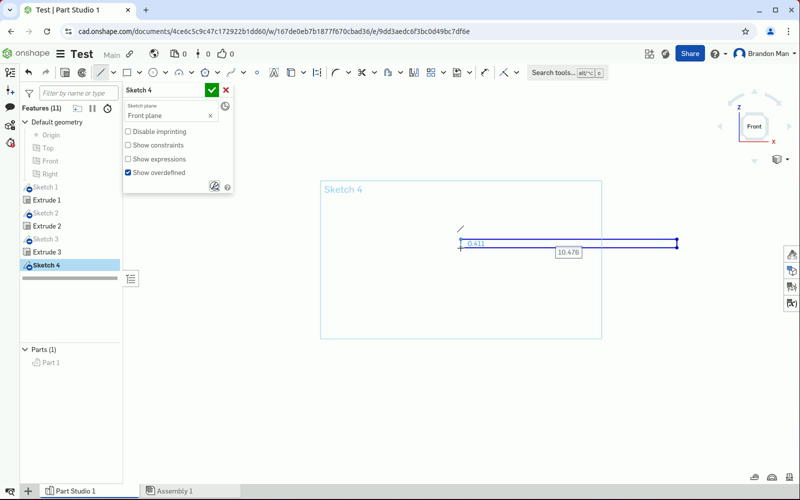
scroll(6)
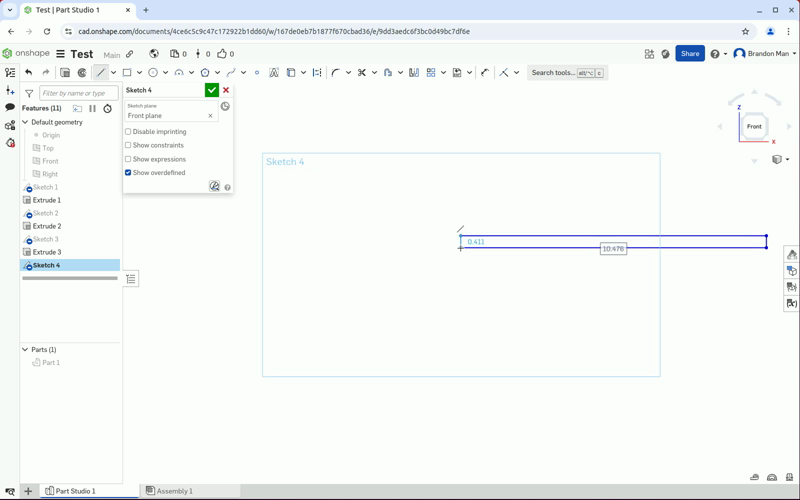
scroll(6)
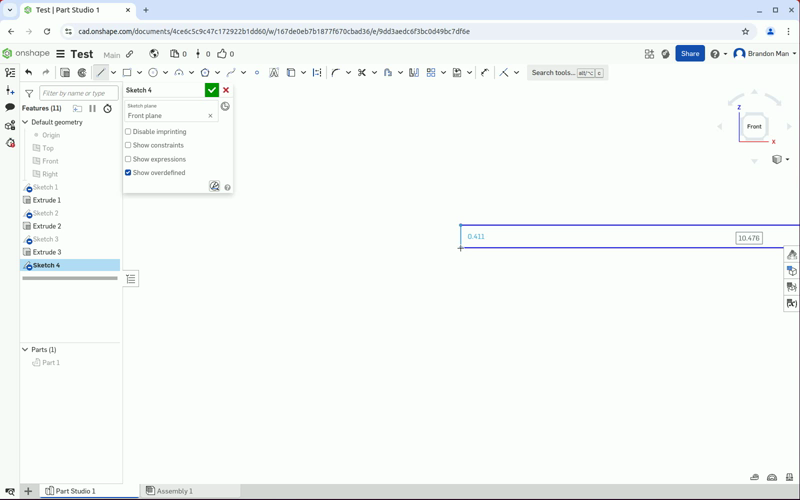
key_up(shift)
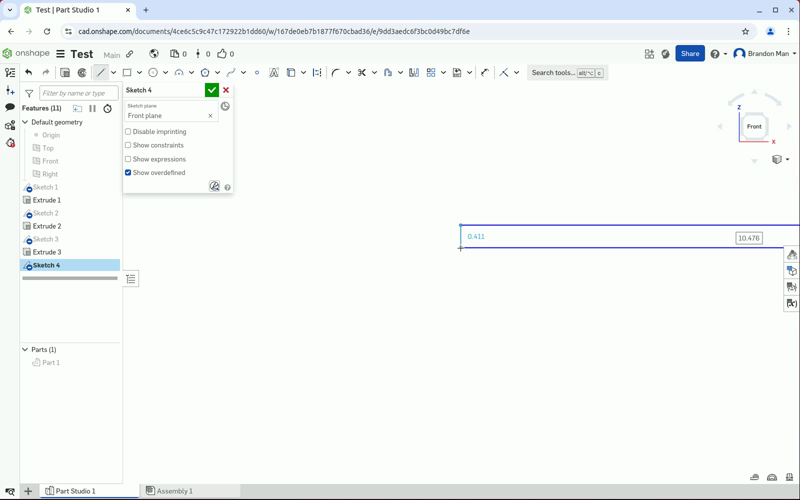
click(460, 247)
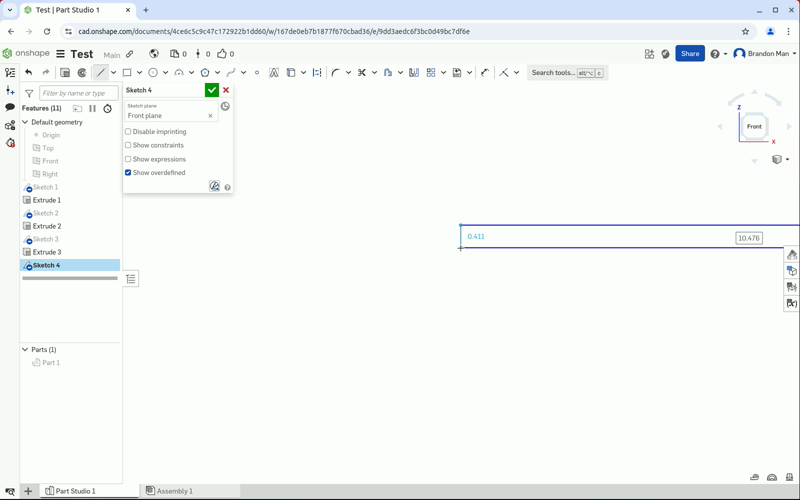
scroll(-6)
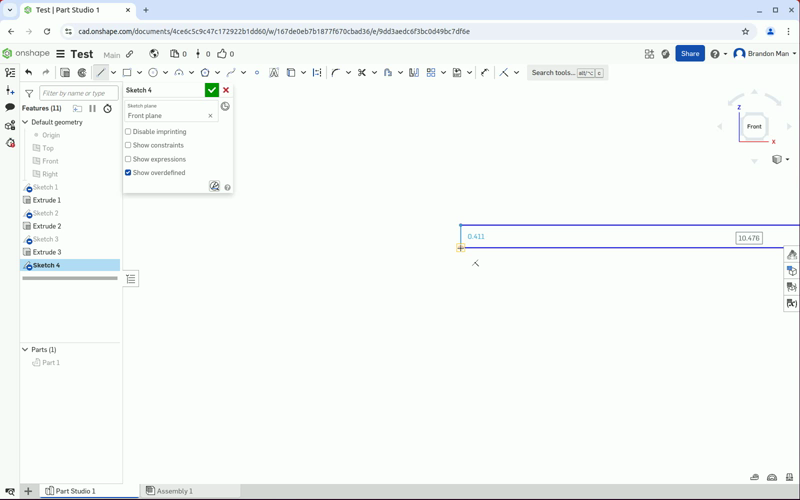
scroll(-6)
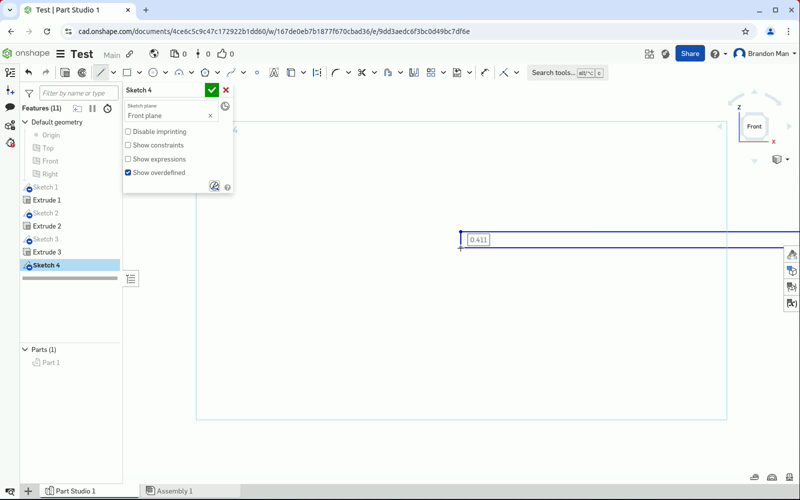
scroll(-6)
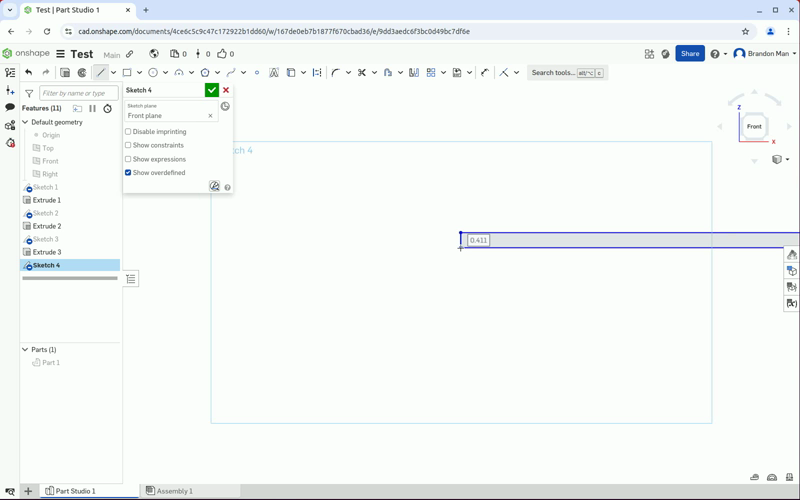
scroll(-6)
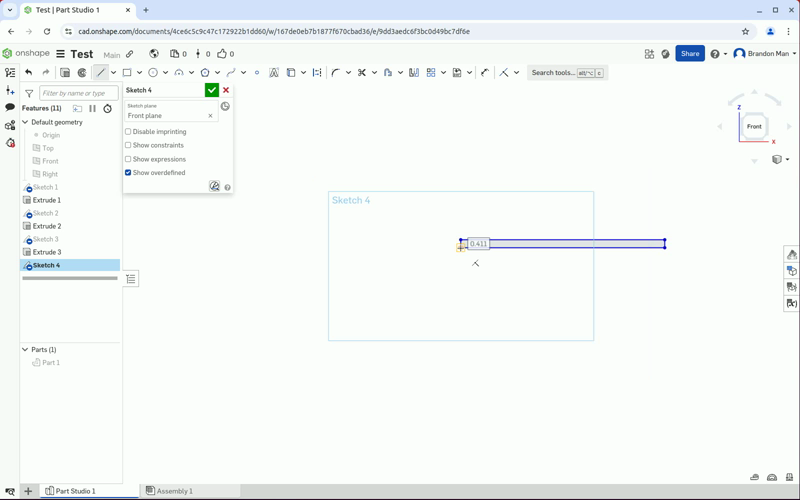
scroll(-6)
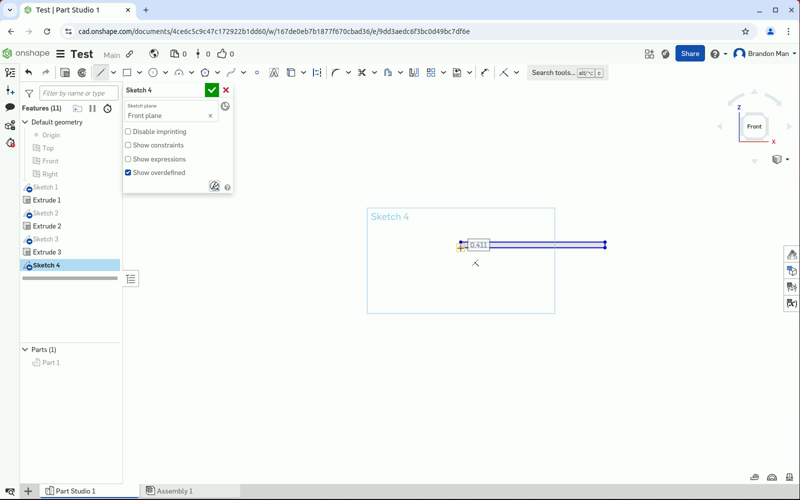
scroll(-6)
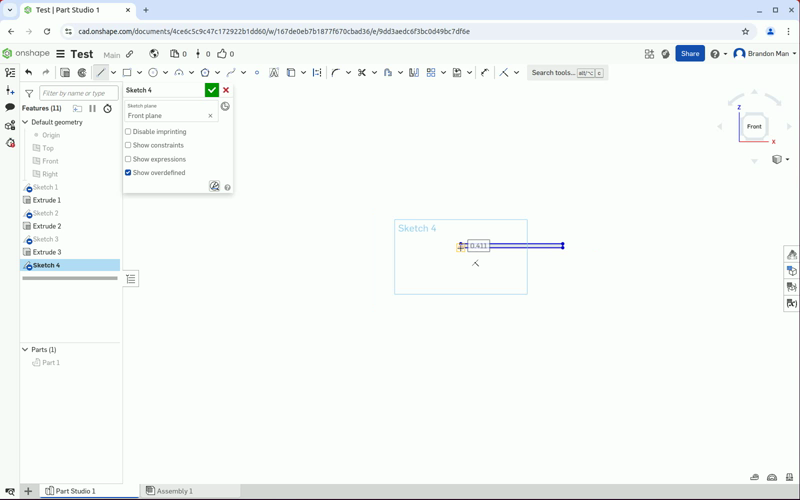
scroll(-6)
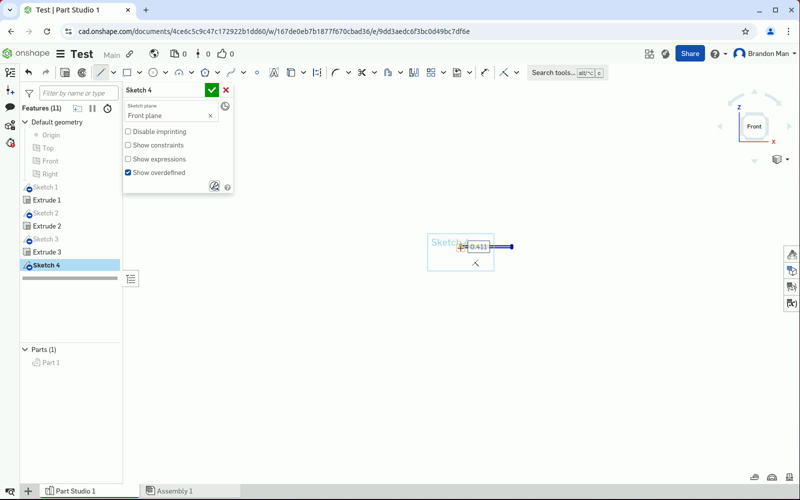
key(esc)
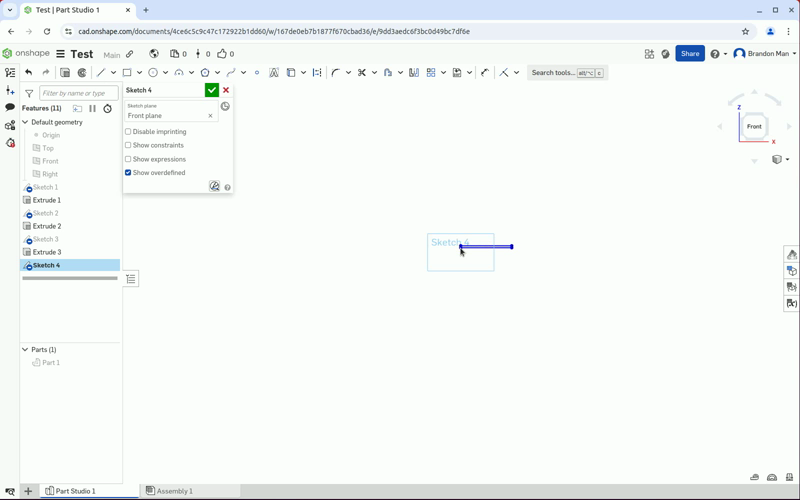
mouse_move(476, 246)
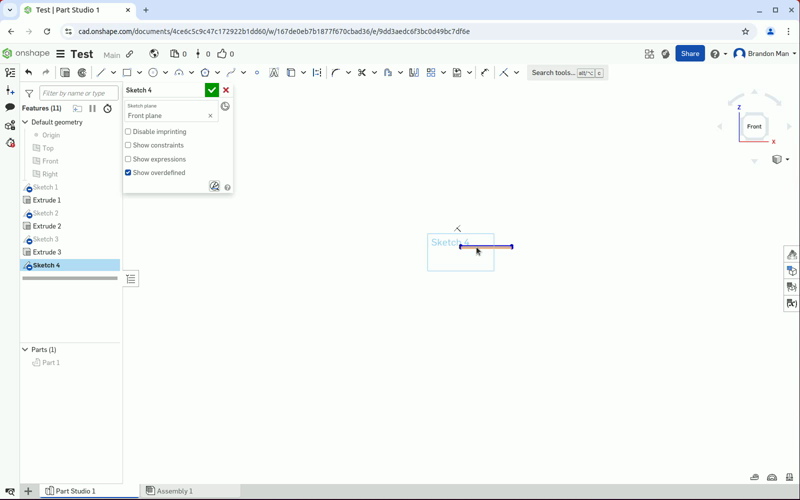
scroll(6)
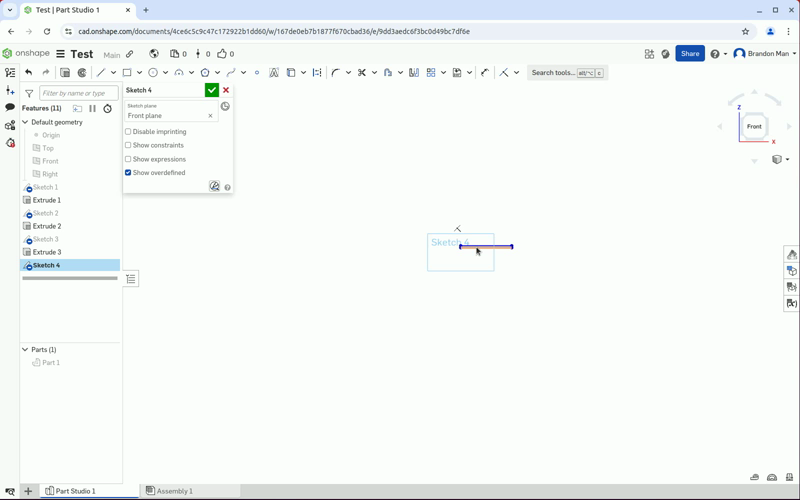
scroll(6)
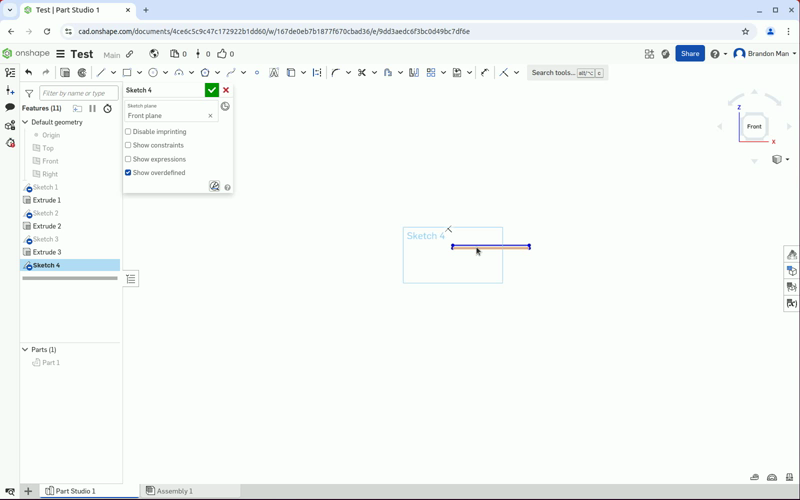
scroll(6)
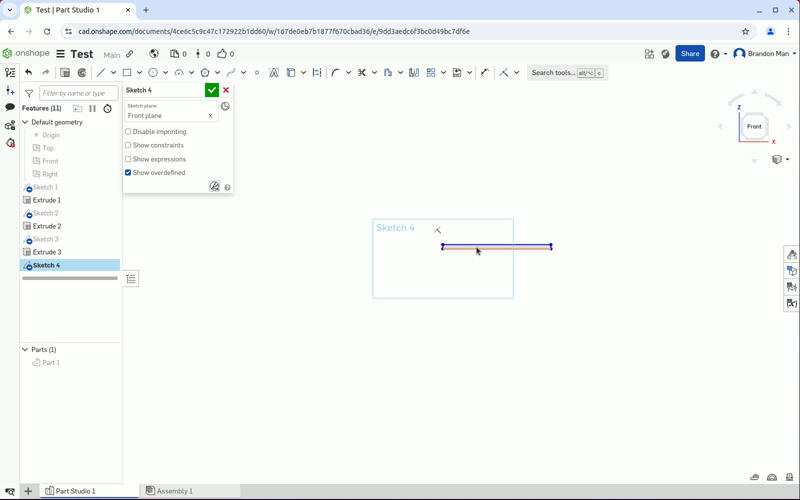
scroll(6)
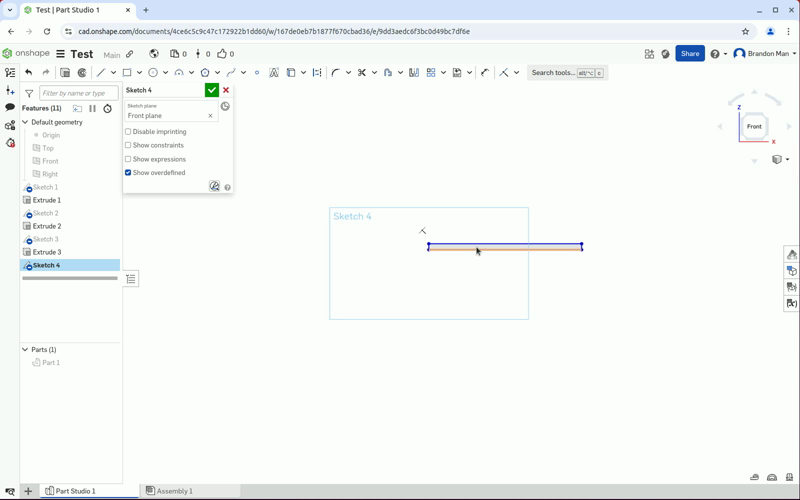
scroll(6)
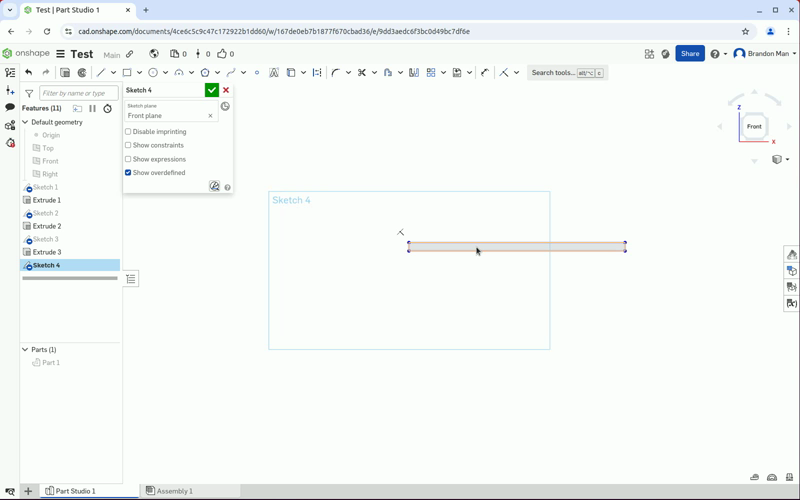
scroll(6)
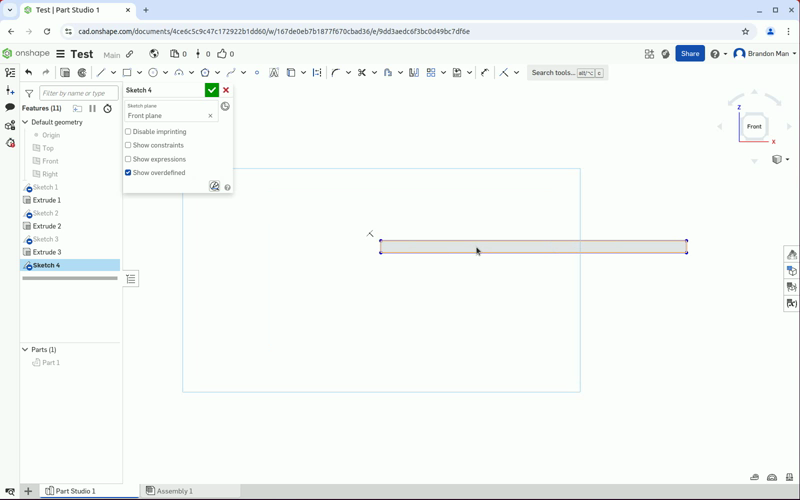
scroll(6)
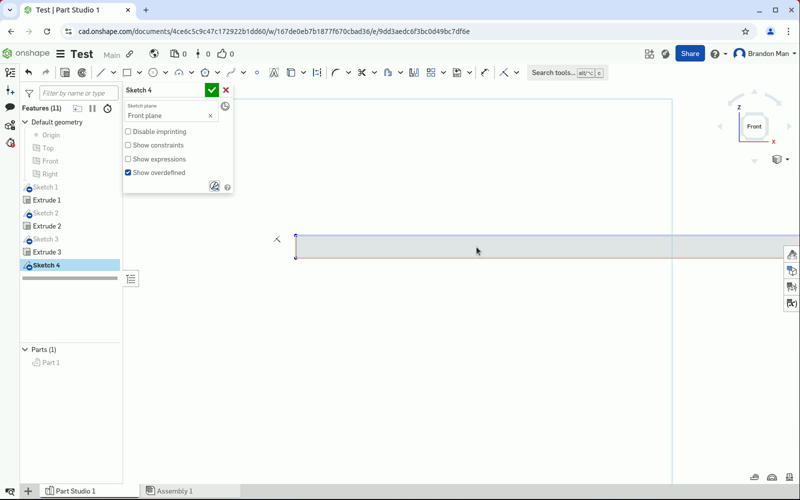
click(476, 246)
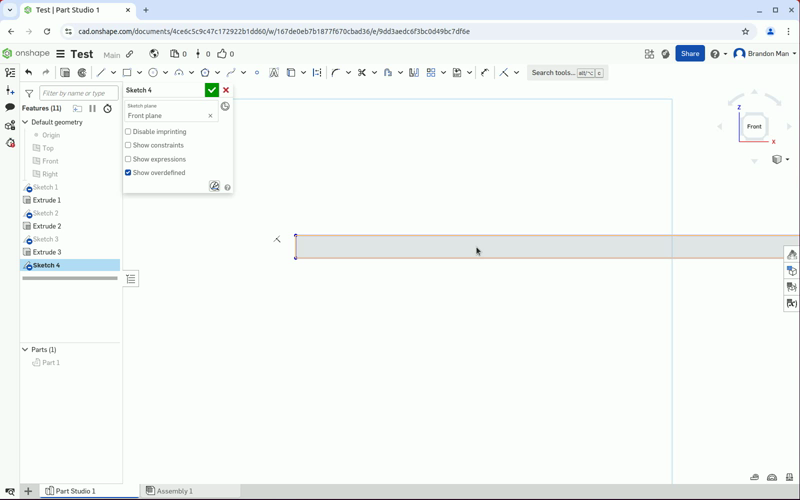
scroll(-6)
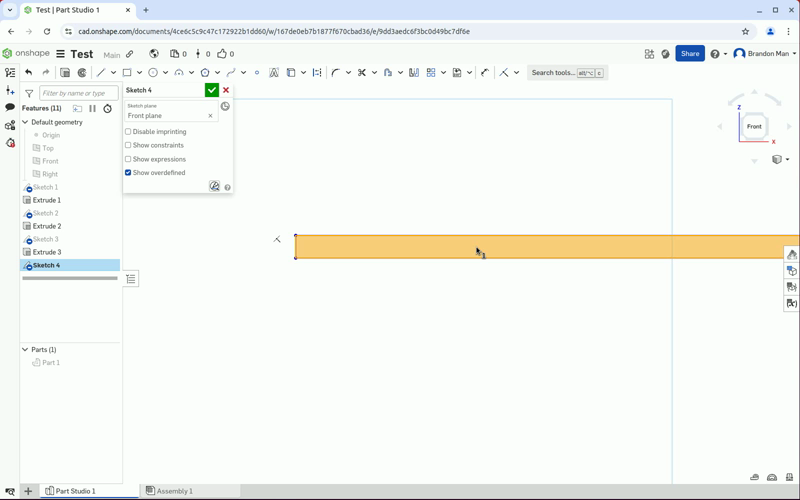
scroll(-6)
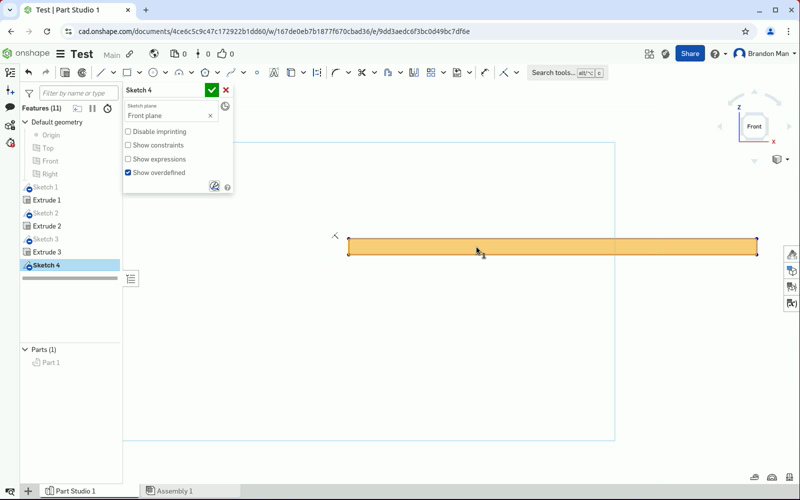
scroll(-6)
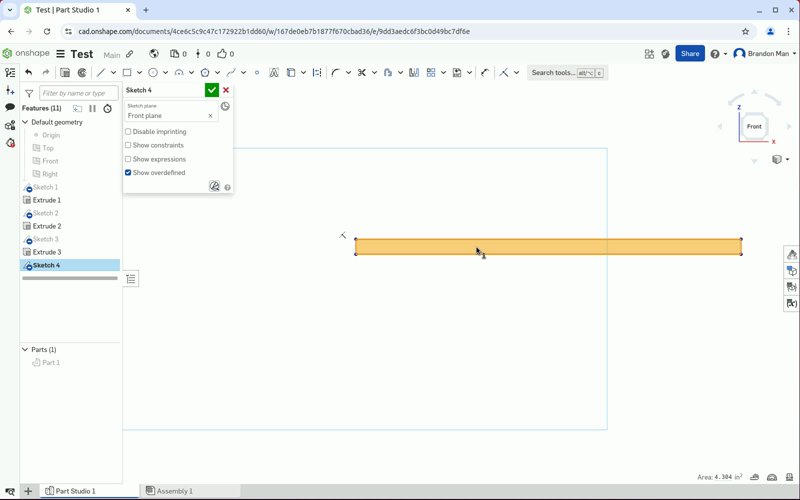
scroll(-6)
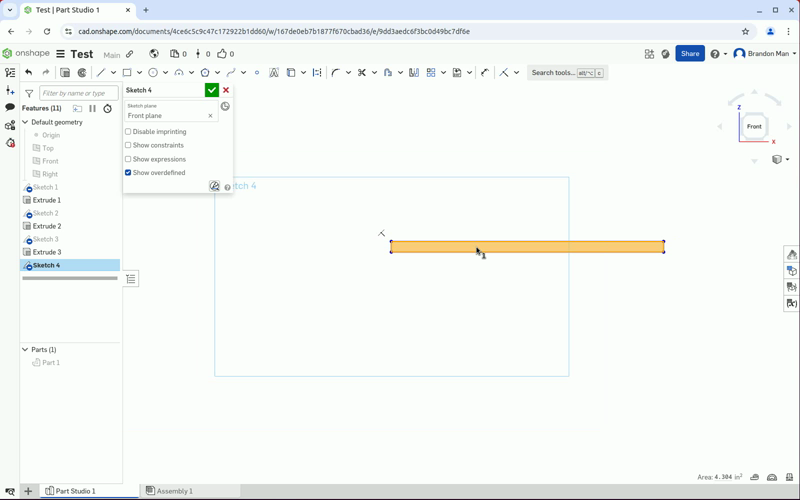
scroll(-6)
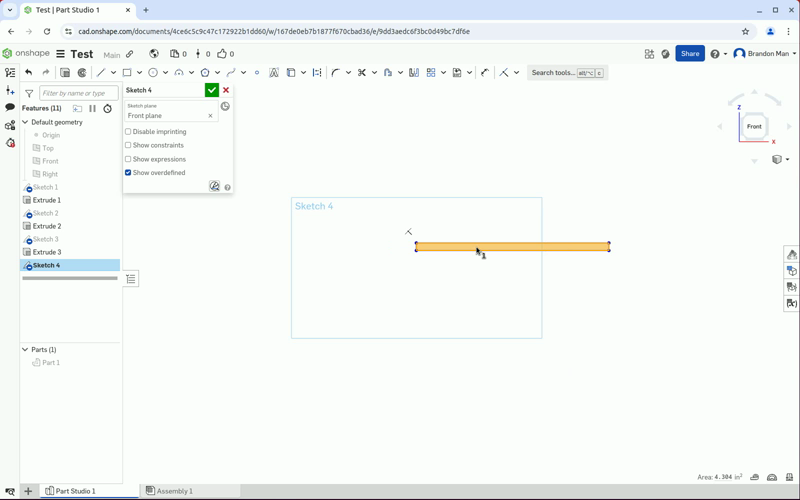
scroll(-6)
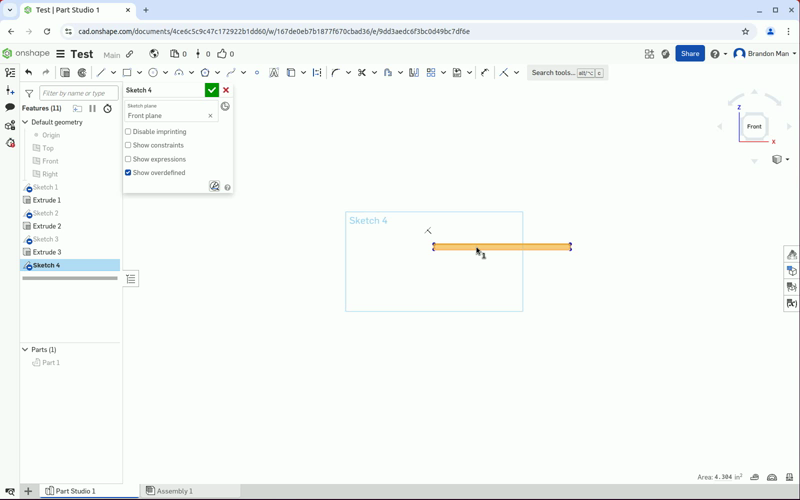
scroll(-6)
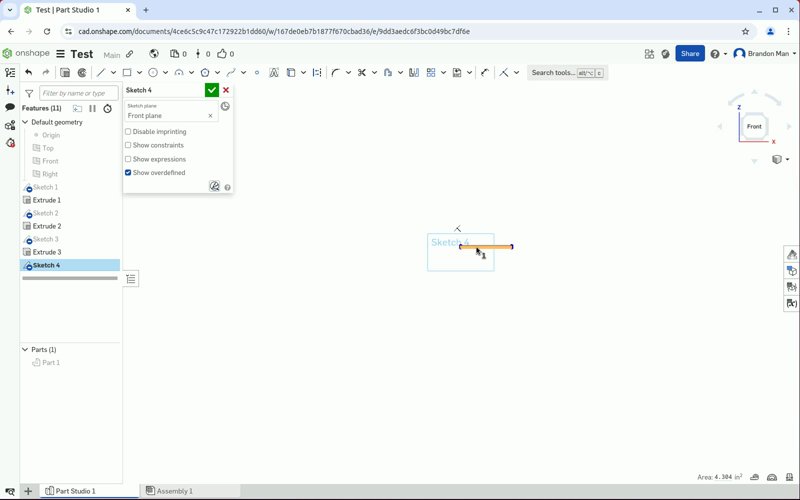
mouse_move(73, 352)
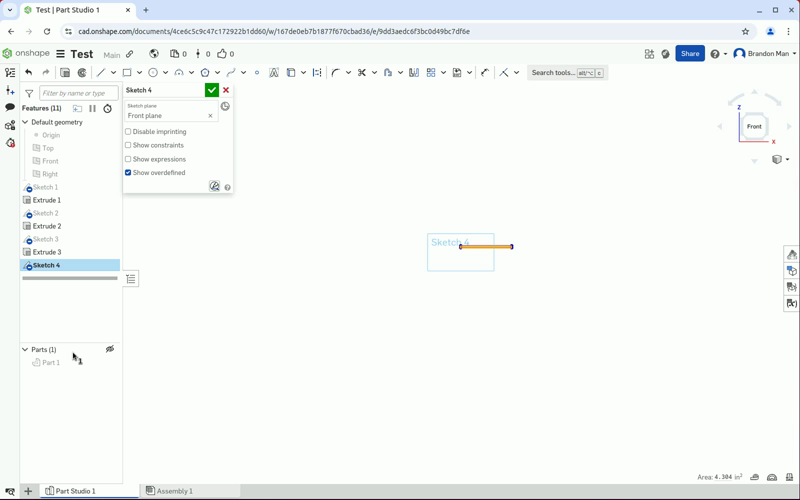
key(shift+y)
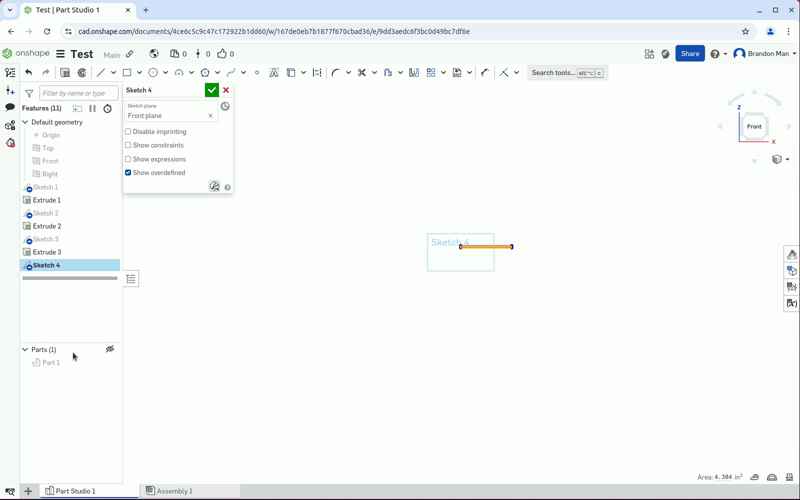
key(shift+e)
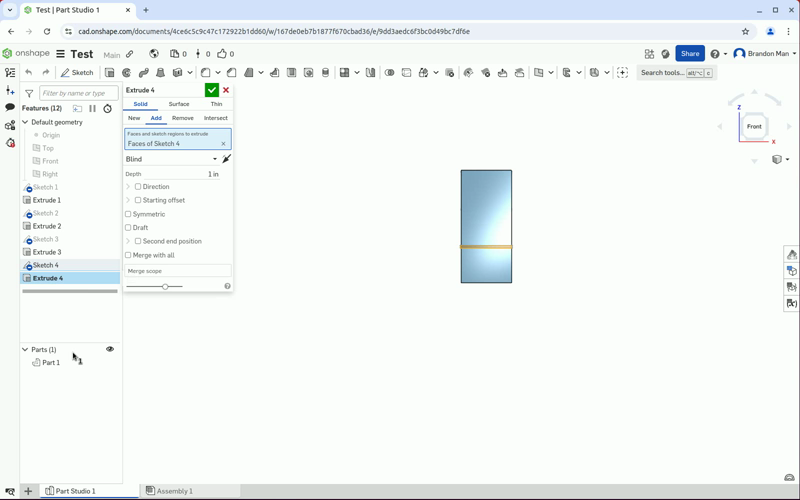
mouse_move(143, 106)
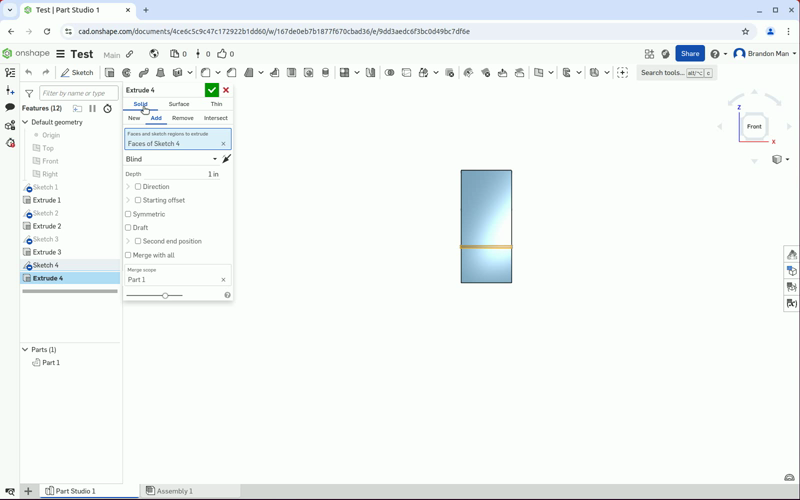
click(143, 106)
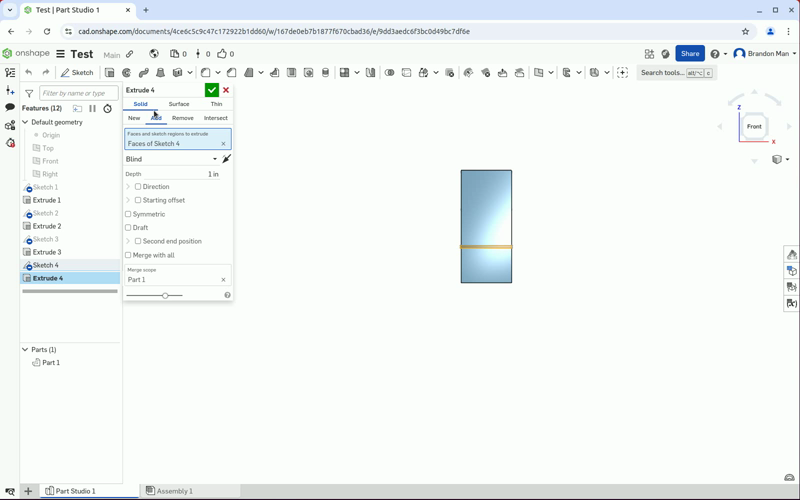
mouse_move(186, 120)
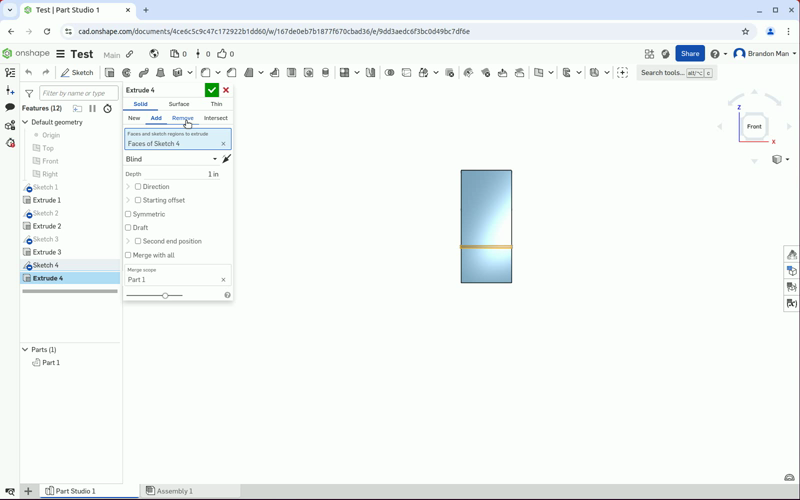
click(186, 120)
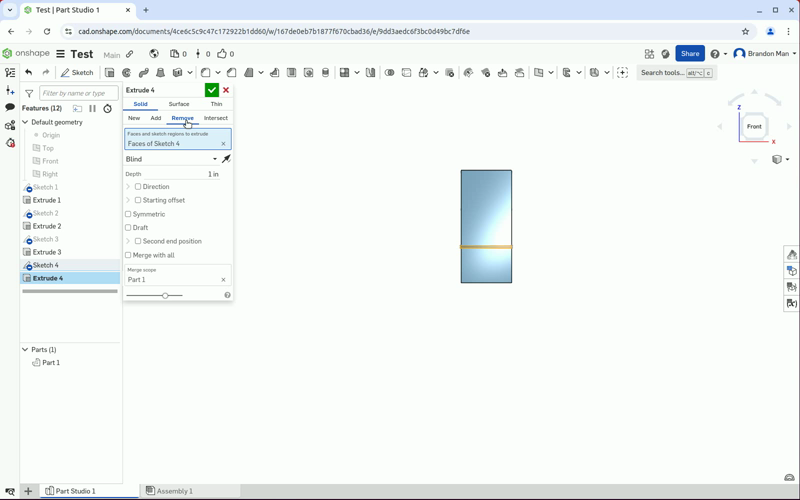
key(tab, 4)
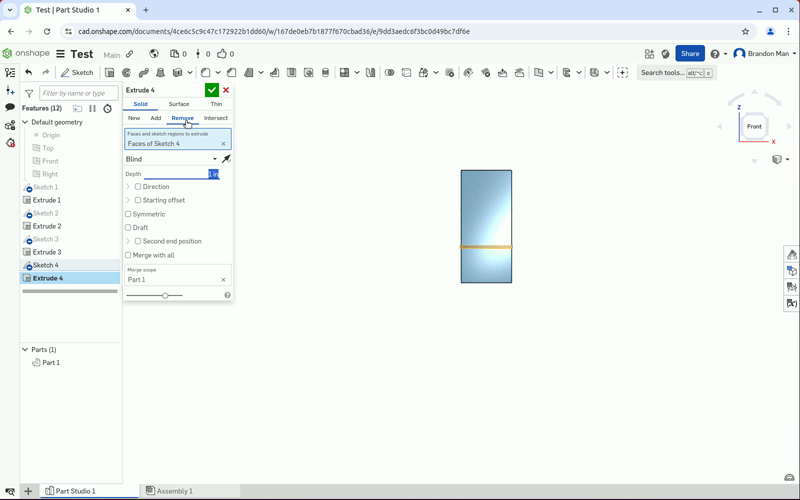
text(0.481)
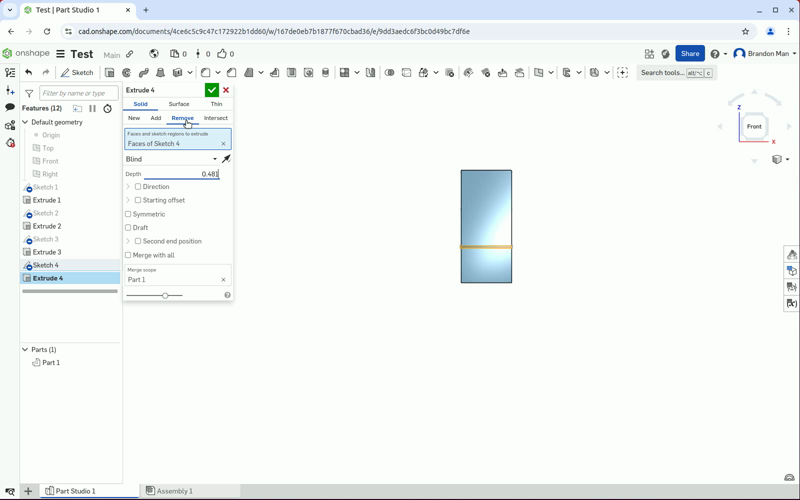
key(tab, 6)
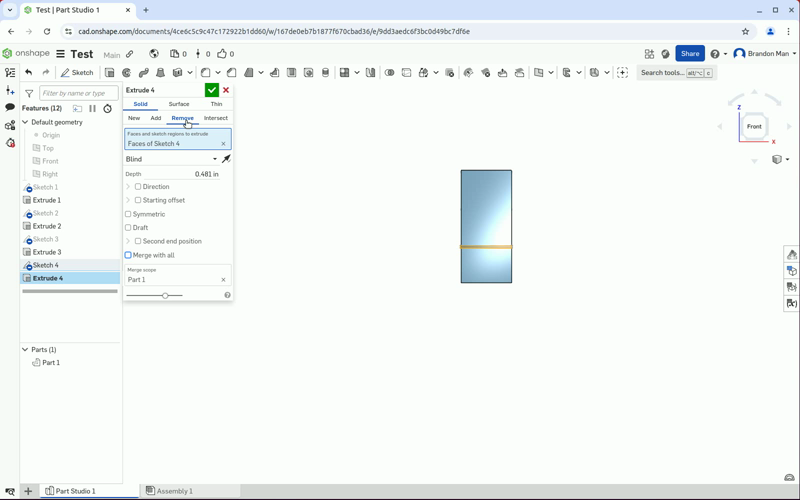
key(space)
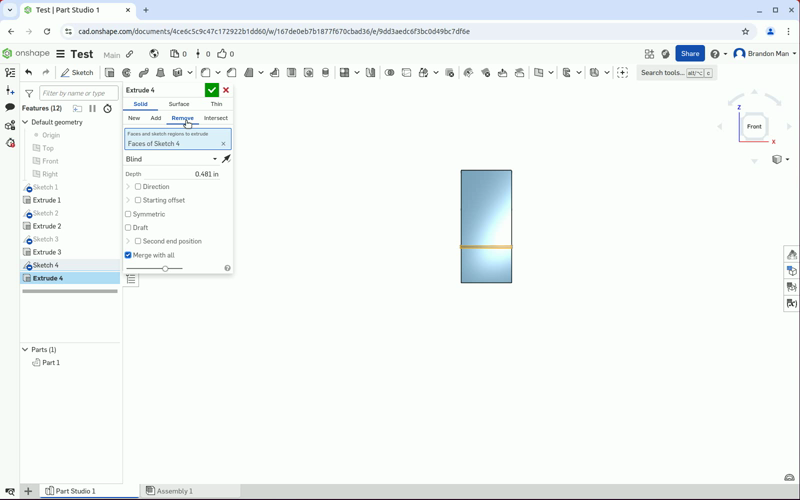
key(enter)
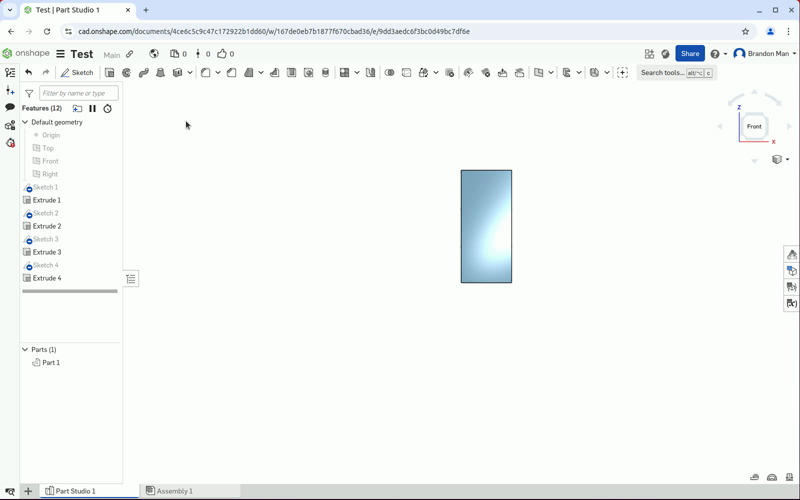
key(shift+h)
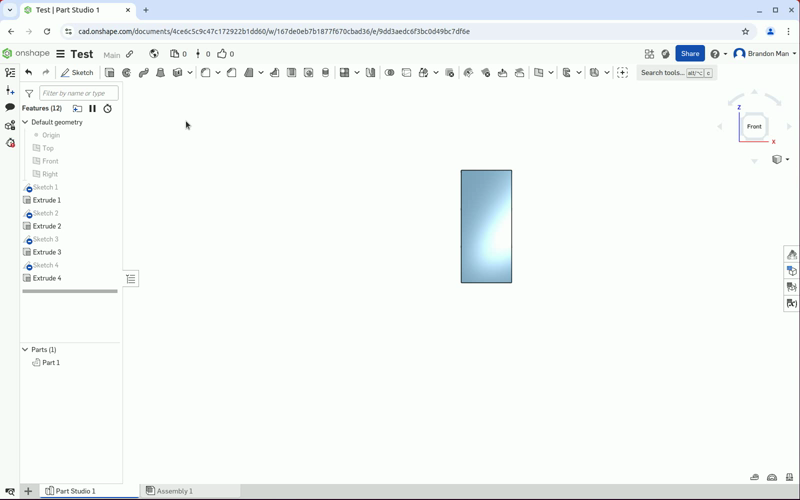
key(shift+h)
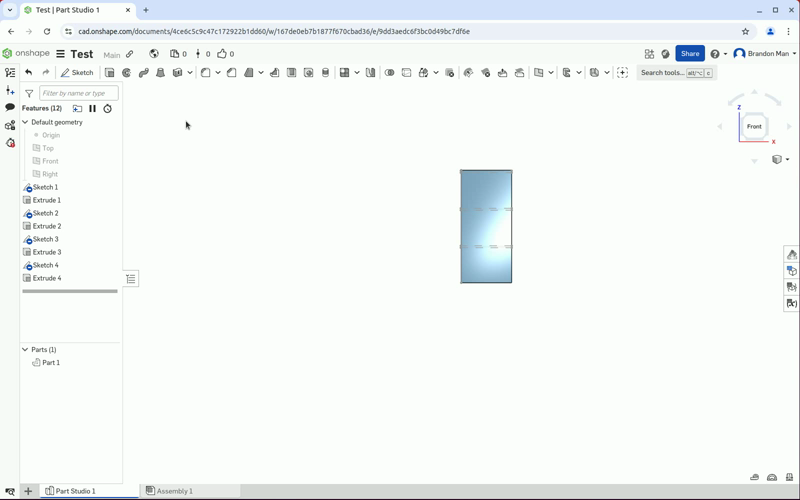
key(shift+7)
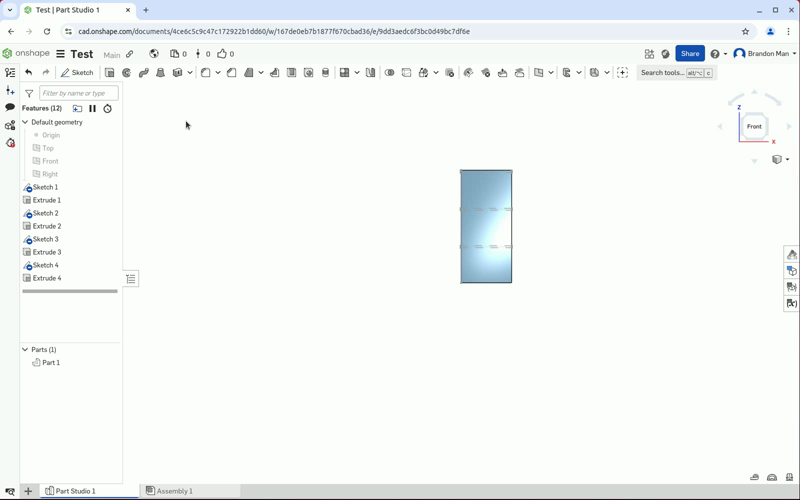
key(left, 2)
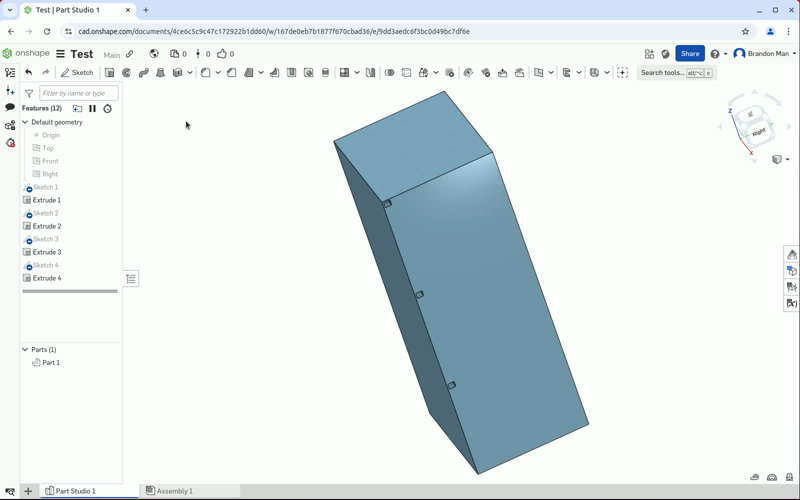
key(down, 2)
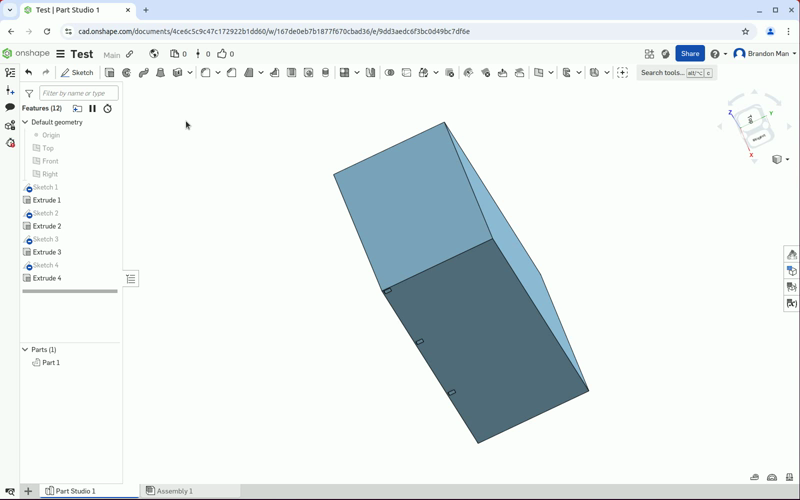
key(up, 2)
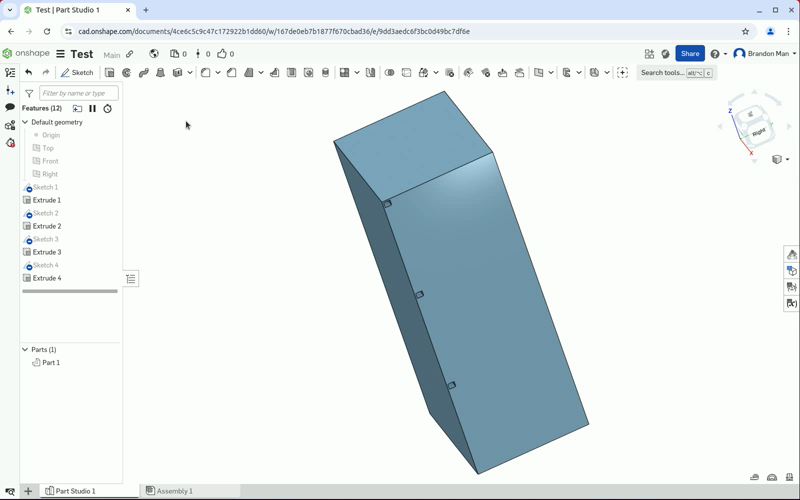
key(right, 2)
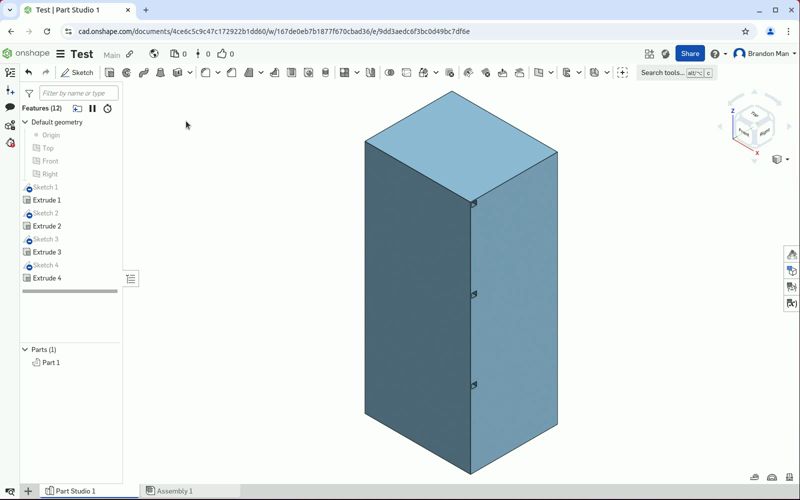
mouse_move(73, 189)
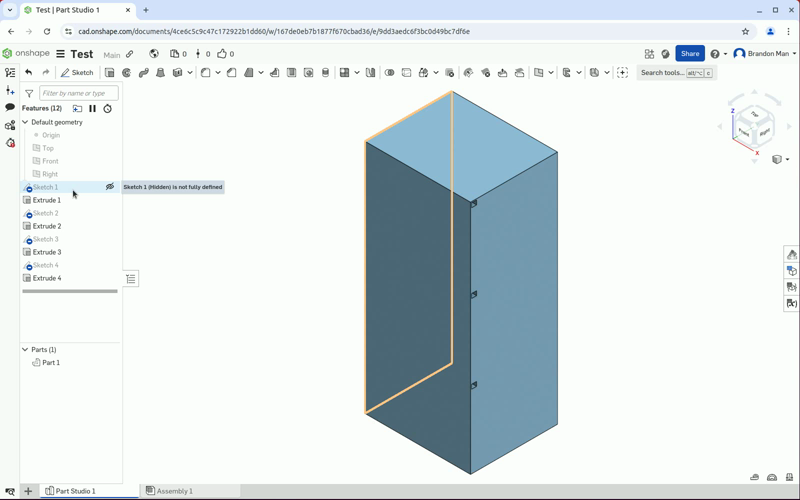
click(73, 189)